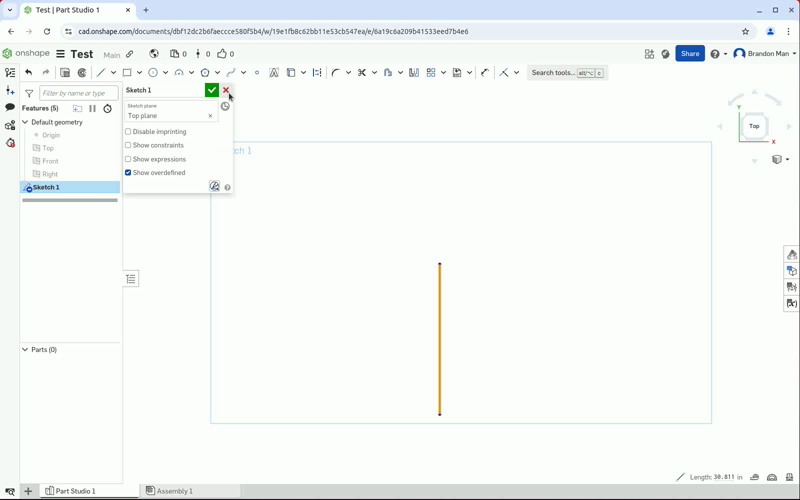
key(shift+h)
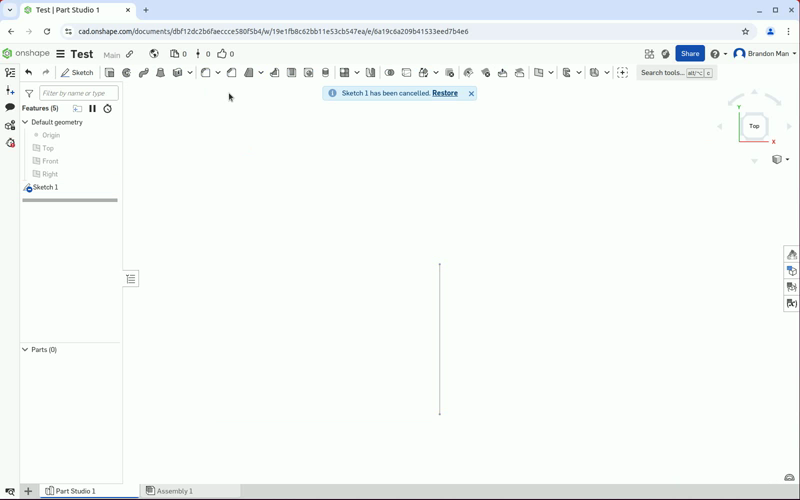
key(shift+s)
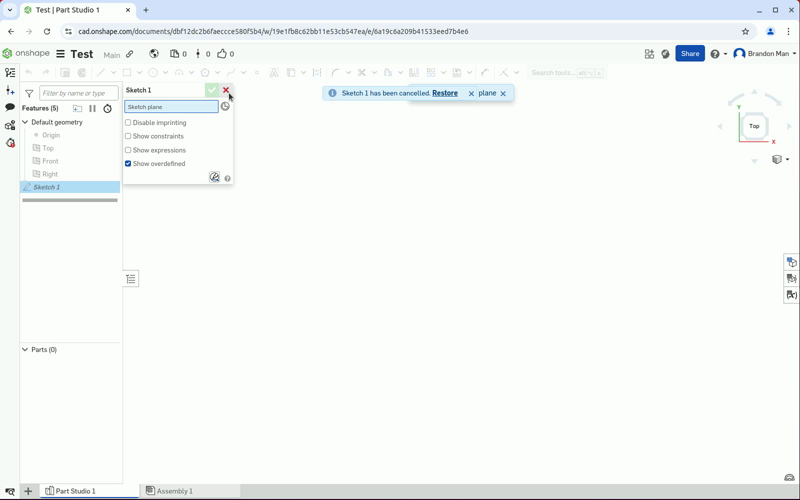
mouse_move(73, 150)
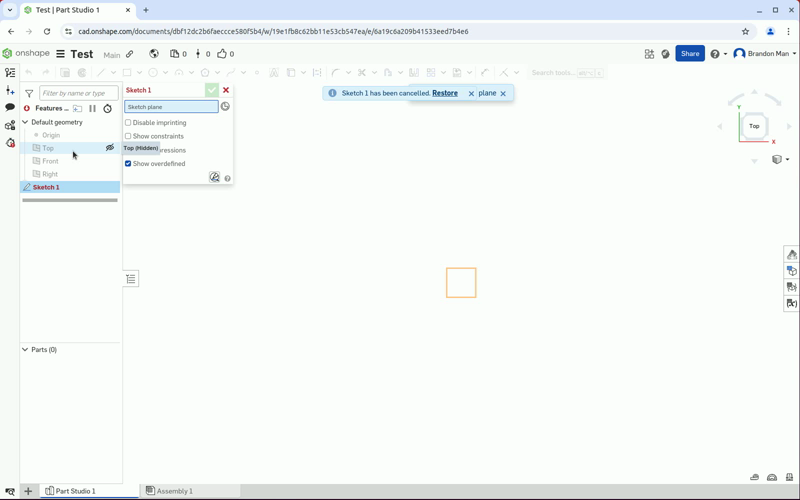
click(73, 150)
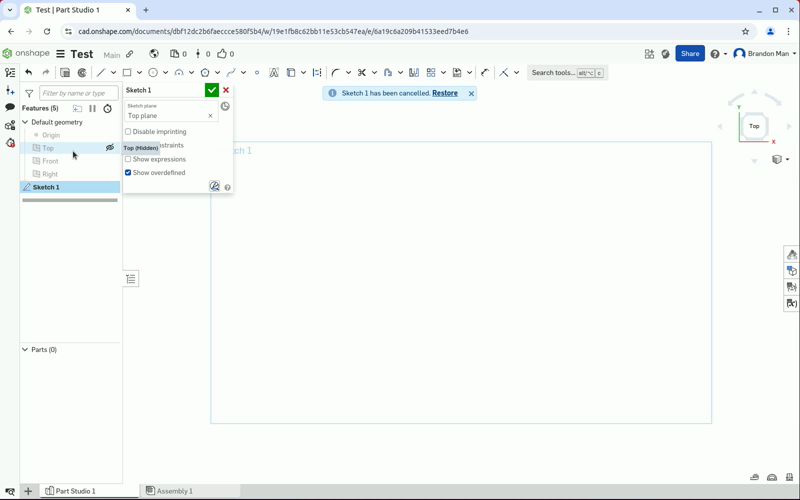
mouse_move(73, 352)
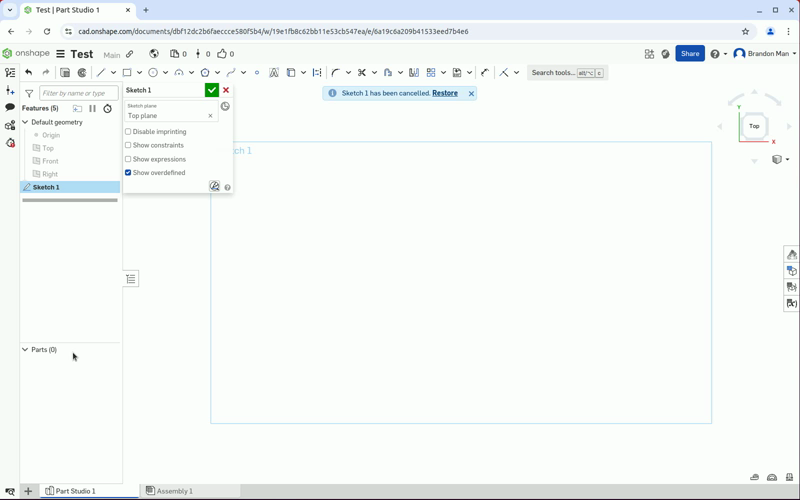
key(y)
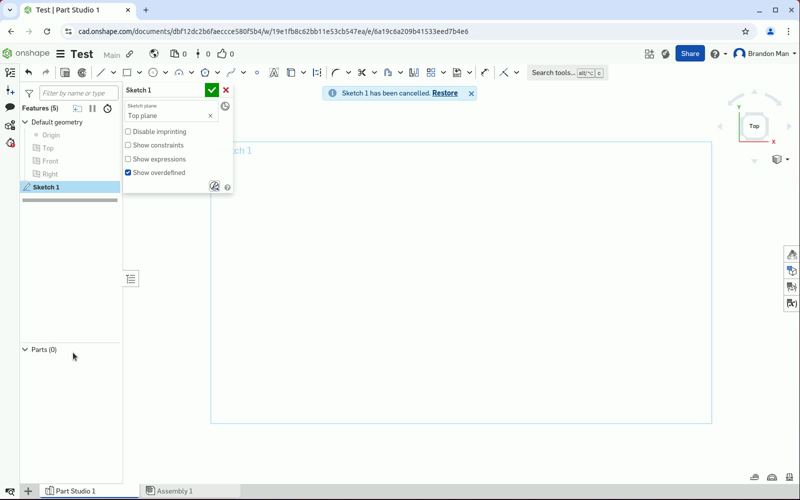
key(l)
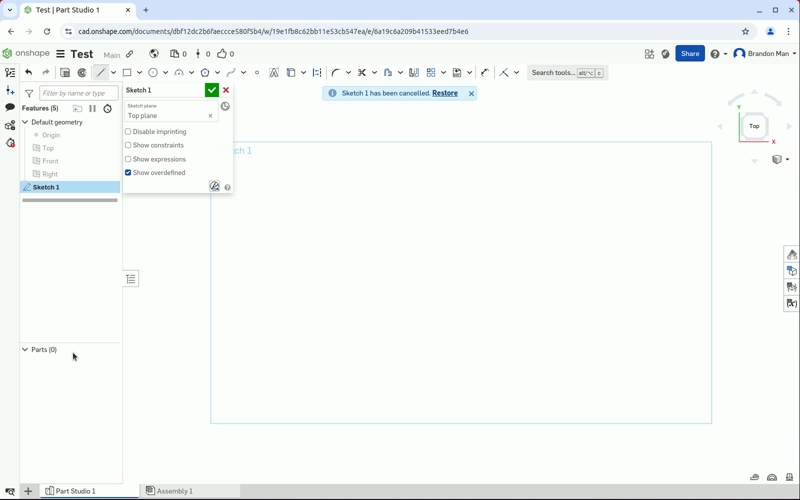
key_down(shift)
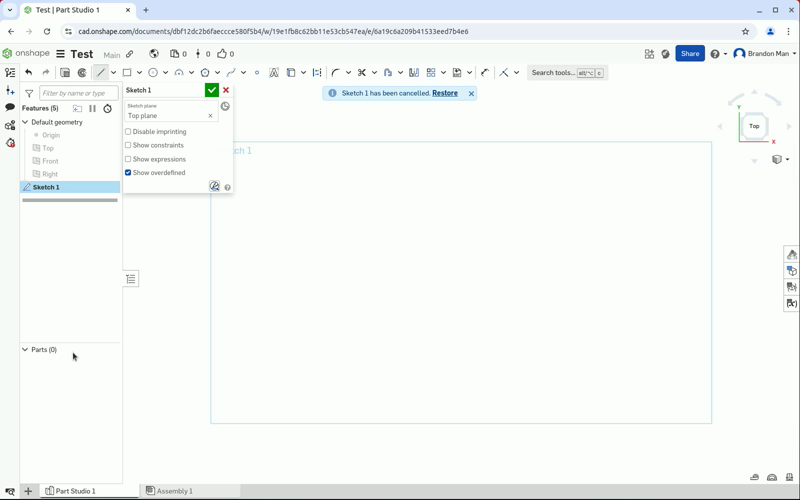
mouse_move(376, 285)
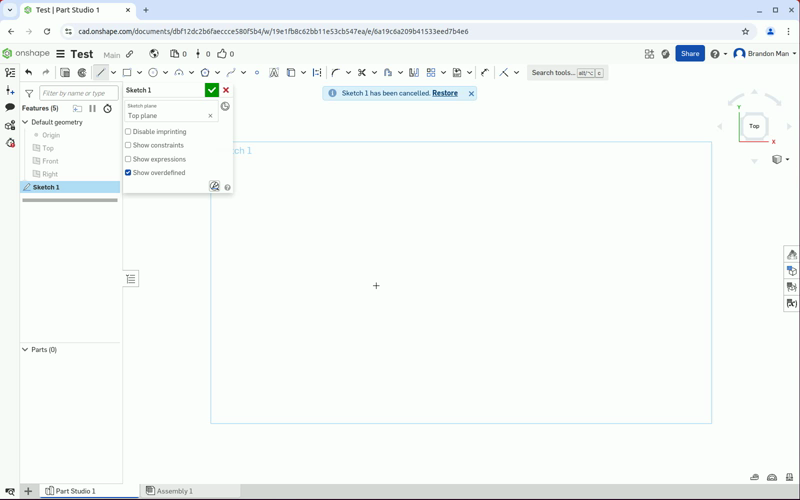
click(376, 285)
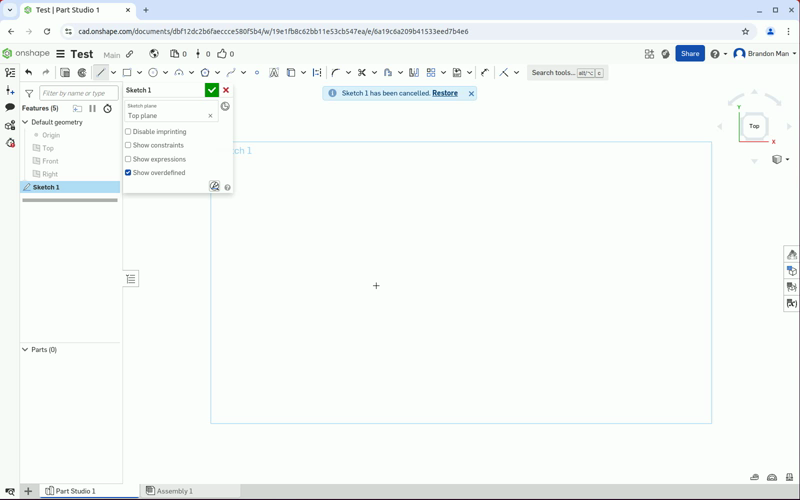
key_up(shift)
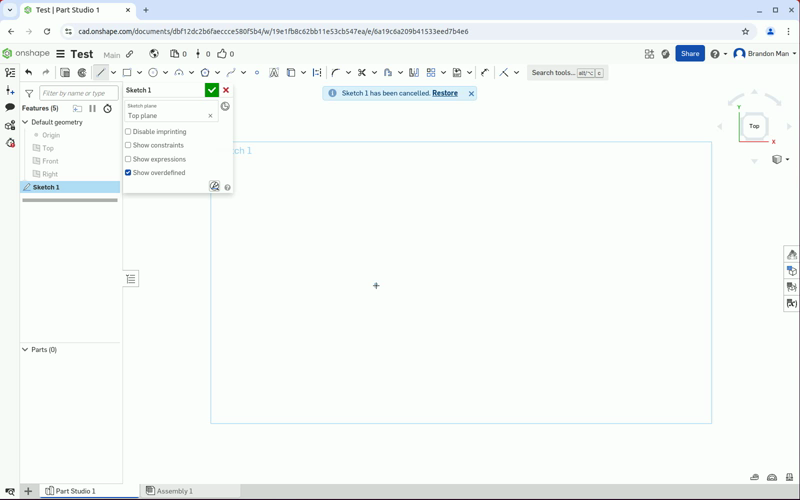
key_down(shift)
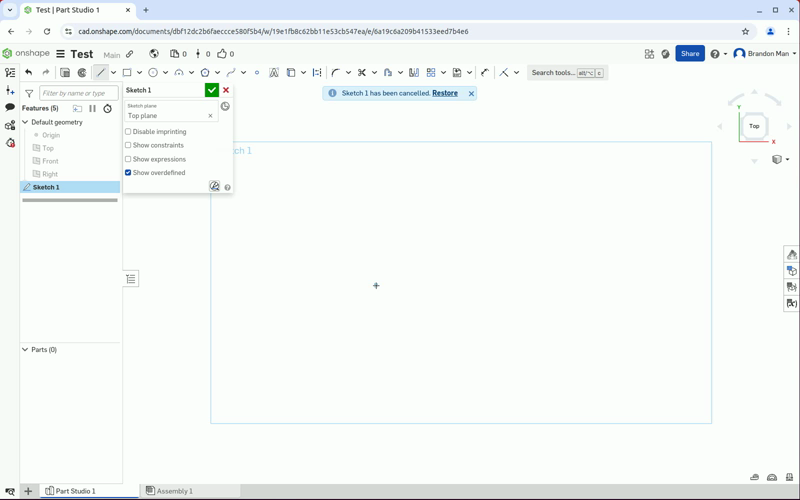
mouse_move(406, 285)
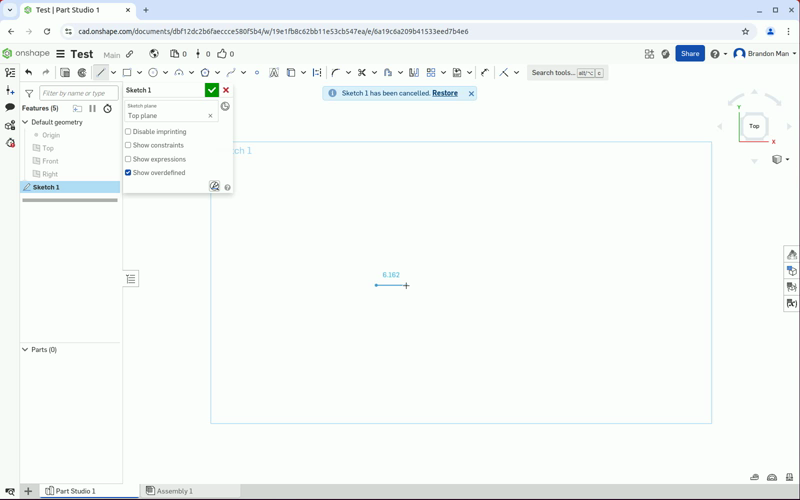
mouse_move(396, 285)
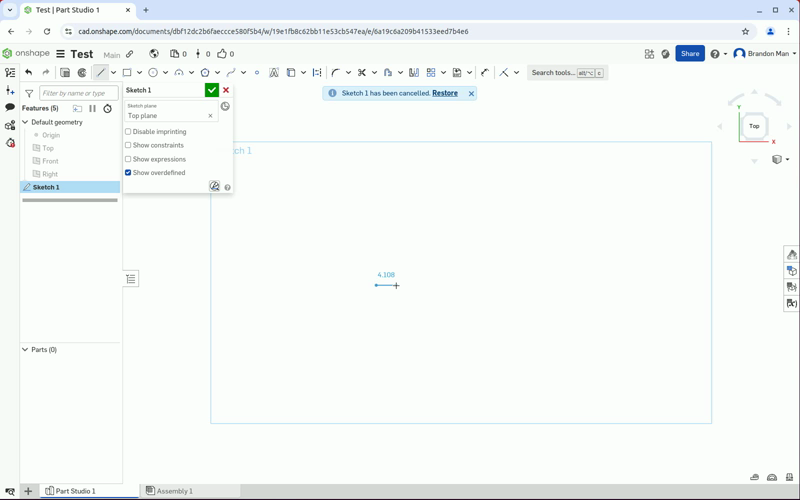
click(396, 285)
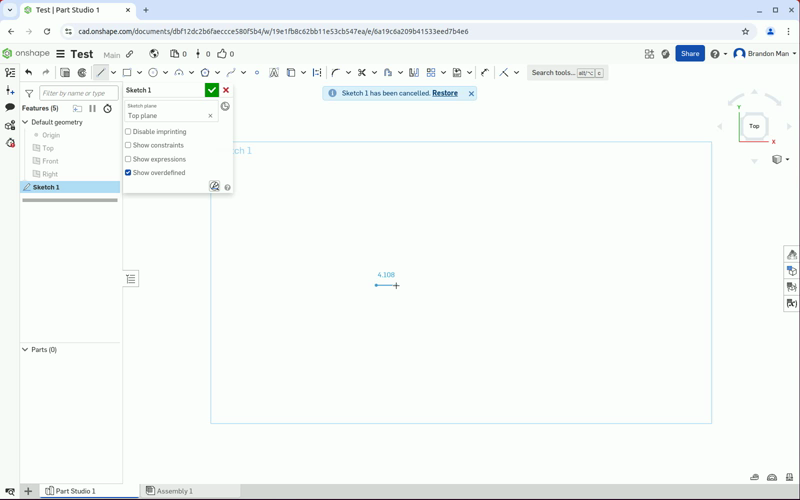
key_up(shift)
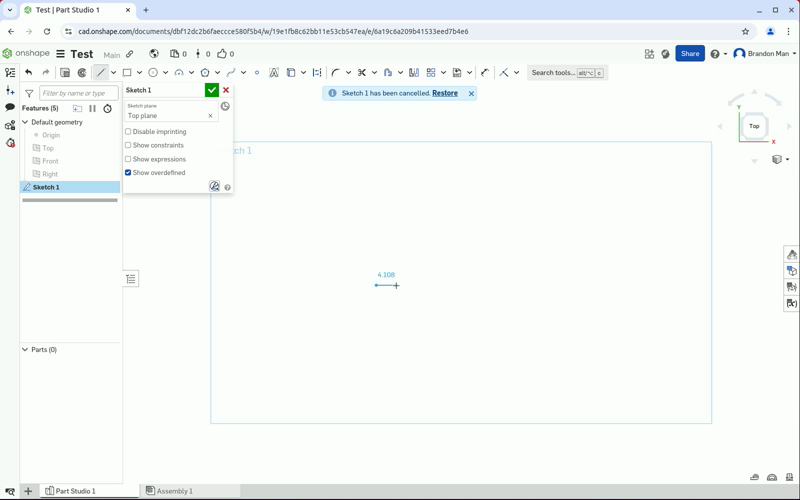
key_down(shift)
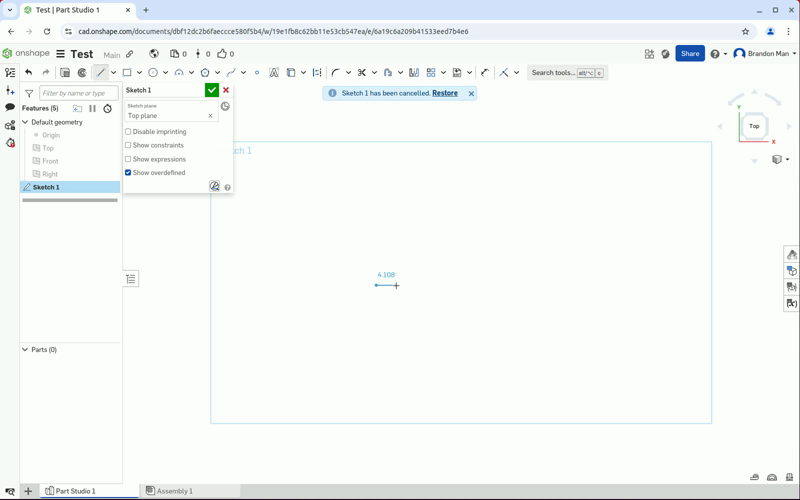
mouse_move(426, 285)
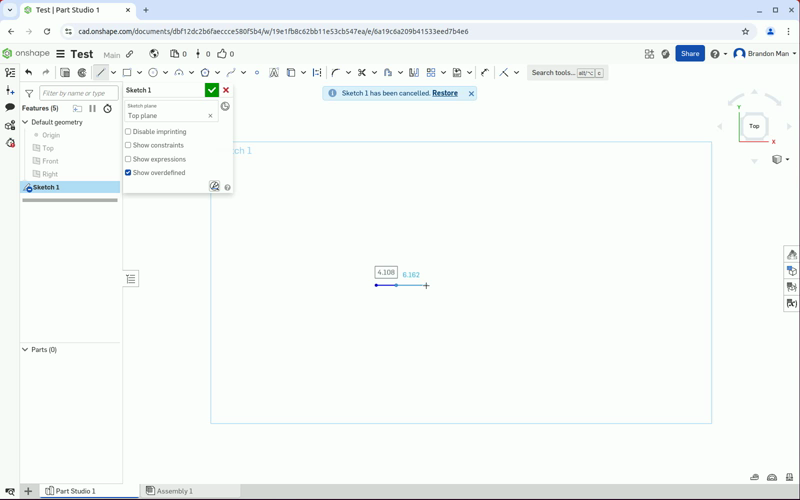
mouse_move(396, 283)
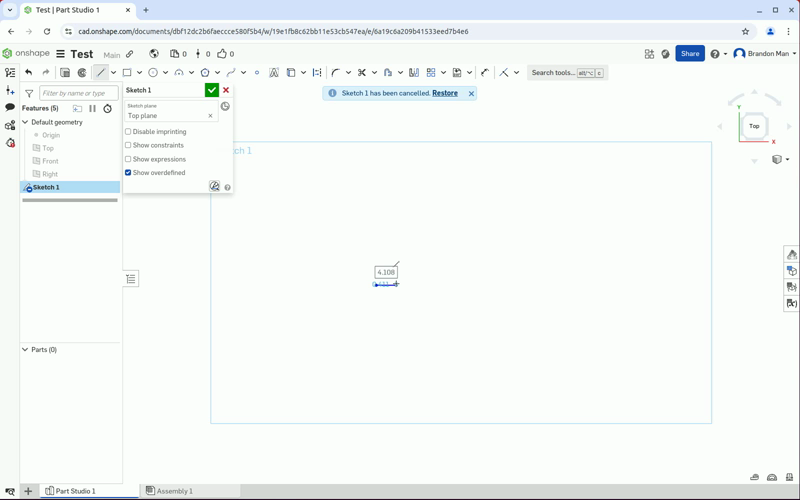
scroll(6)
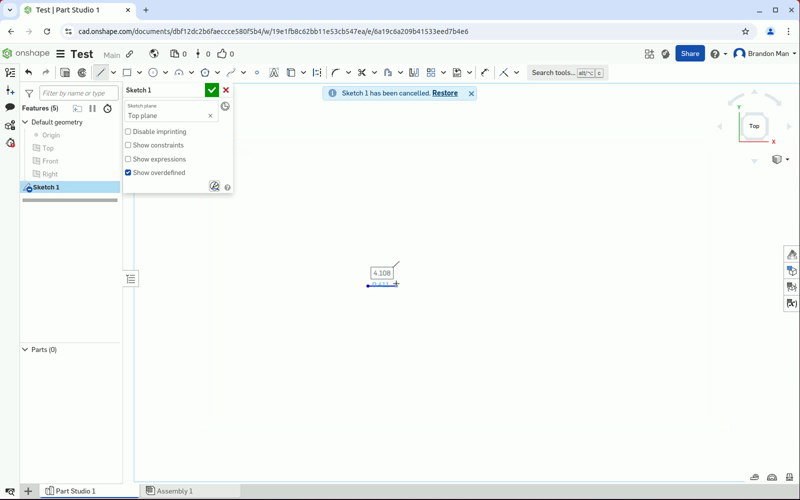
scroll(6)
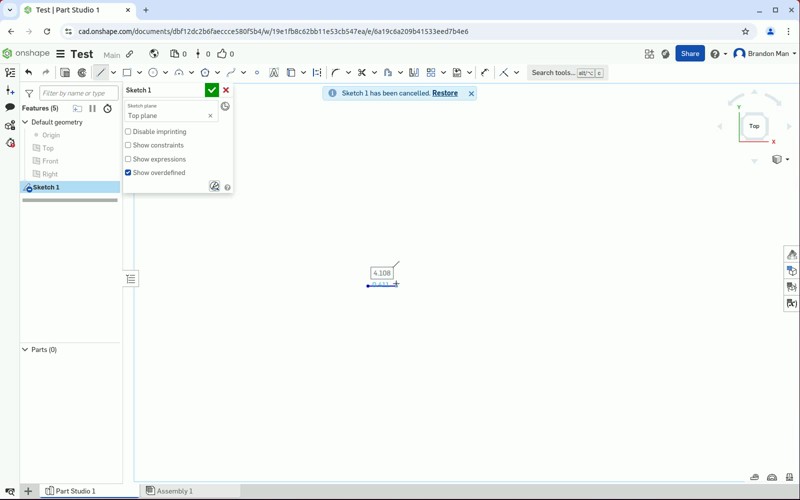
scroll(6)
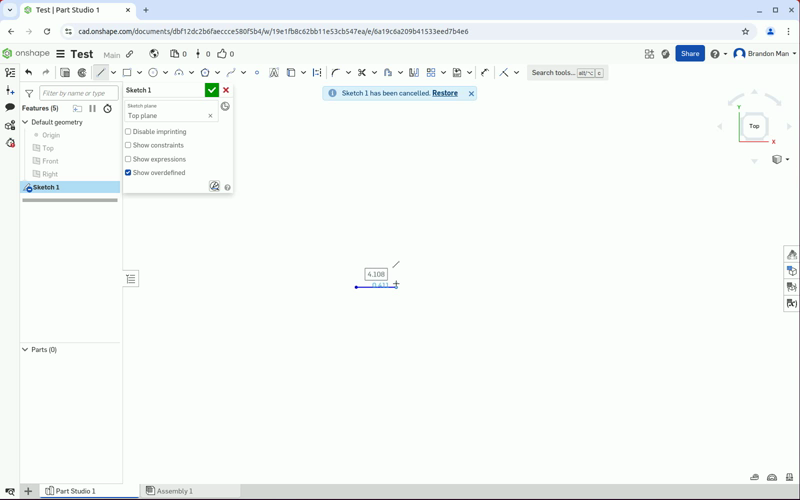
scroll(6)
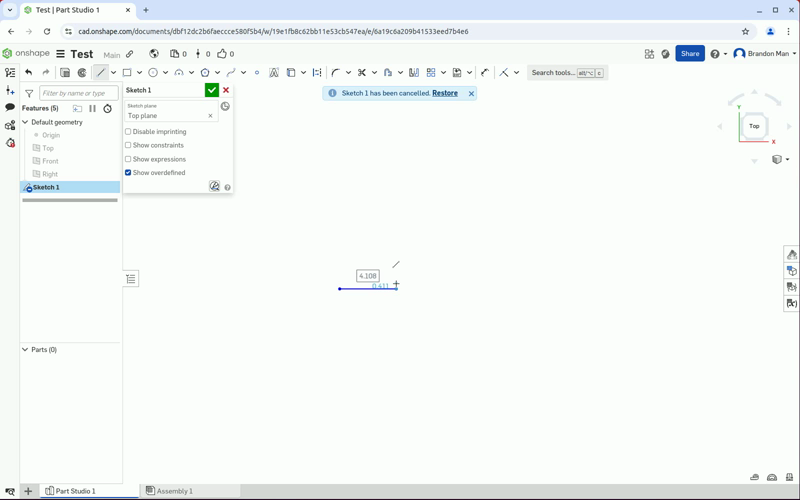
scroll(6)
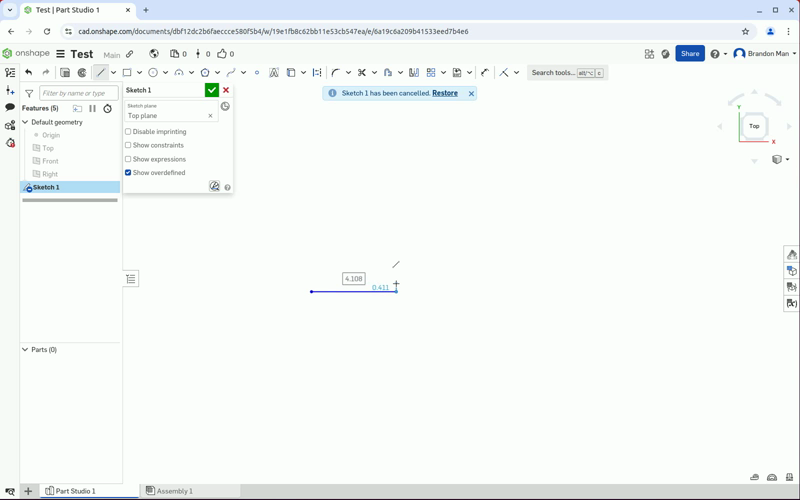
scroll(6)
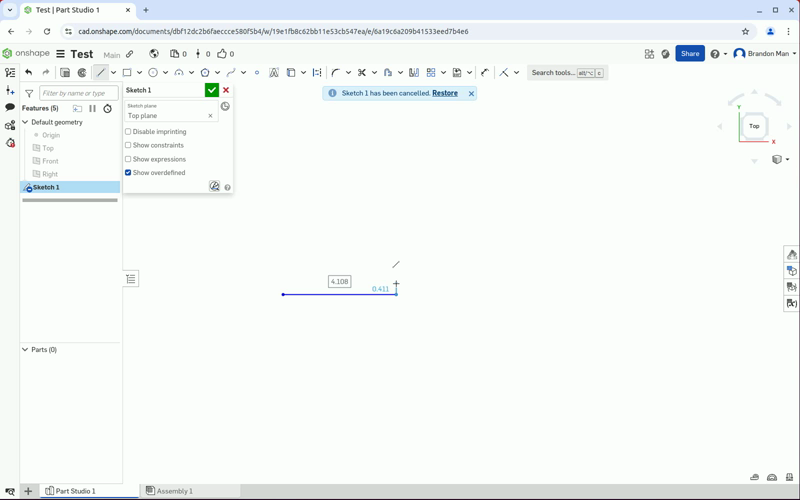
scroll(6)
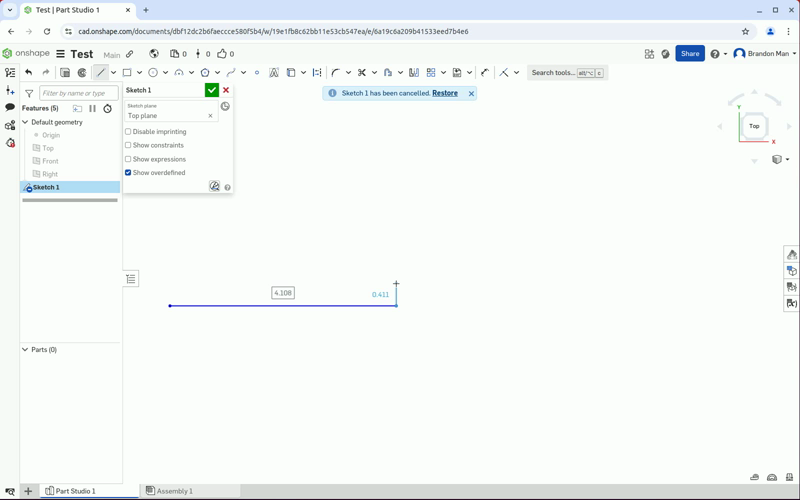
click(396, 283)
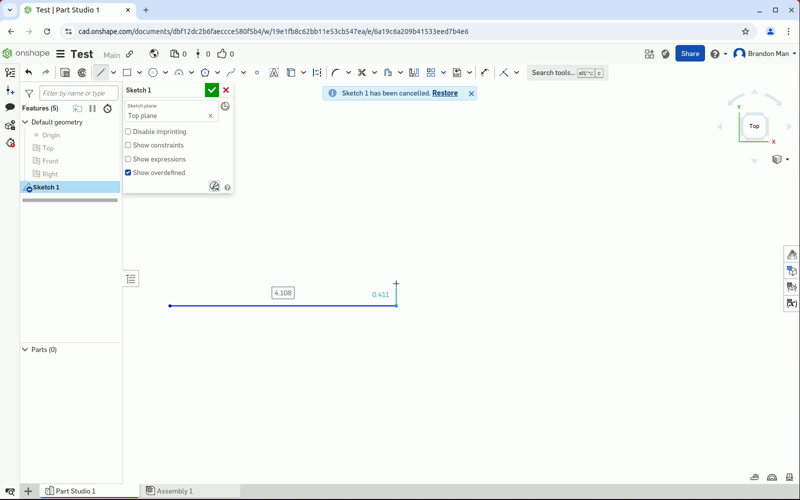
scroll(-6)
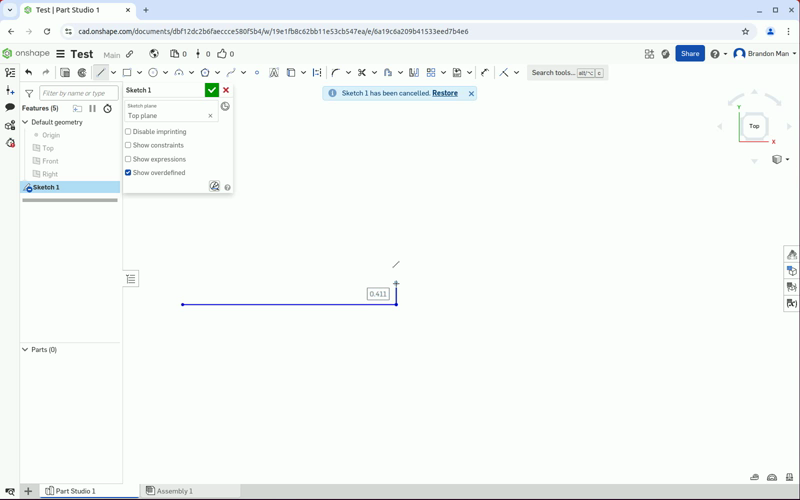
scroll(-6)
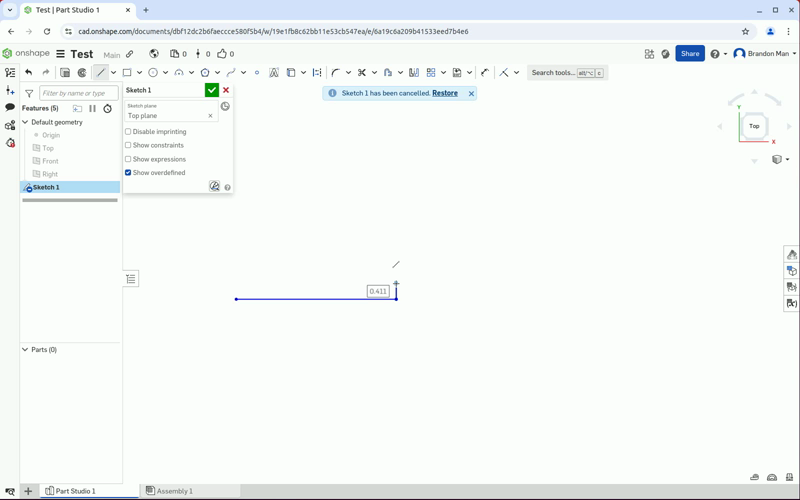
scroll(-6)
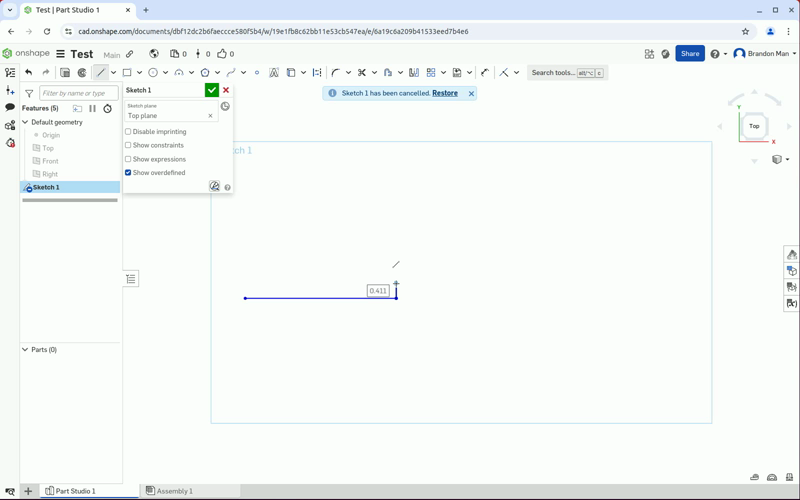
scroll(-6)
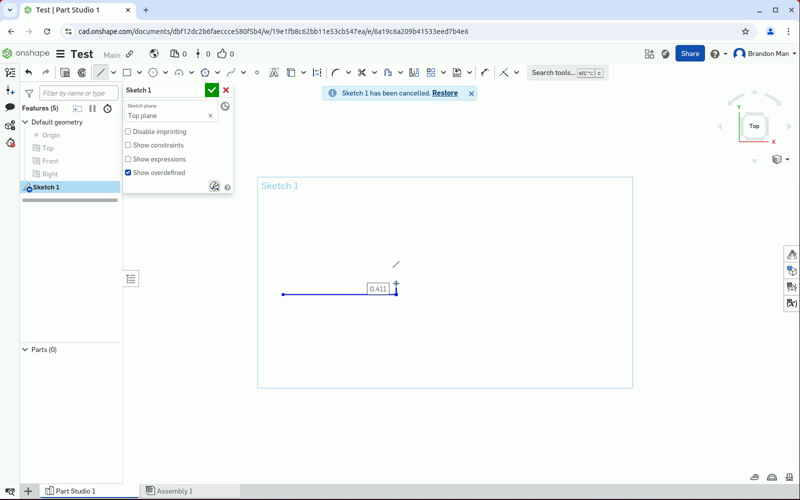
scroll(-6)
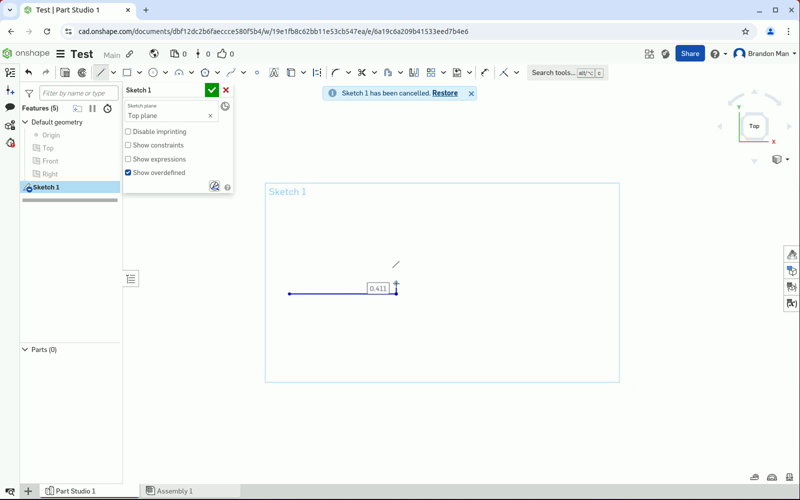
scroll(-6)
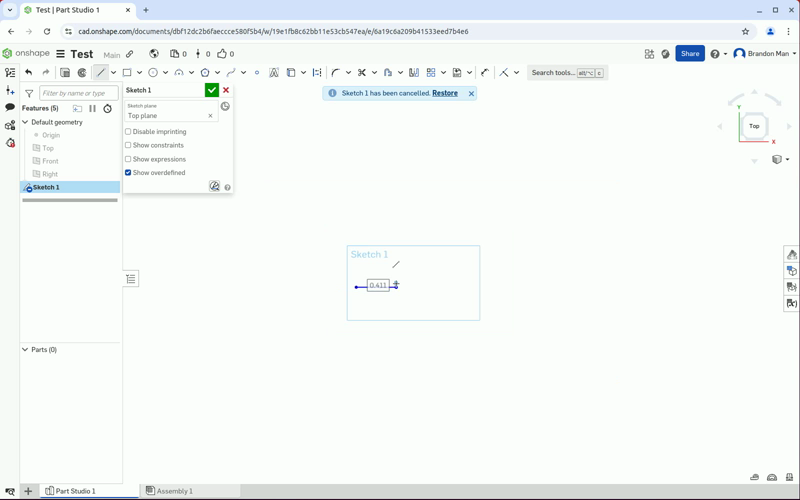
scroll(-6)
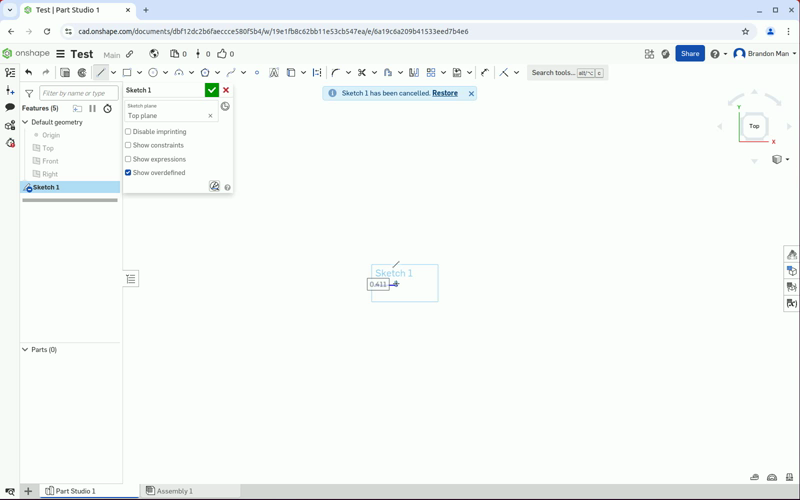
key_up(shift)
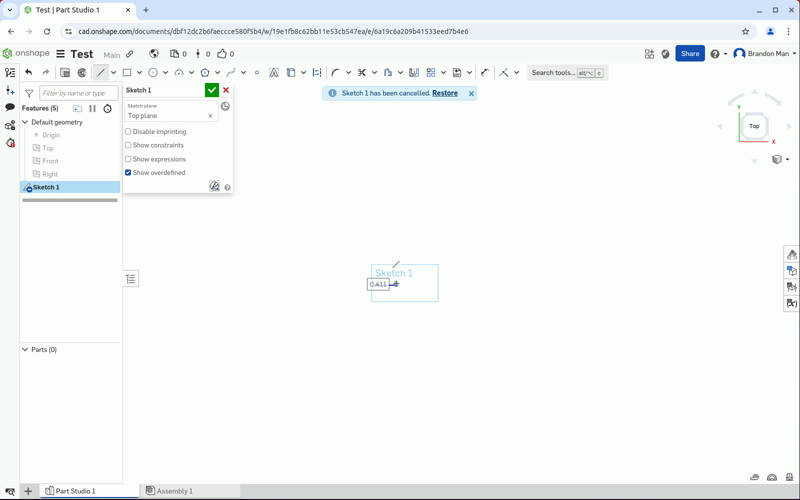
key_down(shift)
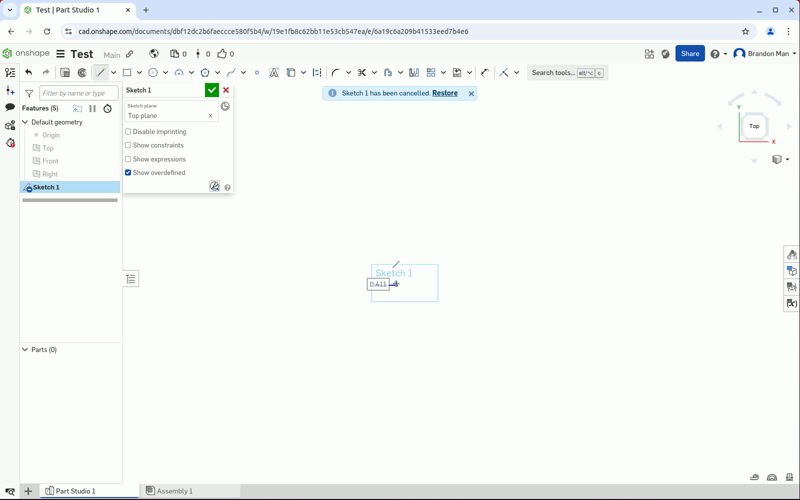
mouse_move(426, 283)
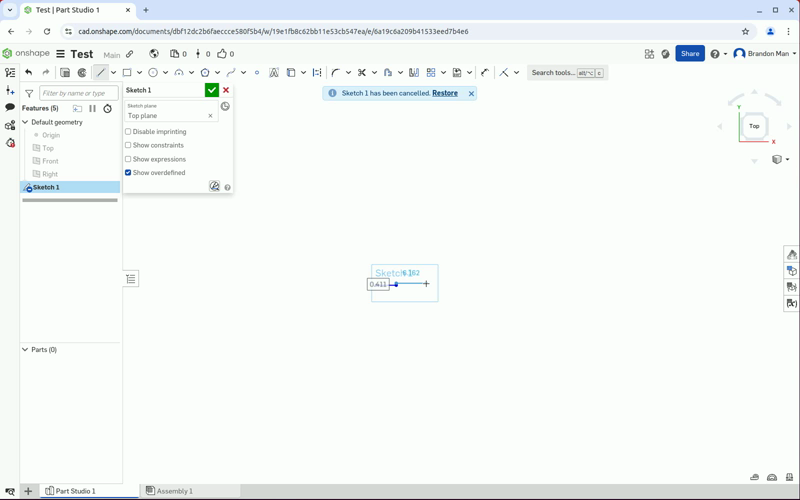
mouse_move(376, 283)
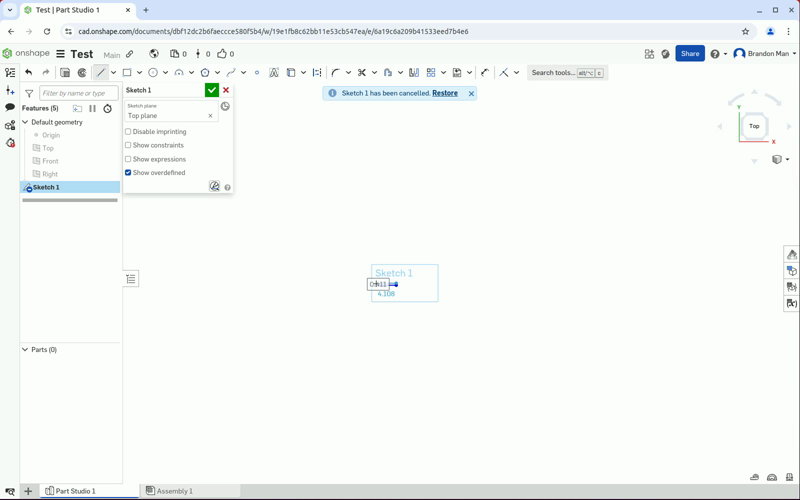
scroll(6)
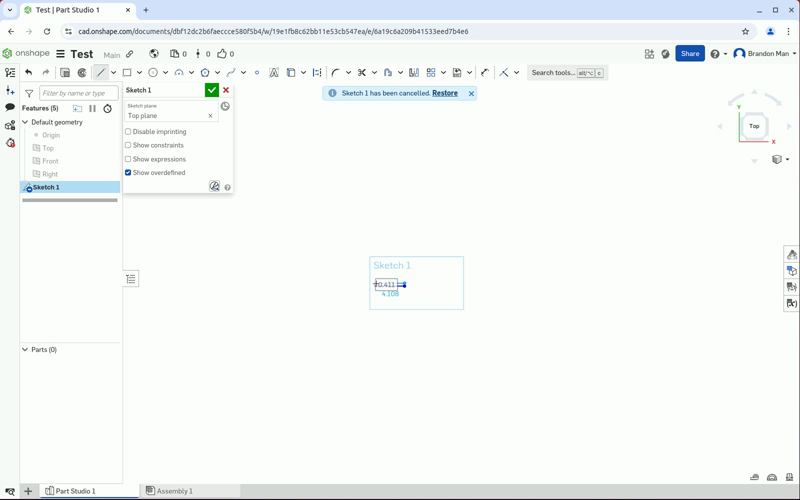
scroll(6)
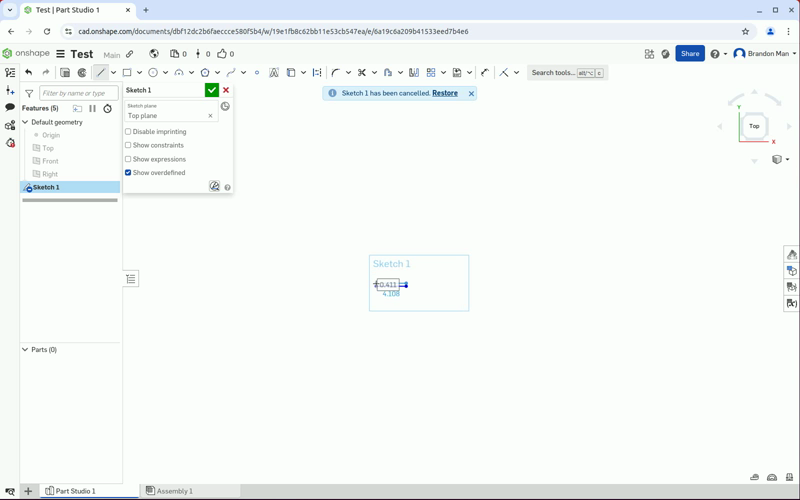
scroll(6)
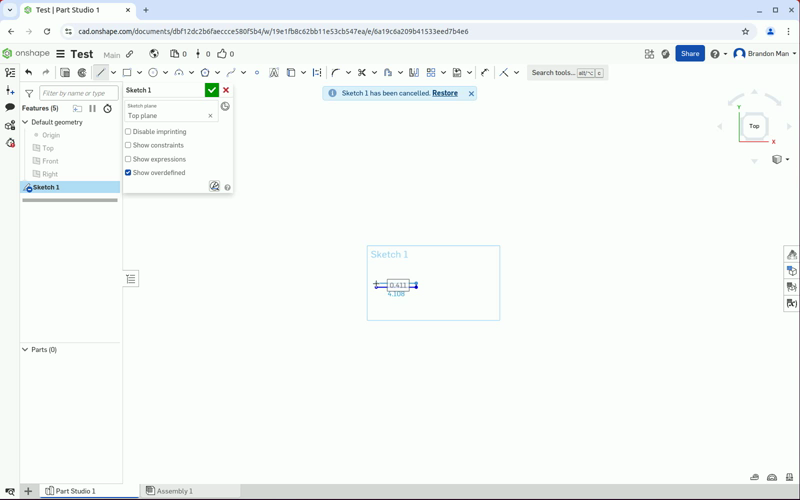
scroll(6)
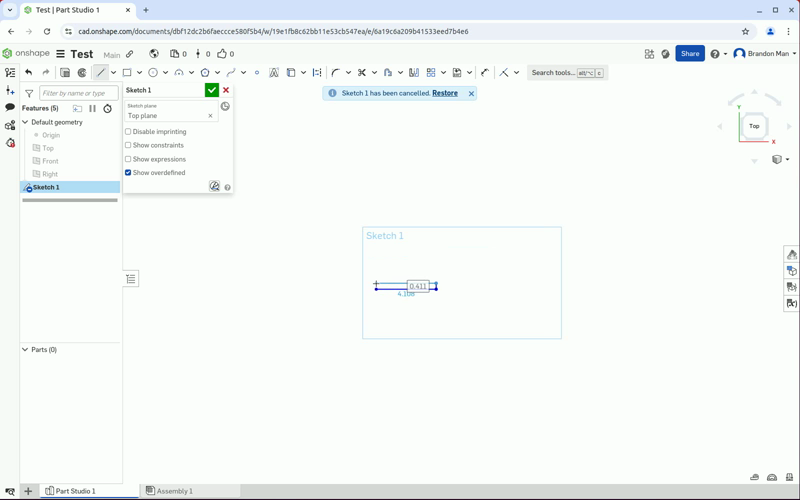
scroll(6)
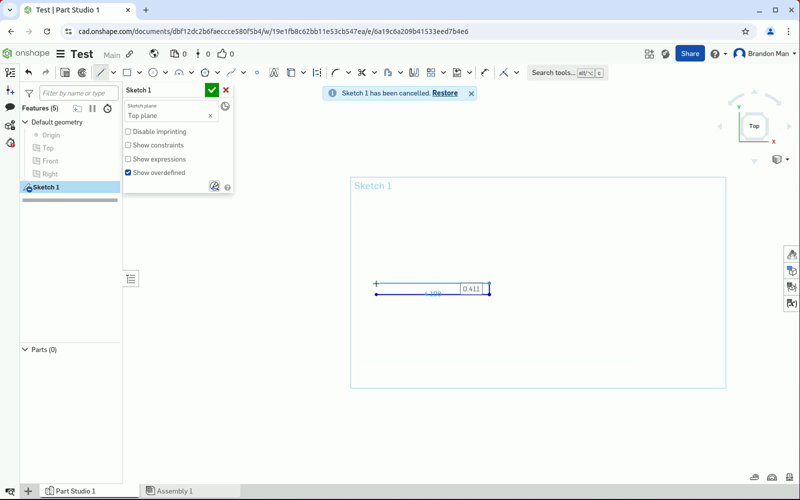
scroll(6)
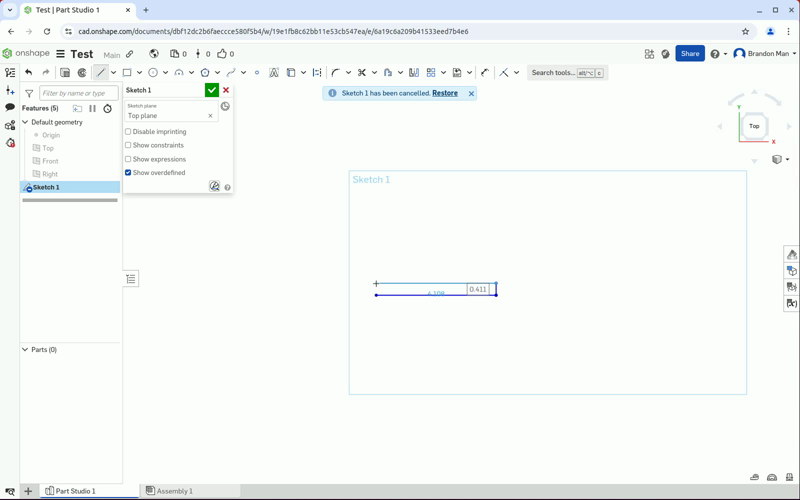
scroll(6)
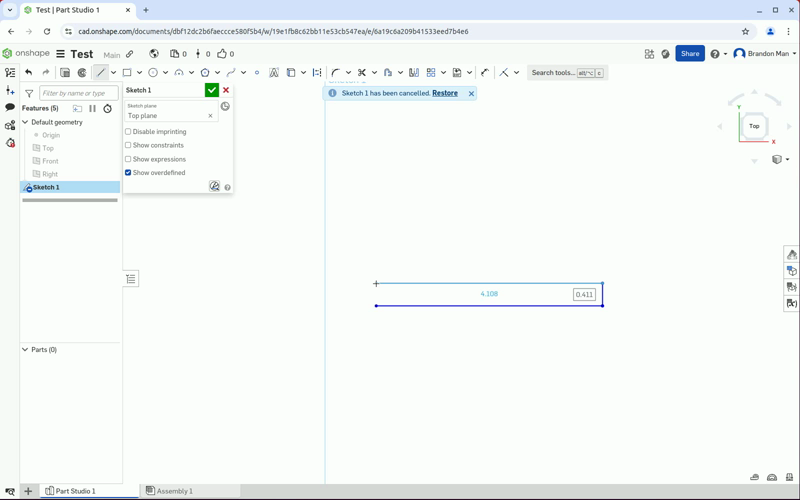
click(376, 283)
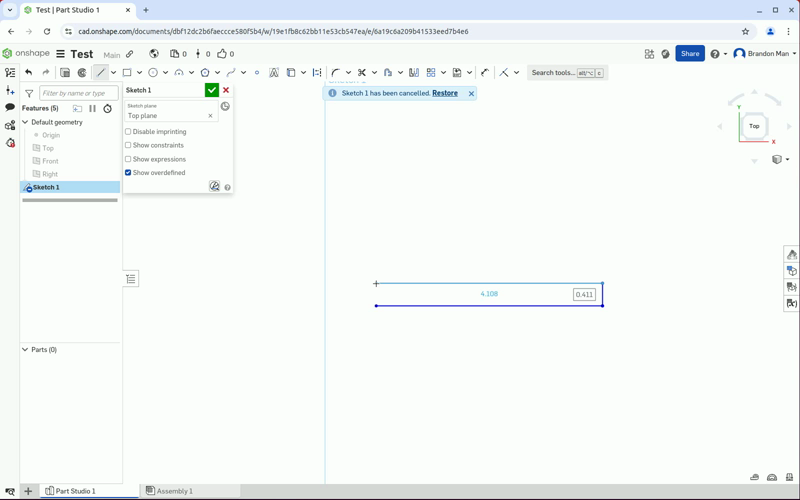
scroll(-6)
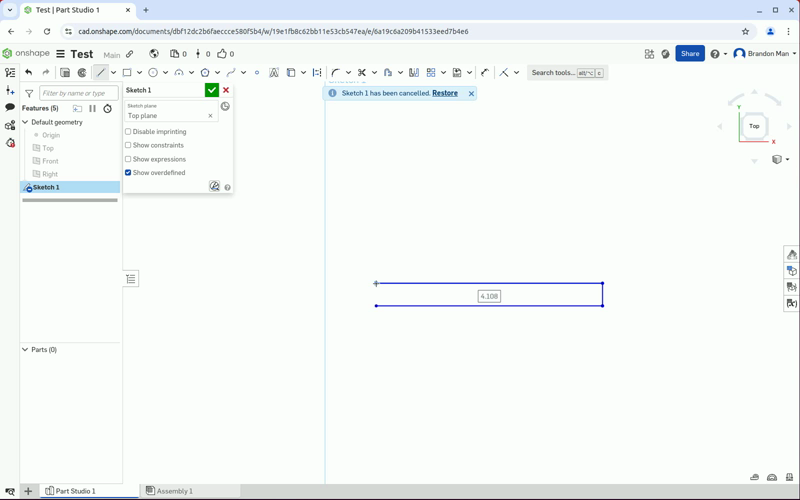
scroll(-6)
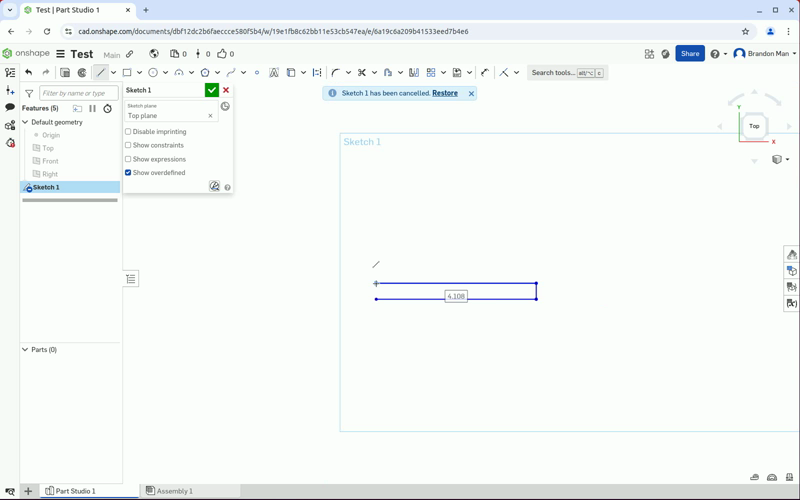
scroll(-6)
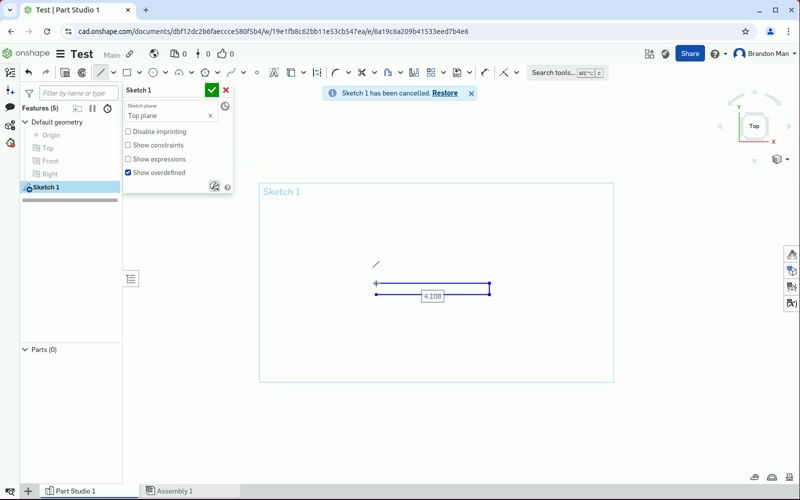
scroll(-6)
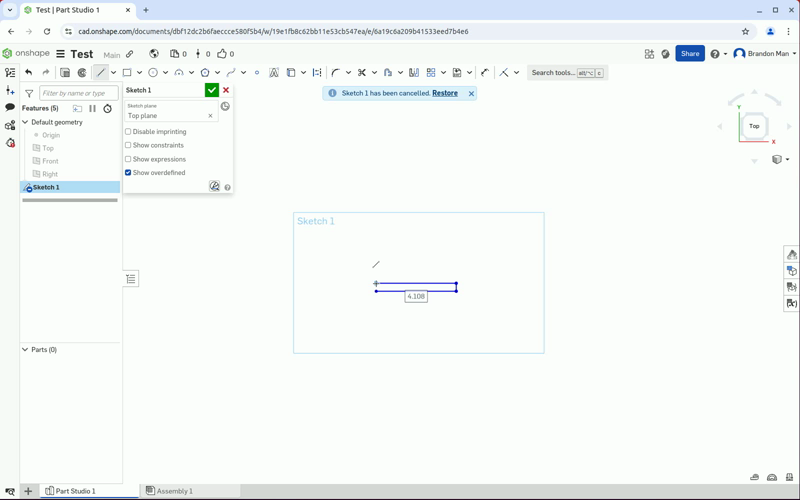
scroll(-6)
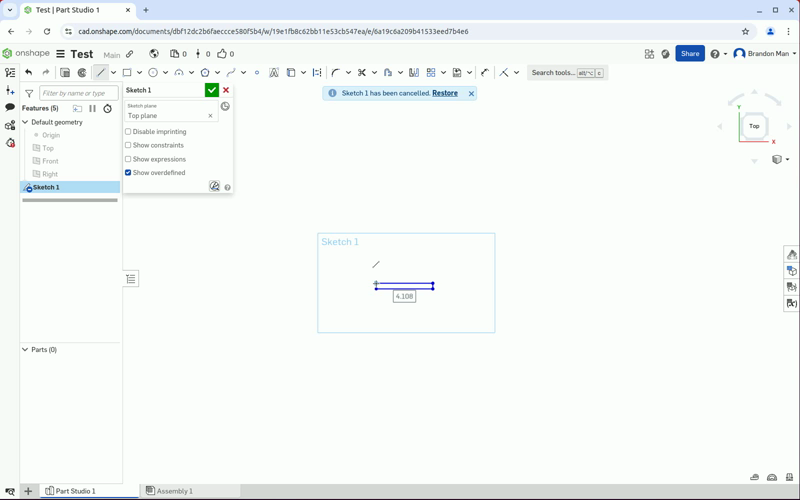
scroll(-6)
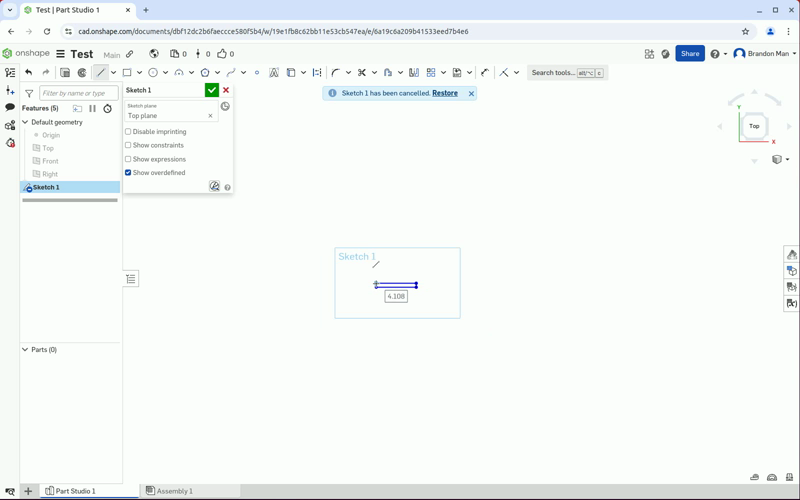
scroll(-6)
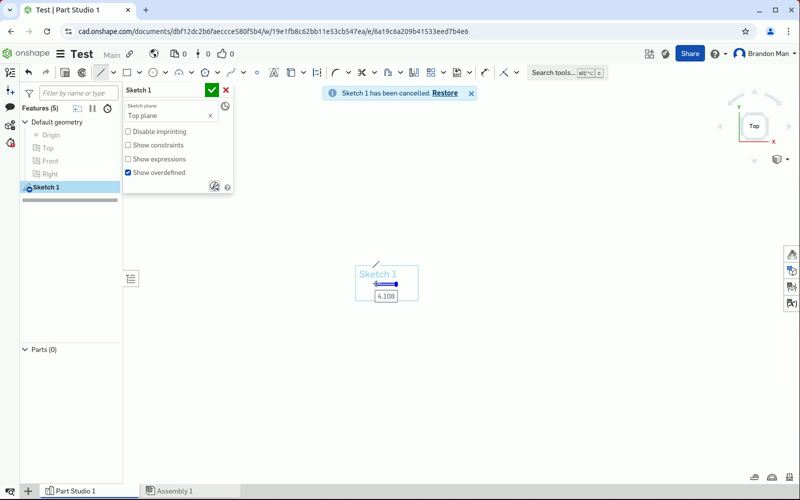
key_up(shift)
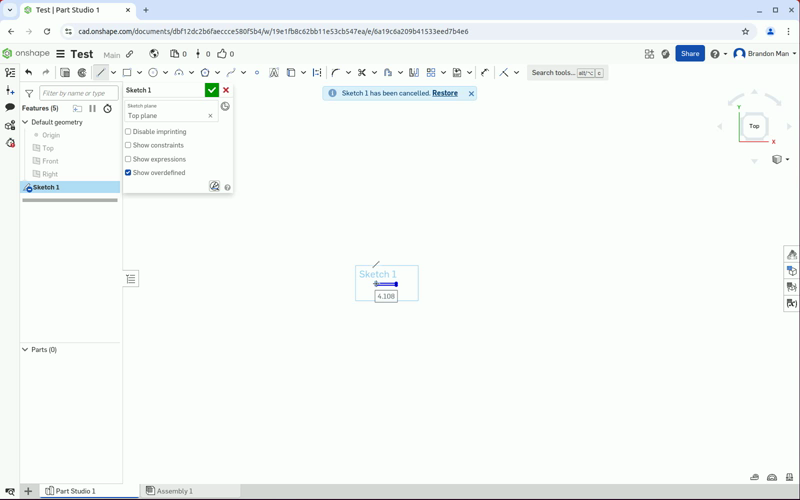
mouse_move(406, 283)
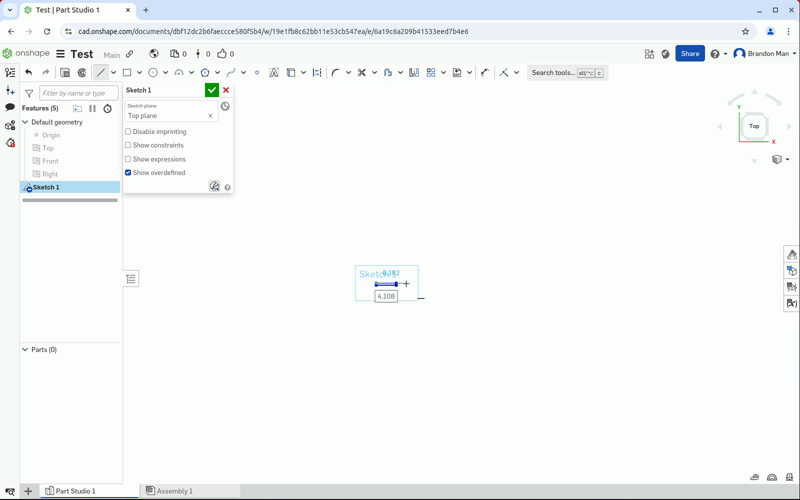
key_down(shift)
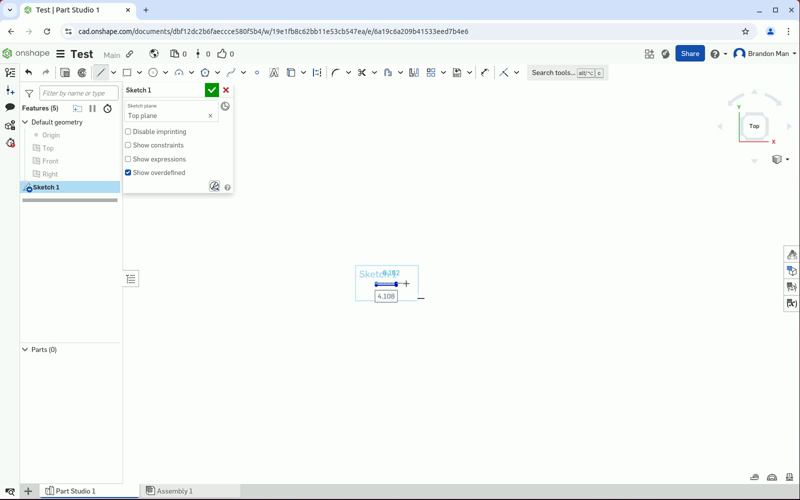
mouse_move(376, 285)
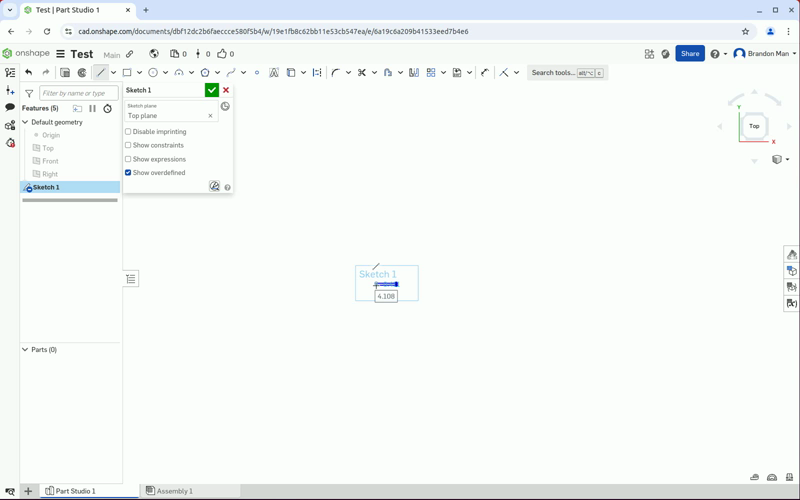
scroll(6)
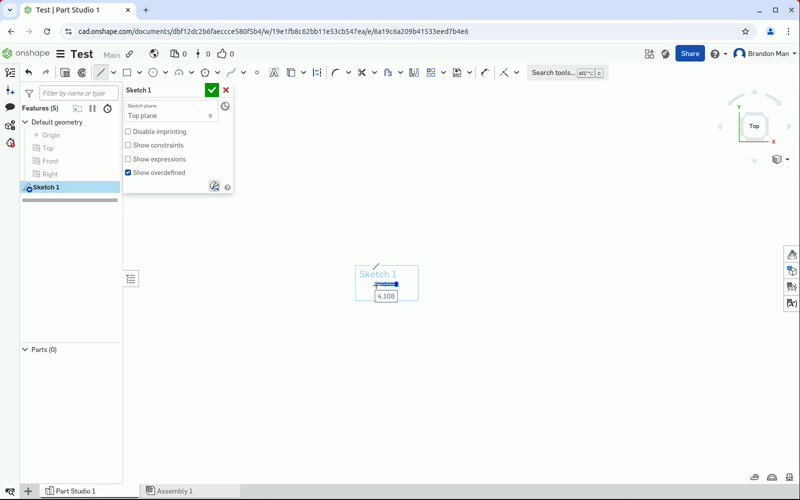
scroll(6)
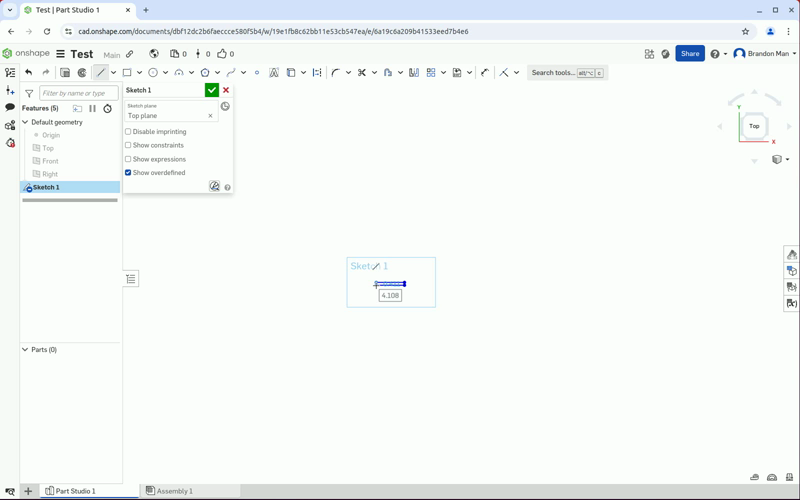
scroll(6)
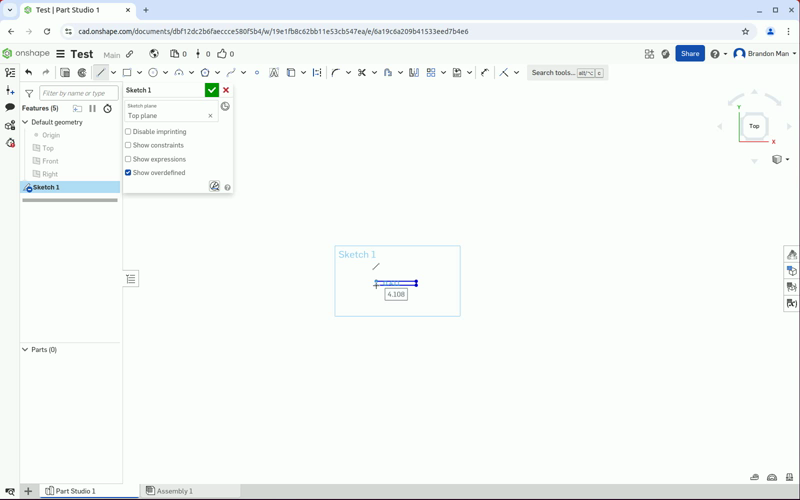
scroll(6)
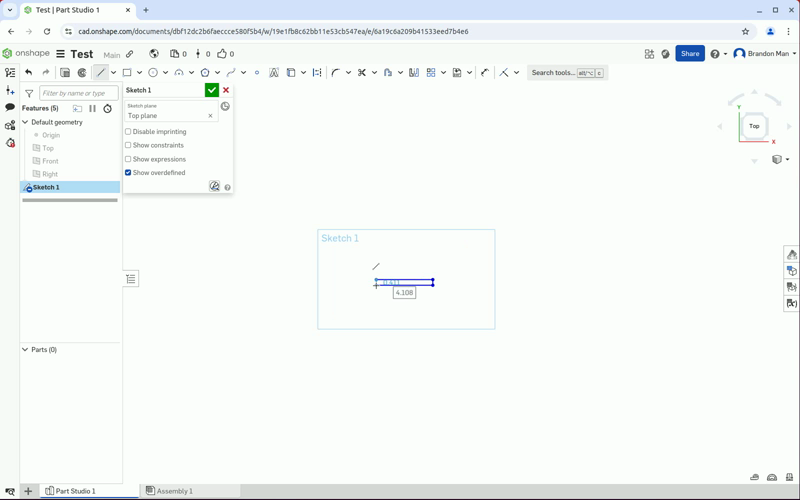
scroll(6)
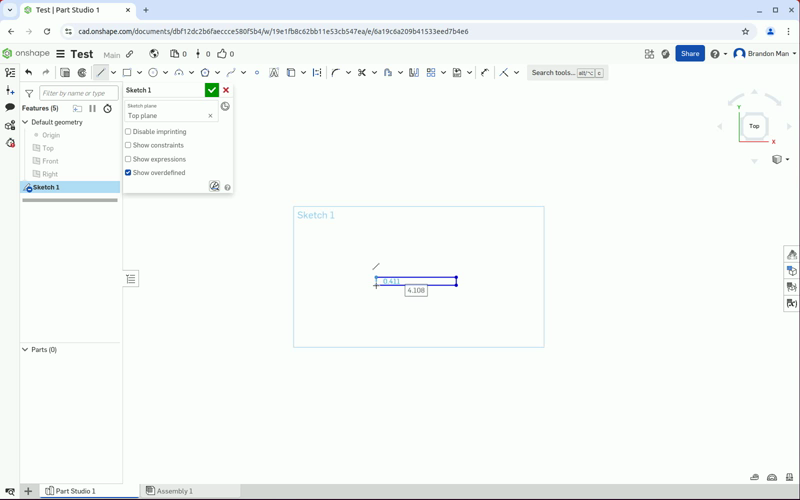
scroll(6)
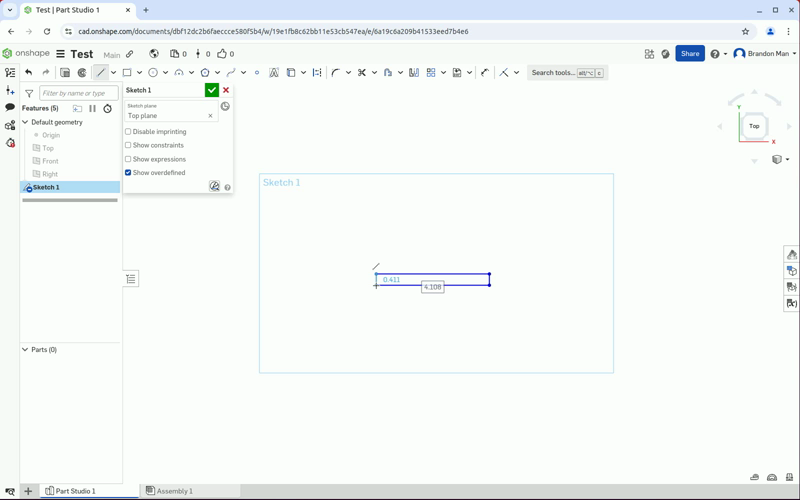
scroll(6)
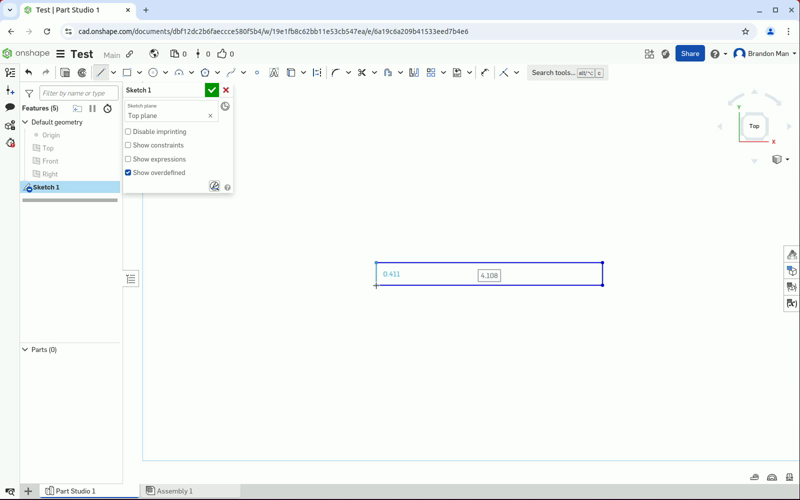
key_up(shift)
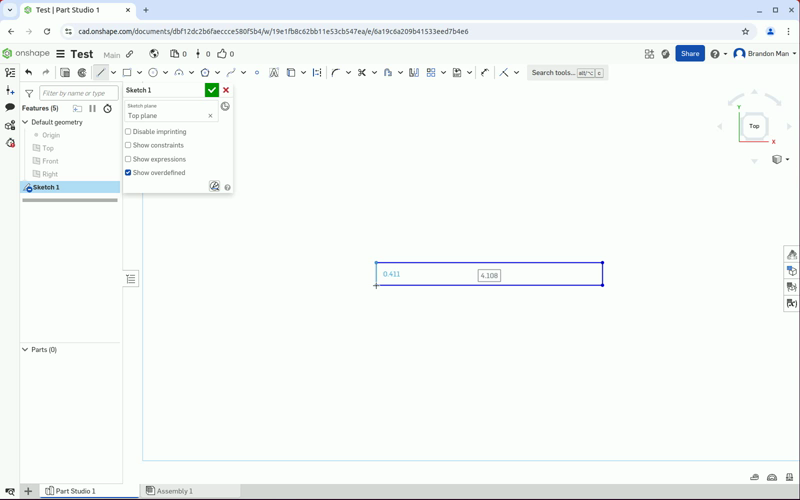
click(376, 285)
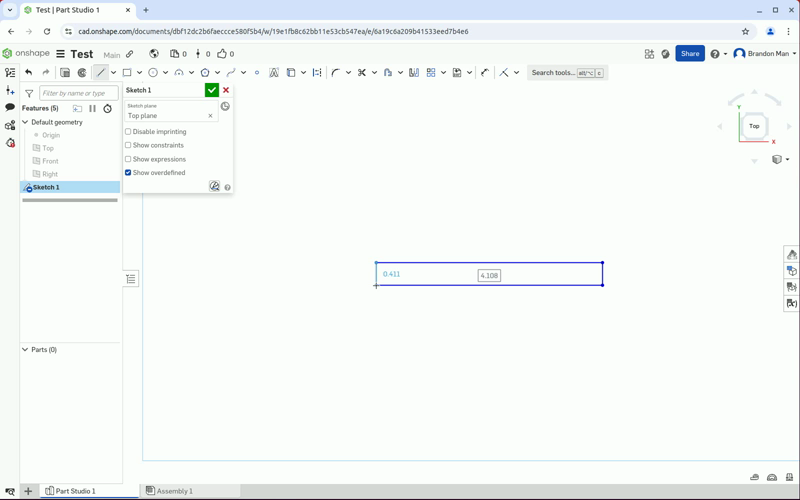
scroll(-6)
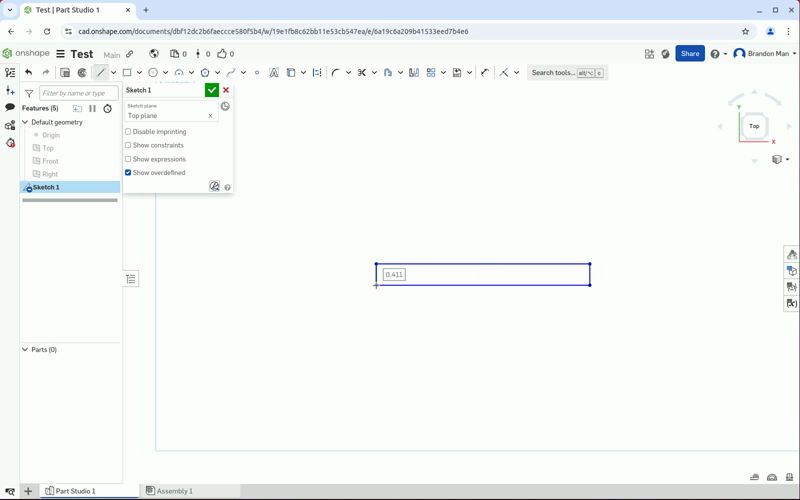
scroll(-6)
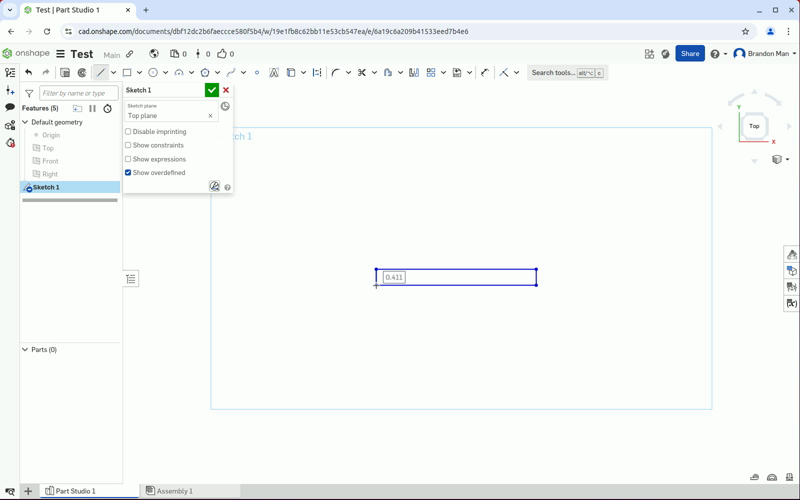
scroll(-6)
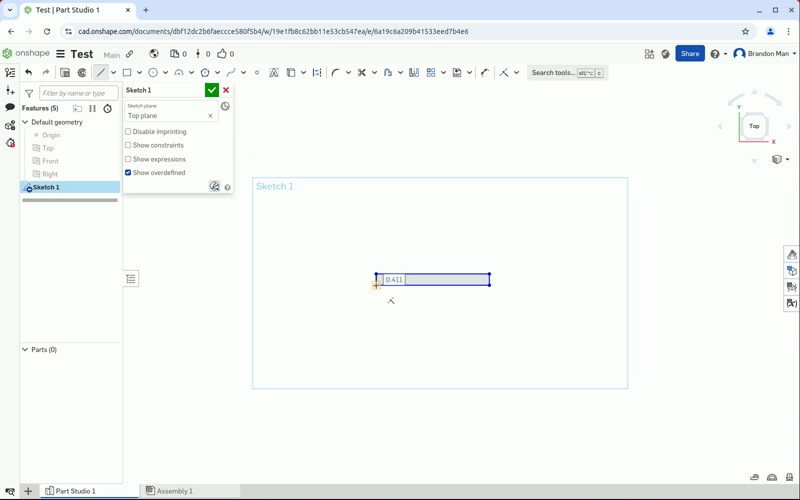
scroll(-6)
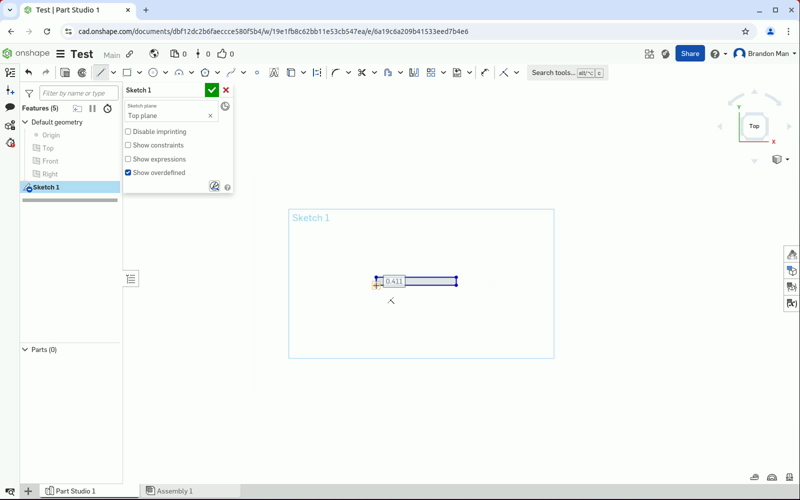
scroll(-6)
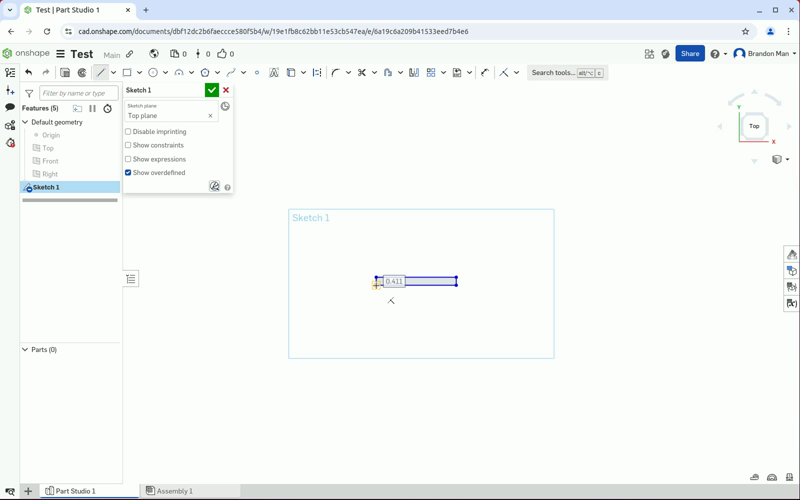
scroll(-6)
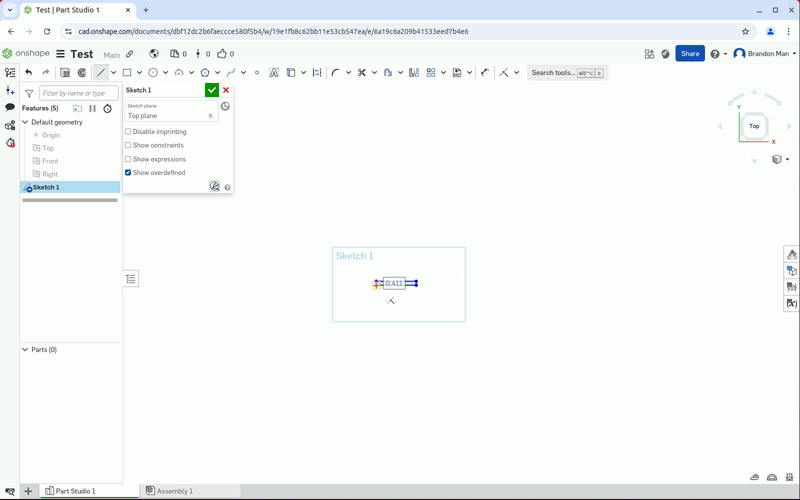
scroll(-6)
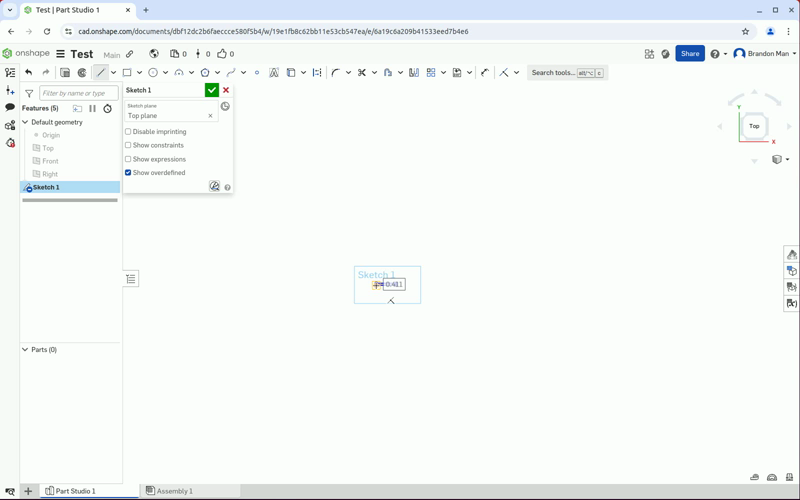
key(esc)
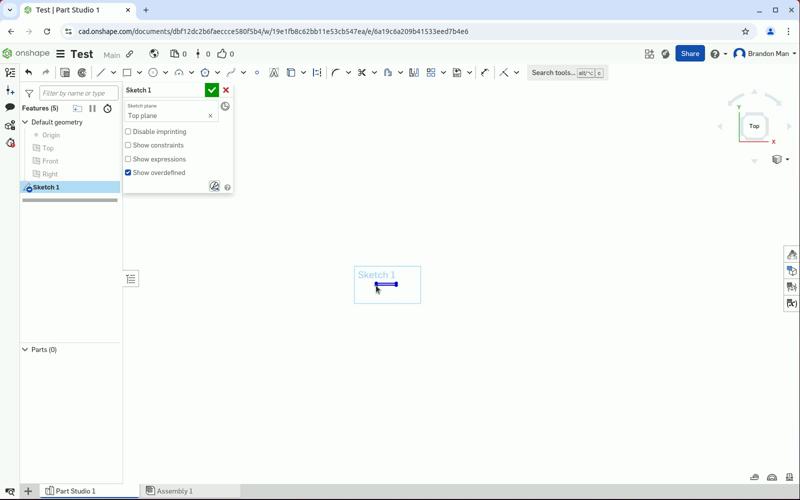
mouse_move(384, 283)
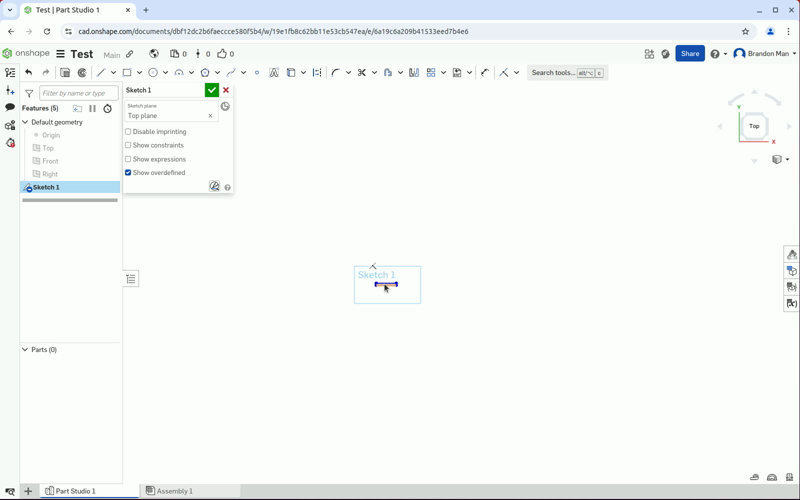
scroll(6)
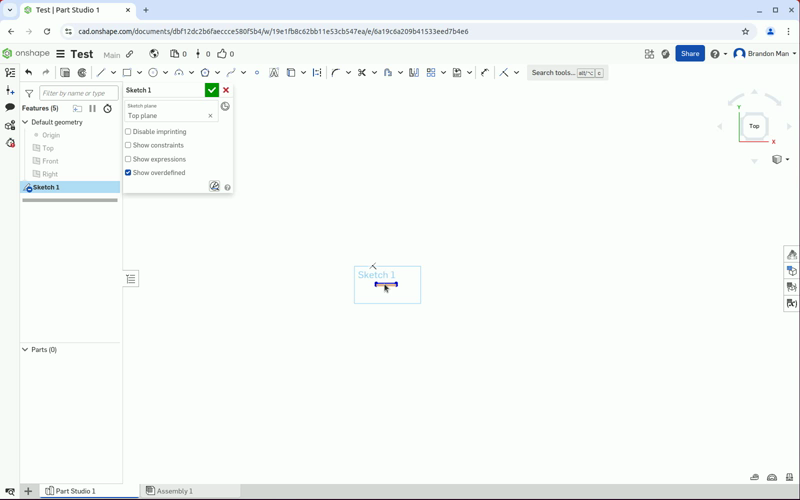
scroll(6)
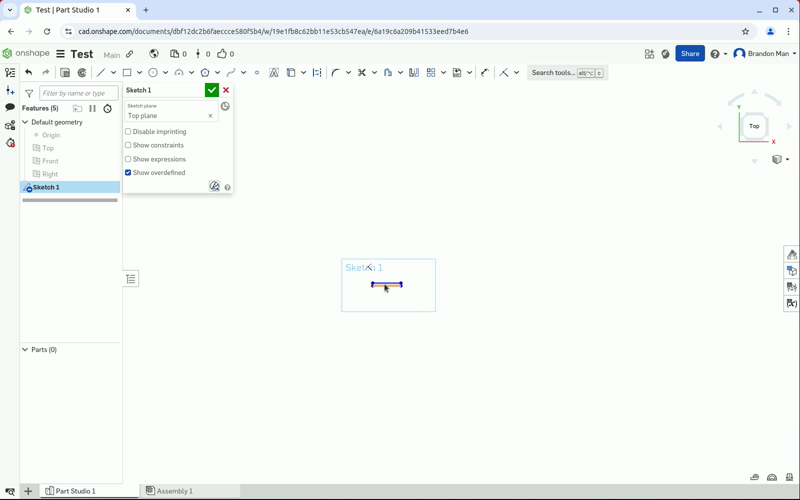
scroll(6)
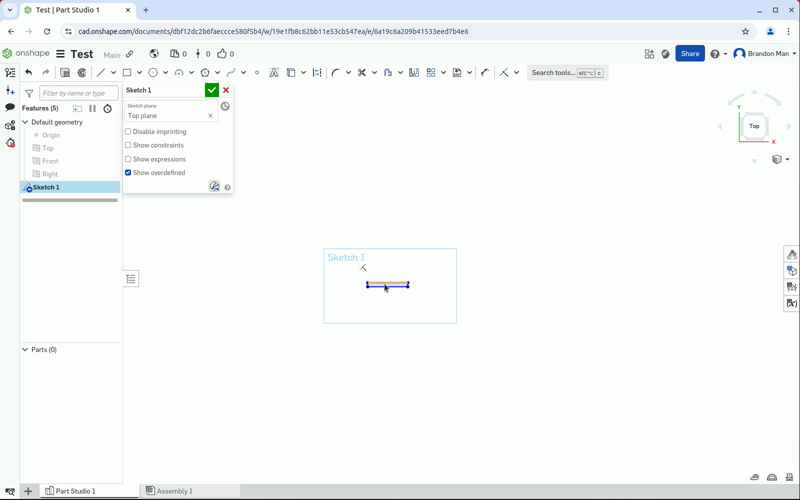
scroll(6)
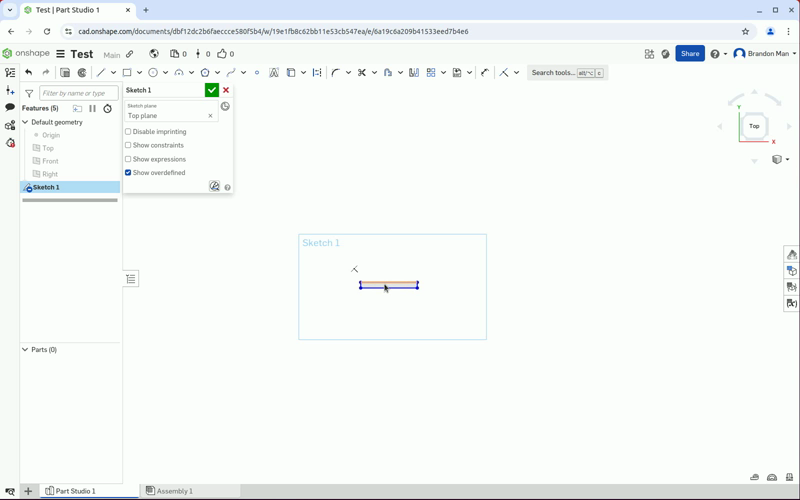
scroll(6)
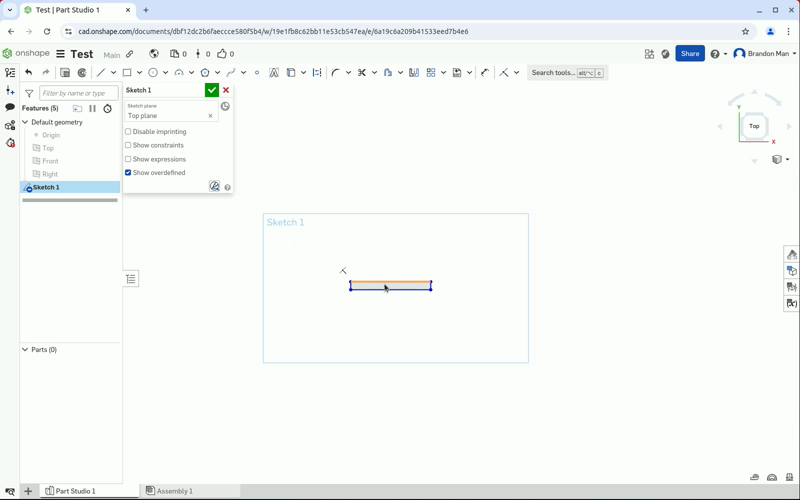
scroll(6)
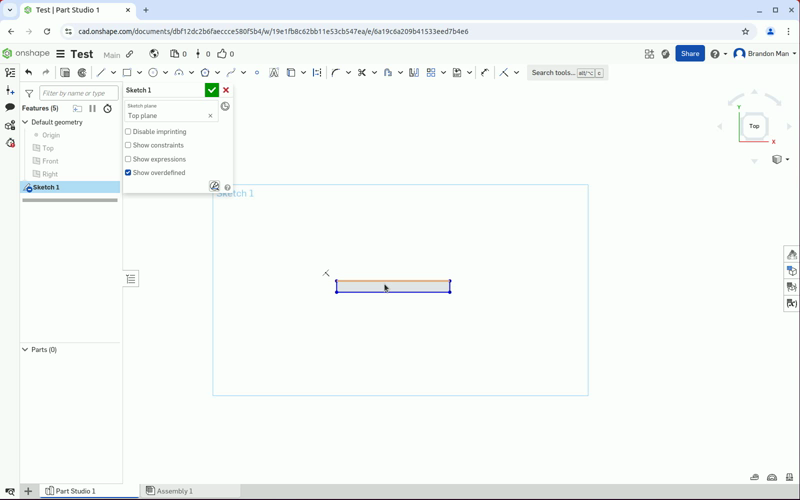
scroll(6)
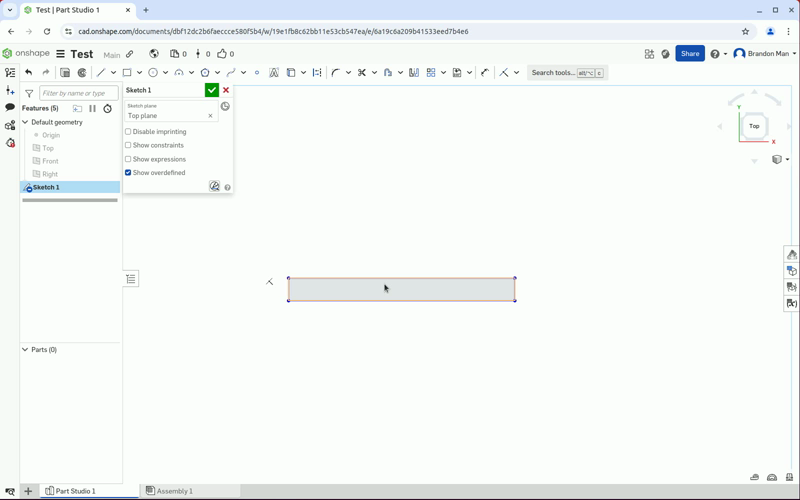
click(384, 283)
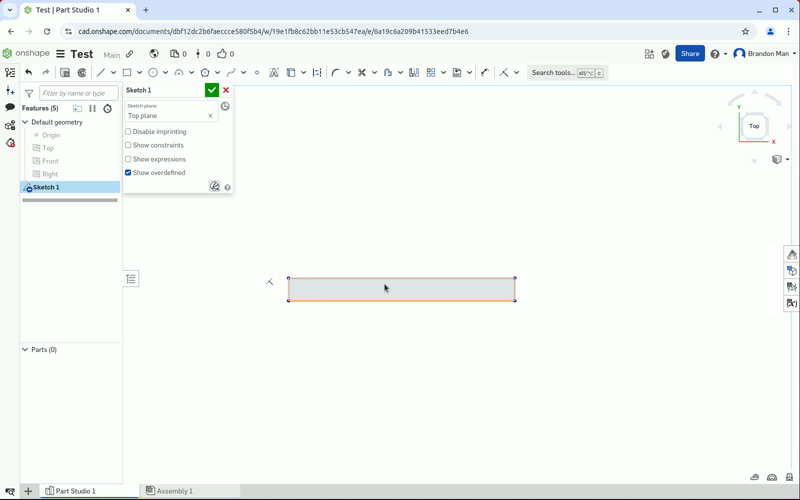
scroll(-6)
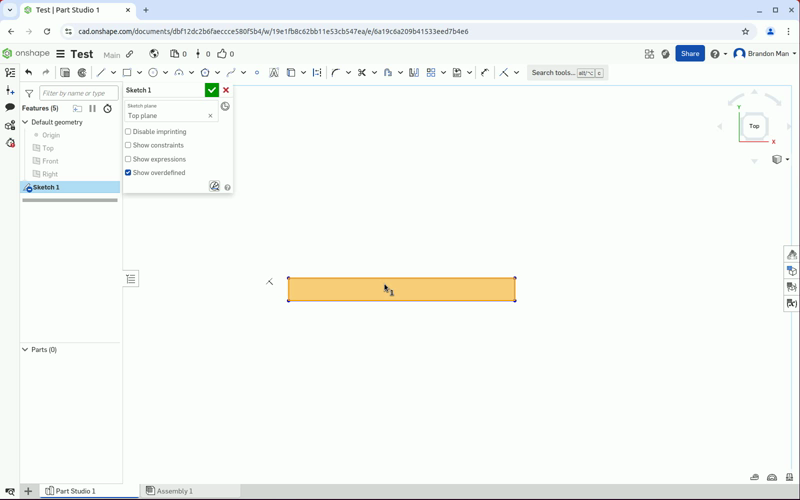
scroll(-6)
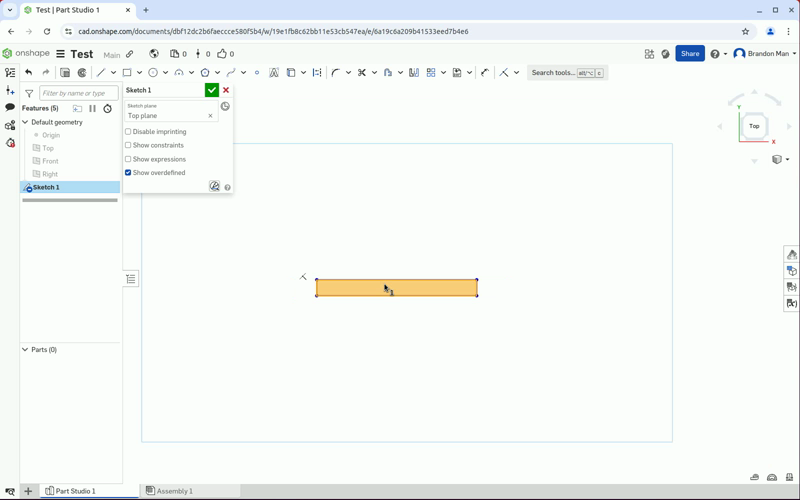
scroll(-6)
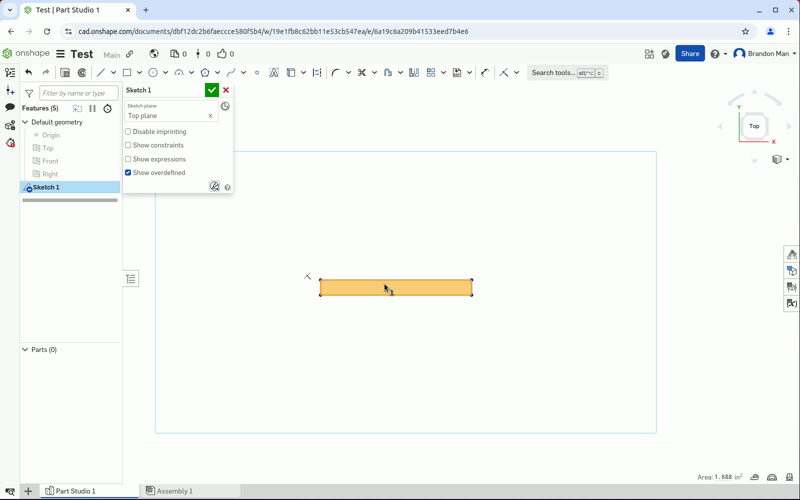
scroll(-6)
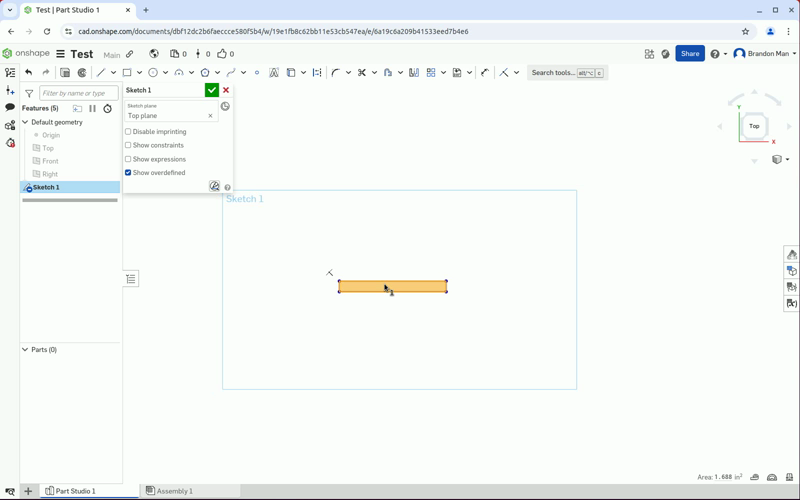
scroll(-6)
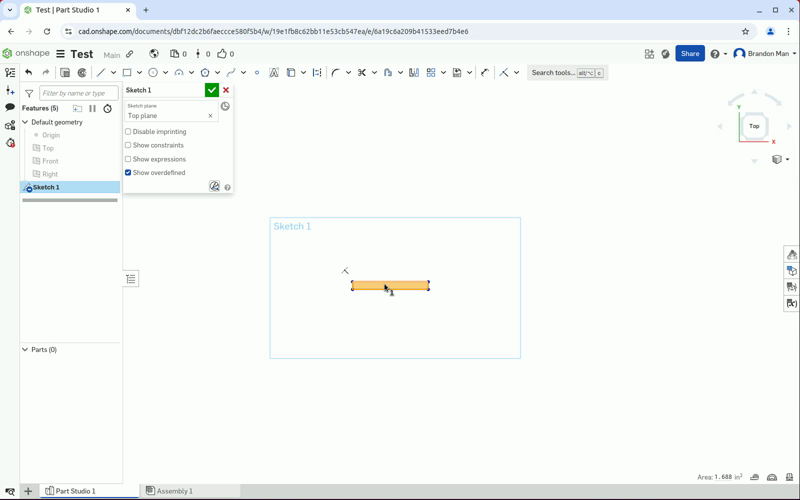
scroll(-6)
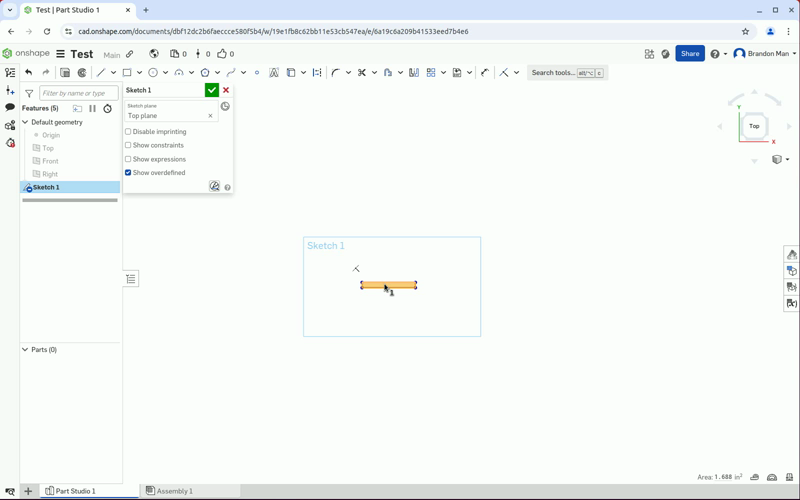
scroll(-6)
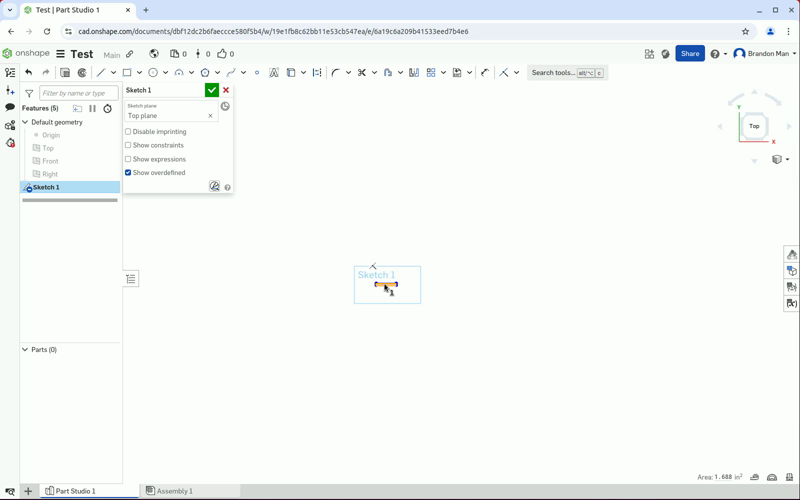
mouse_move(73, 352)
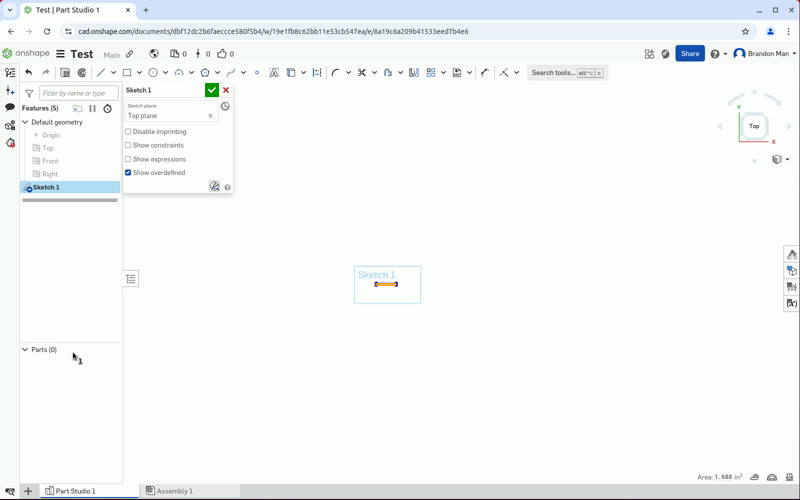
key(shift+y)
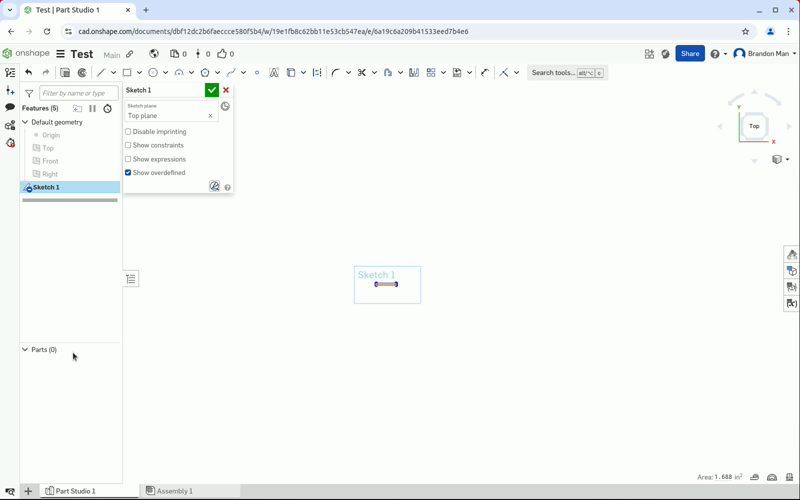
key(shift+e)
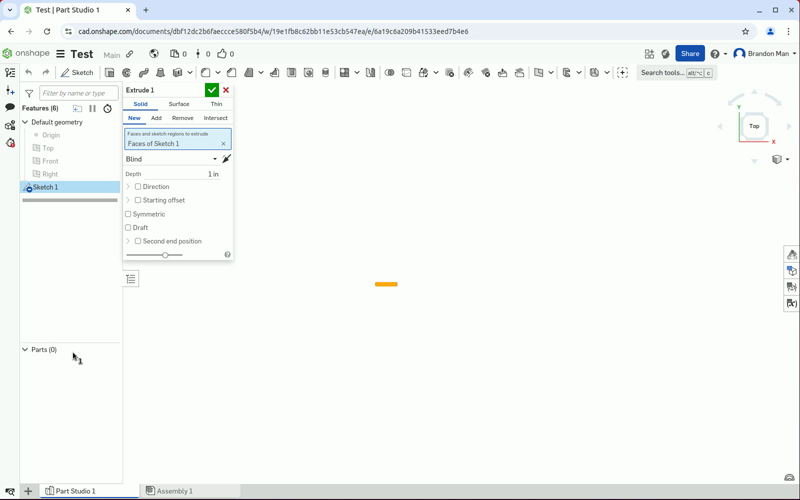
mouse_move(143, 106)
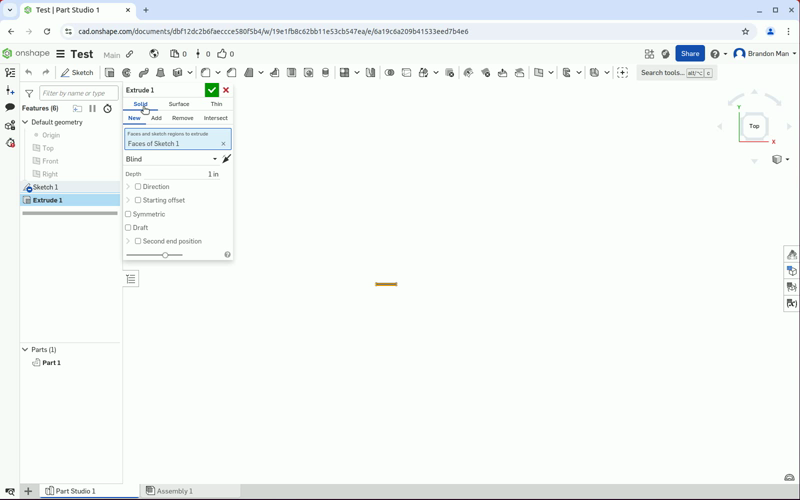
click(143, 106)
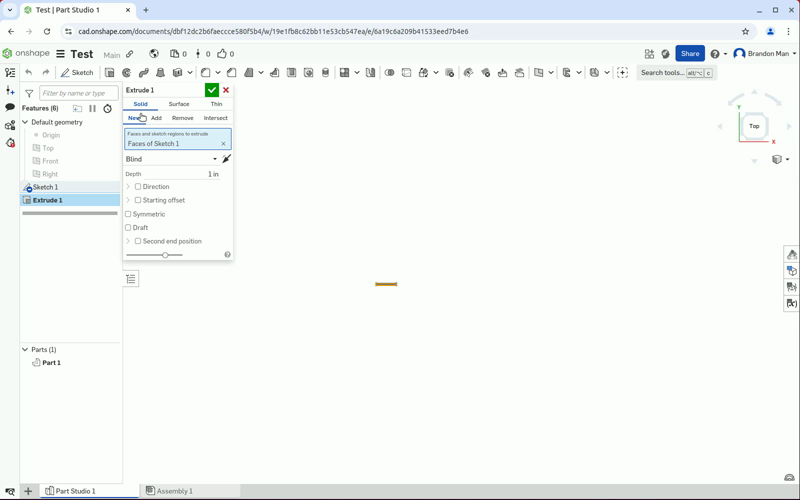
mouse_move(137, 120)
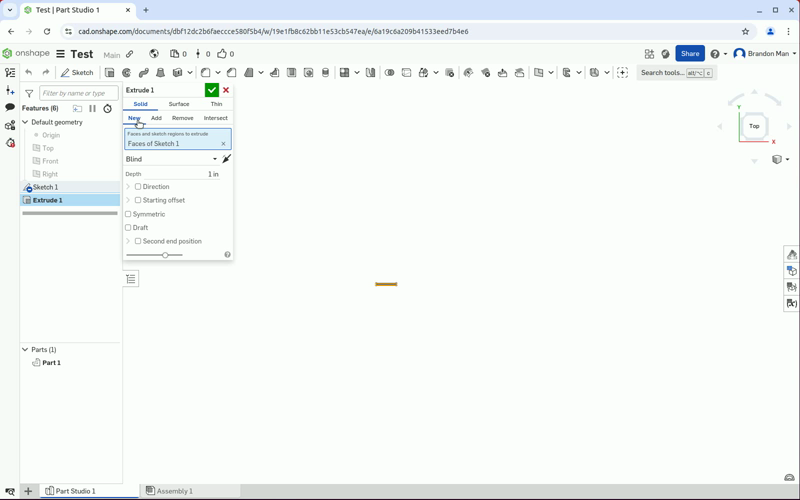
click(137, 120)
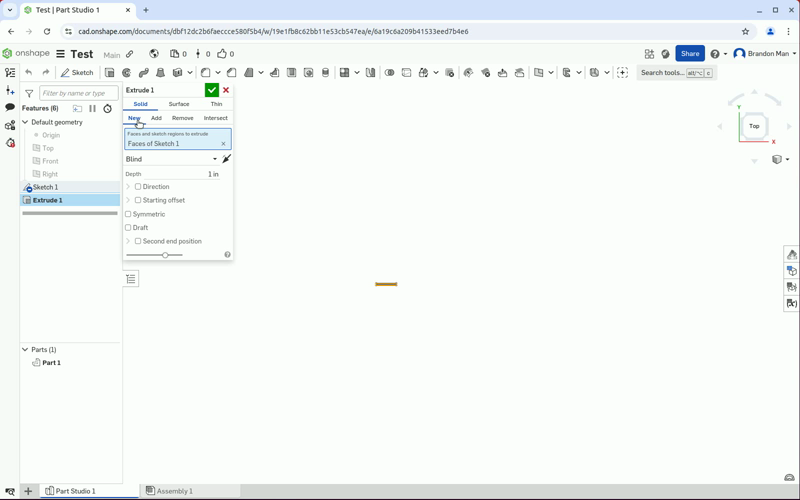
key(tab, 4)
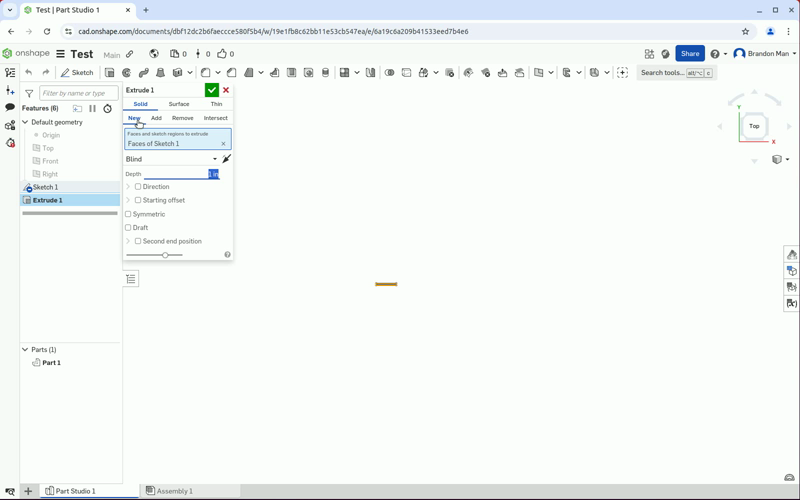
text(0.481)
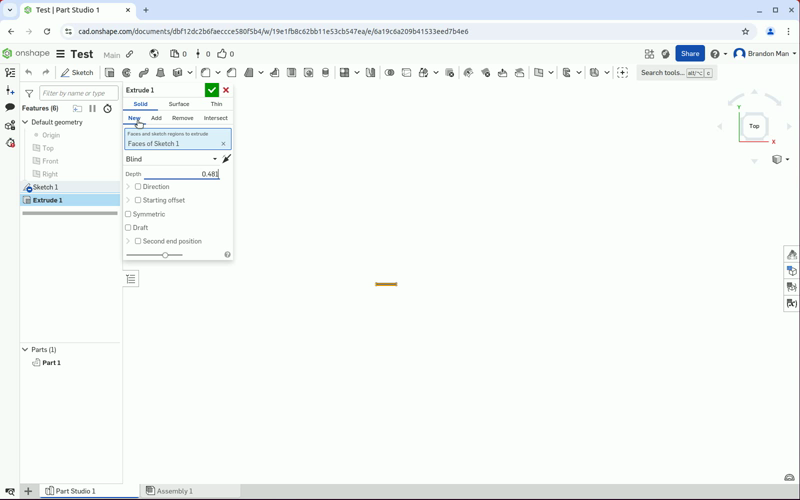
key(enter)
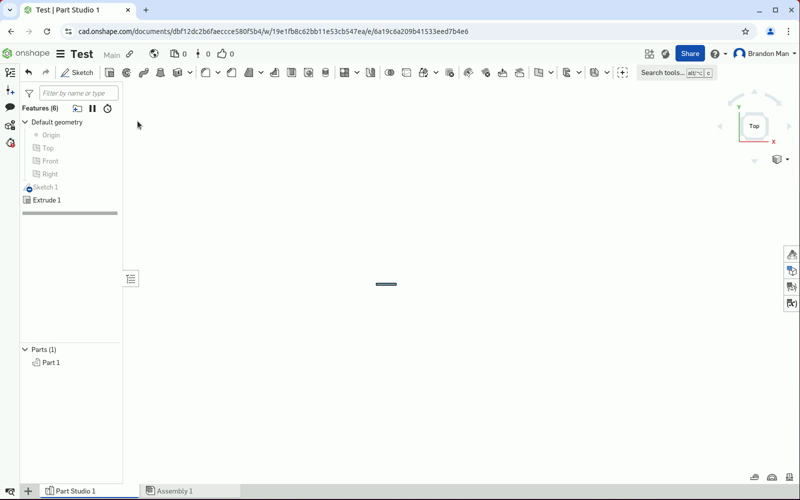
key(shift+h)
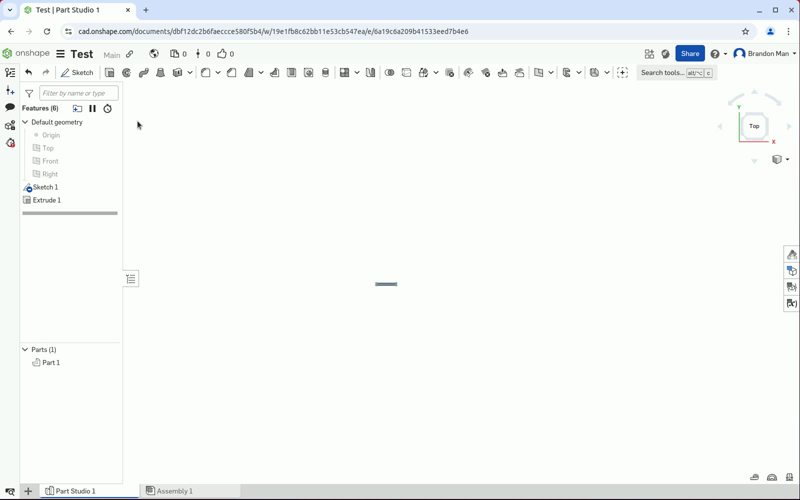
key(shift+h)
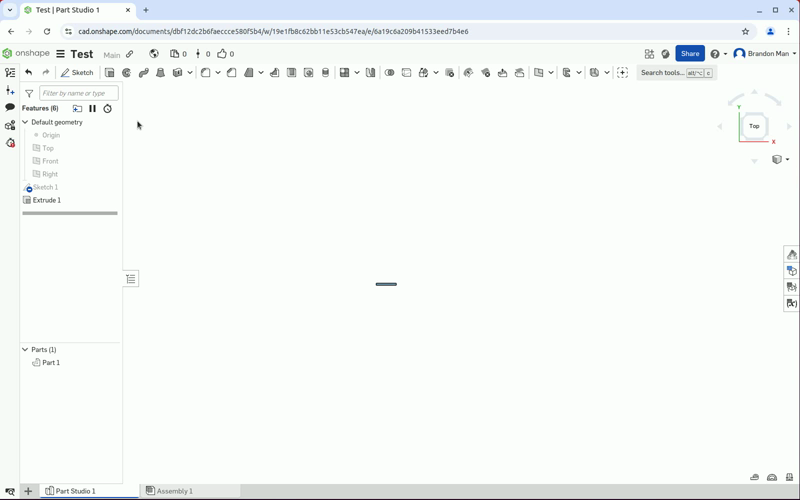
mouse_move(73, 189)
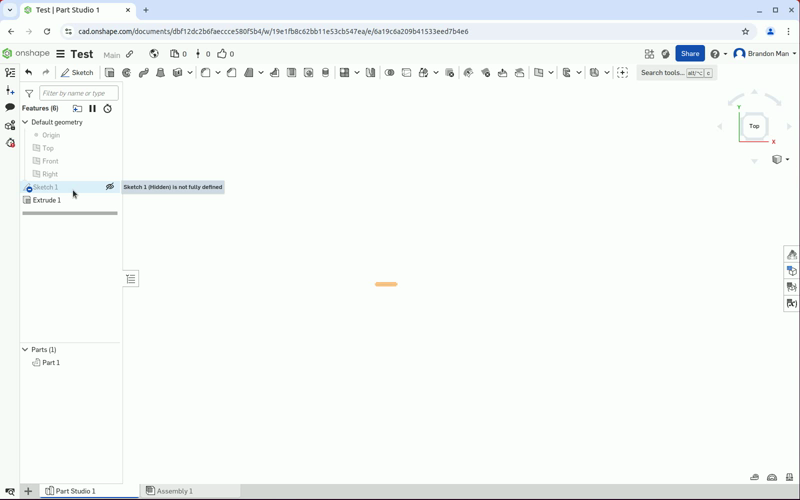
click(73, 189)
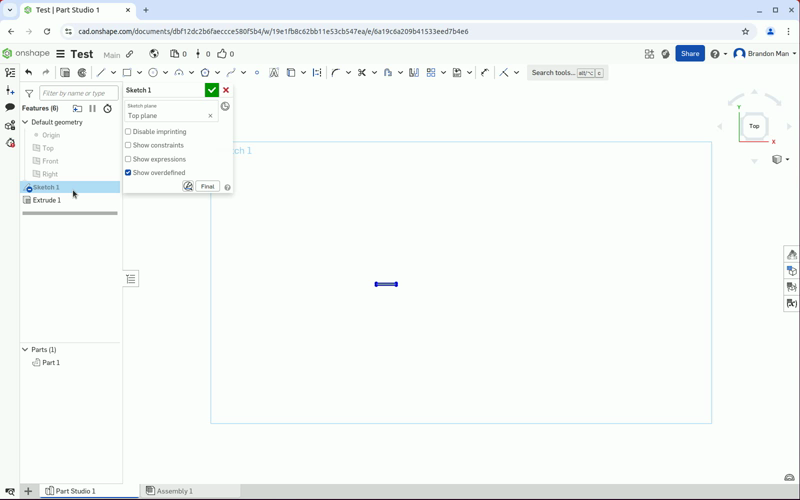
mouse_move(229, 92)
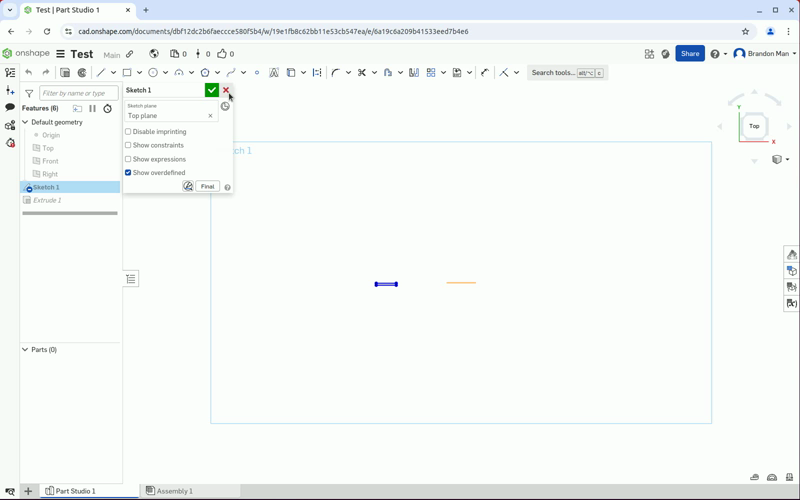
click(229, 92)
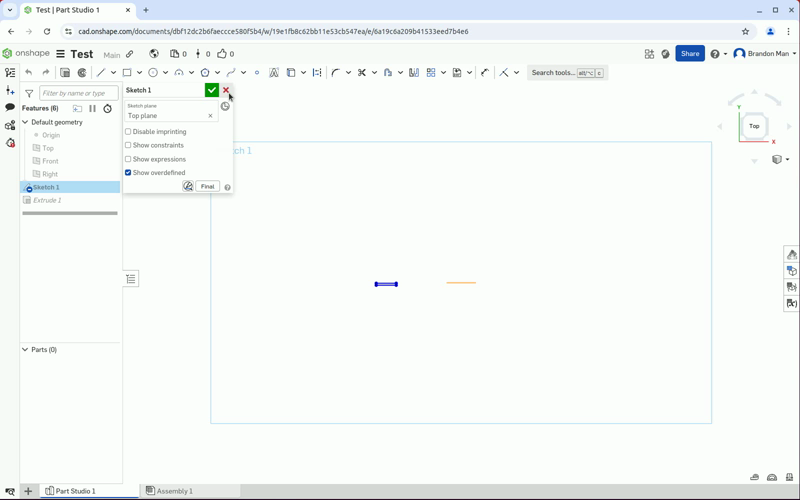
key(shift+s)
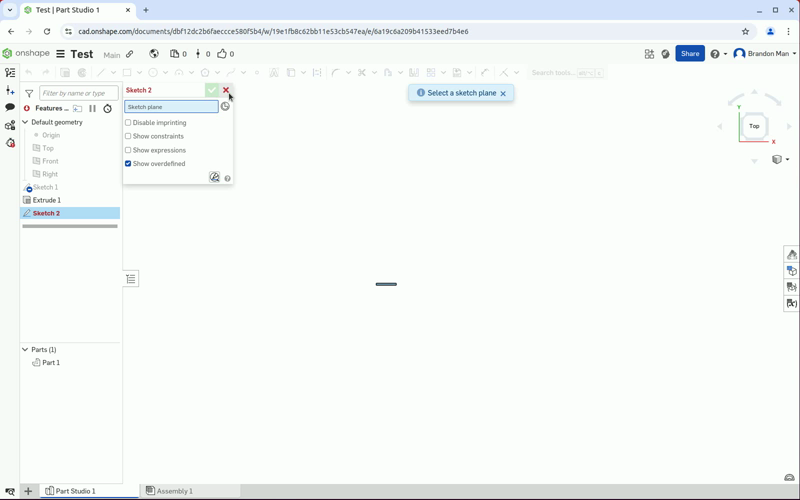
mouse_move(73, 150)
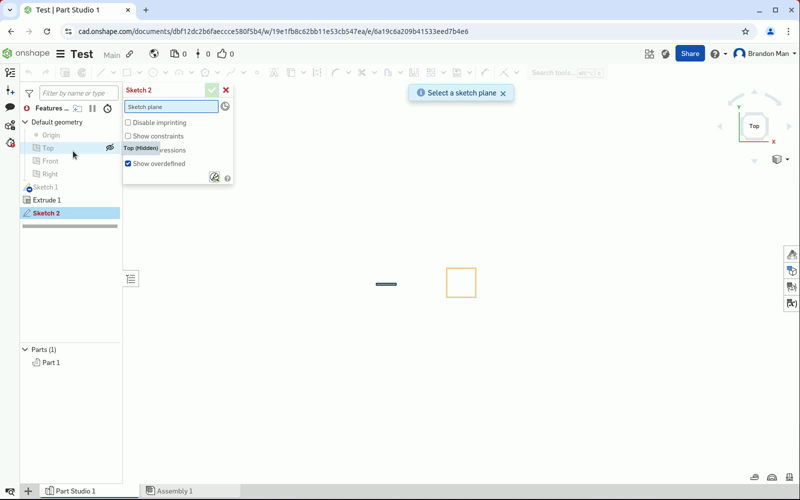
click(73, 150)
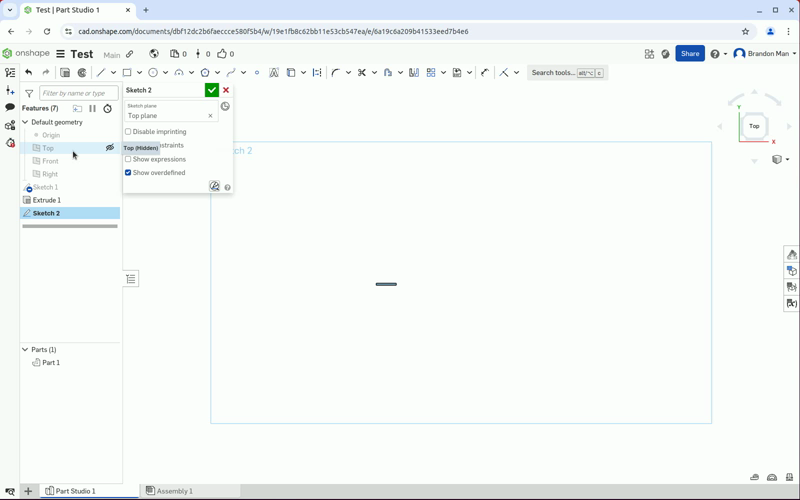
mouse_move(73, 352)
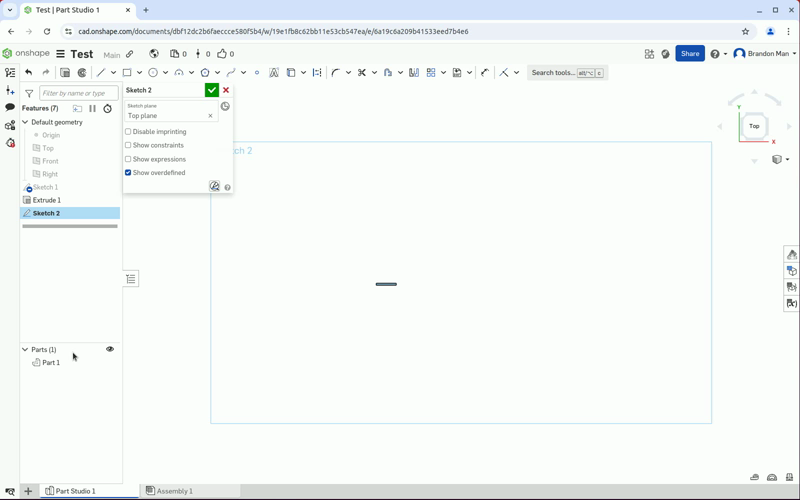
key(y)
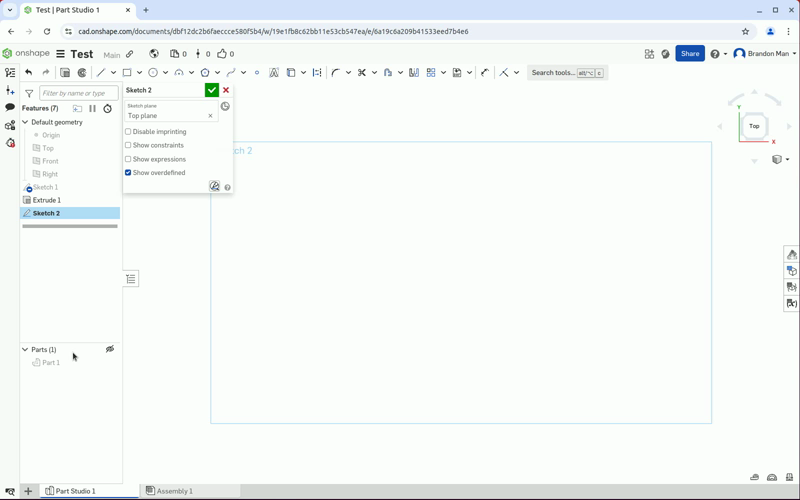
key(l)
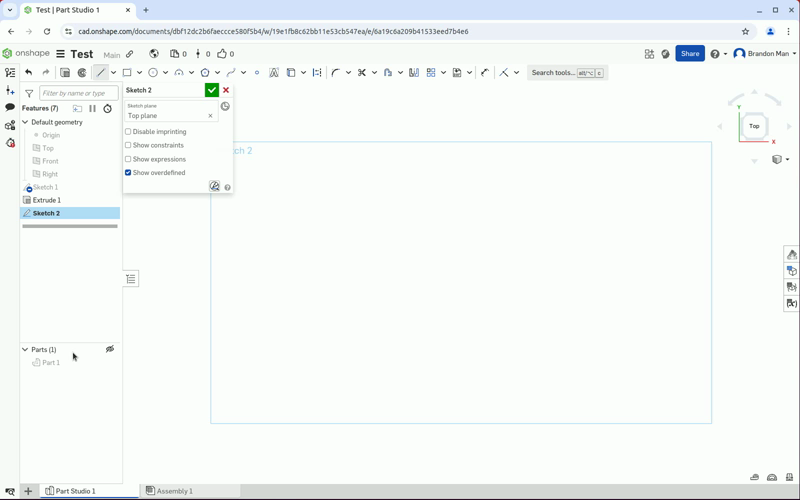
key_down(shift)
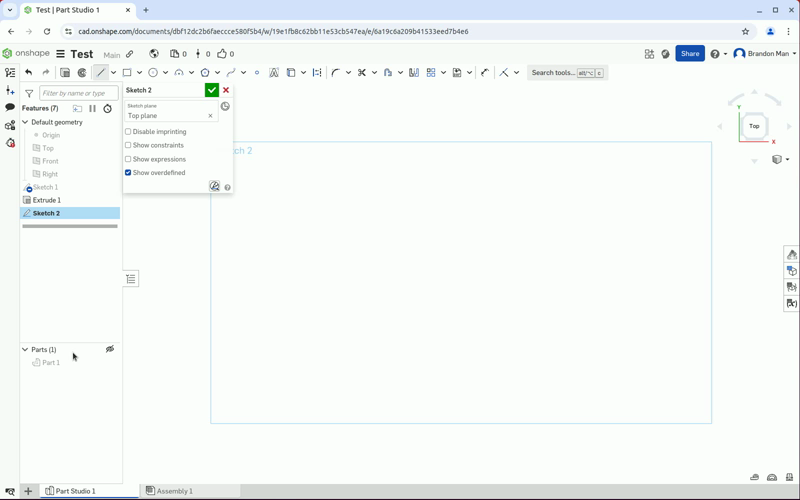
mouse_move(546, 285)
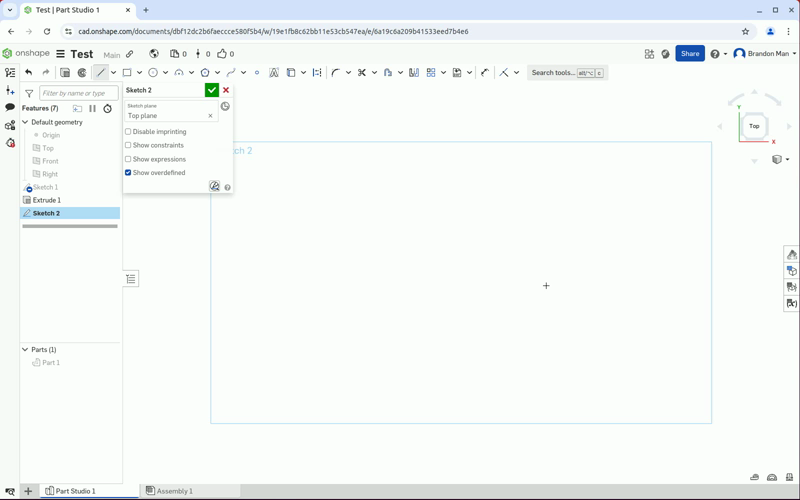
click(546, 285)
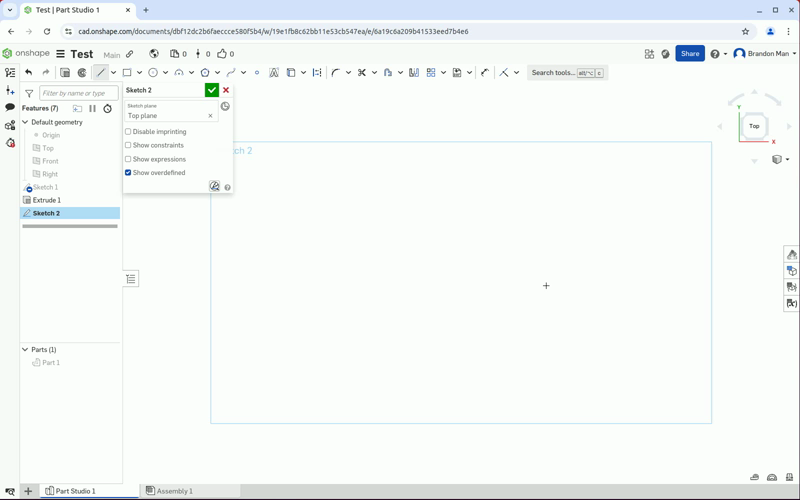
key_up(shift)
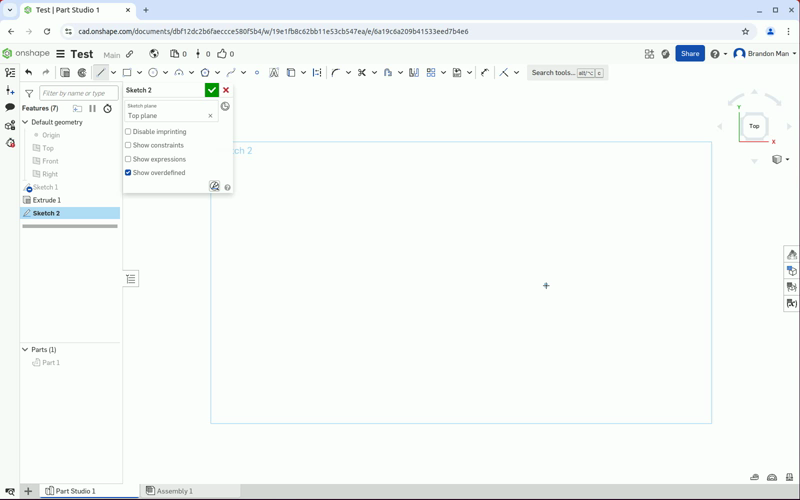
key_down(shift)
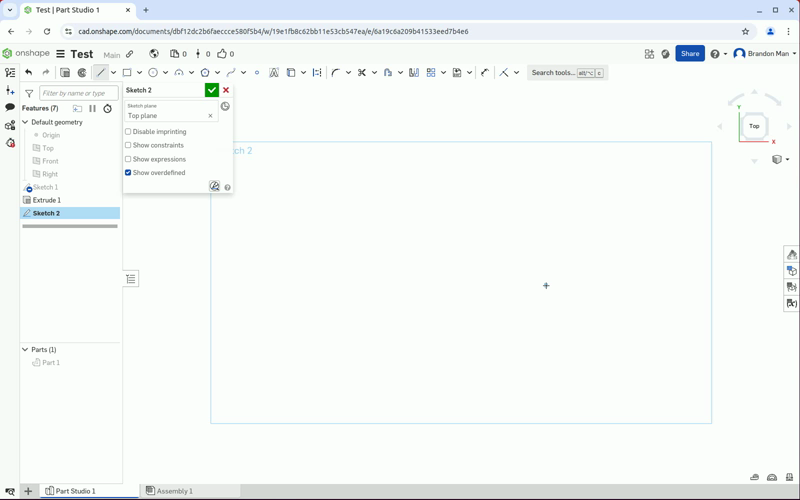
mouse_move(576, 285)
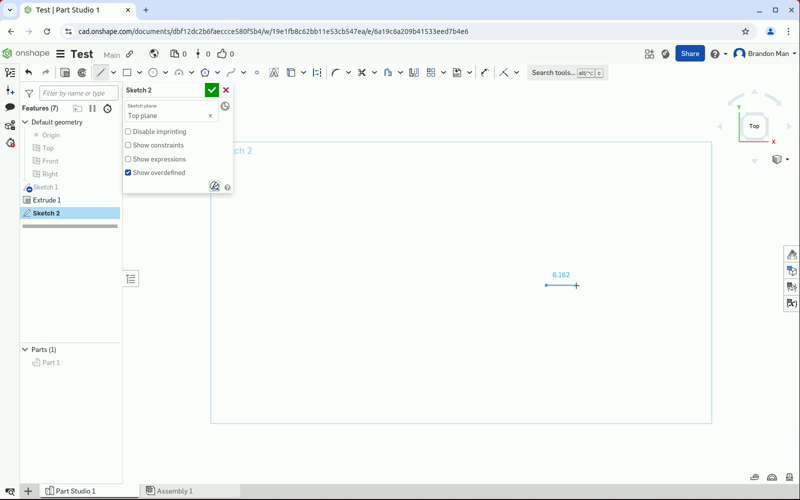
mouse_move(566, 285)
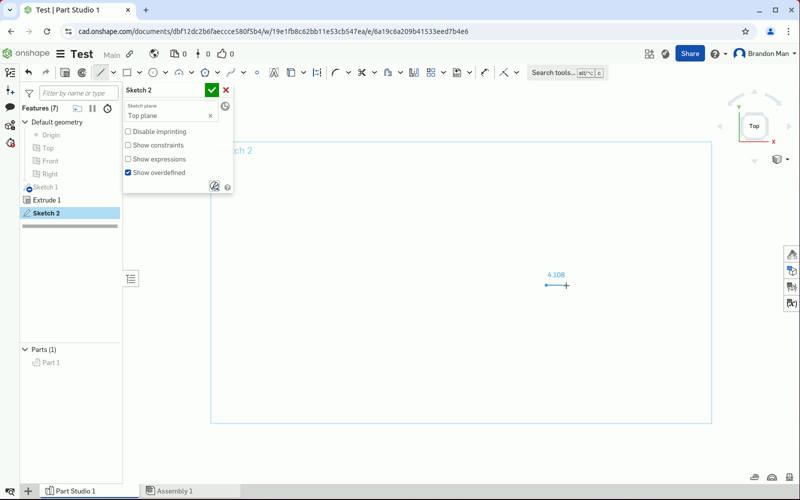
click(566, 285)
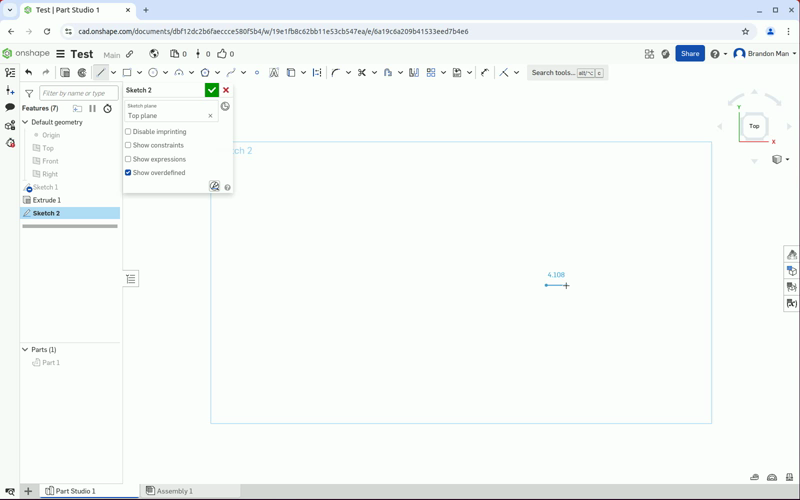
key_up(shift)
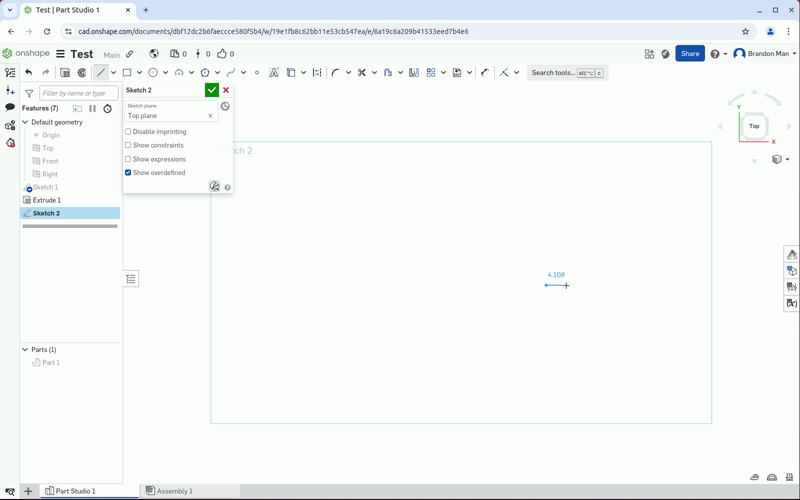
key_down(shift)
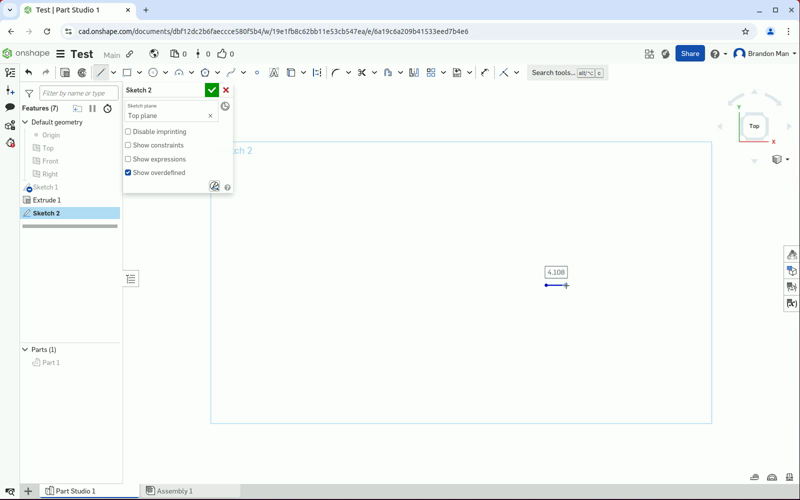
mouse_move(589, 285)
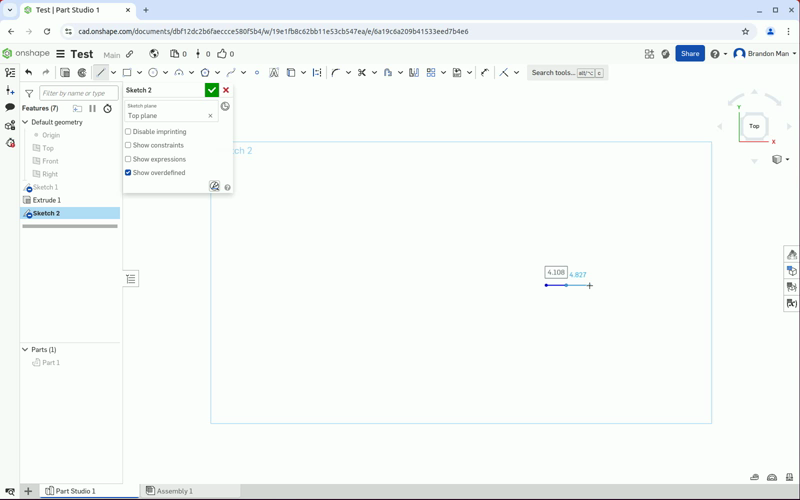
mouse_move(566, 283)
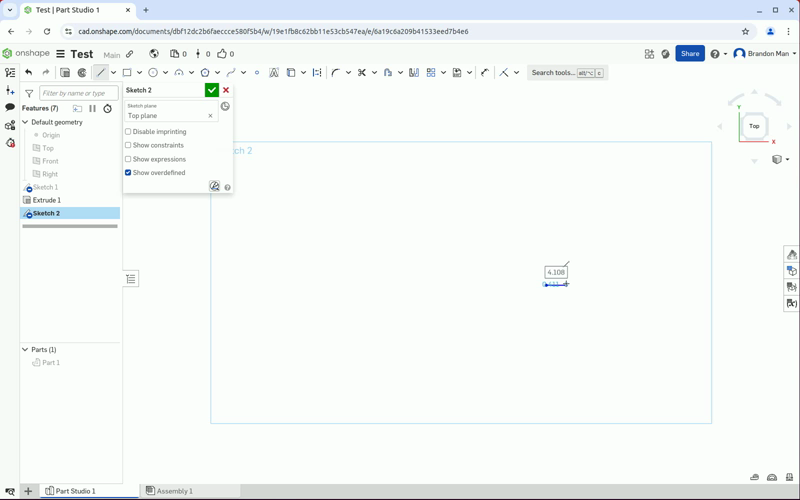
scroll(6)
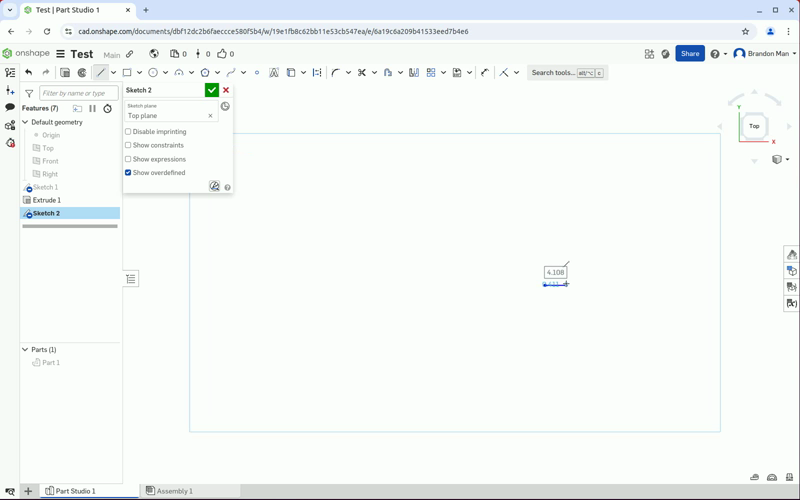
scroll(6)
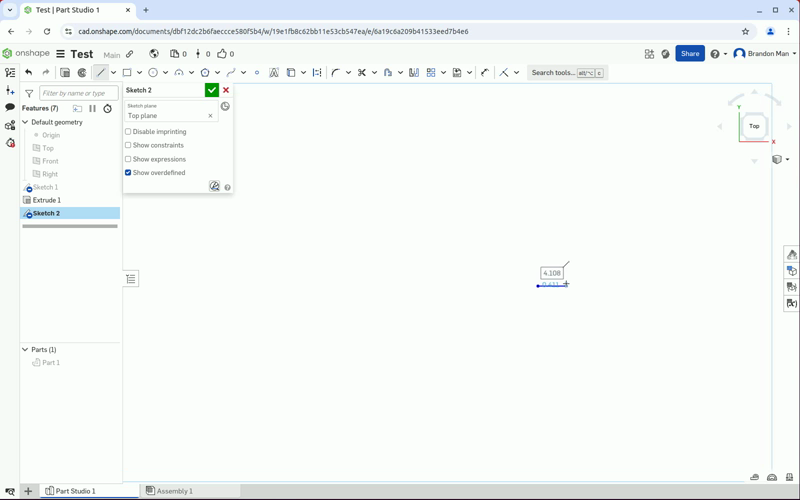
scroll(6)
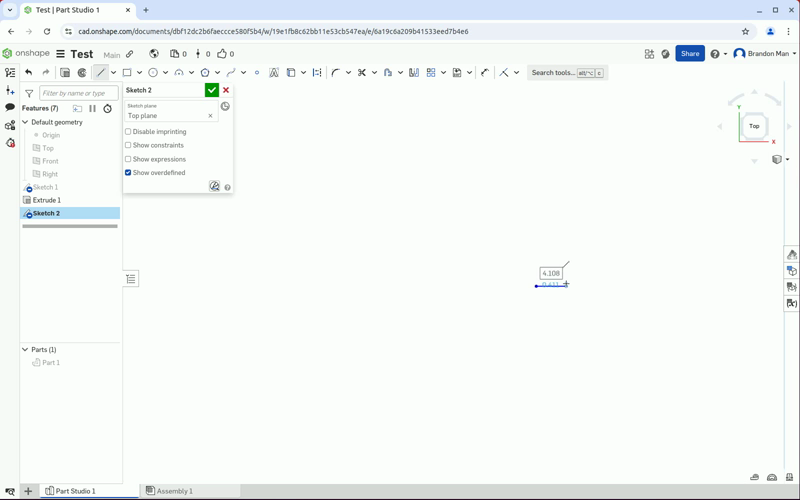
scroll(6)
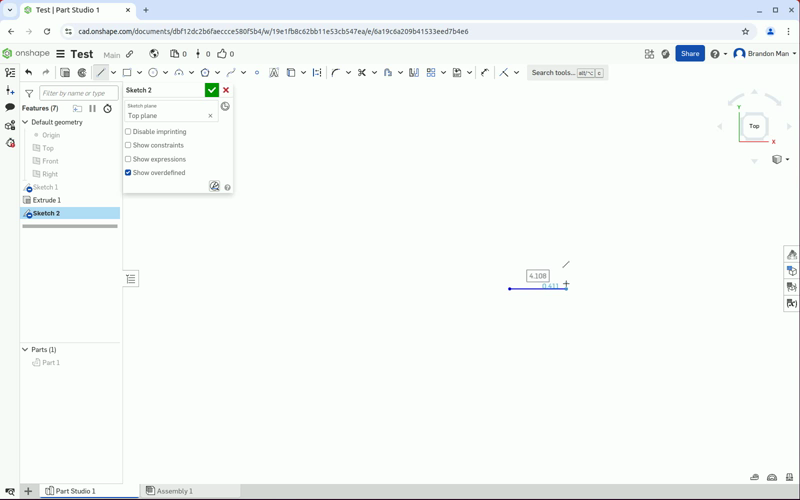
scroll(6)
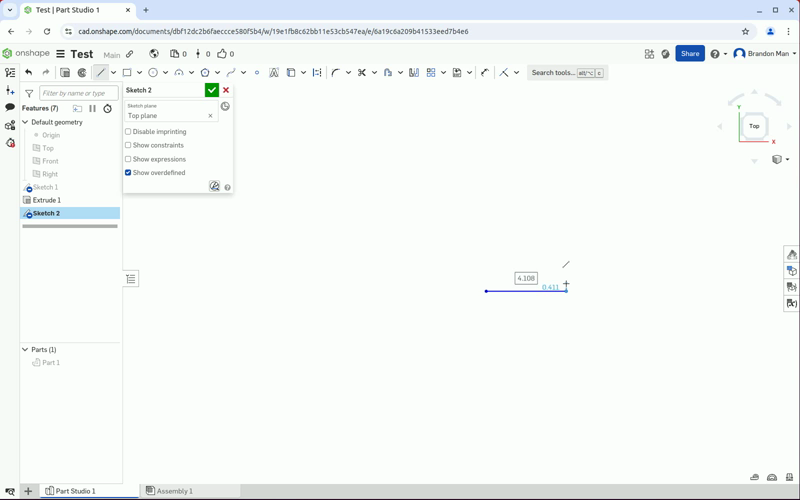
scroll(6)
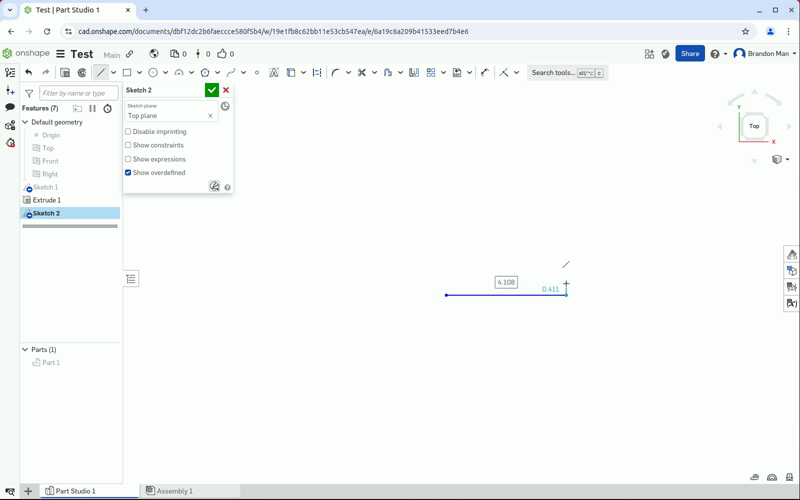
scroll(6)
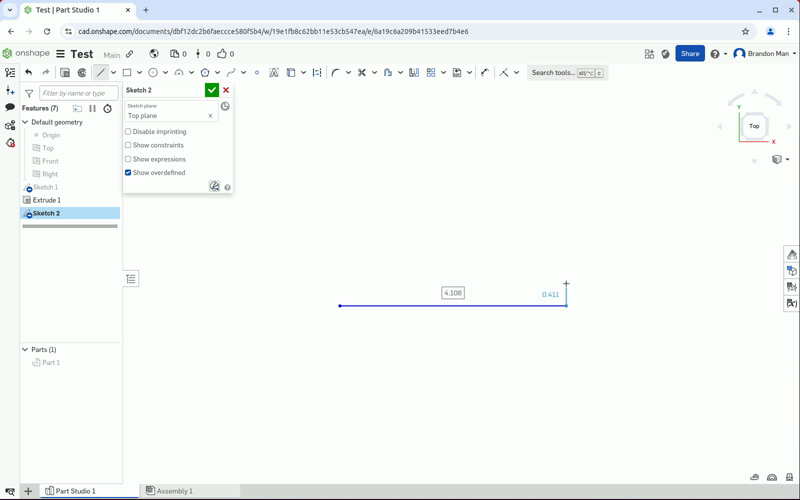
click(566, 283)
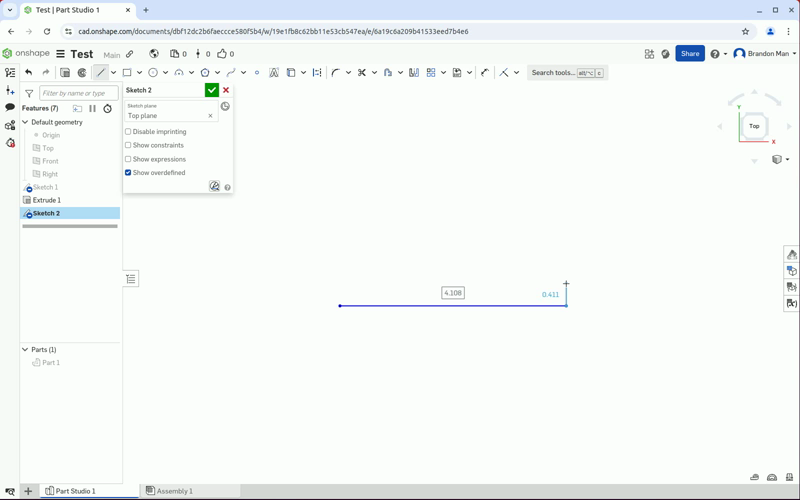
scroll(-6)
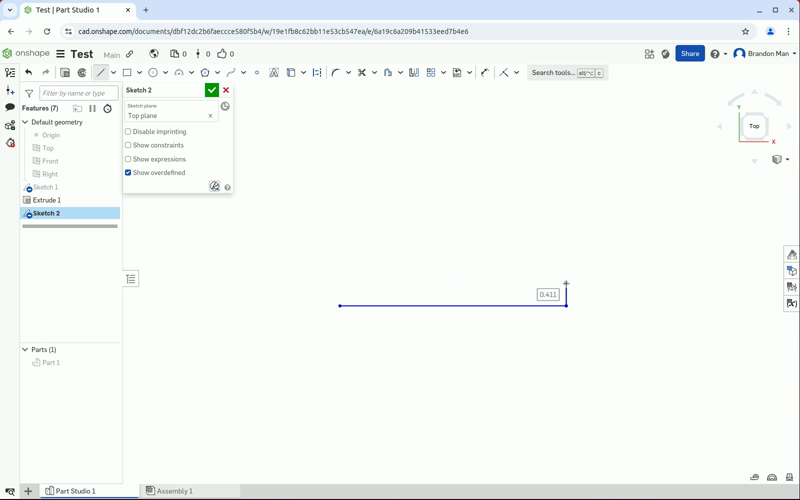
scroll(-6)
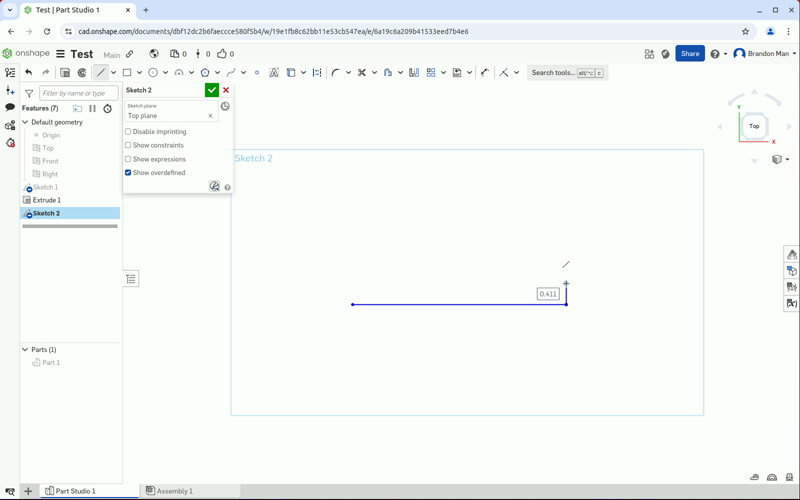
scroll(-6)
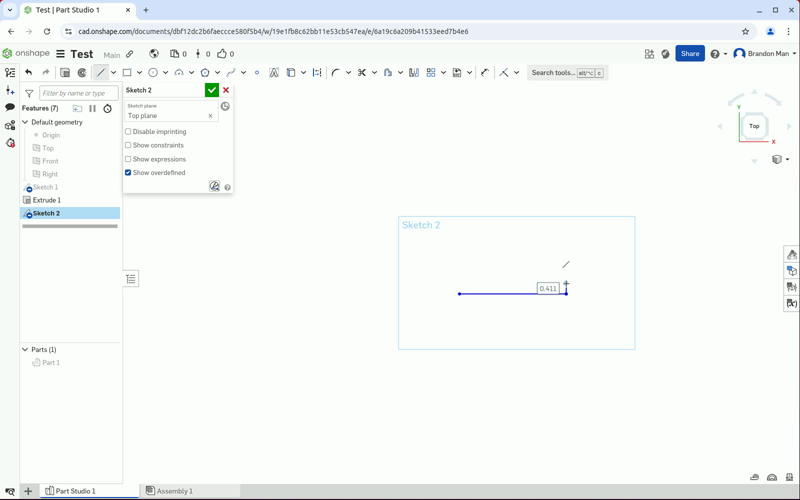
scroll(-6)
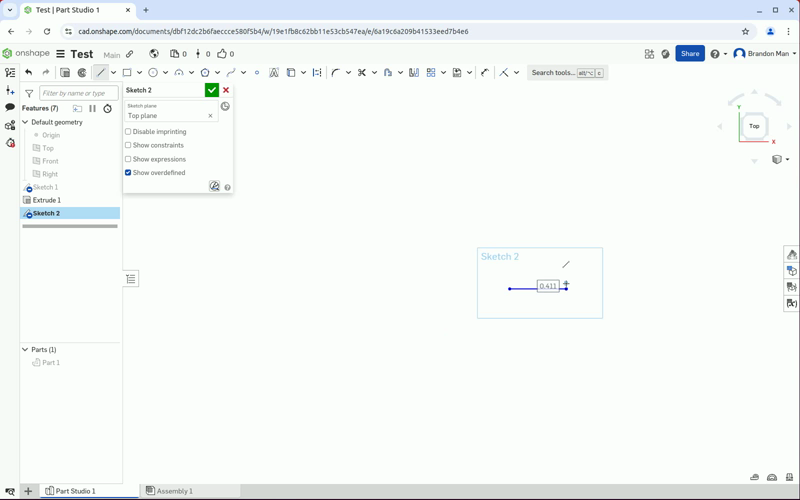
scroll(-6)
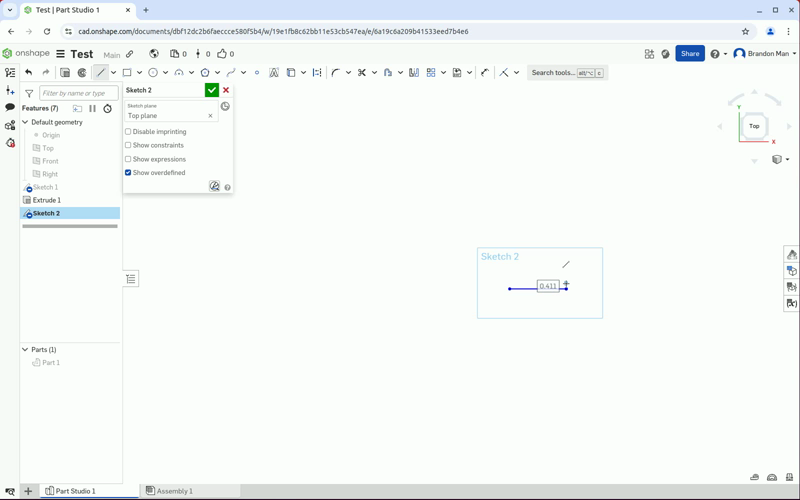
scroll(-6)
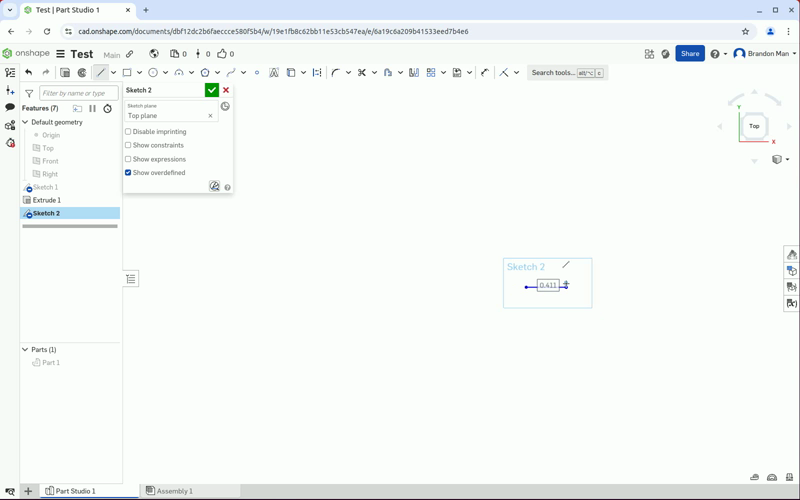
scroll(-6)
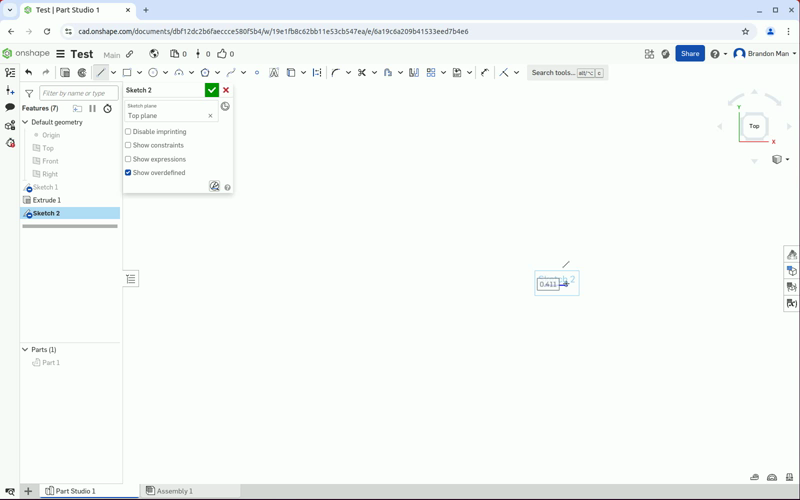
key_up(shift)
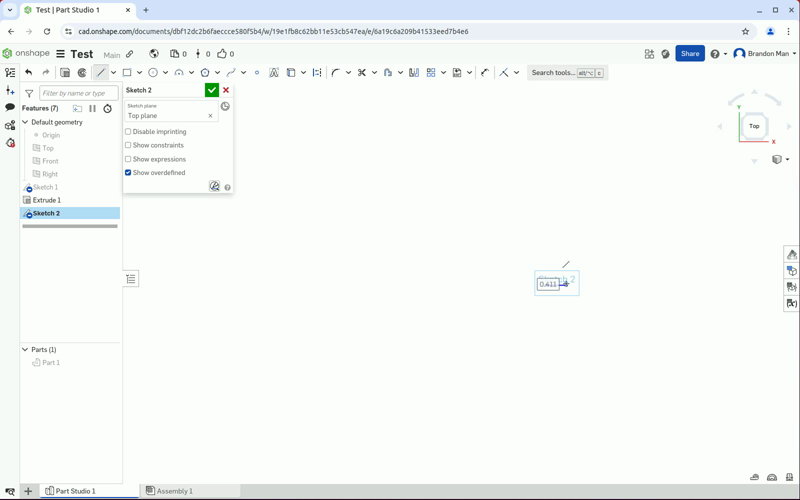
key_down(shift)
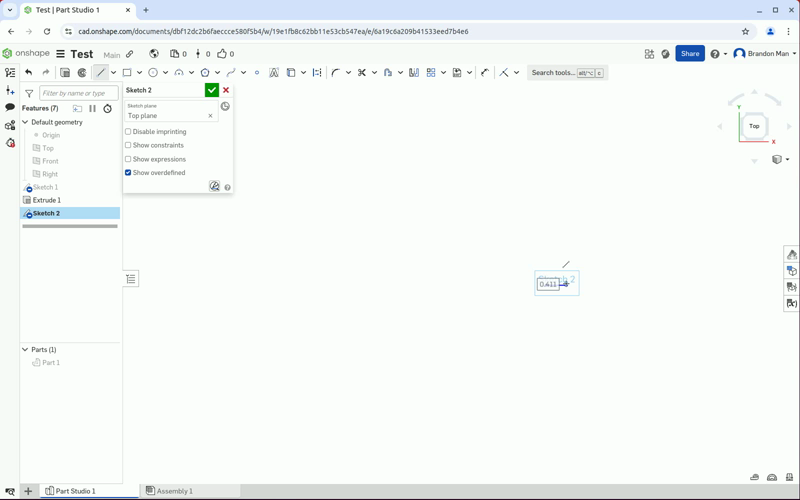
mouse_move(589, 283)
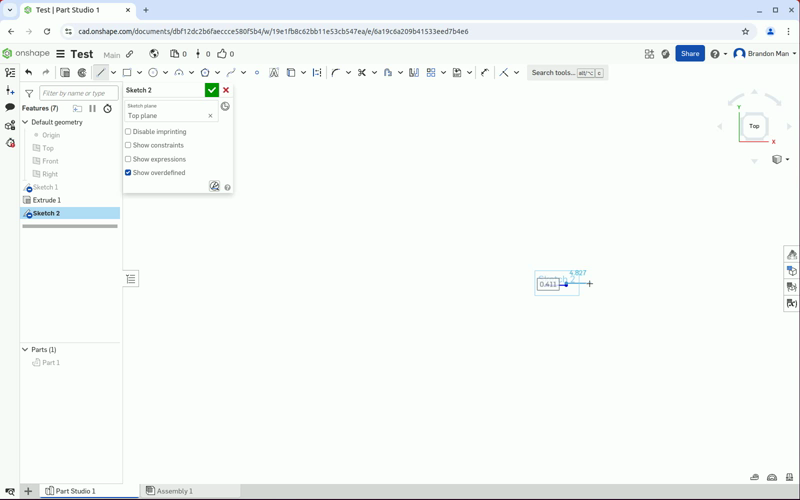
mouse_move(546, 283)
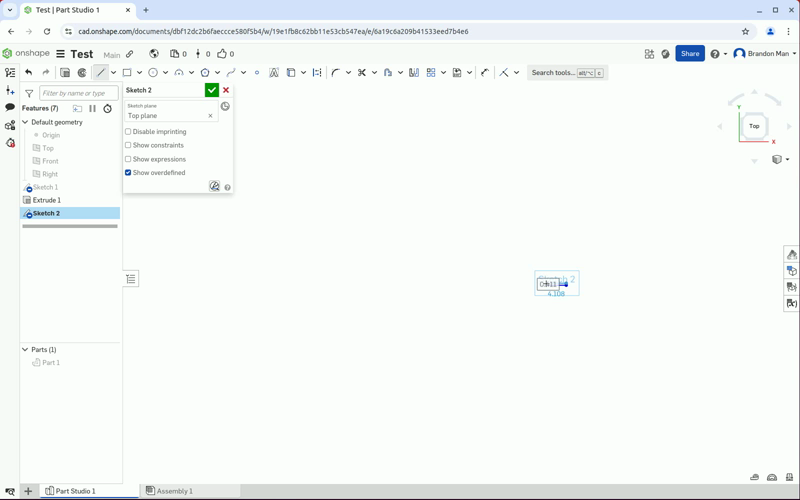
scroll(6)
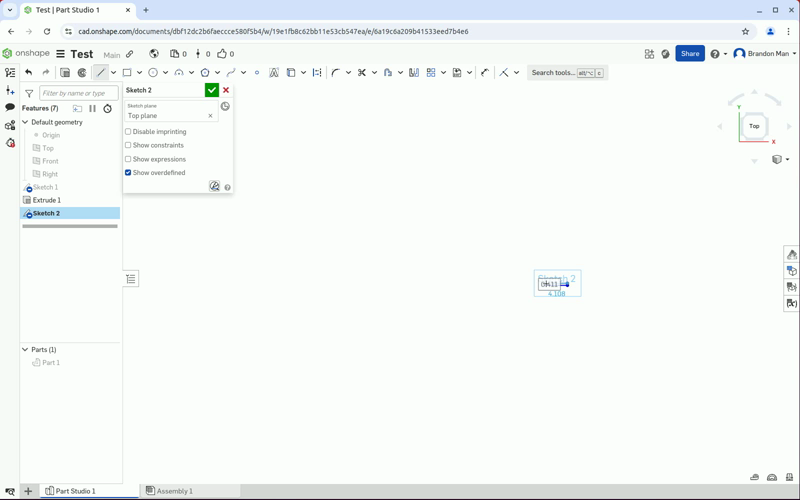
scroll(6)
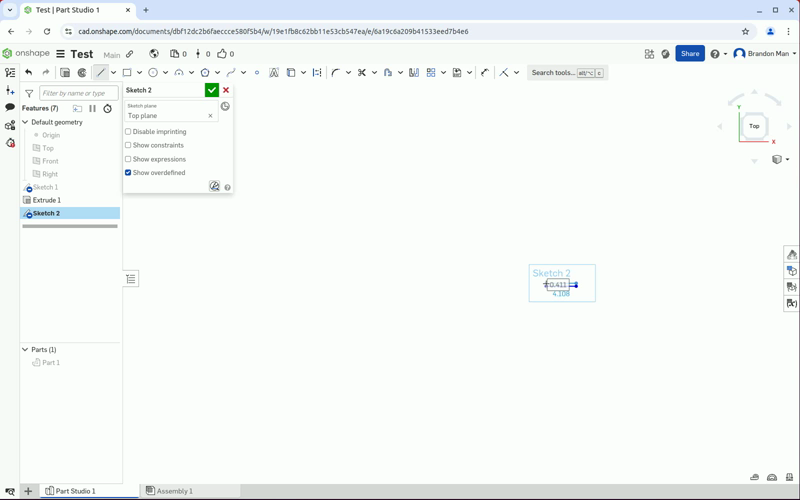
scroll(6)
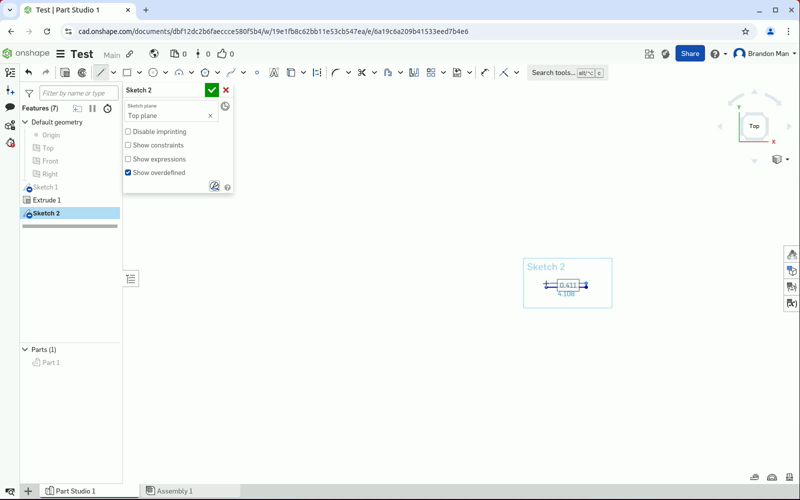
scroll(6)
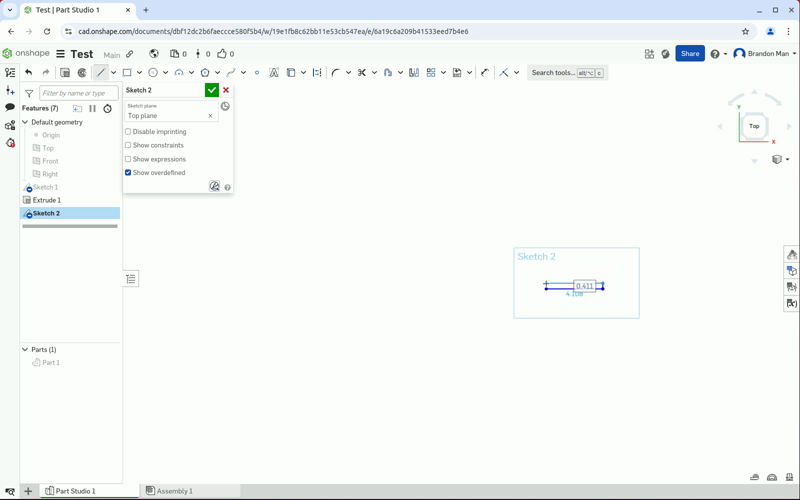
scroll(6)
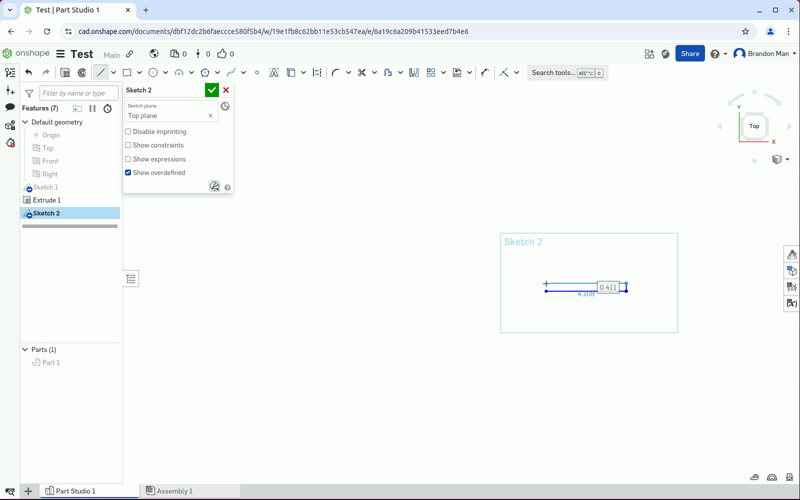
scroll(6)
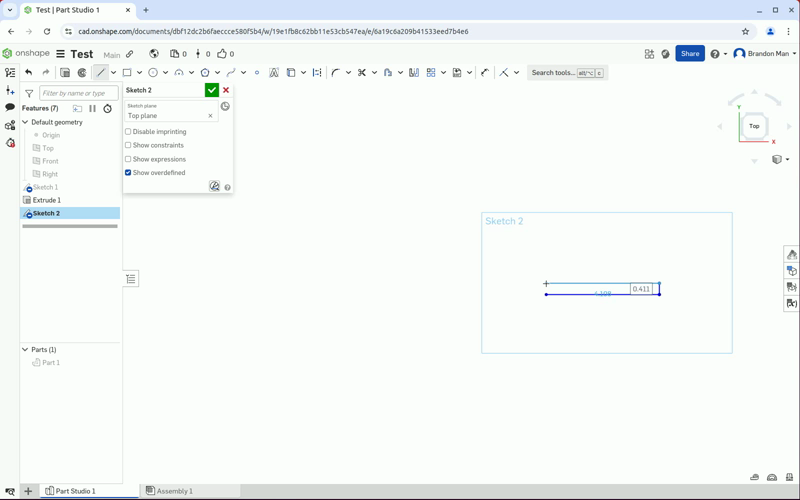
scroll(6)
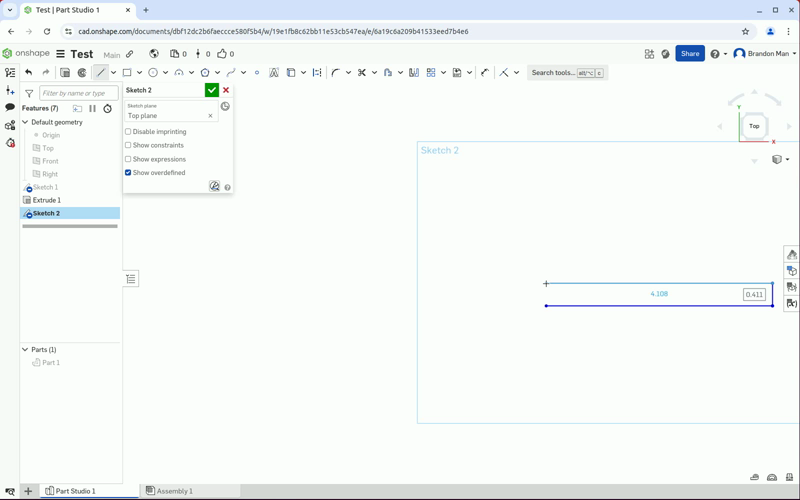
click(546, 283)
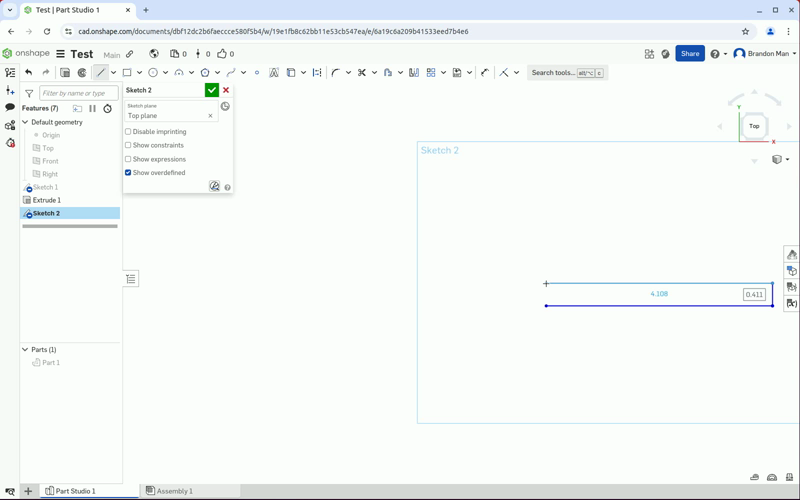
scroll(-6)
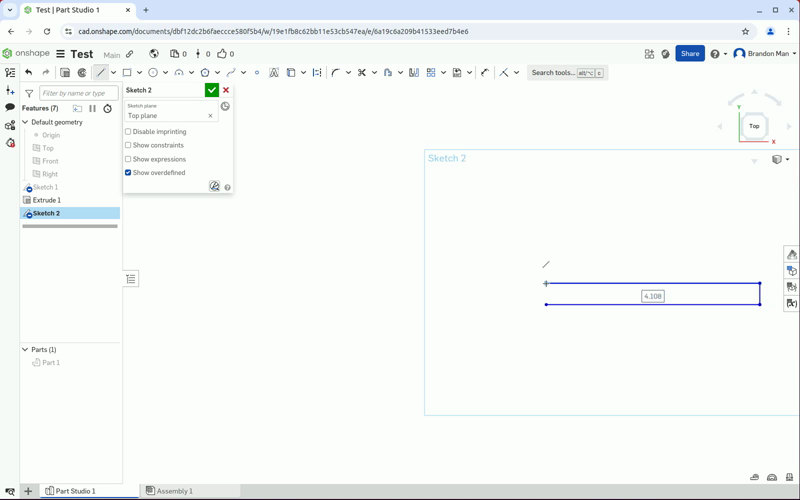
scroll(-6)
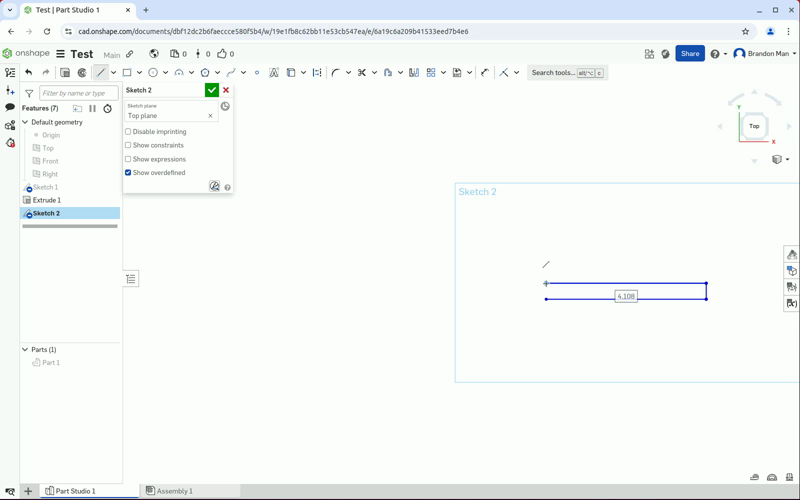
scroll(-6)
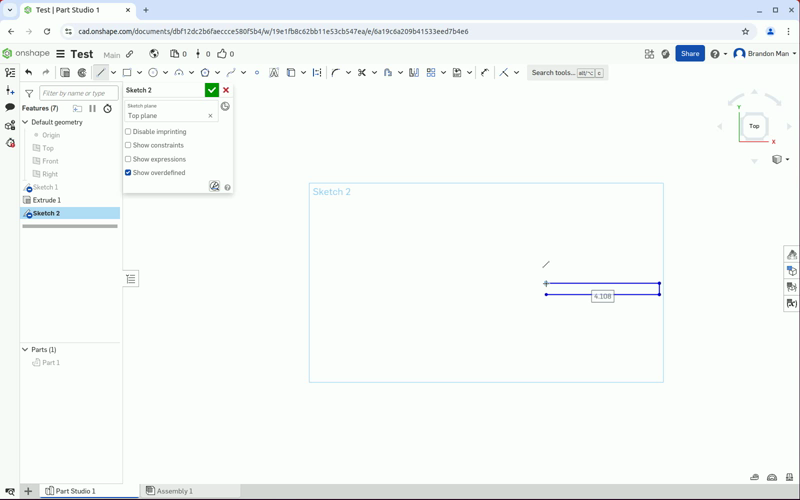
scroll(-6)
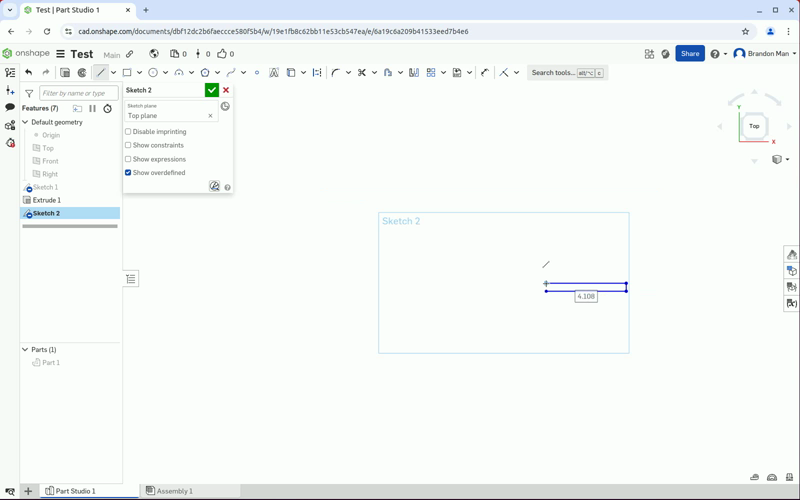
scroll(-6)
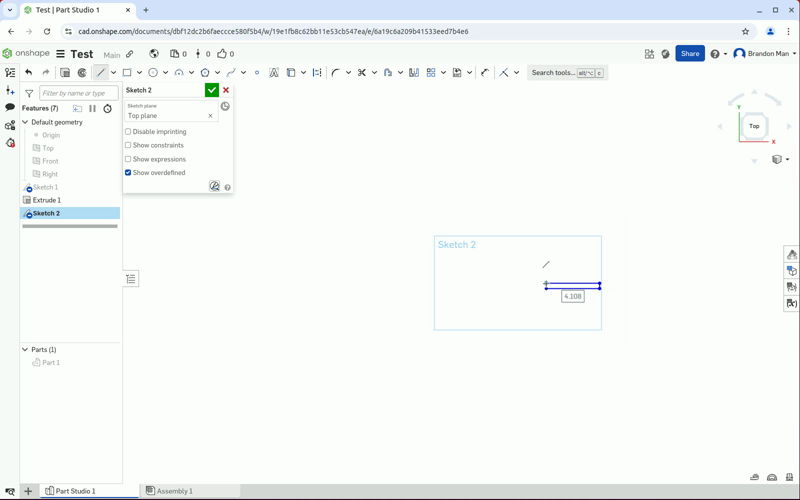
scroll(-6)
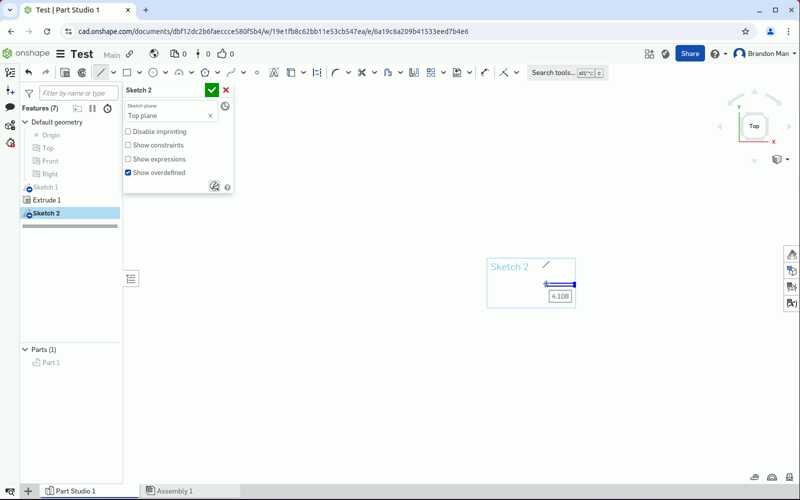
scroll(-6)
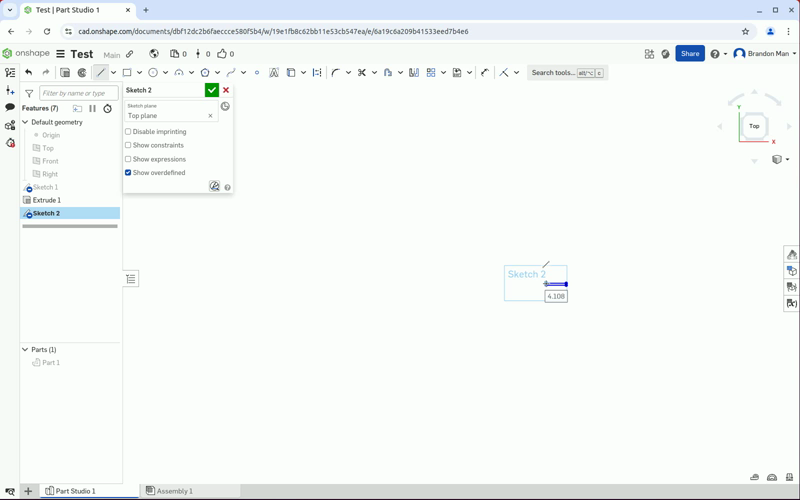
key_up(shift)
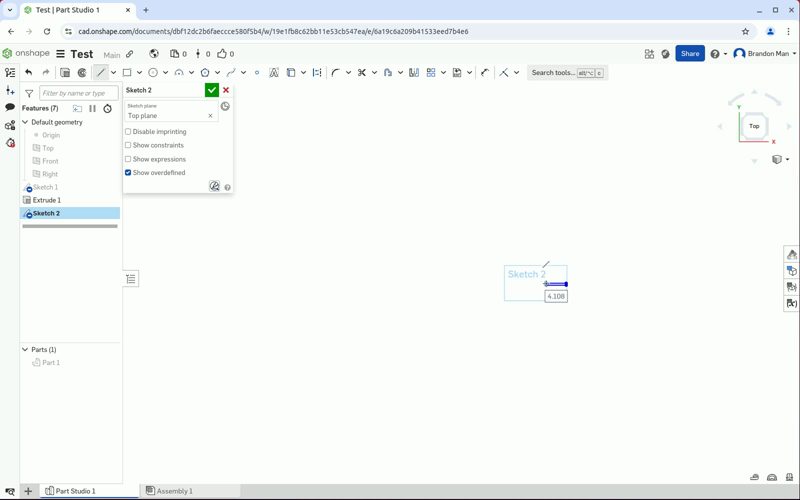
mouse_move(576, 283)
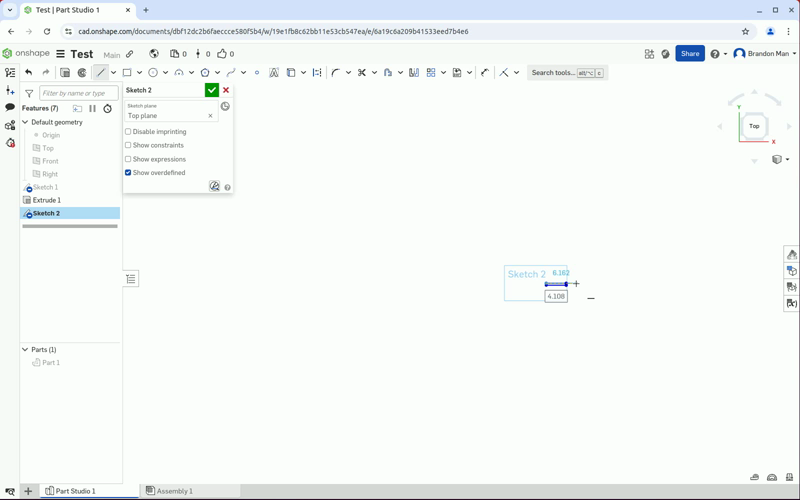
key_down(shift)
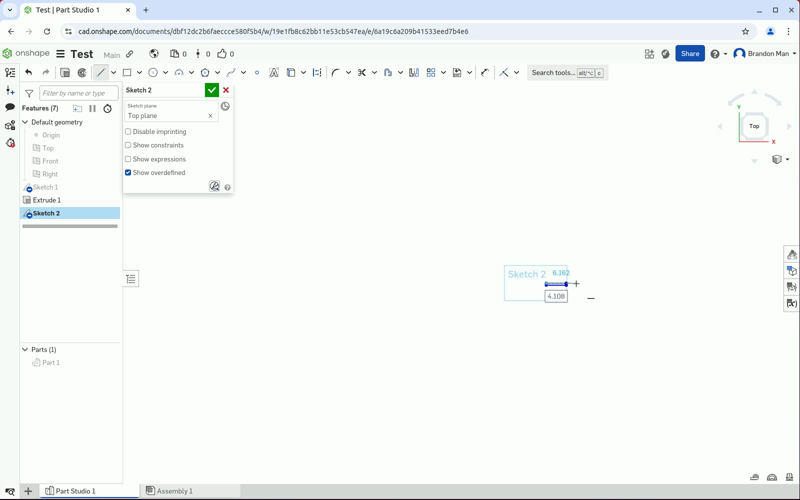
mouse_move(546, 285)
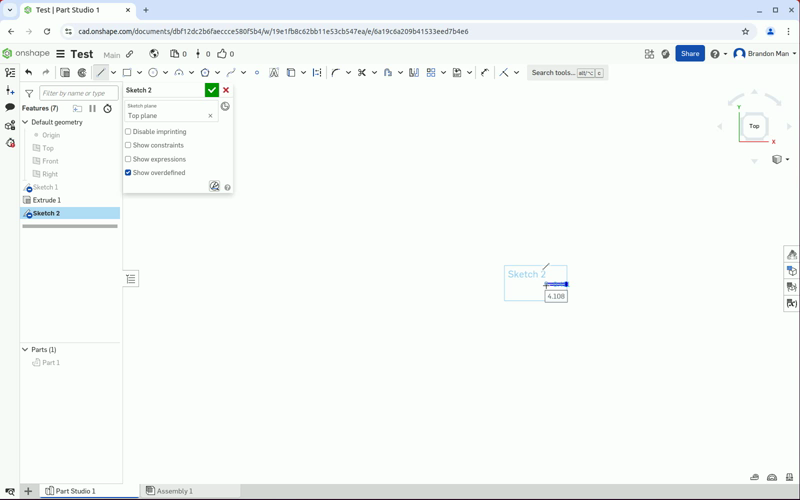
scroll(6)
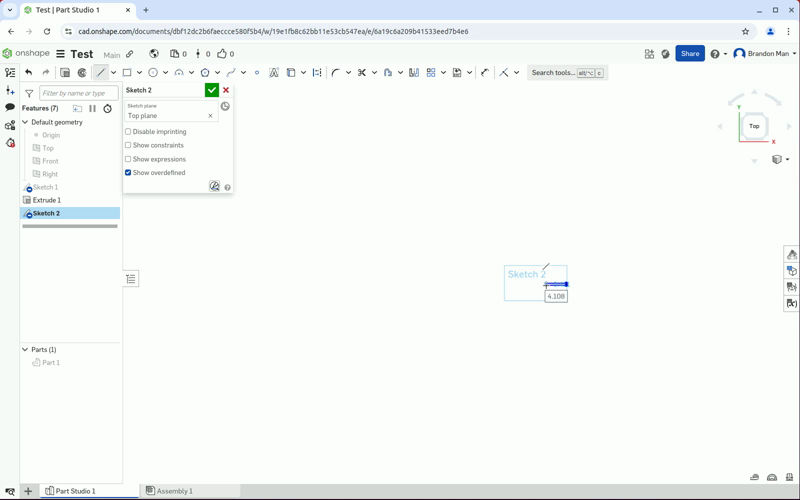
scroll(6)
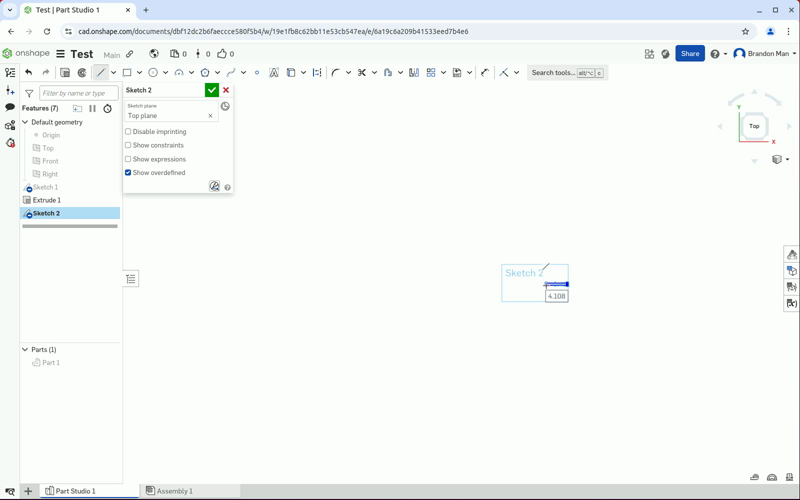
scroll(6)
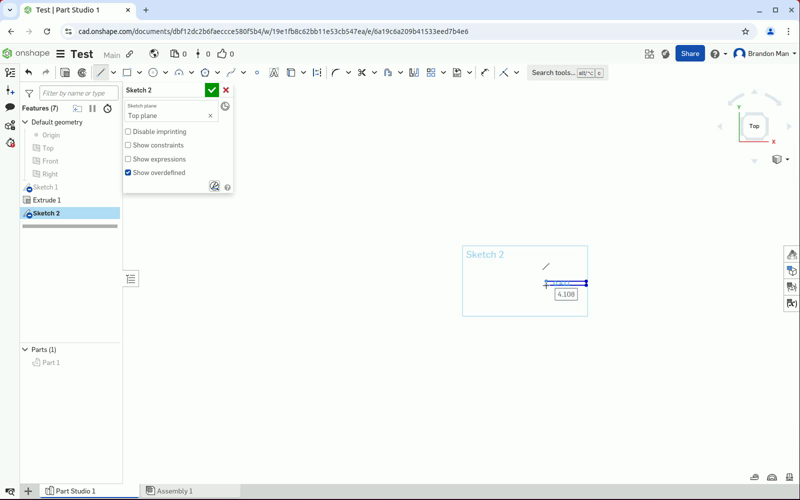
scroll(6)
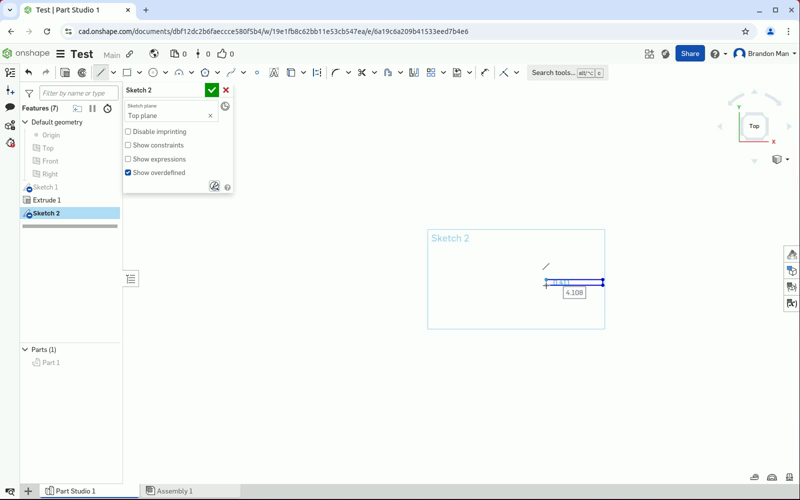
scroll(6)
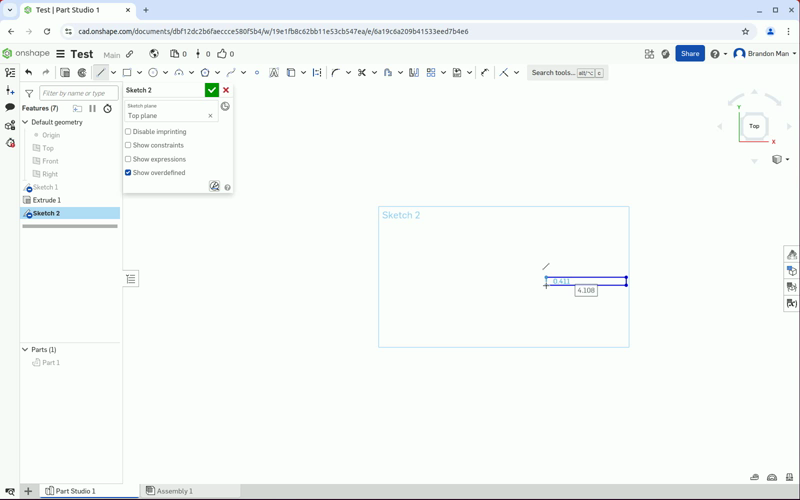
scroll(6)
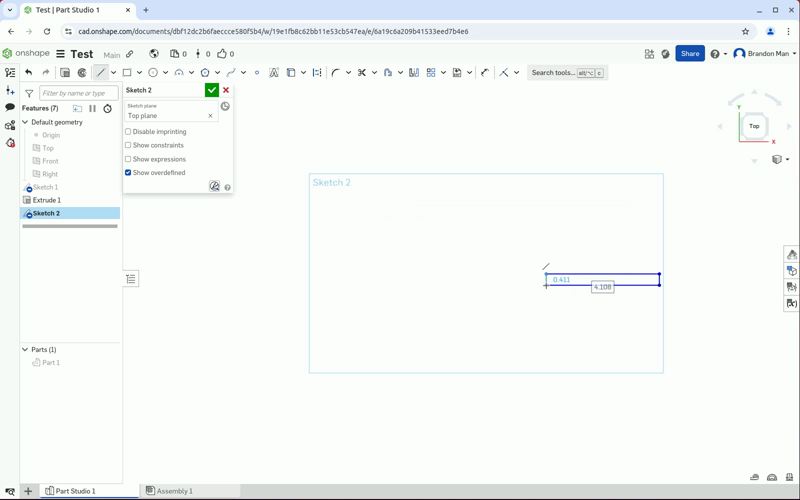
scroll(6)
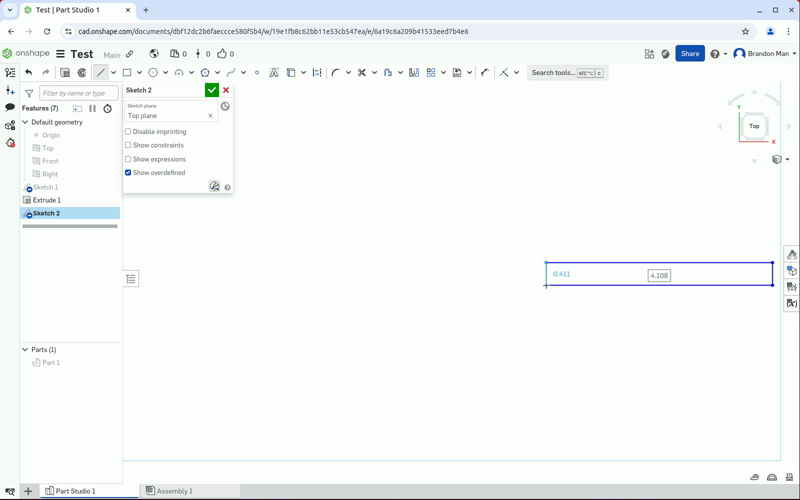
key_up(shift)
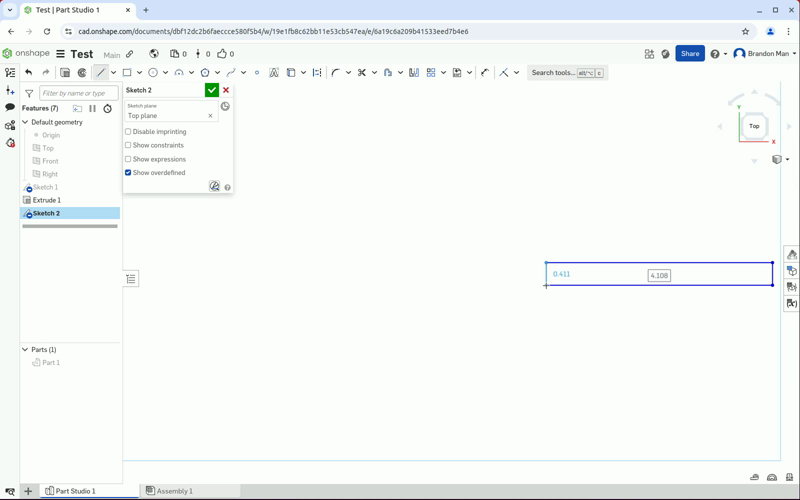
click(546, 285)
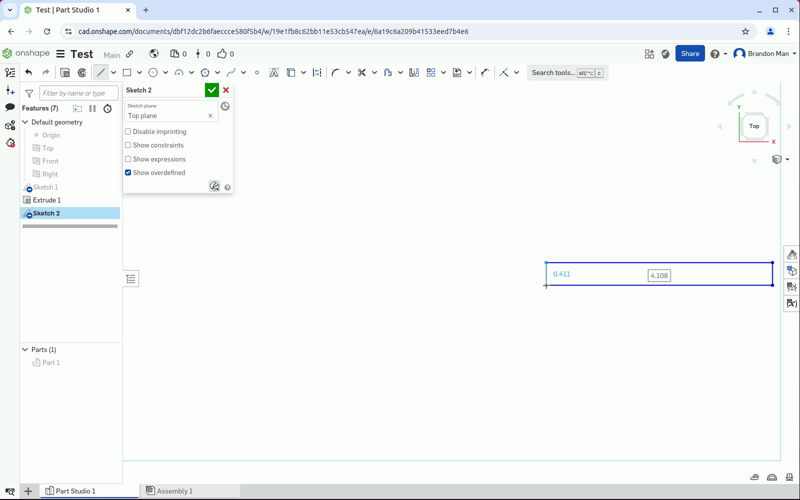
scroll(-6)
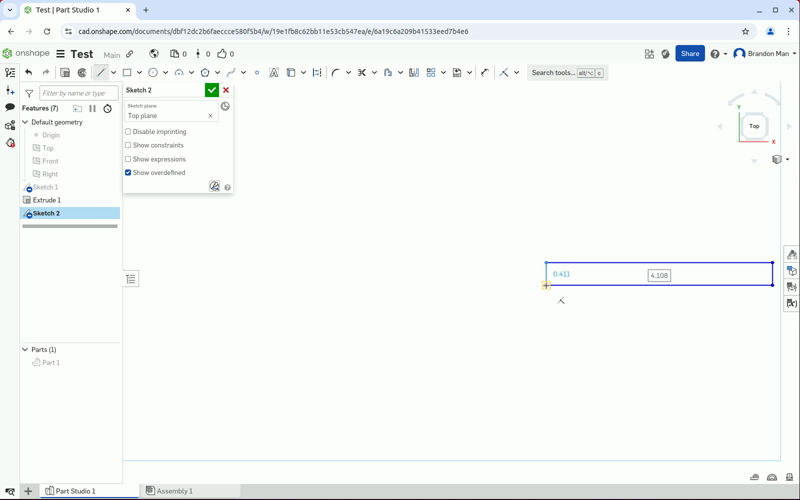
scroll(-6)
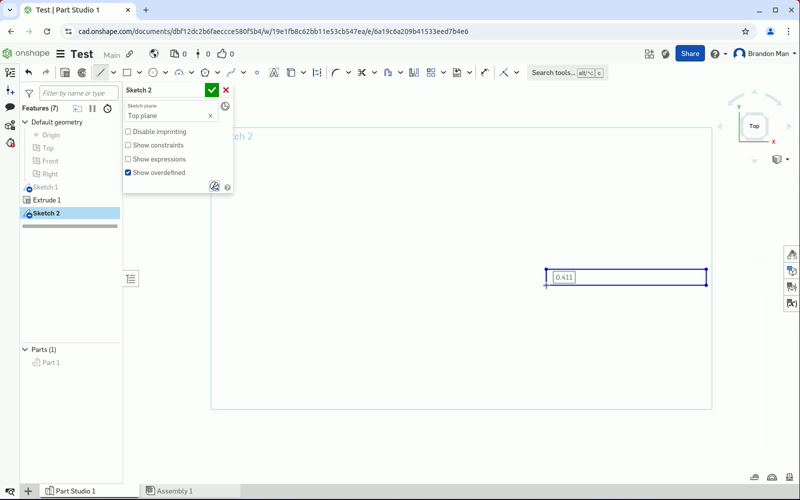
scroll(-6)
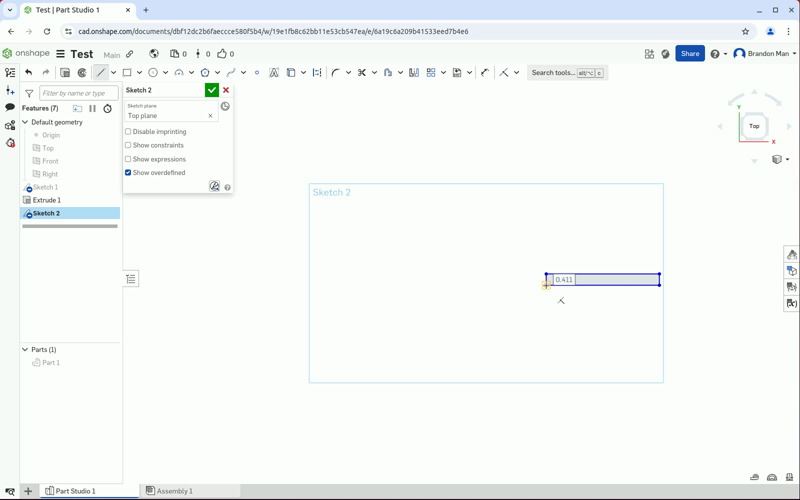
scroll(-6)
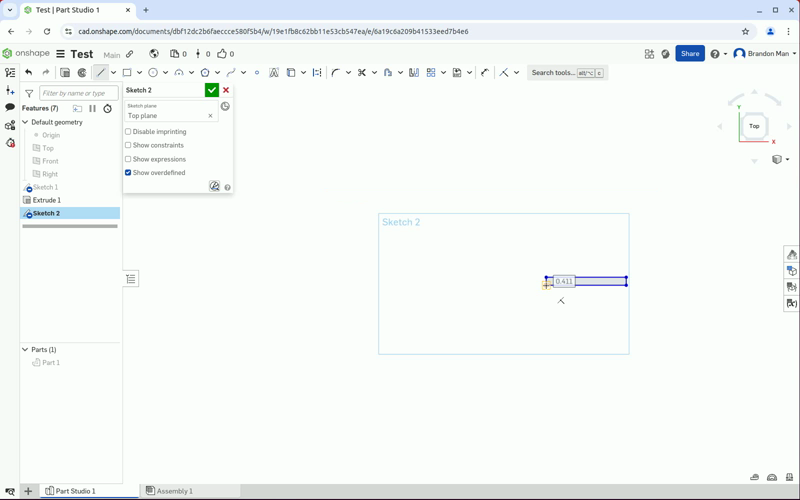
scroll(-6)
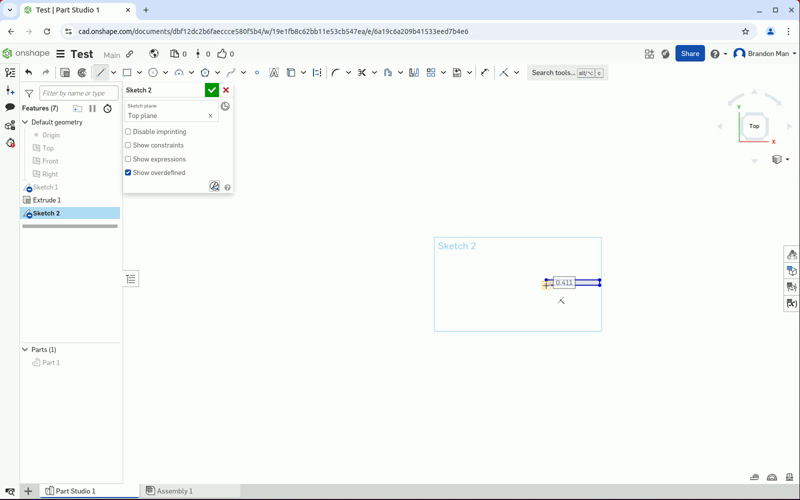
scroll(-6)
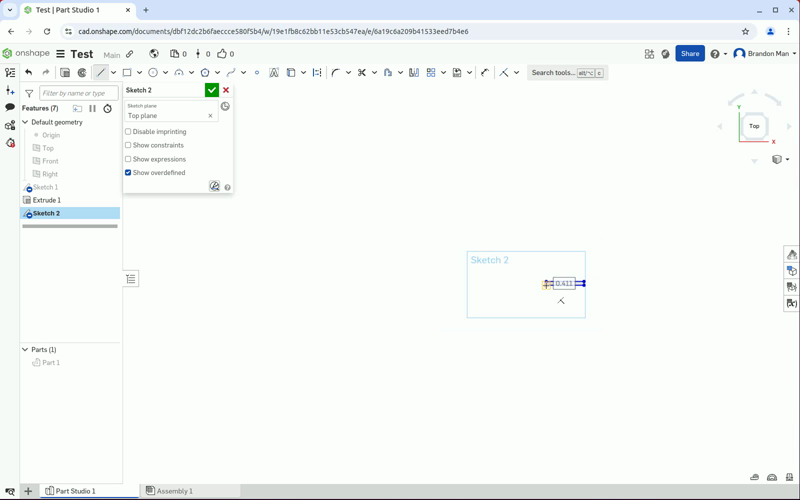
scroll(-6)
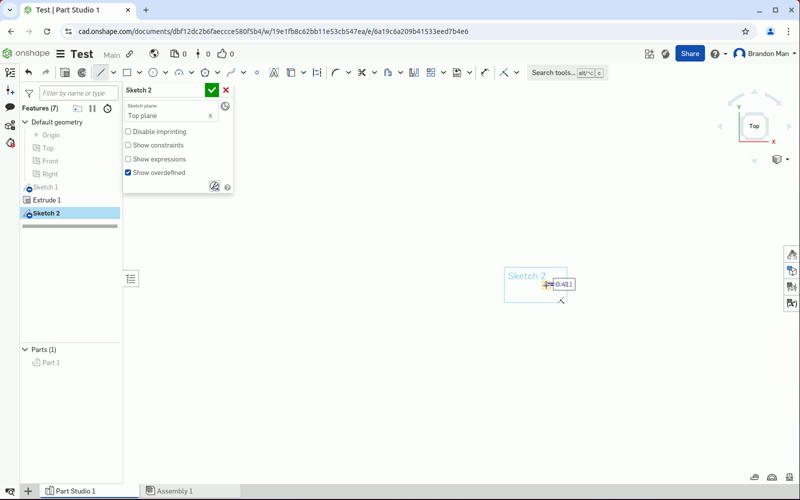
key(esc)
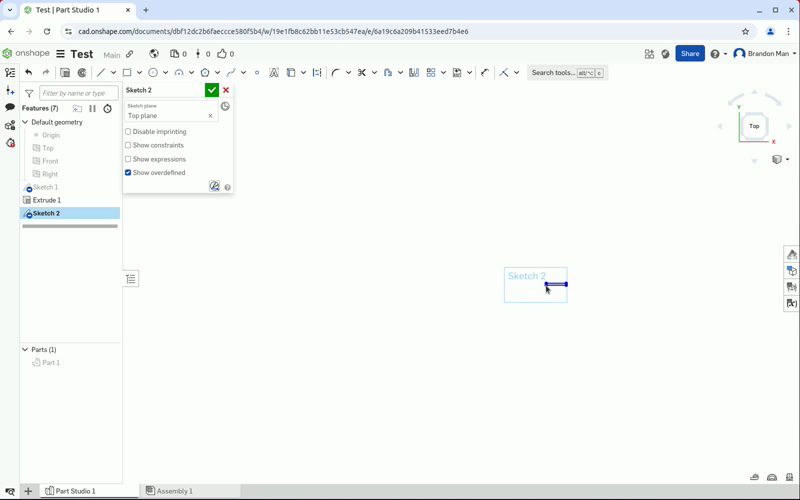
mouse_move(559, 284)
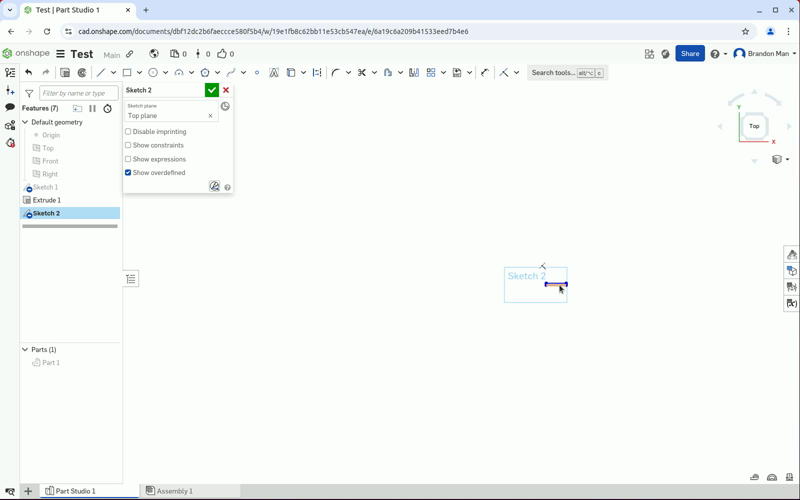
scroll(6)
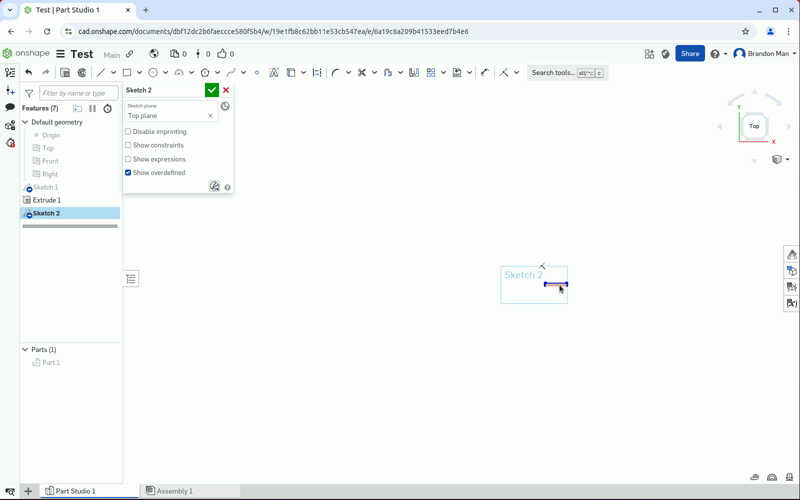
scroll(6)
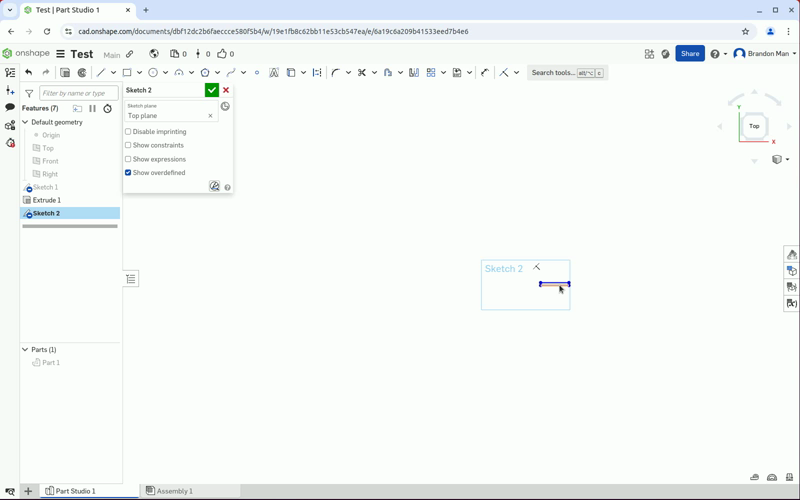
scroll(6)
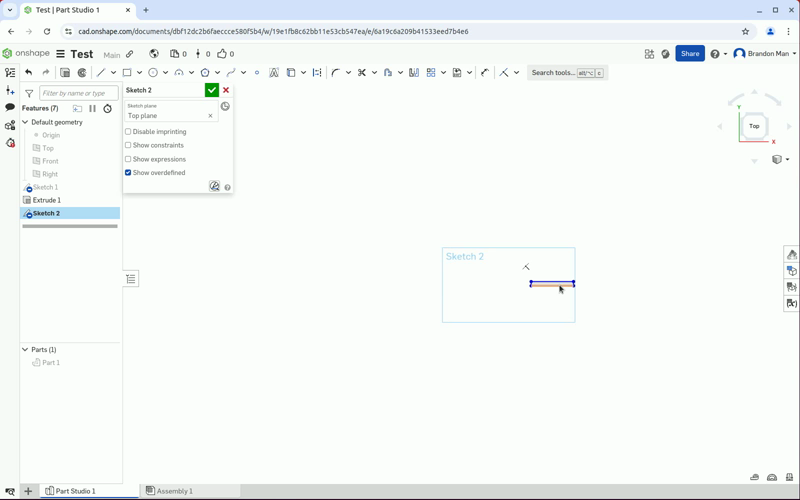
scroll(6)
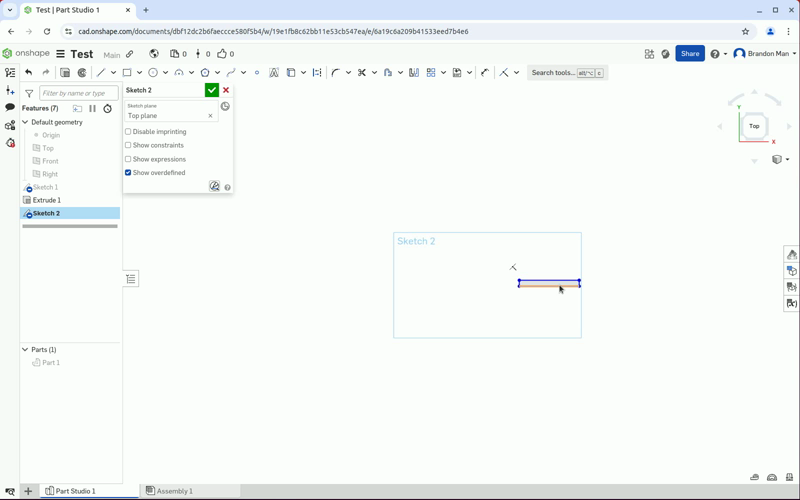
scroll(6)
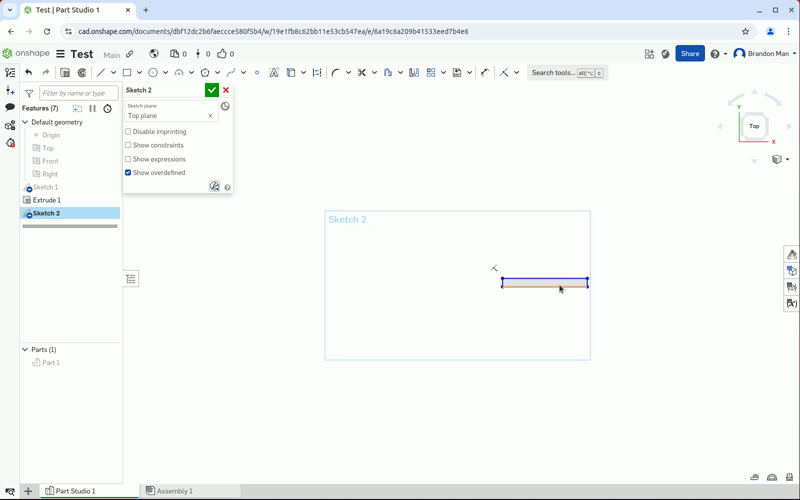
scroll(6)
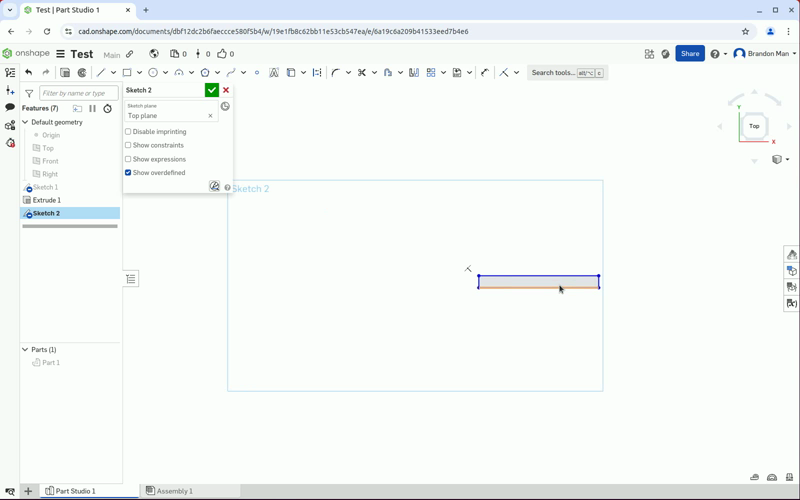
scroll(6)
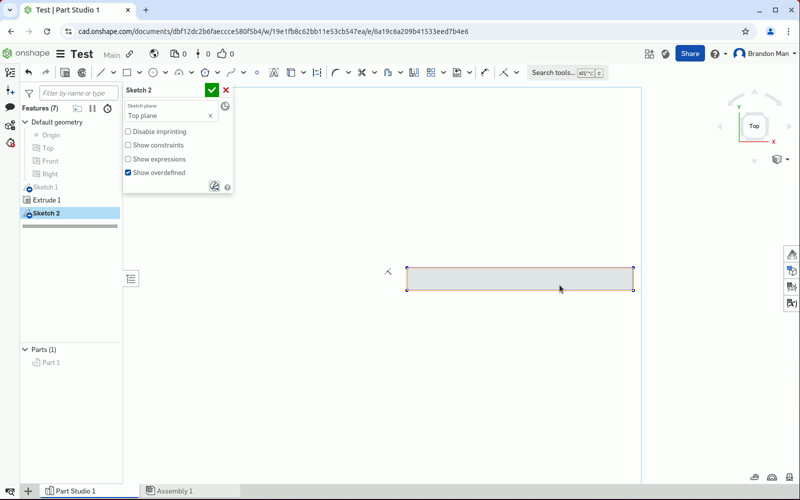
click(559, 284)
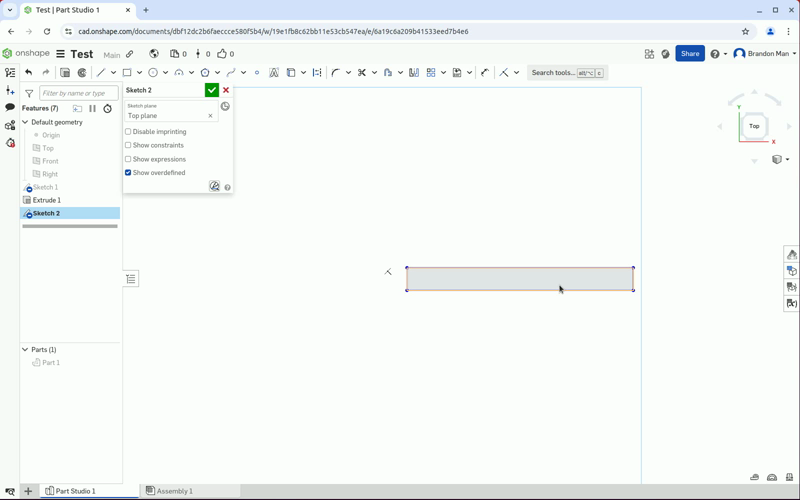
scroll(-6)
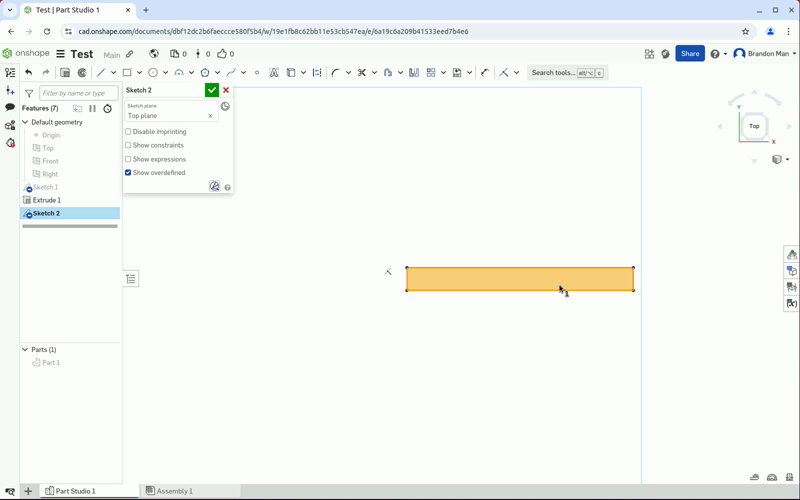
scroll(-6)
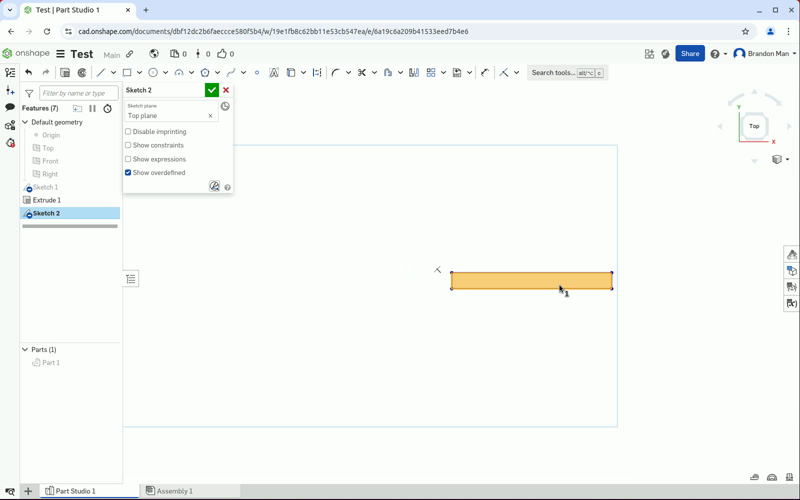
scroll(-6)
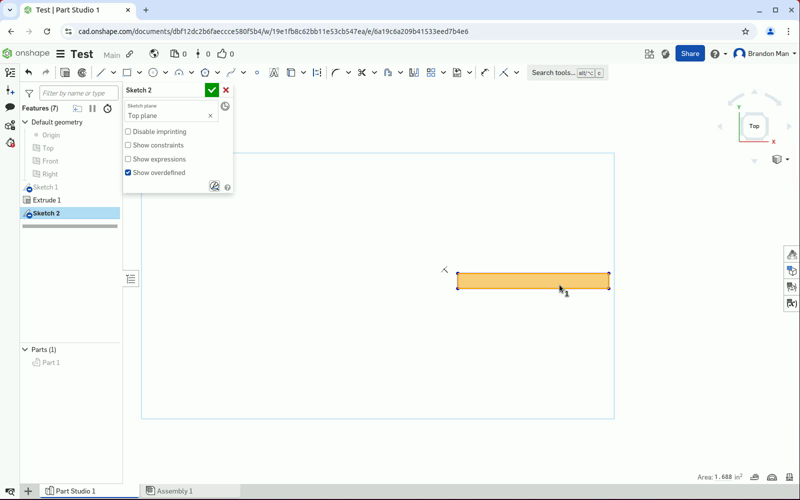
scroll(-6)
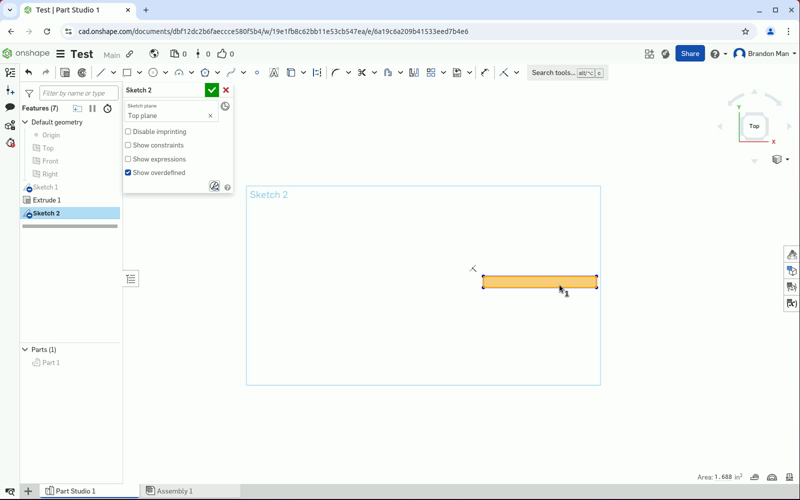
scroll(-6)
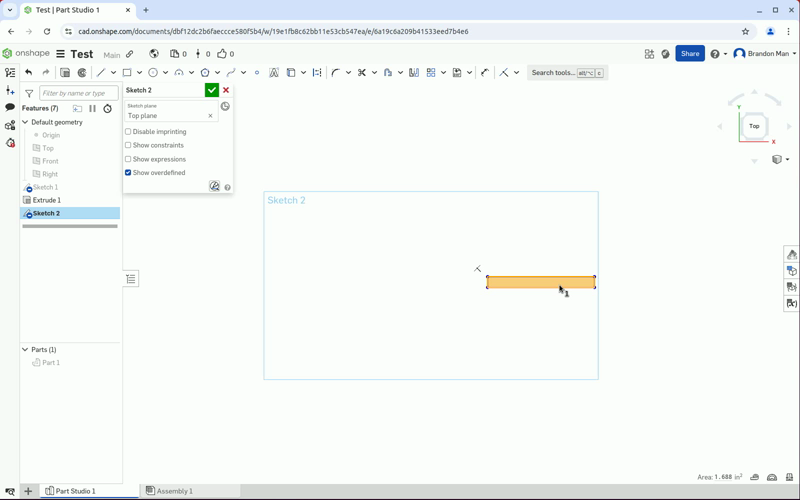
scroll(-6)
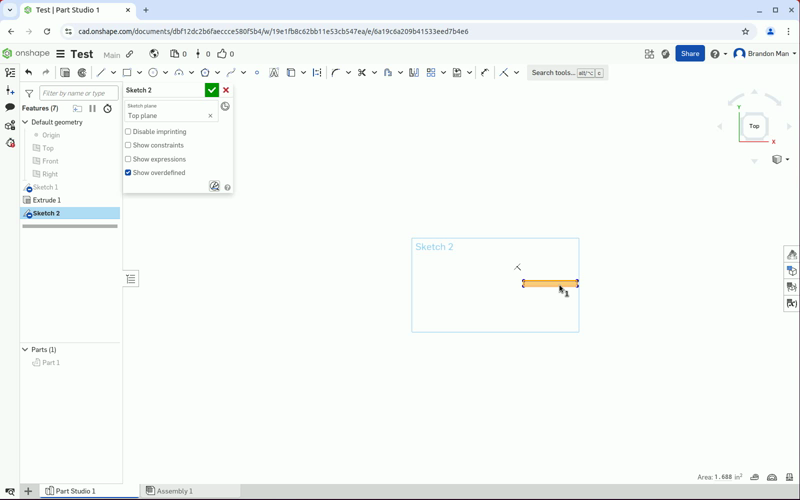
scroll(-6)
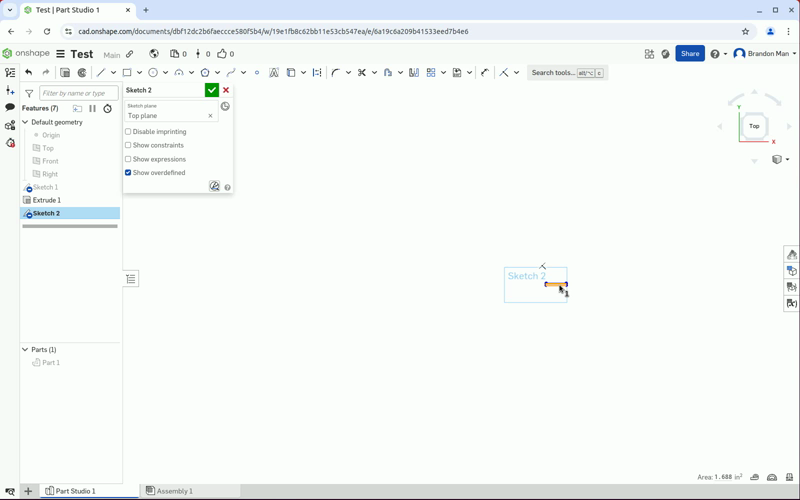
mouse_move(73, 352)
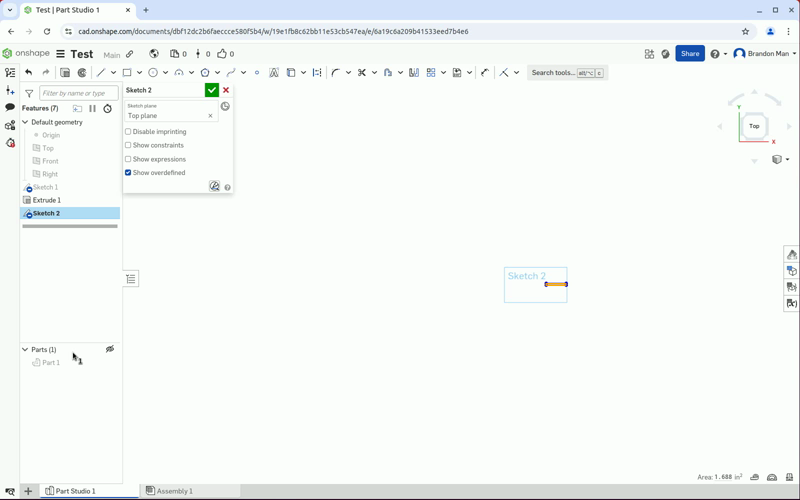
key(shift+y)
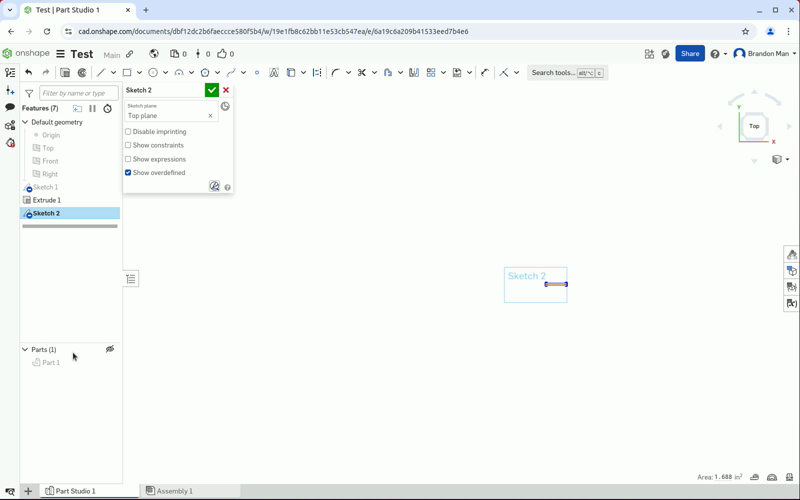
key(shift+e)
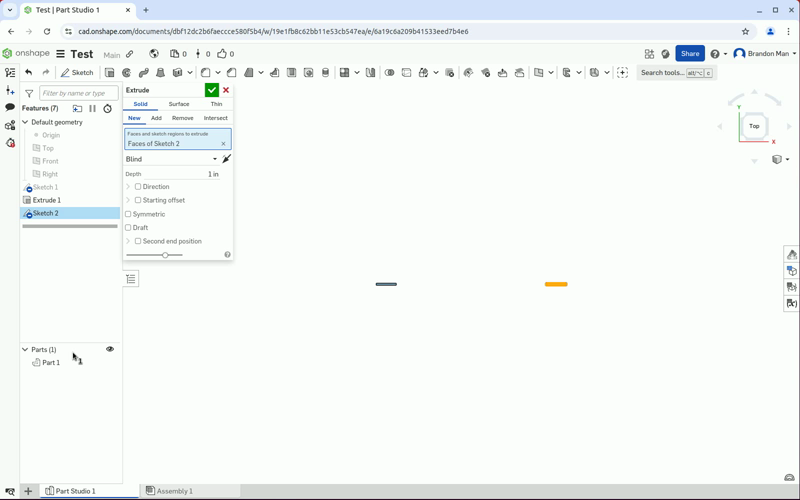
mouse_move(143, 106)
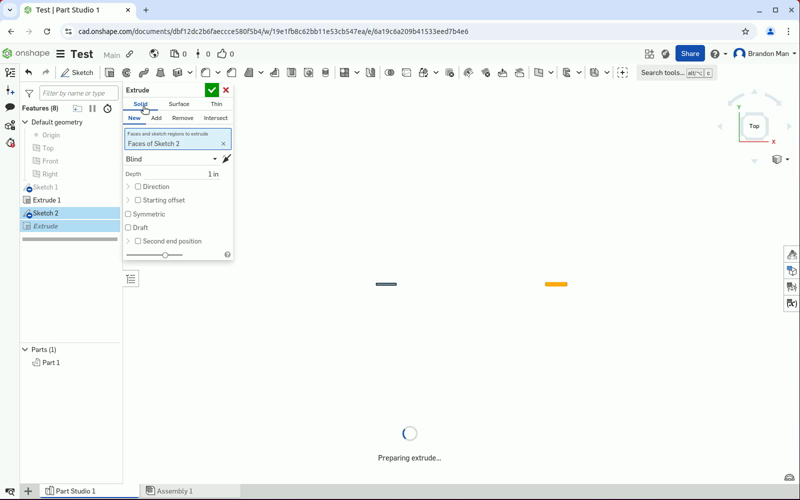
click(143, 106)
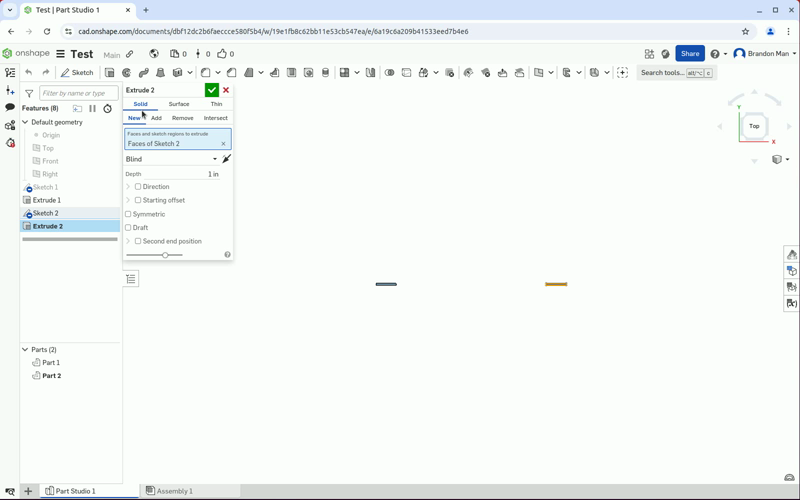
mouse_move(137, 120)
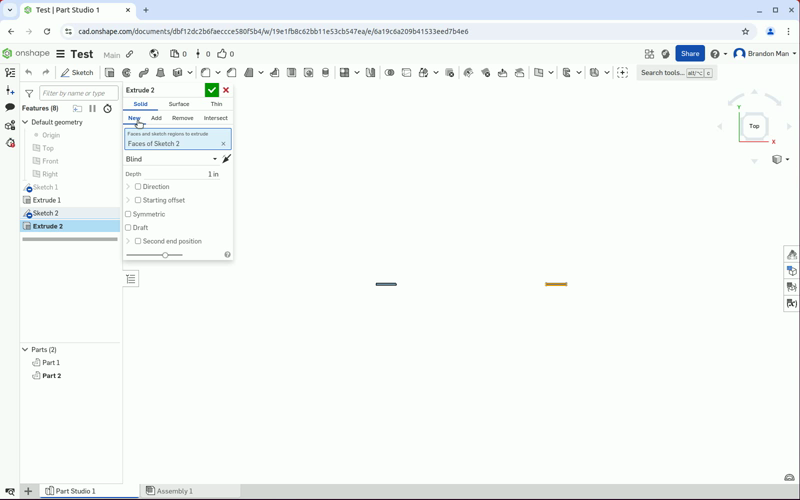
click(137, 120)
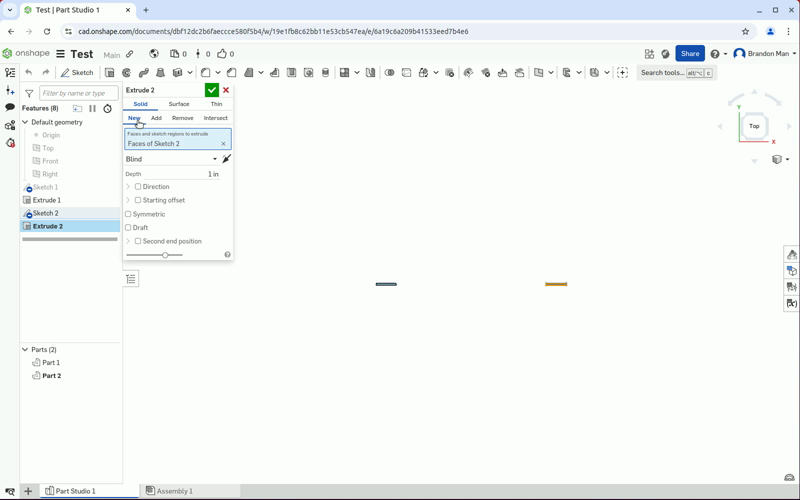
key(tab, 4)
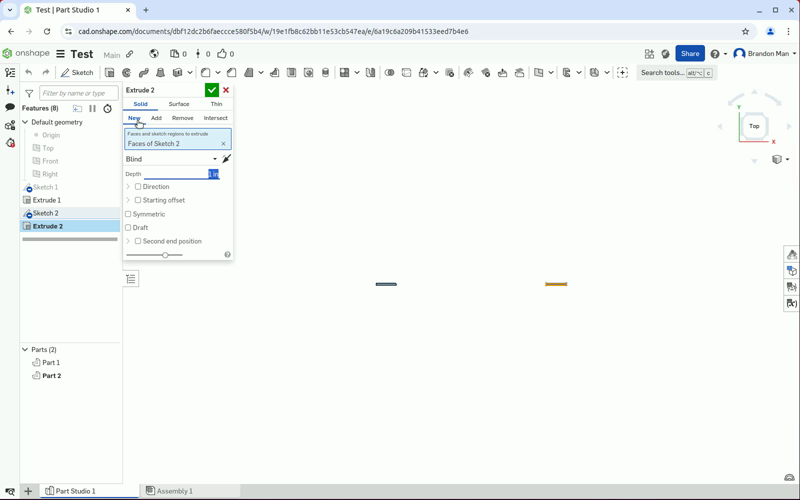
text(0.481)
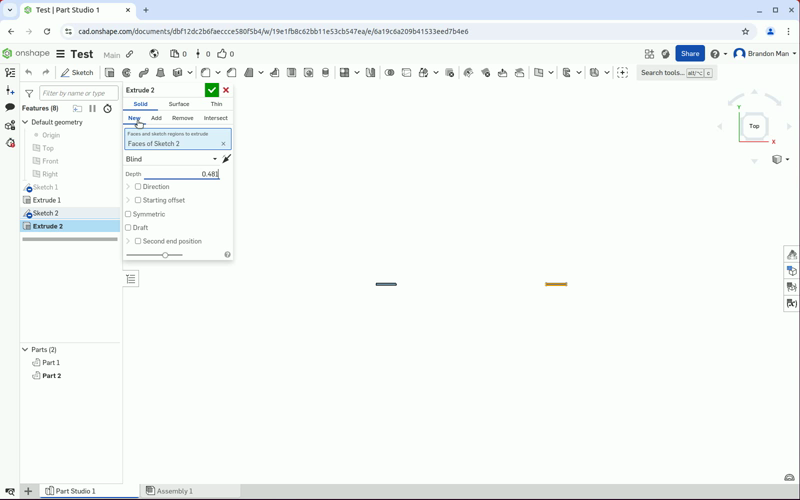
key(enter)
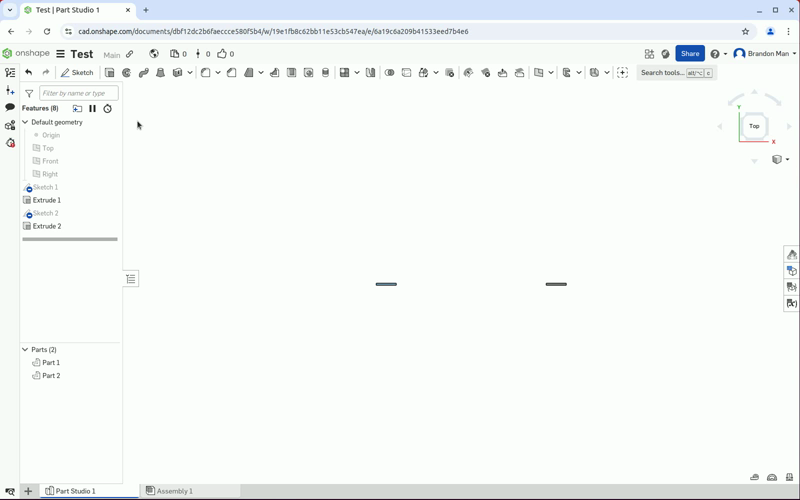
key(shift+h)
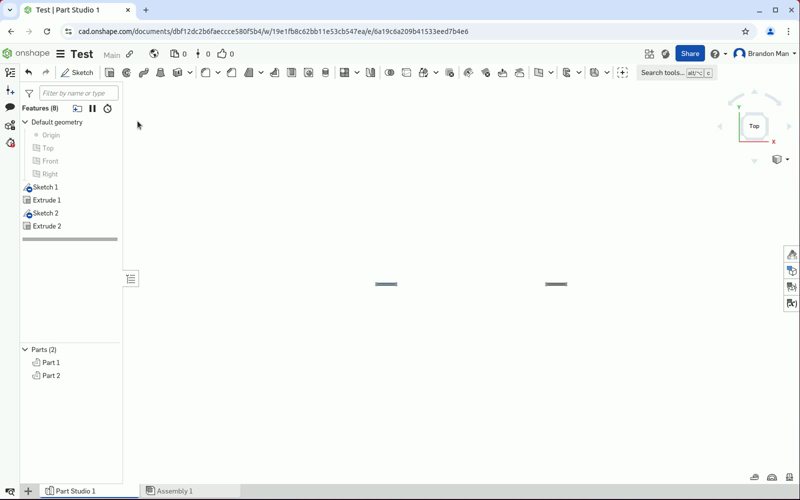
key(shift+h)
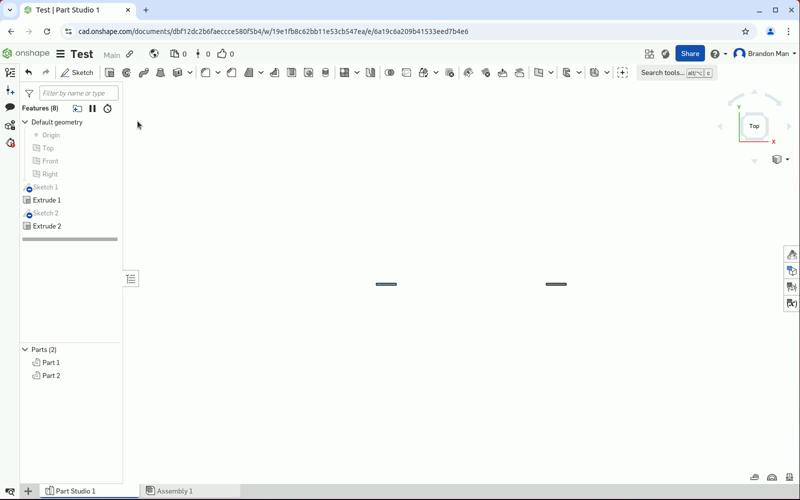
mouse_move(73, 189)
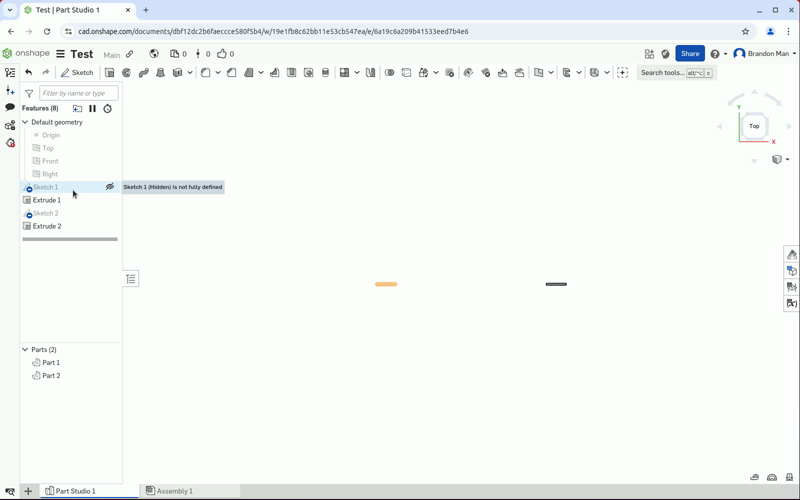
click(73, 189)
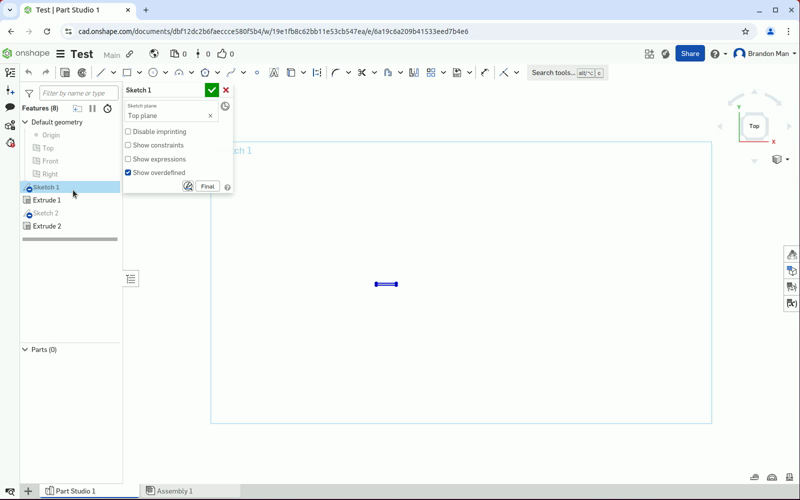
mouse_move(229, 92)
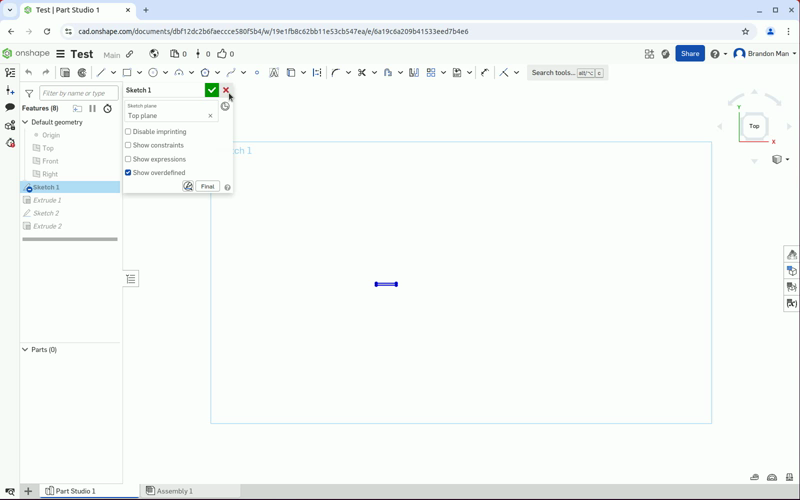
click(229, 92)
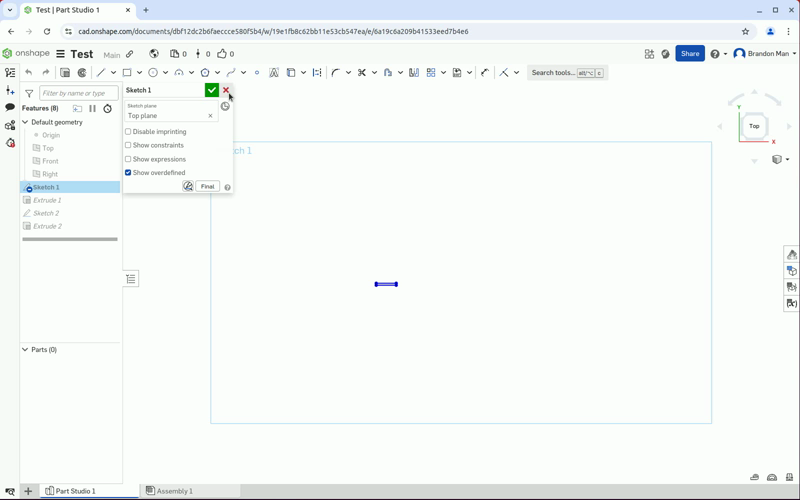
key(shift+s)
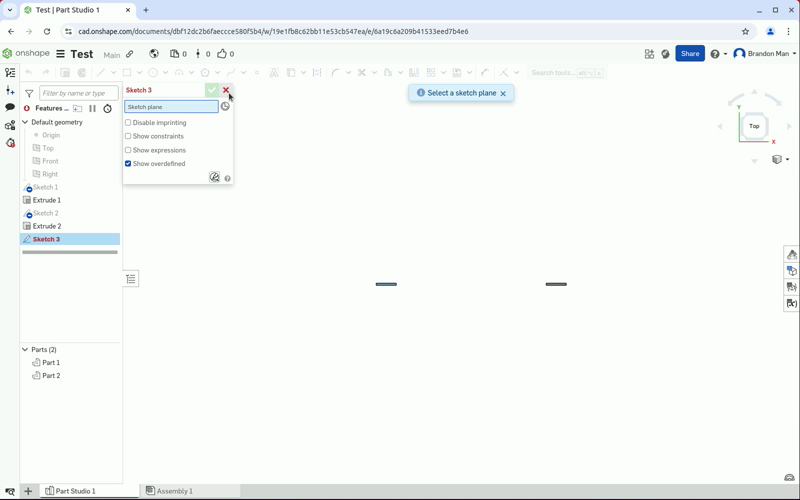
mouse_move(73, 150)
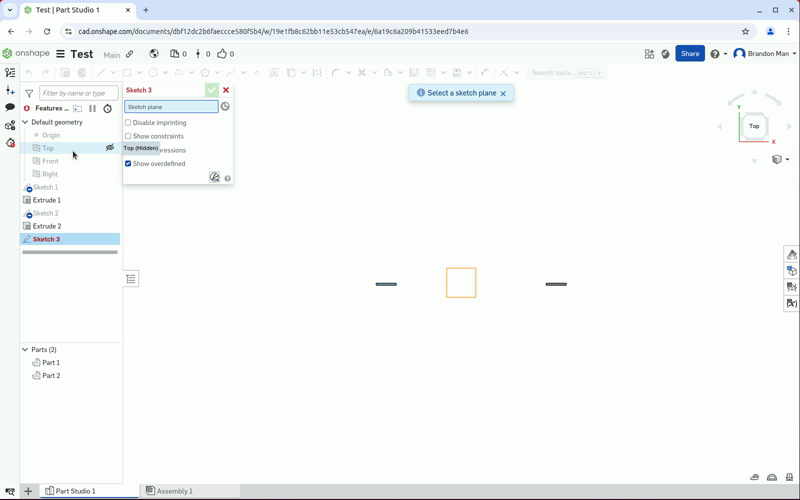
click(73, 150)
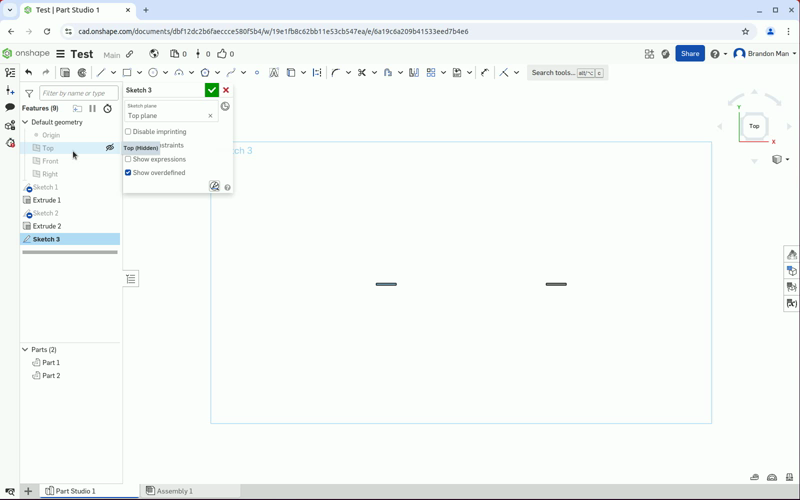
mouse_move(73, 352)
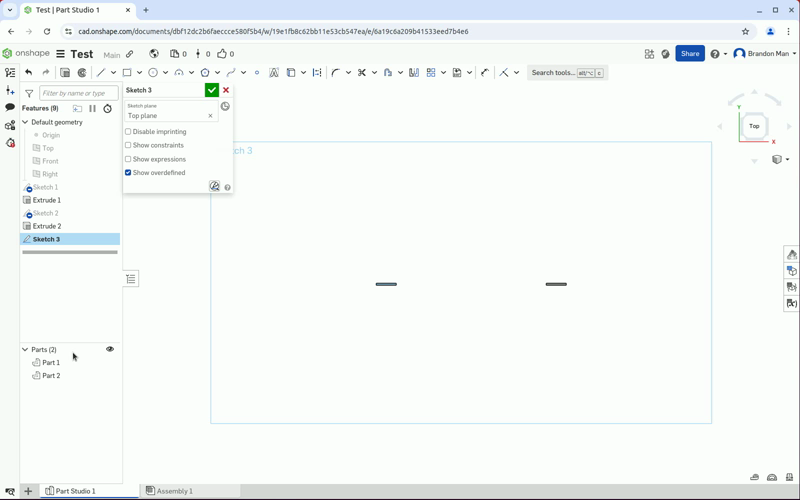
key(y)
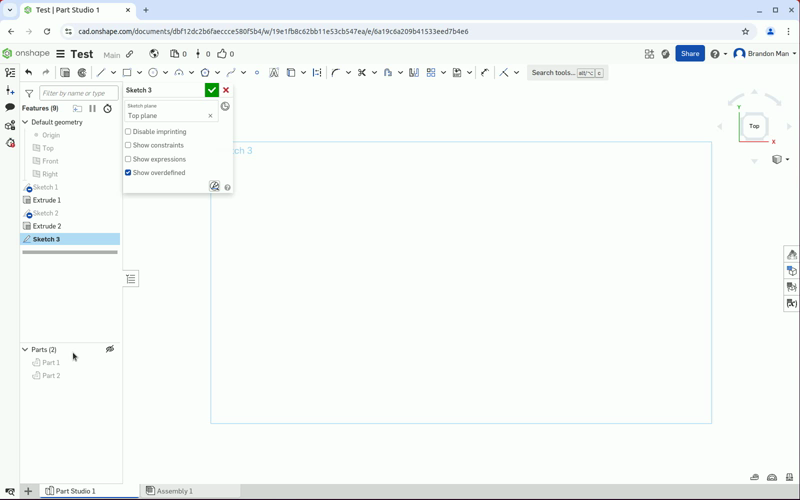
key(l)
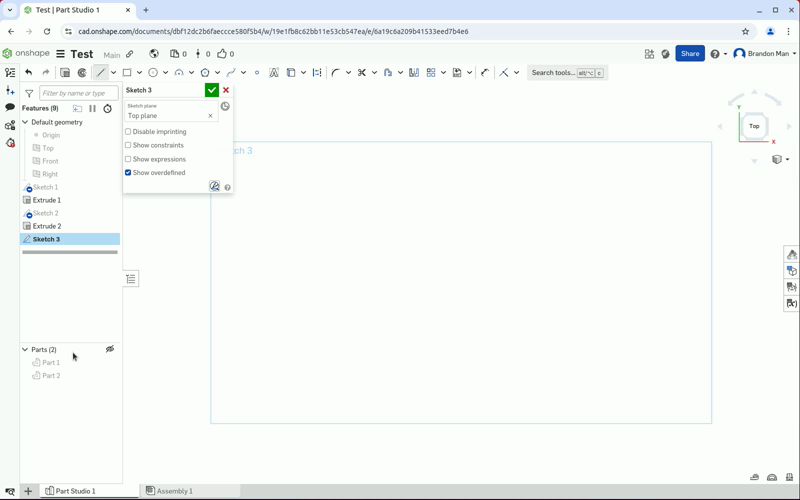
key_down(shift)
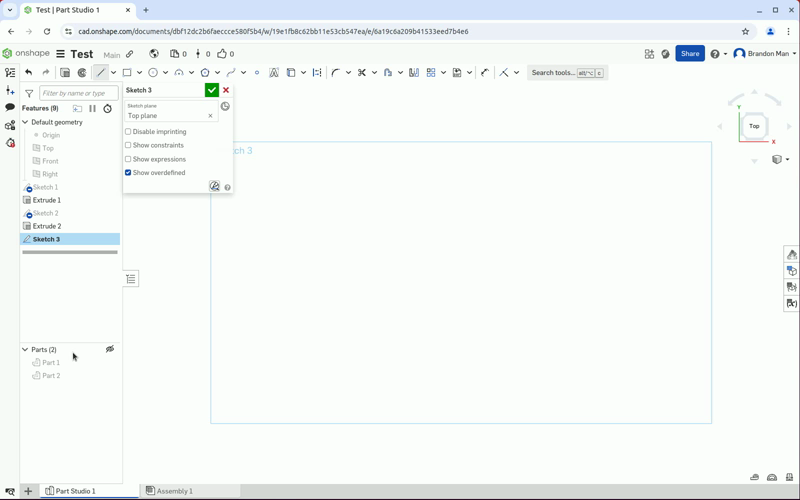
mouse_move(376, 348)
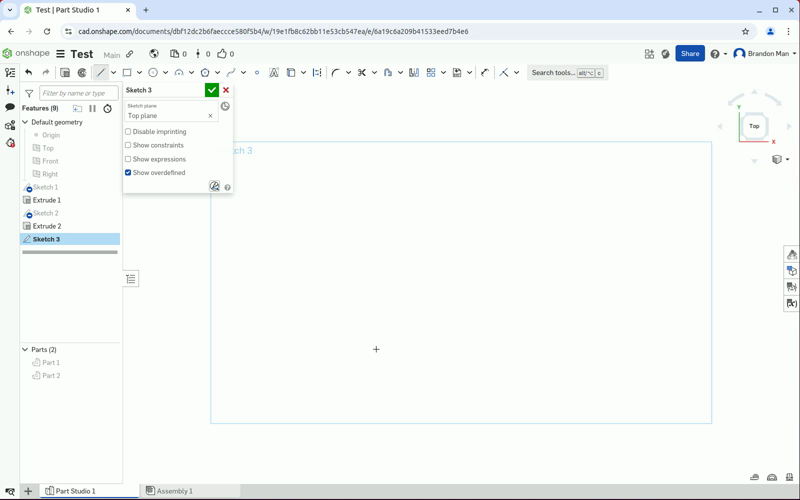
click(376, 348)
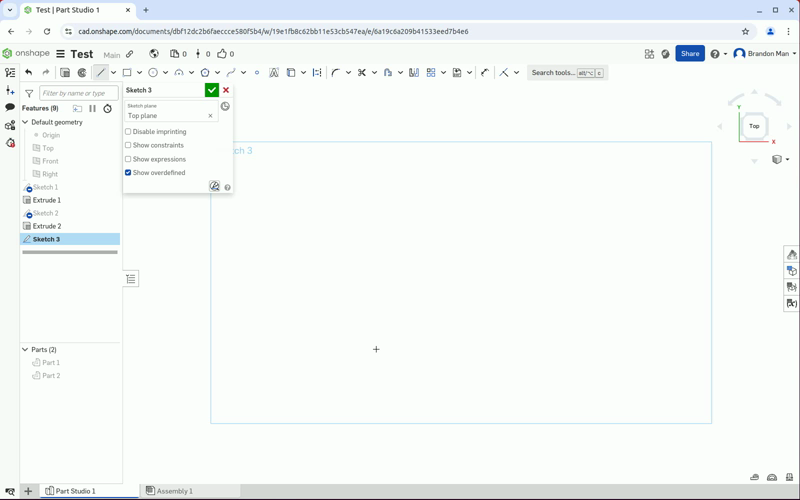
key_up(shift)
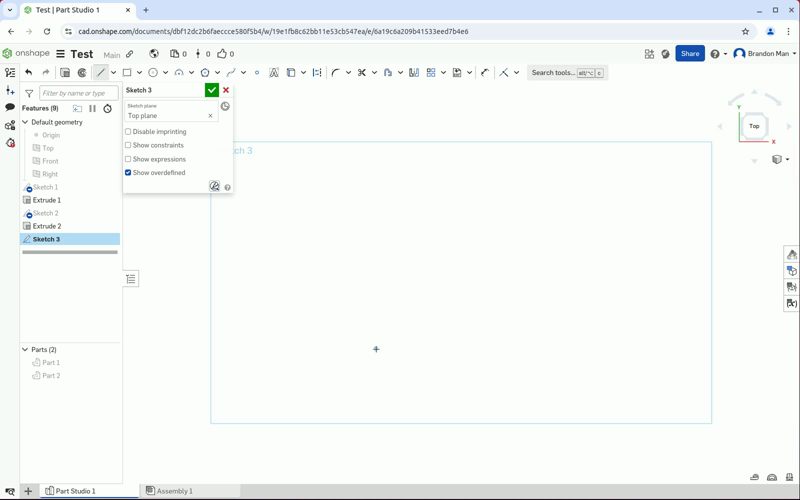
key_down(shift)
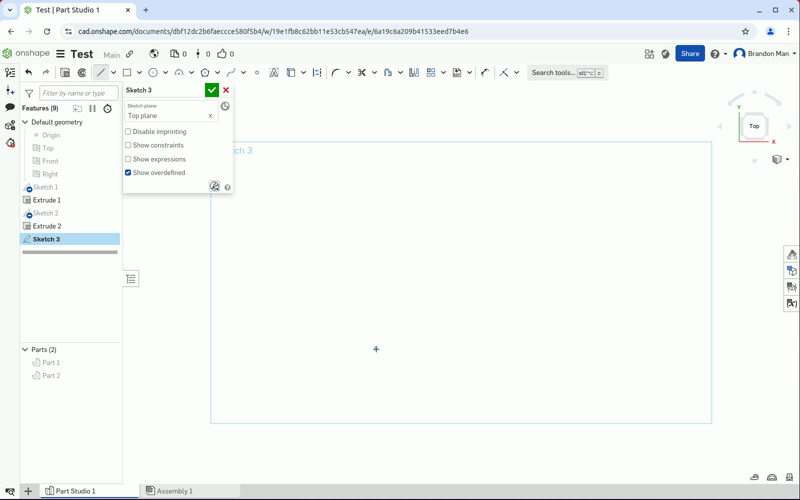
mouse_move(406, 348)
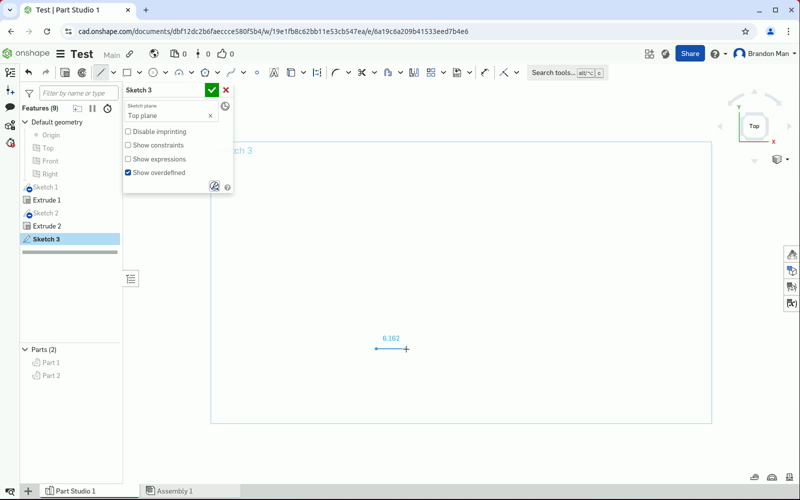
mouse_move(396, 348)
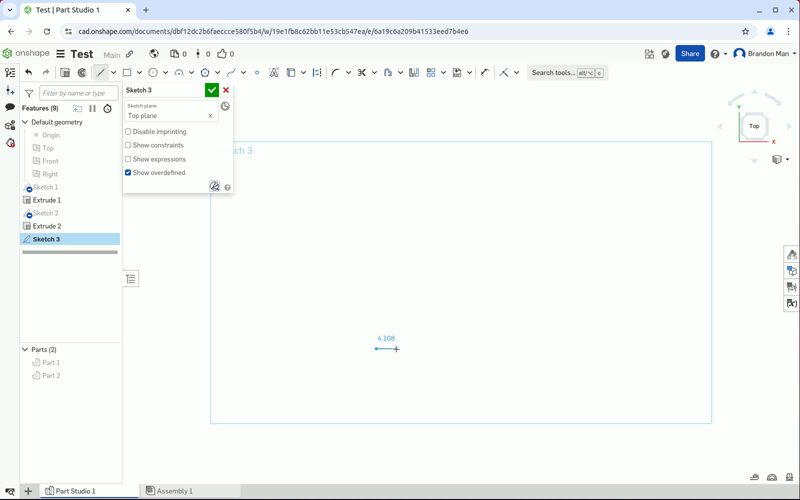
click(396, 348)
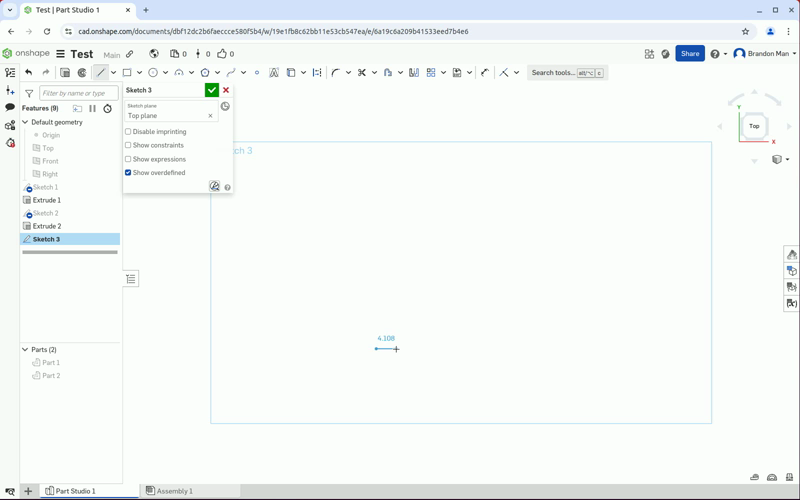
key_up(shift)
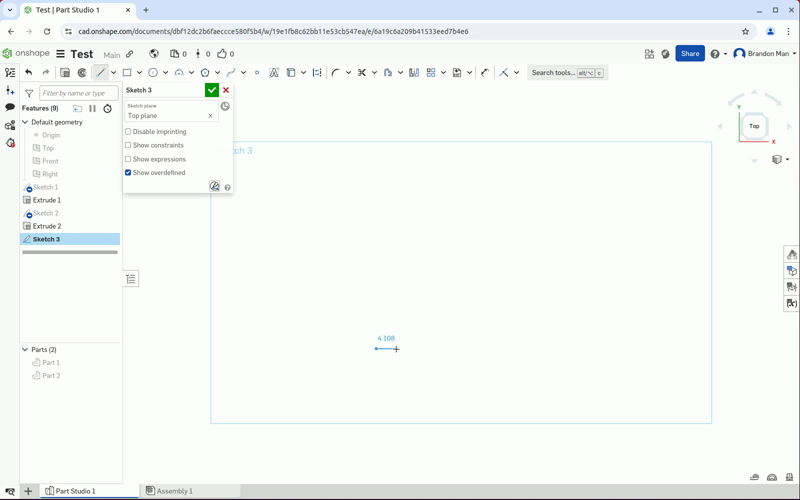
key_down(shift)
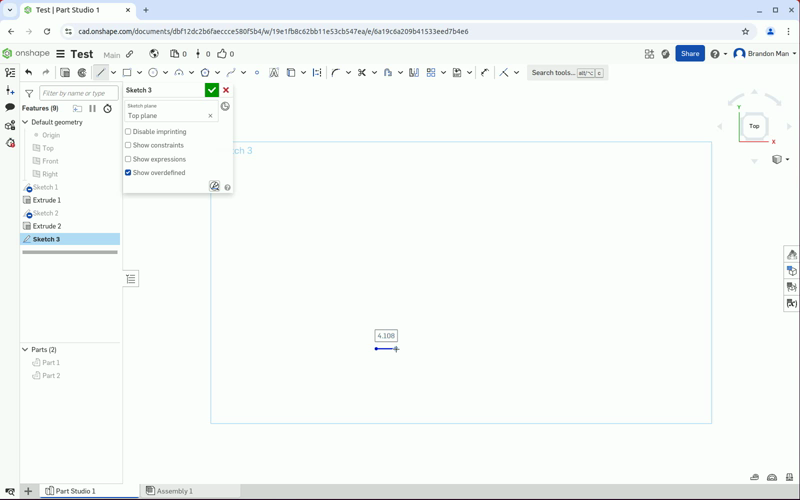
mouse_move(426, 348)
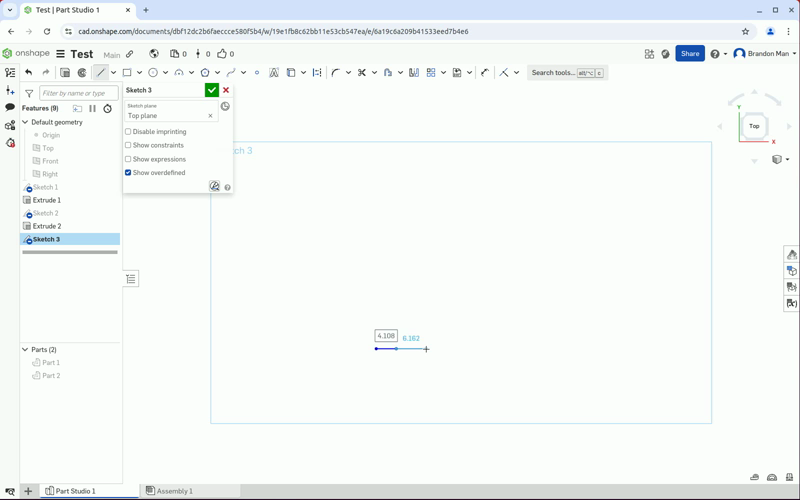
mouse_move(396, 346)
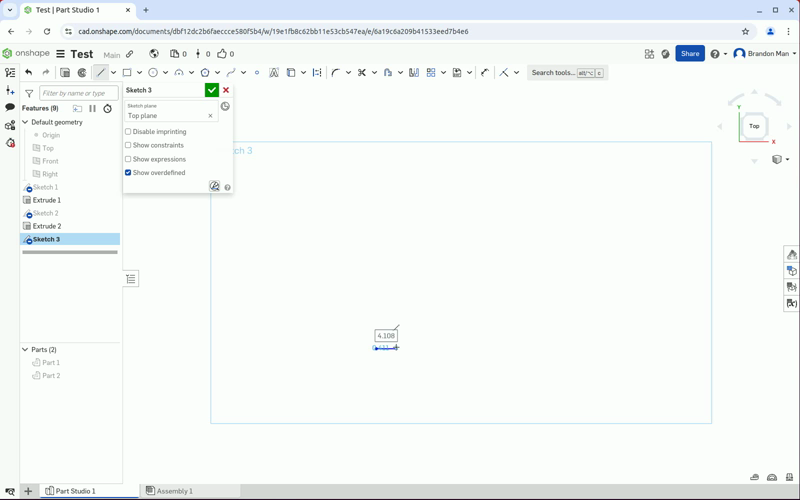
scroll(6)
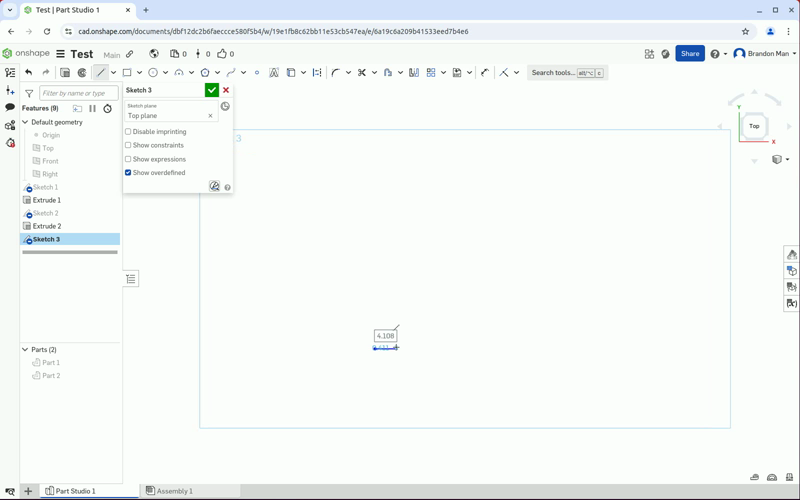
scroll(6)
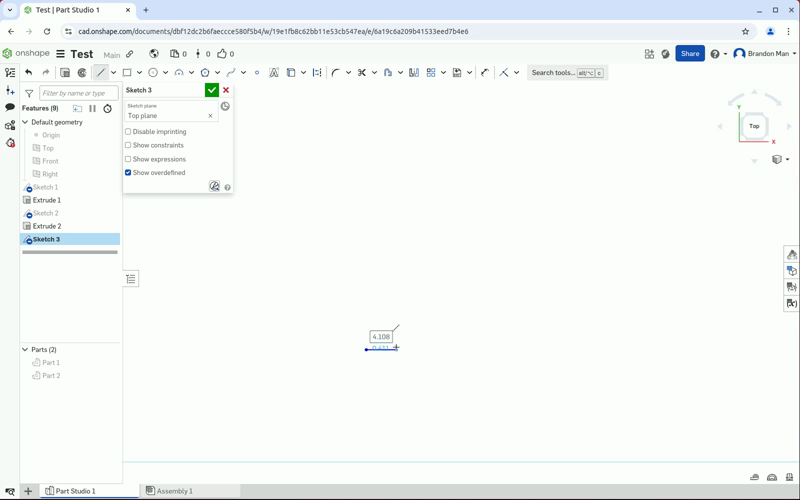
scroll(6)
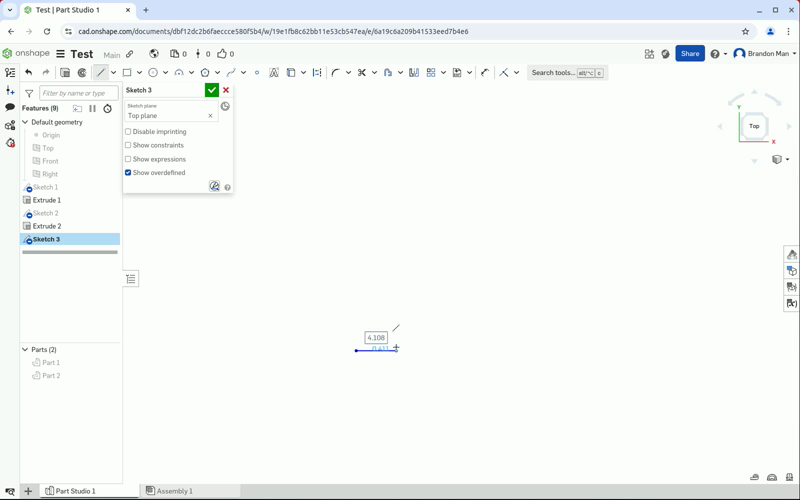
scroll(6)
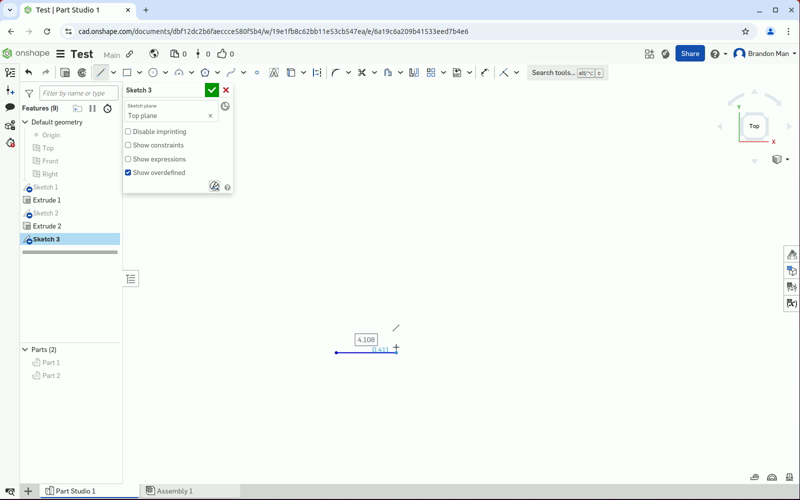
scroll(6)
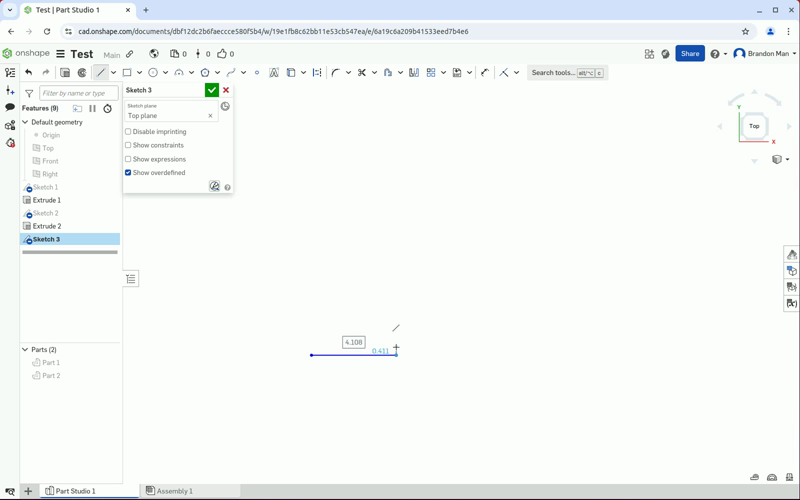
scroll(6)
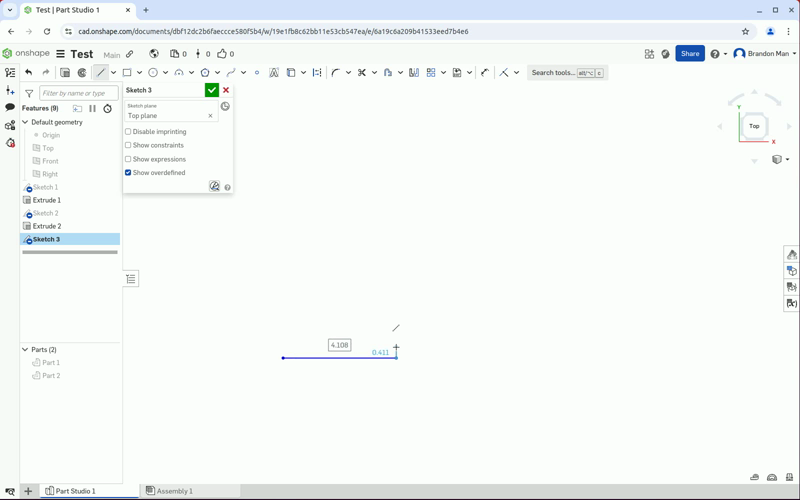
scroll(6)
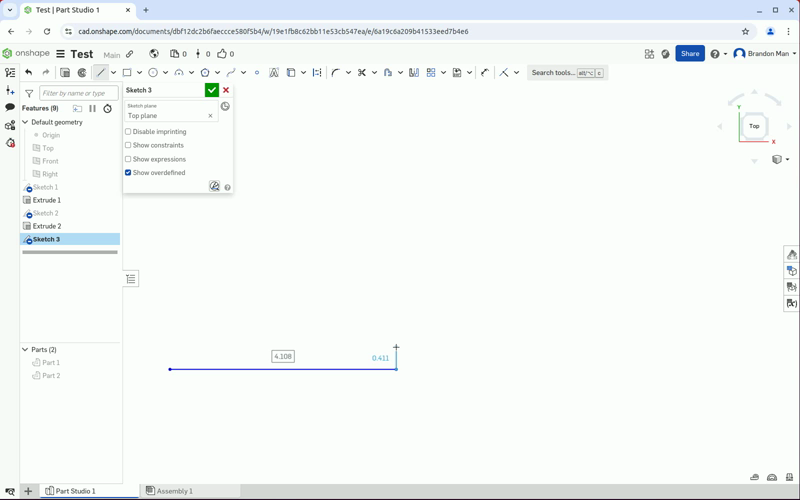
click(396, 346)
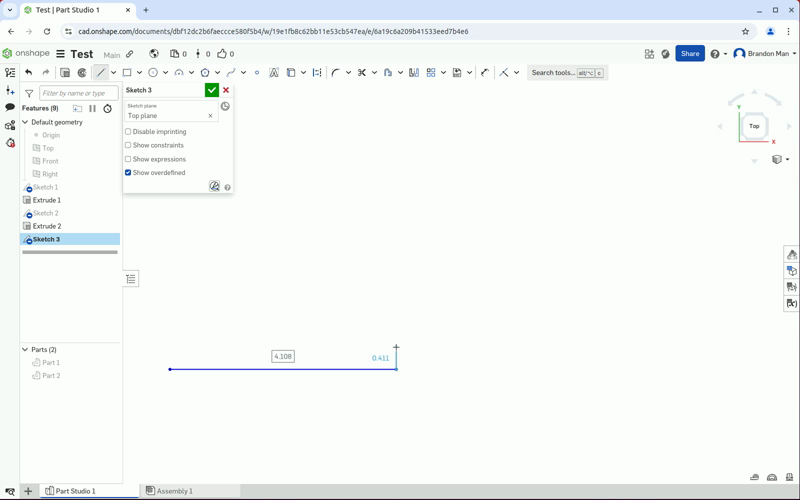
scroll(-6)
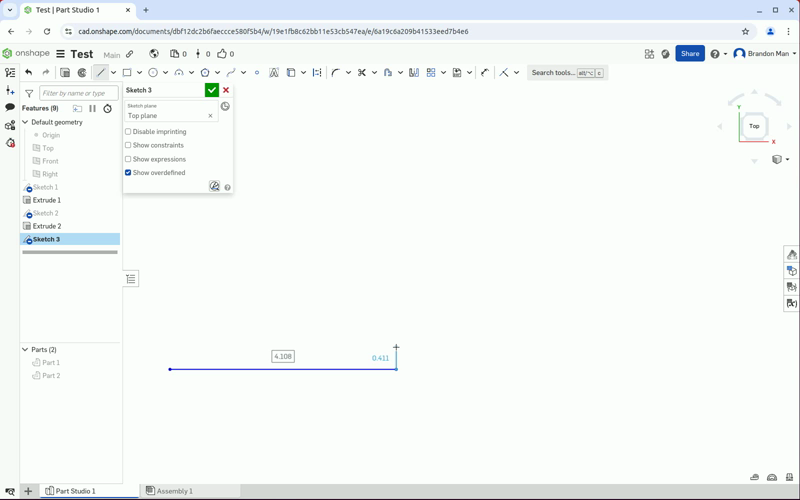
scroll(-6)
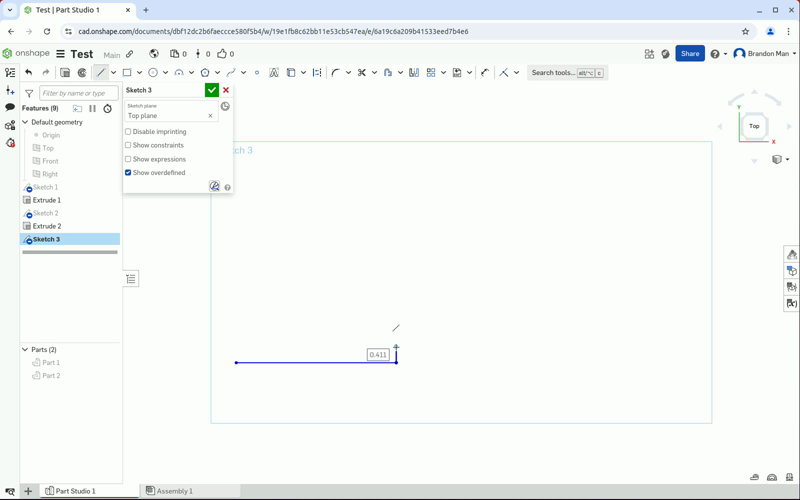
scroll(-6)
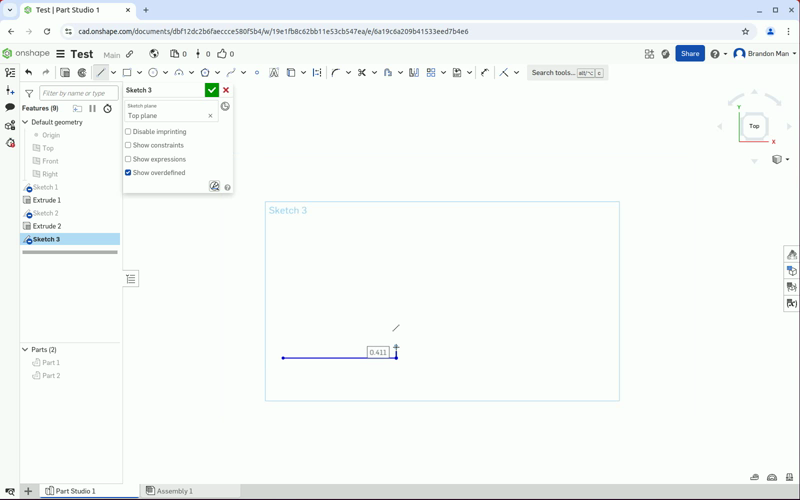
scroll(-6)
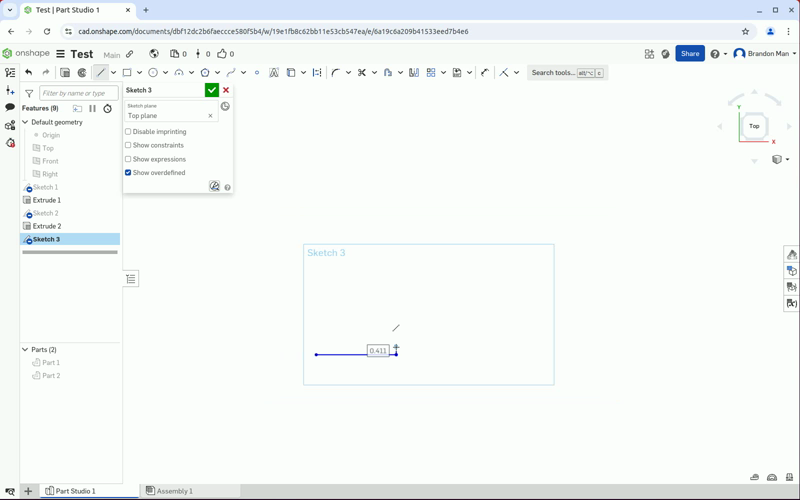
scroll(-6)
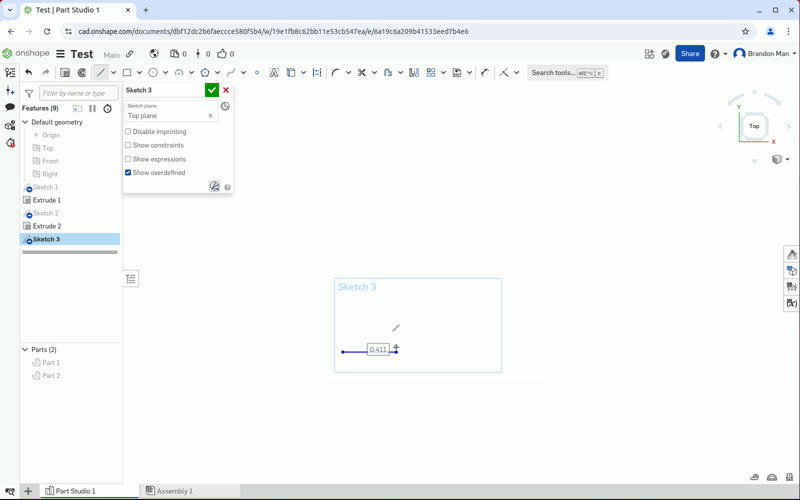
scroll(-6)
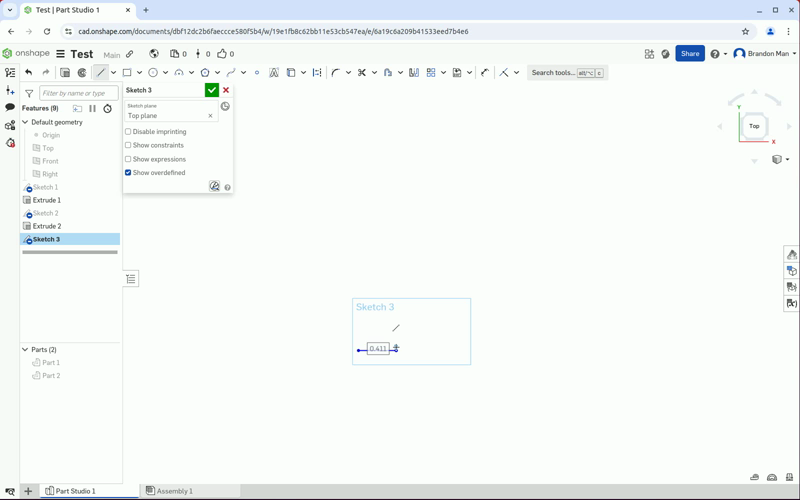
scroll(-6)
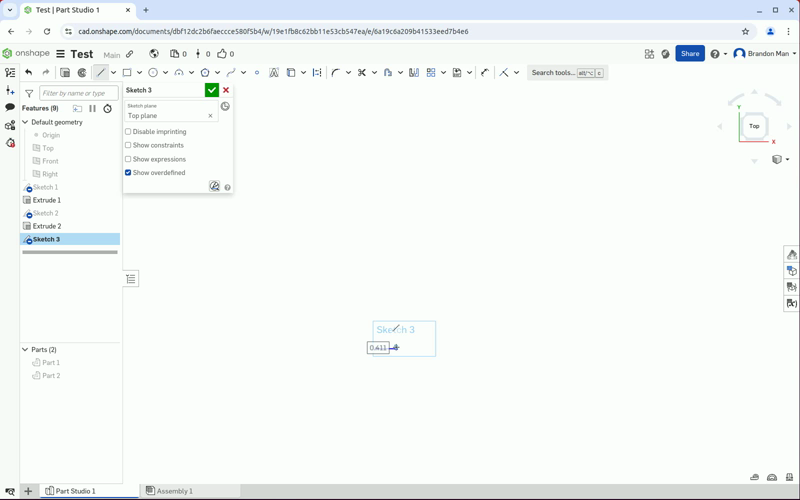
key_up(shift)
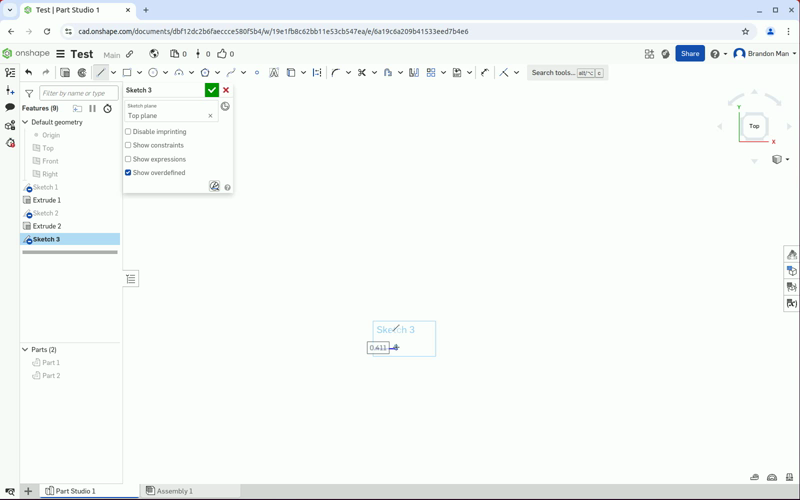
key_down(shift)
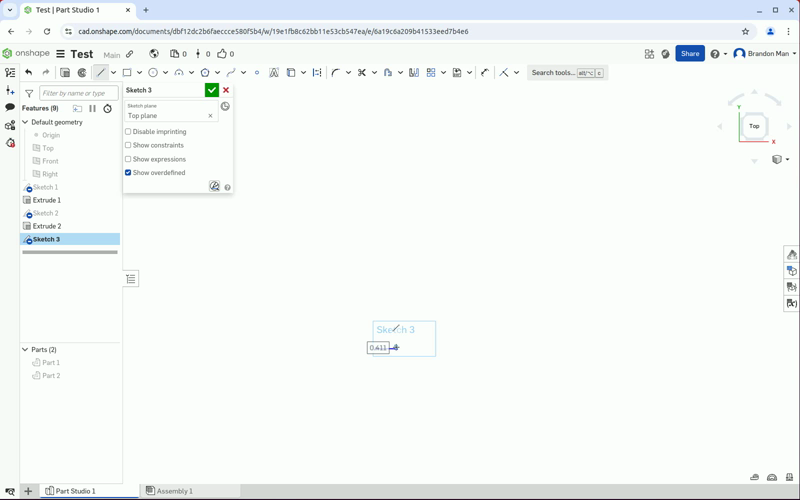
mouse_move(426, 346)
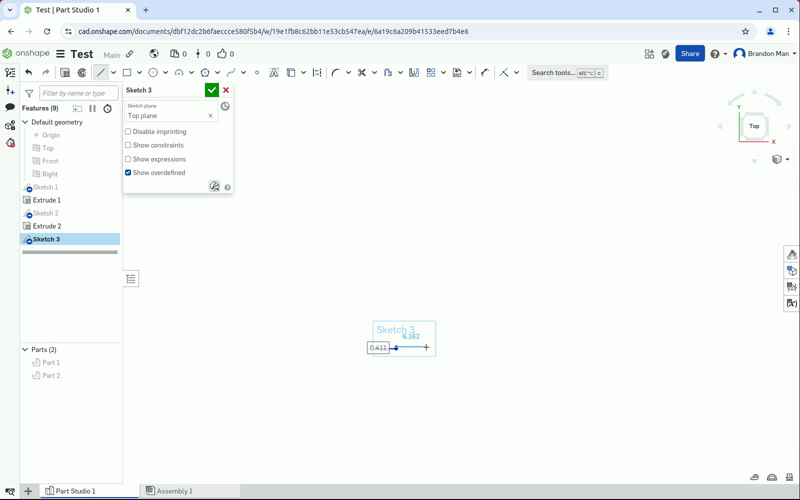
mouse_move(376, 346)
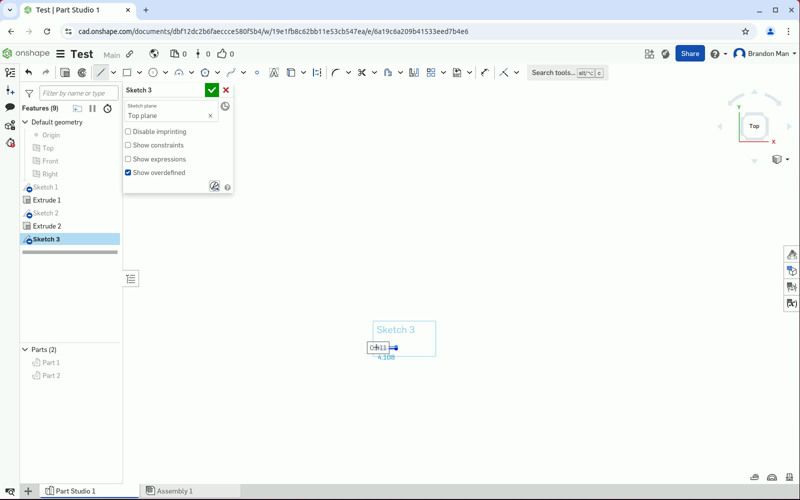
scroll(6)
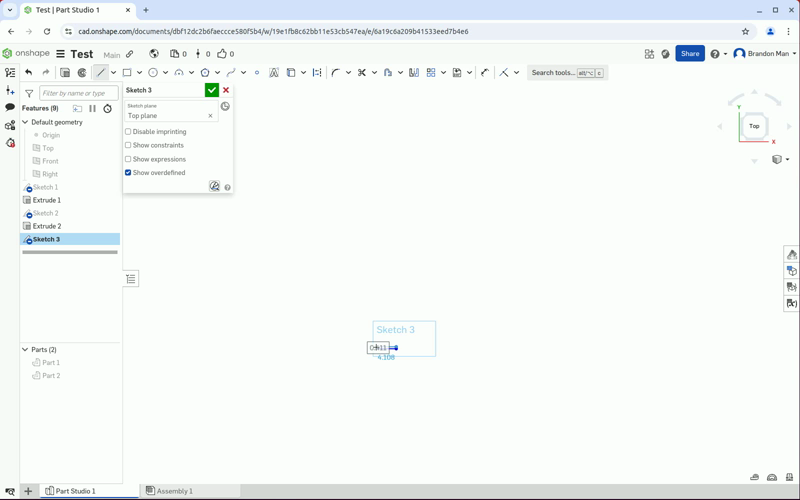
scroll(6)
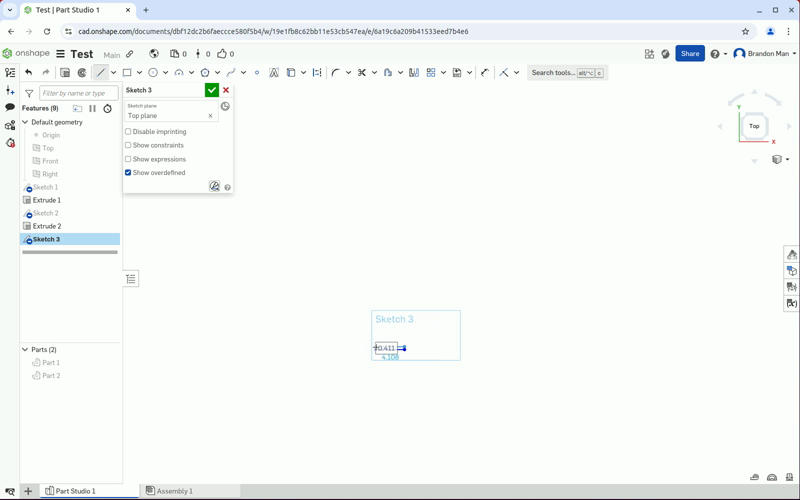
scroll(6)
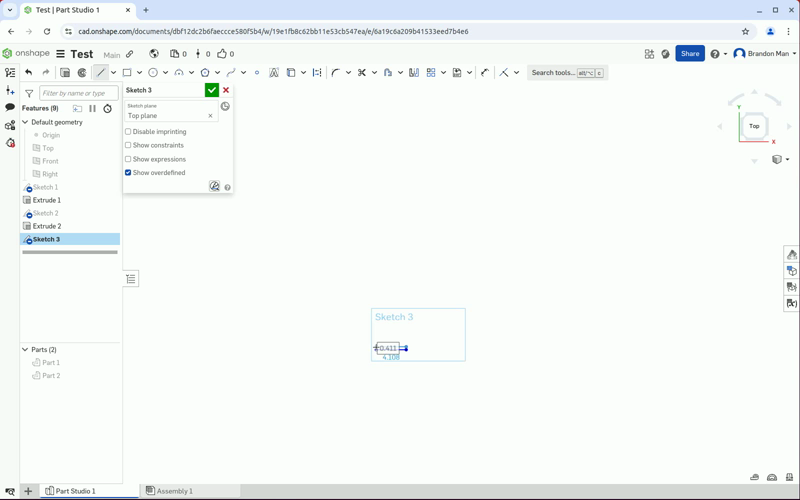
scroll(6)
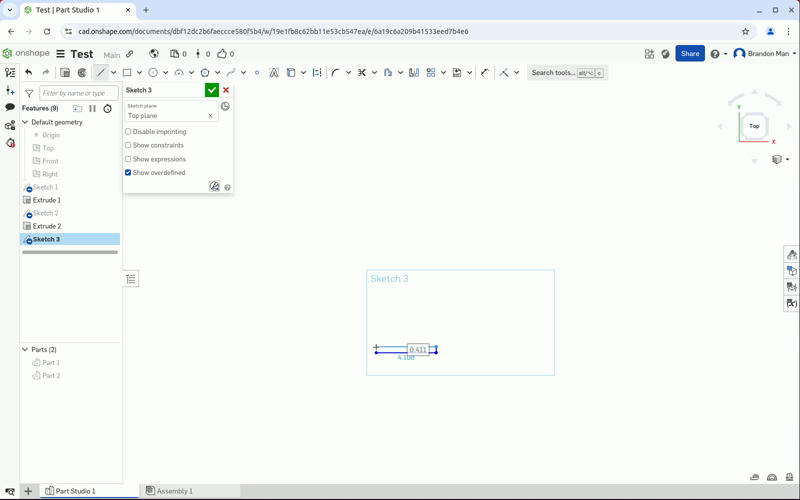
scroll(6)
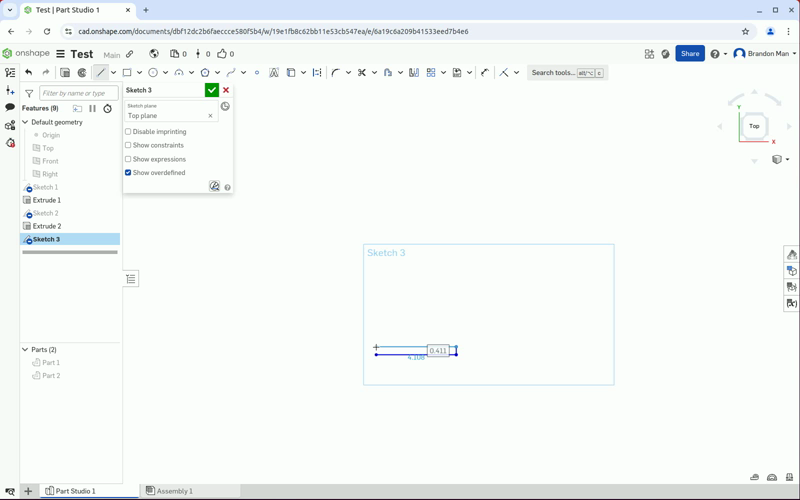
scroll(6)
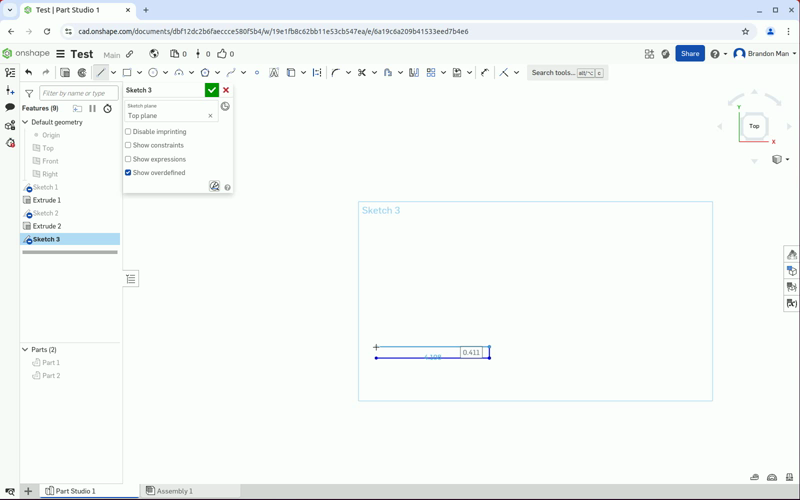
scroll(6)
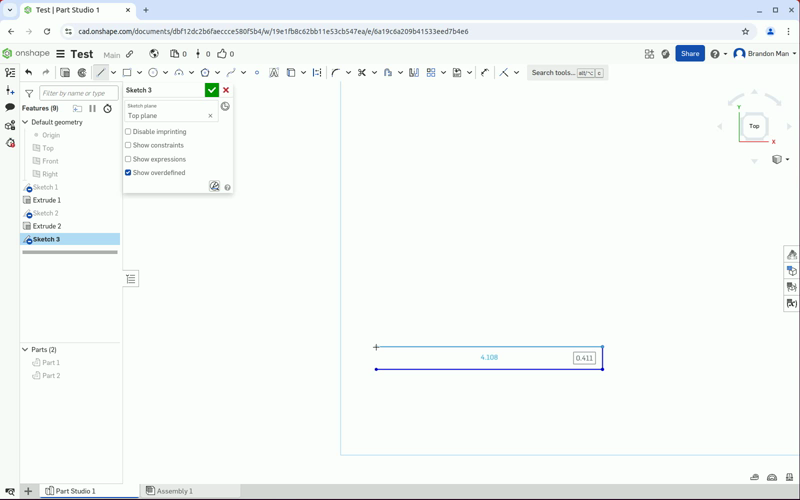
click(376, 346)
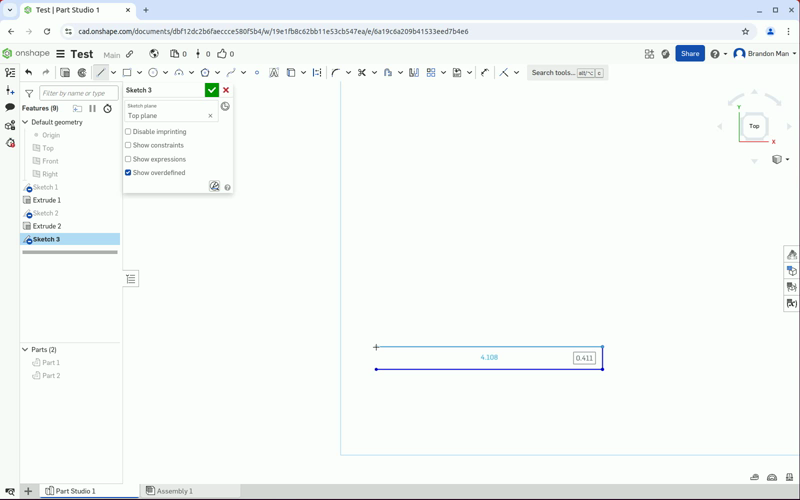
scroll(-6)
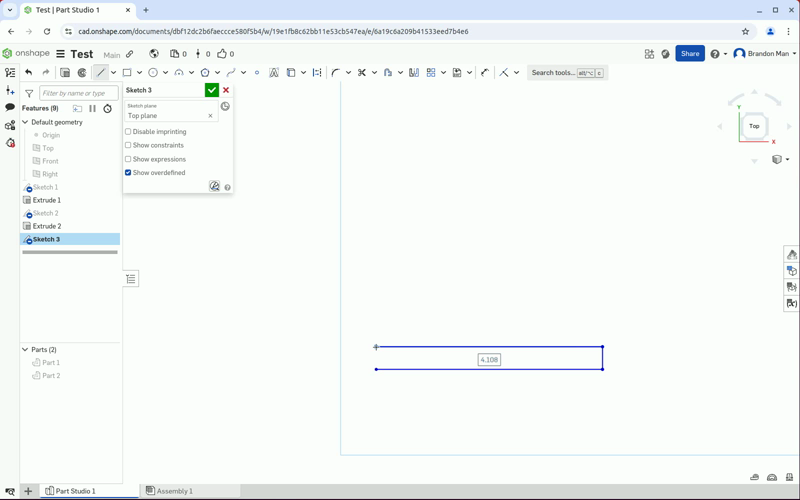
scroll(-6)
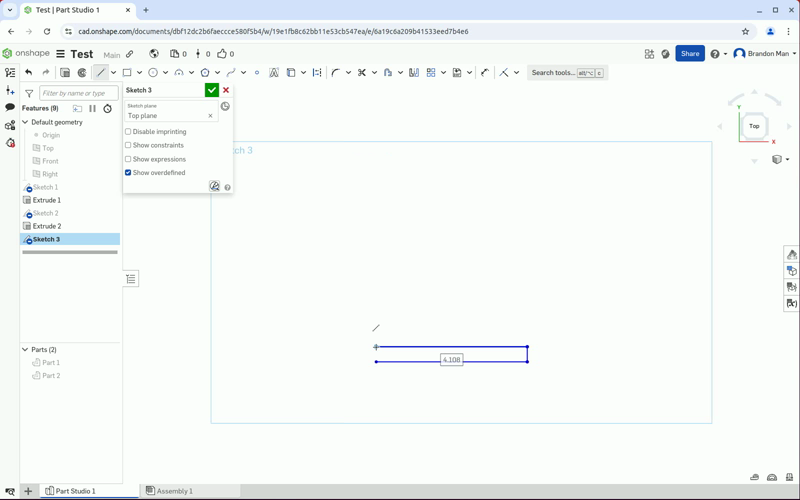
scroll(-6)
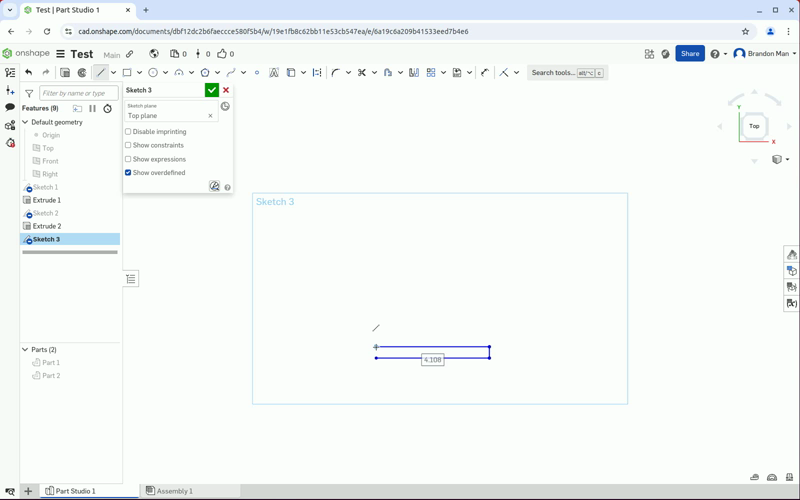
scroll(-6)
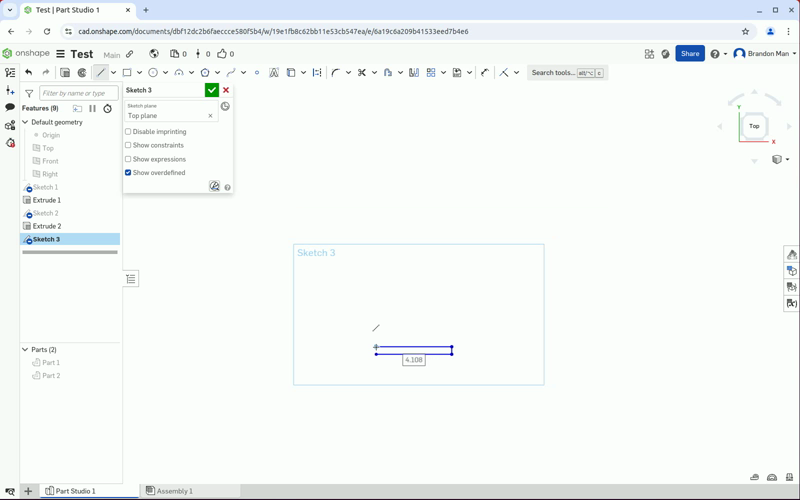
scroll(-6)
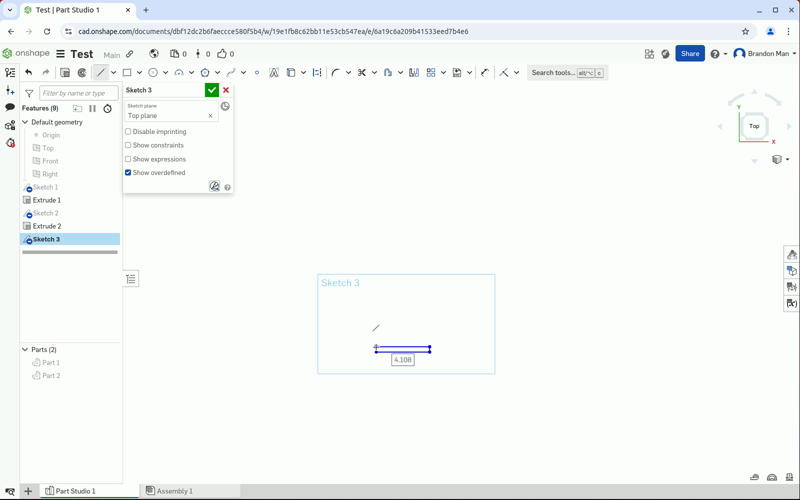
scroll(-6)
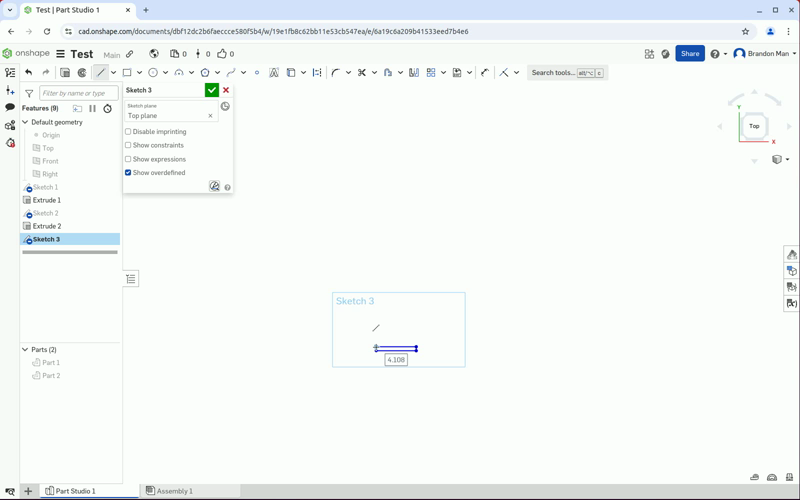
scroll(-6)
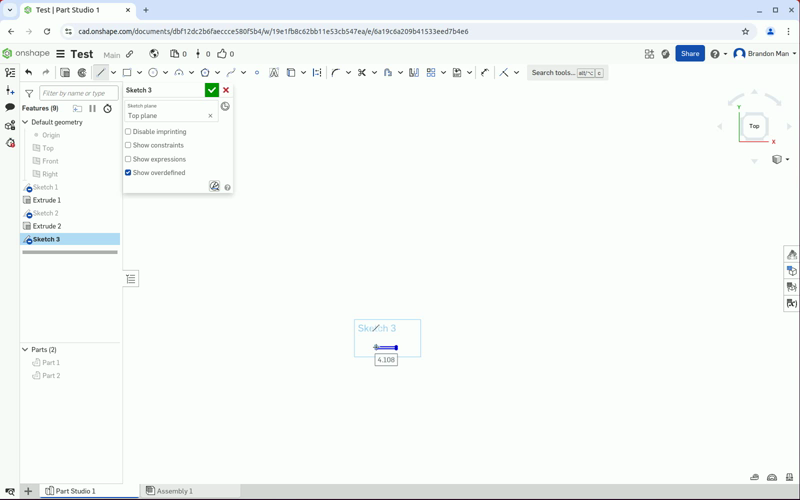
key_up(shift)
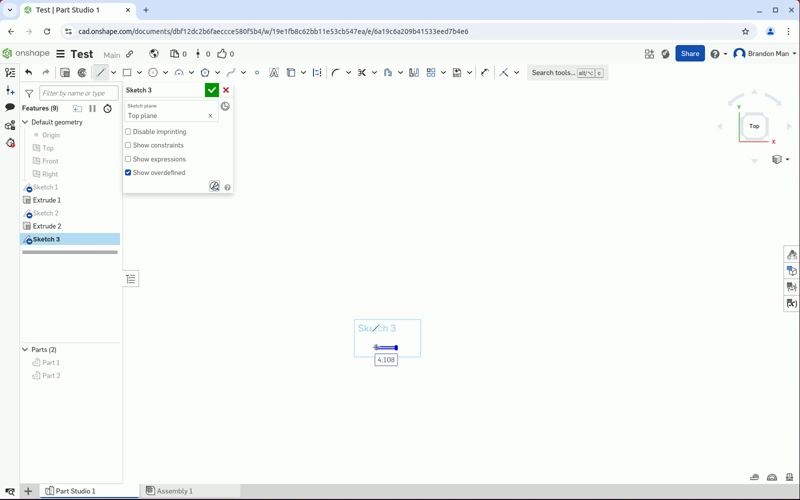
mouse_move(406, 346)
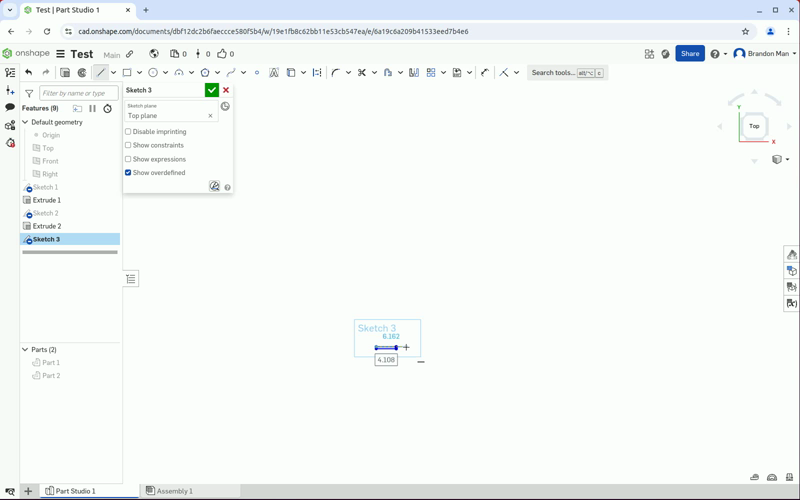
key_down(shift)
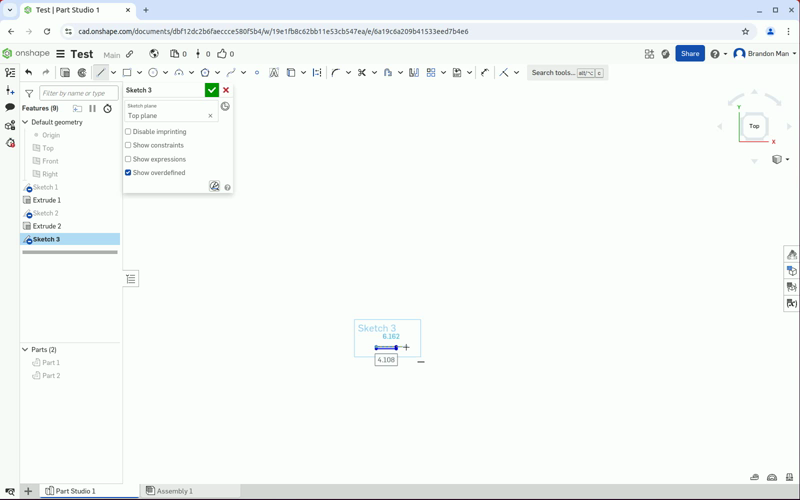
mouse_move(376, 348)
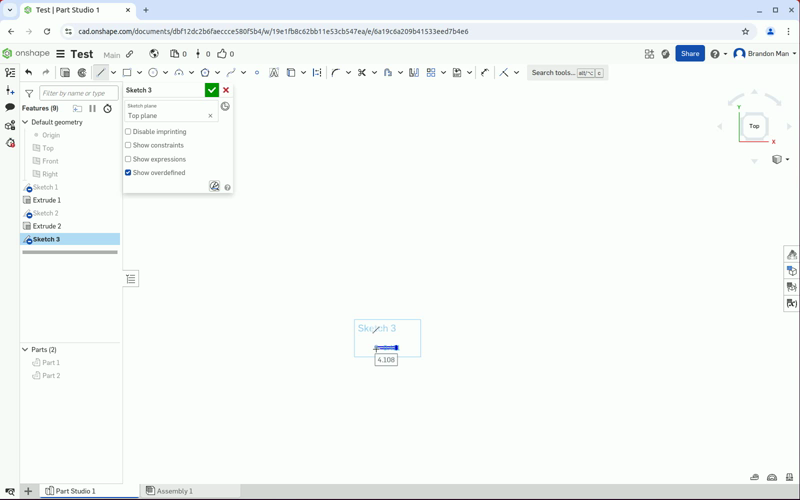
scroll(6)
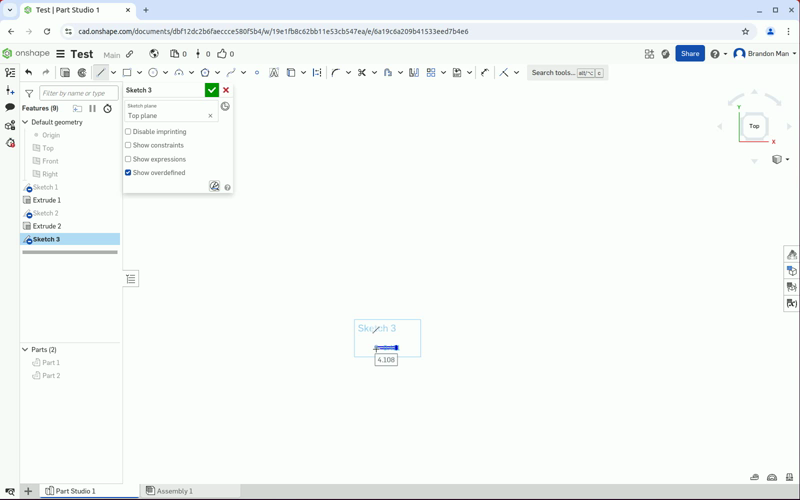
scroll(6)
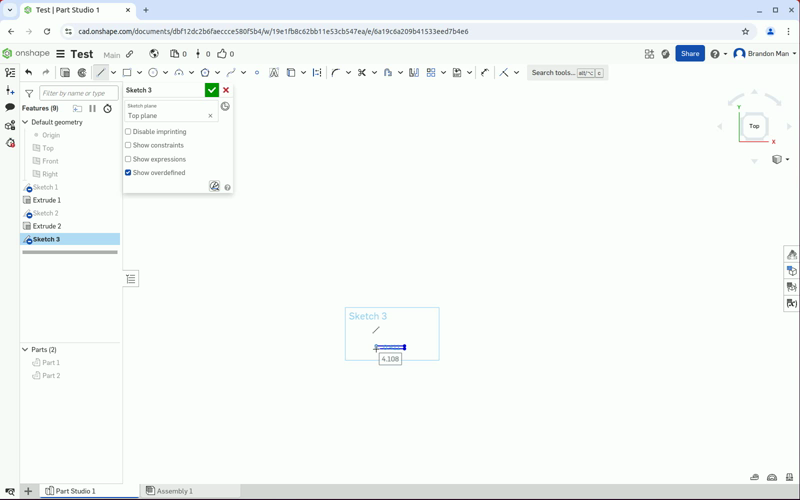
scroll(6)
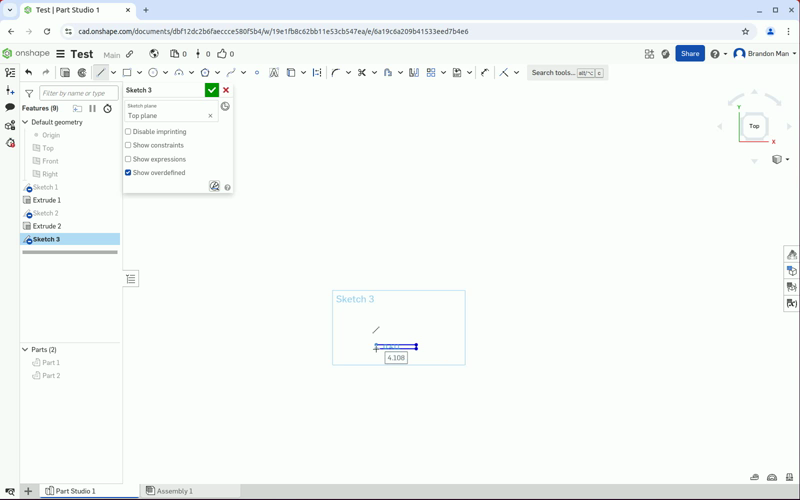
scroll(6)
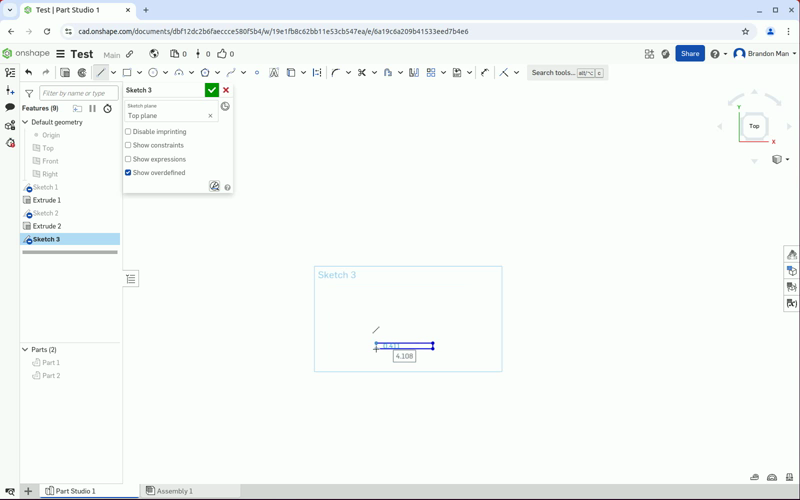
scroll(6)
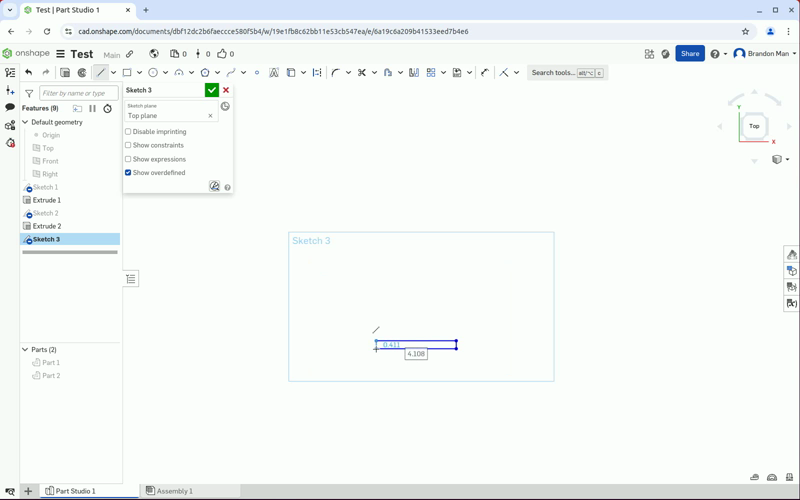
scroll(6)
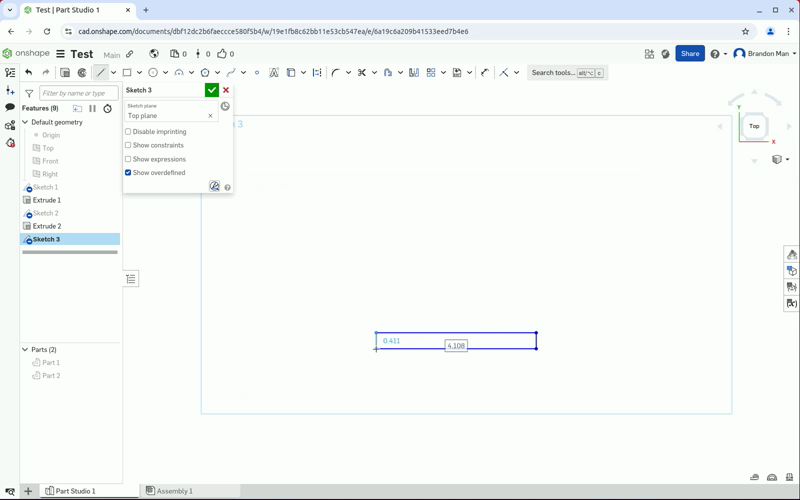
scroll(6)
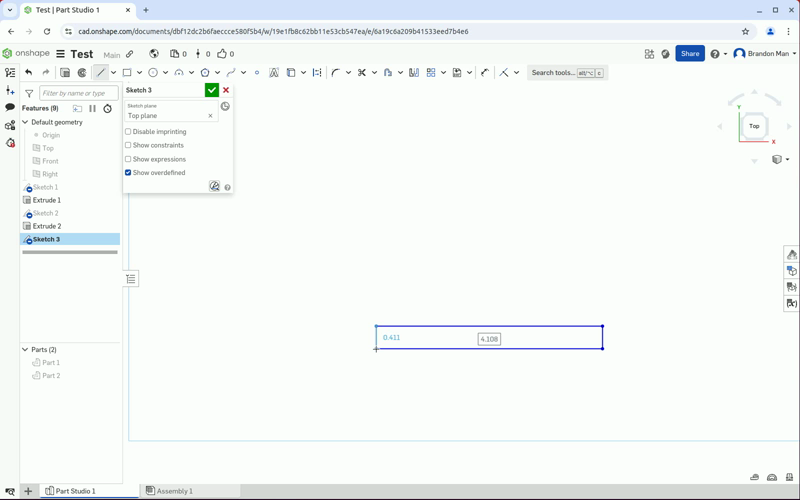
key_up(shift)
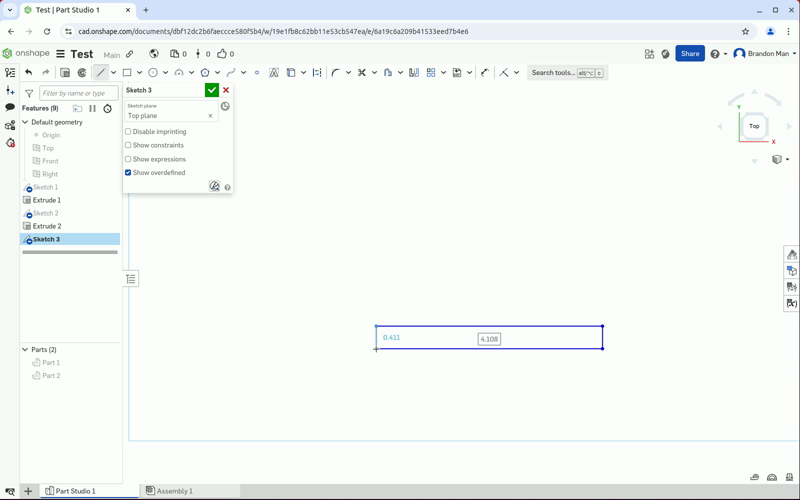
click(376, 348)
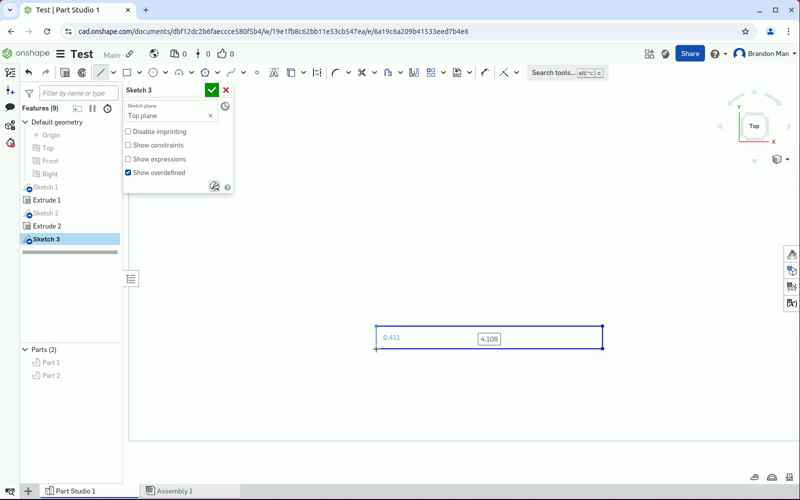
scroll(-6)
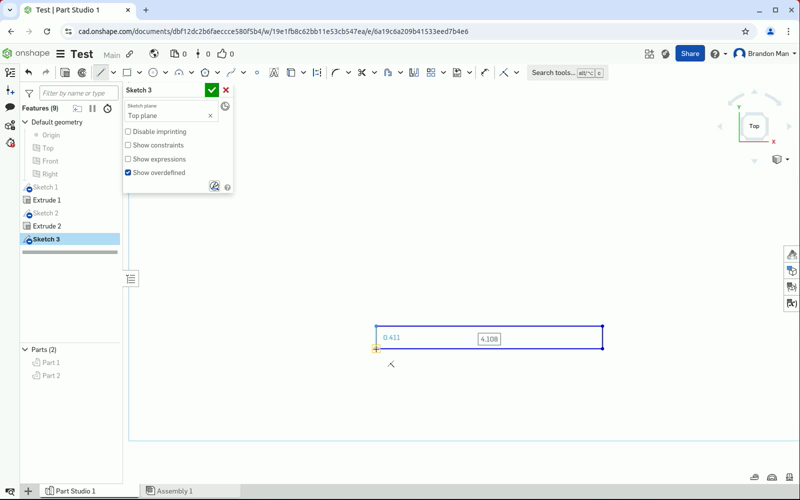
scroll(-6)
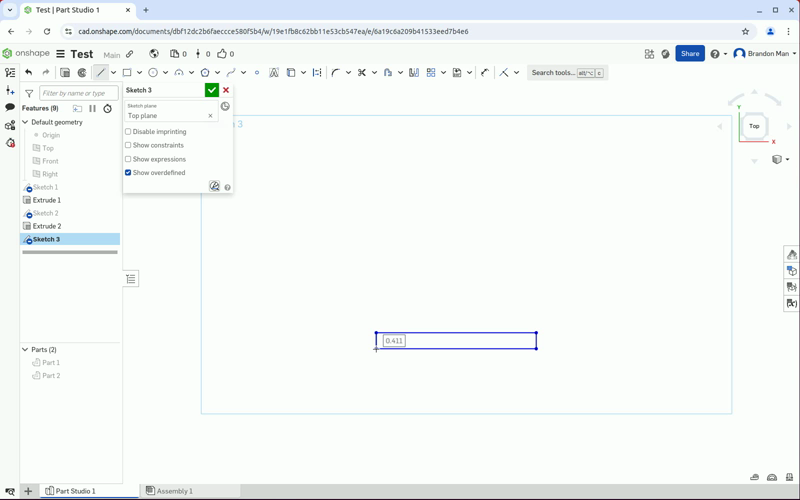
scroll(-6)
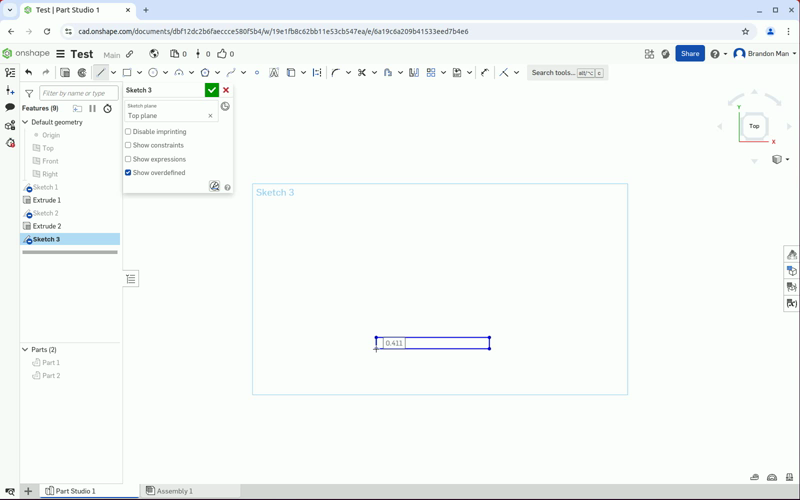
scroll(-6)
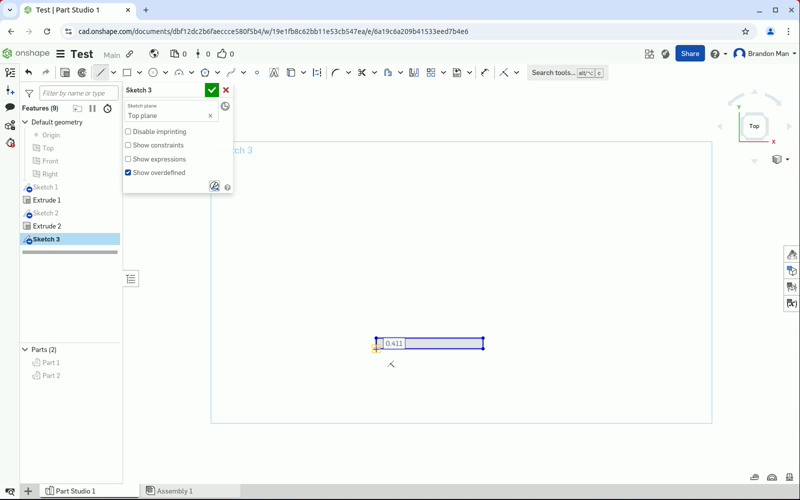
scroll(-6)
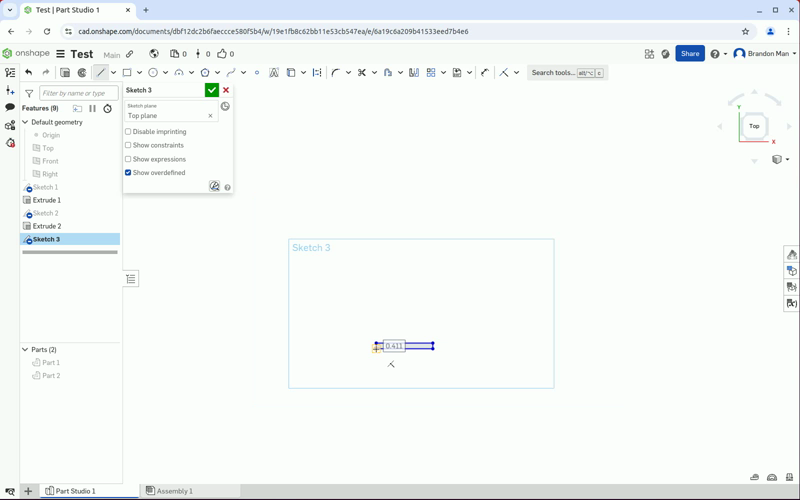
scroll(-6)
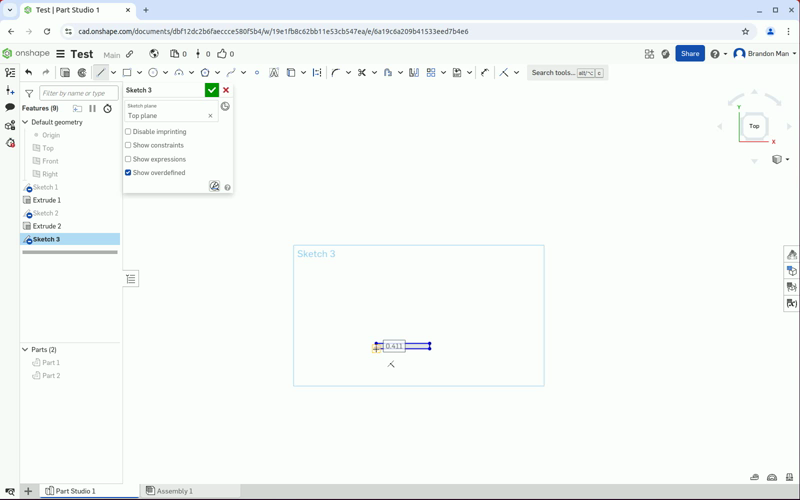
scroll(-6)
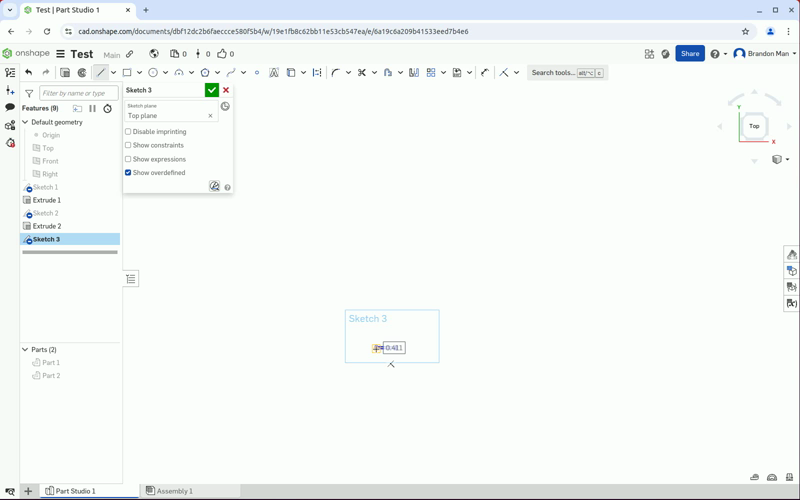
key(esc)
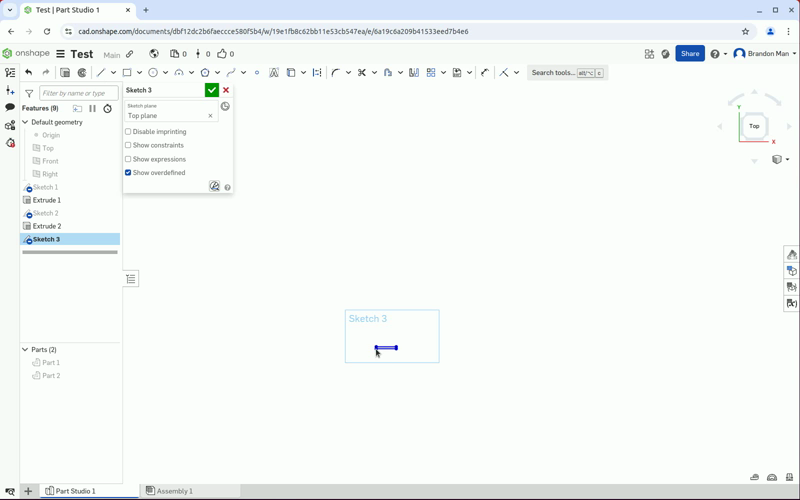
mouse_move(379, 347)
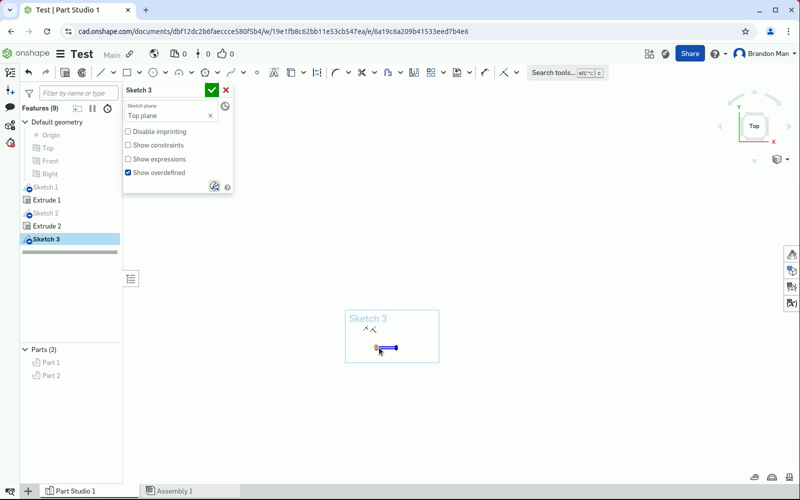
scroll(6)
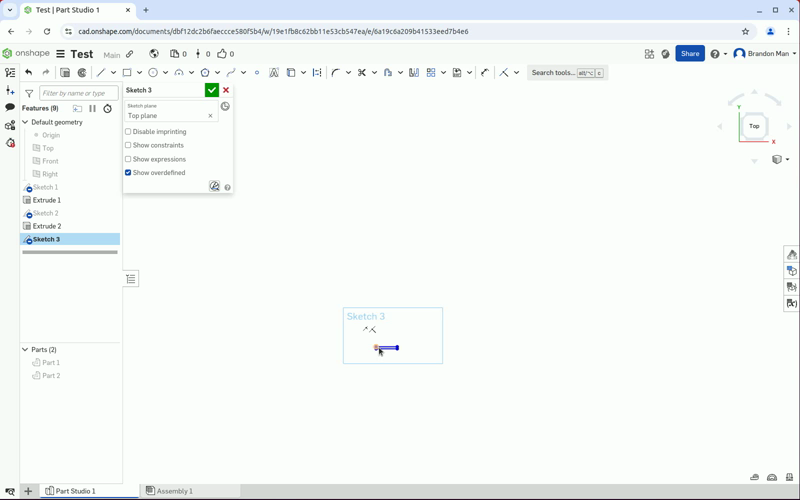
scroll(6)
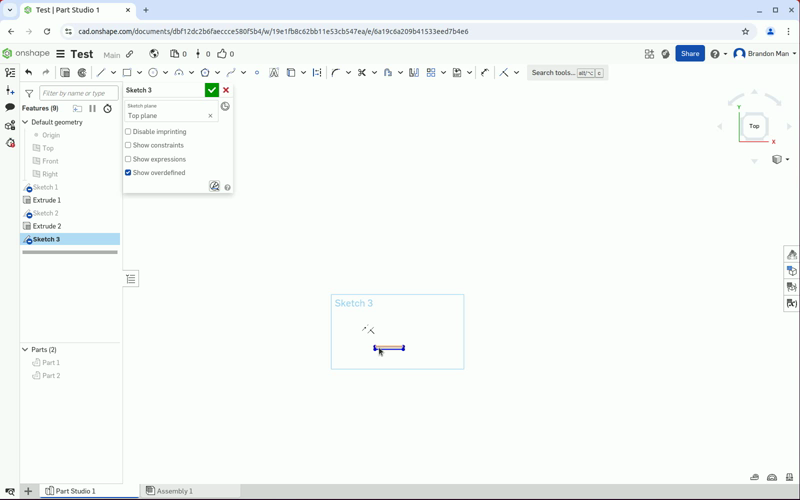
scroll(6)
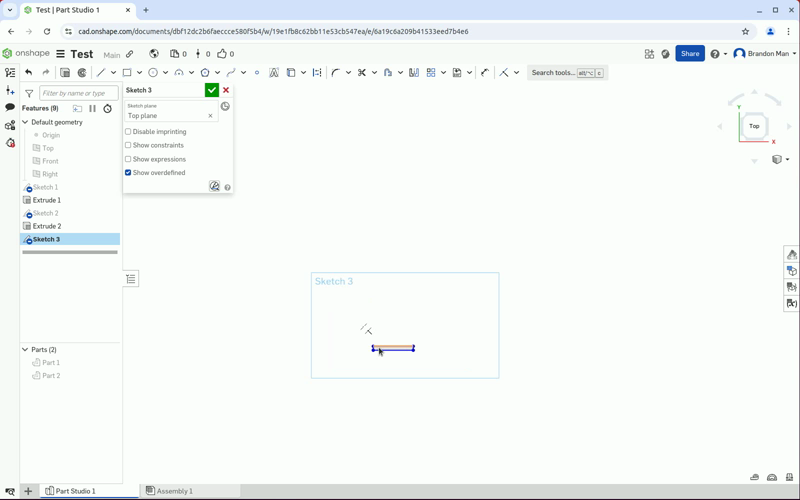
scroll(6)
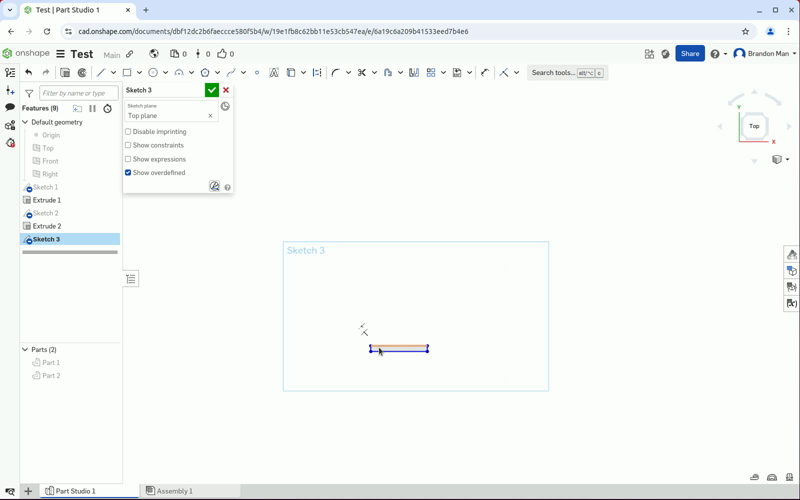
scroll(6)
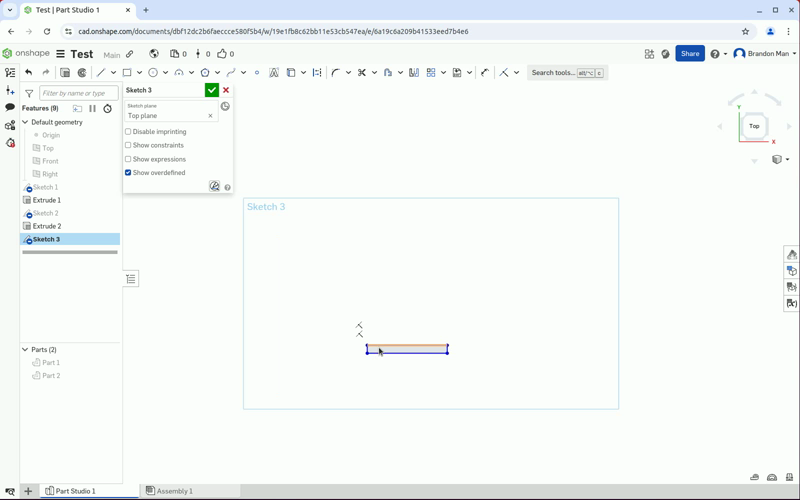
scroll(6)
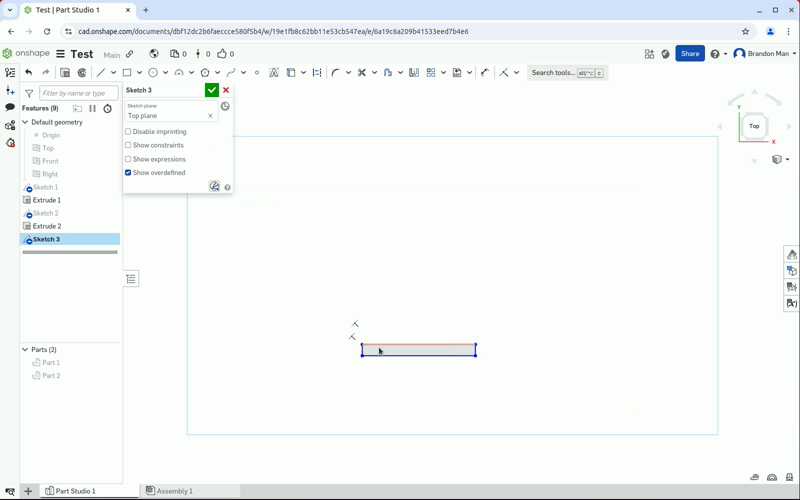
scroll(6)
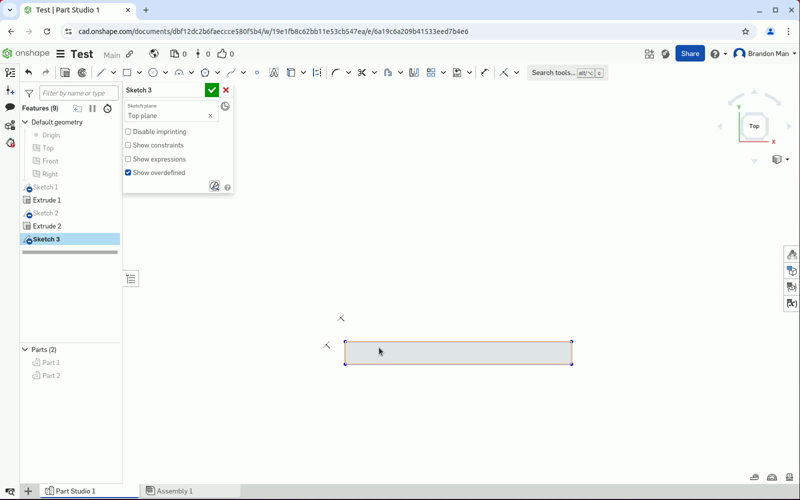
click(379, 347)
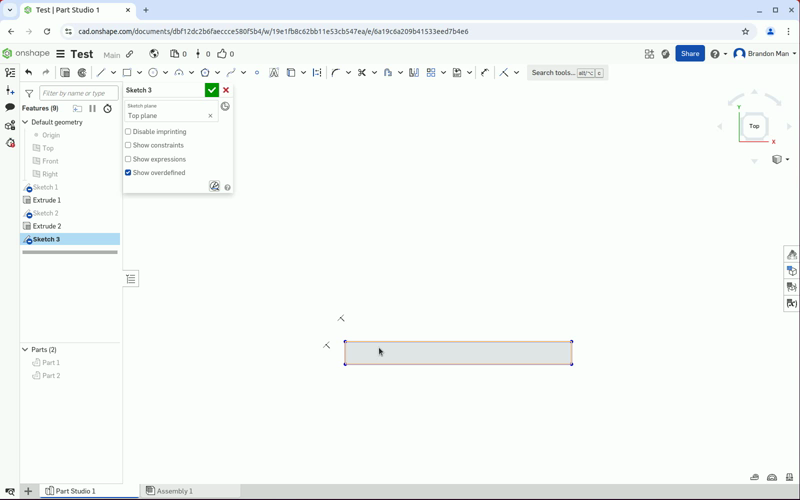
scroll(-6)
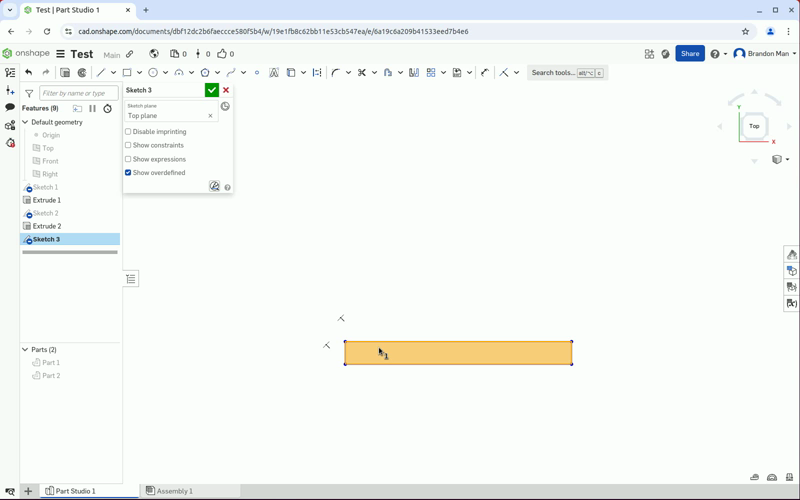
scroll(-6)
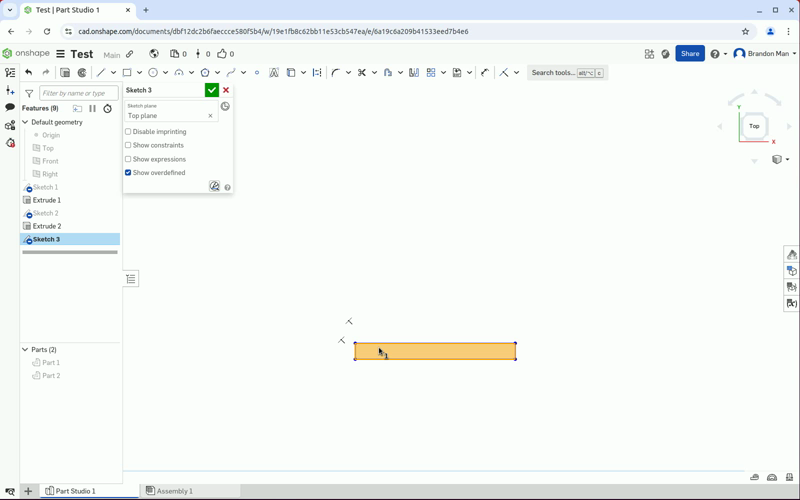
scroll(-6)
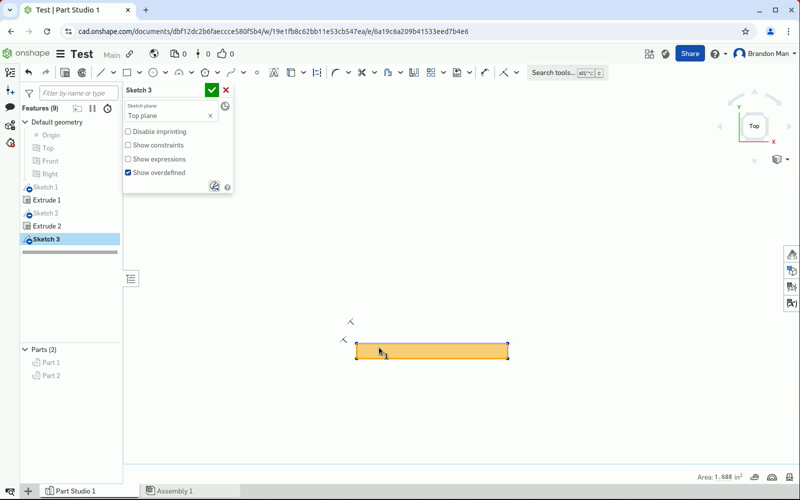
scroll(-6)
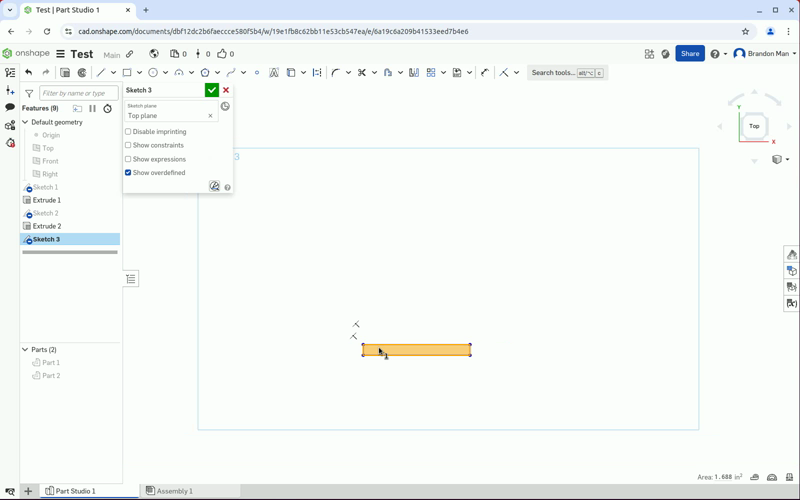
scroll(-6)
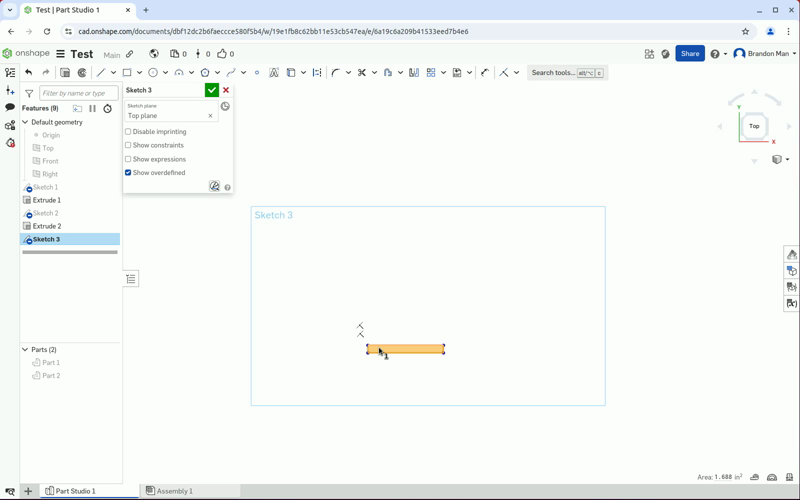
scroll(-6)
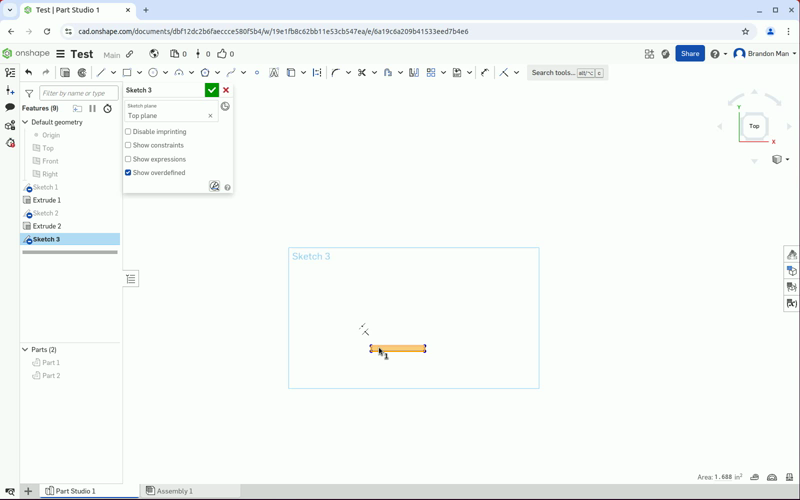
scroll(-6)
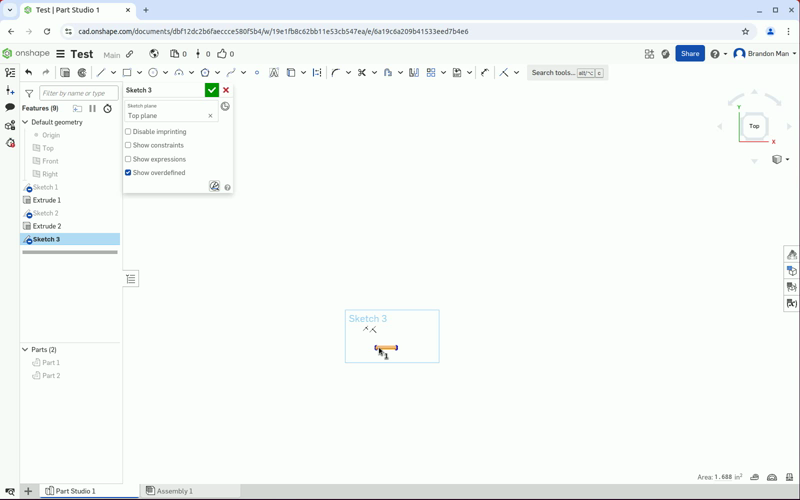
mouse_move(73, 352)
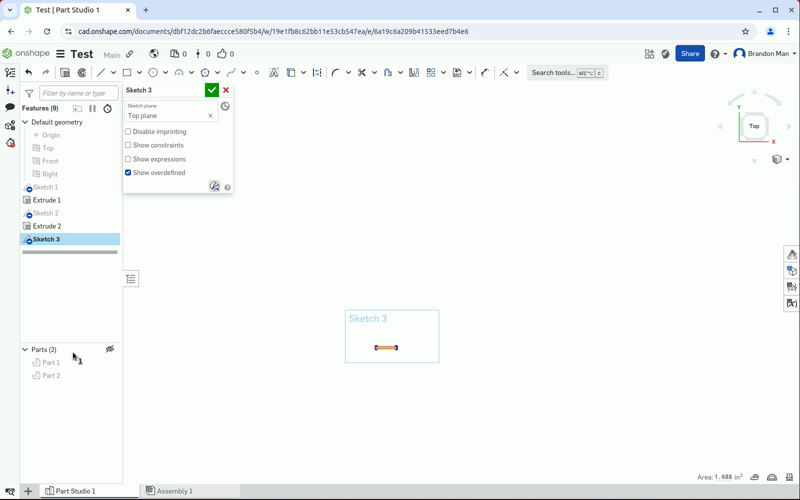
key(shift+y)
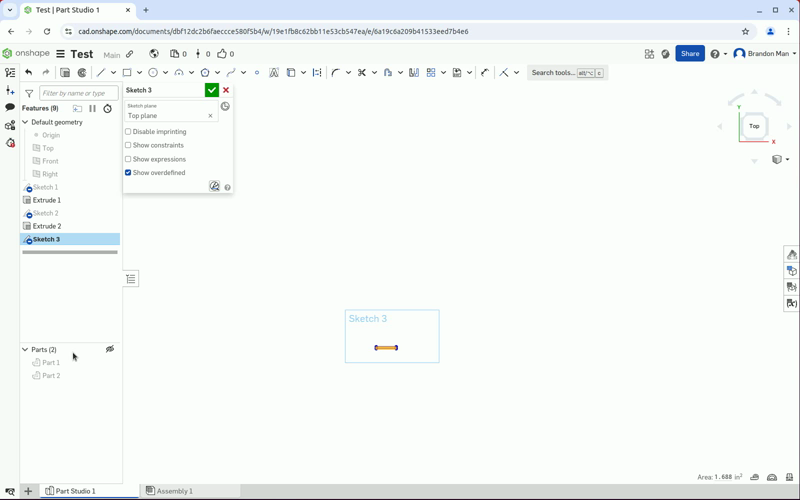
key(shift+e)
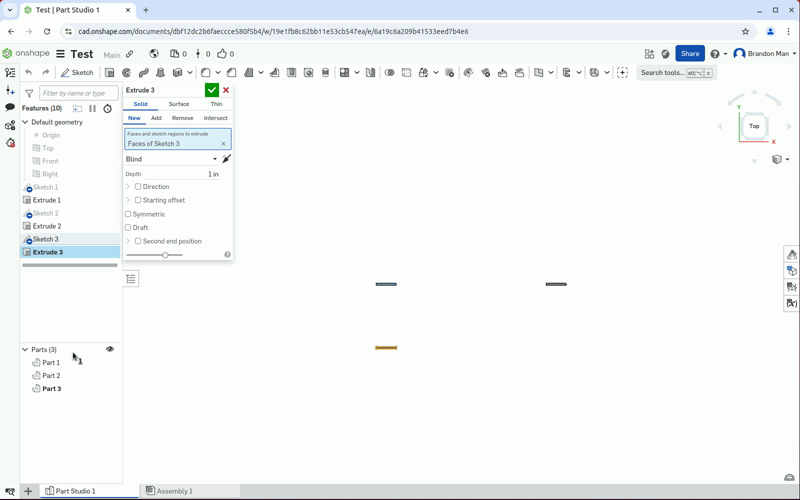
mouse_move(143, 106)
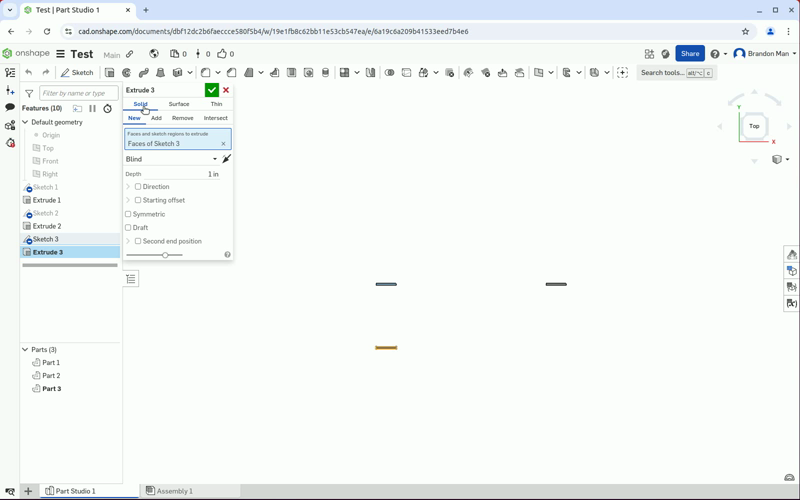
click(143, 106)
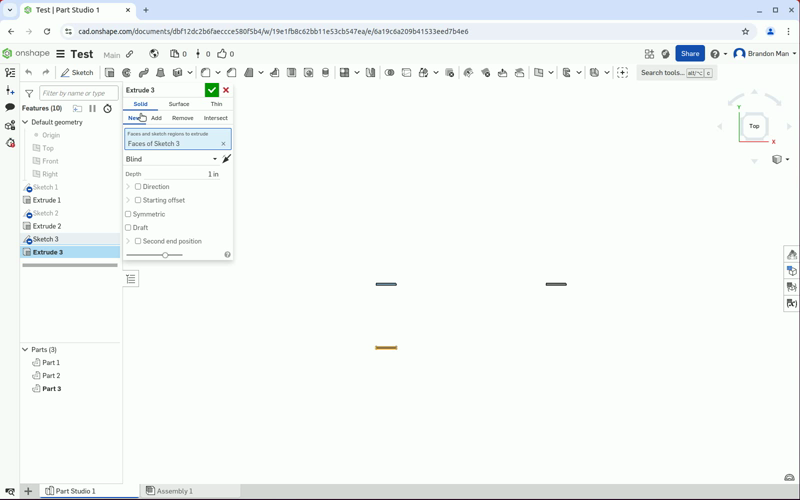
mouse_move(137, 120)
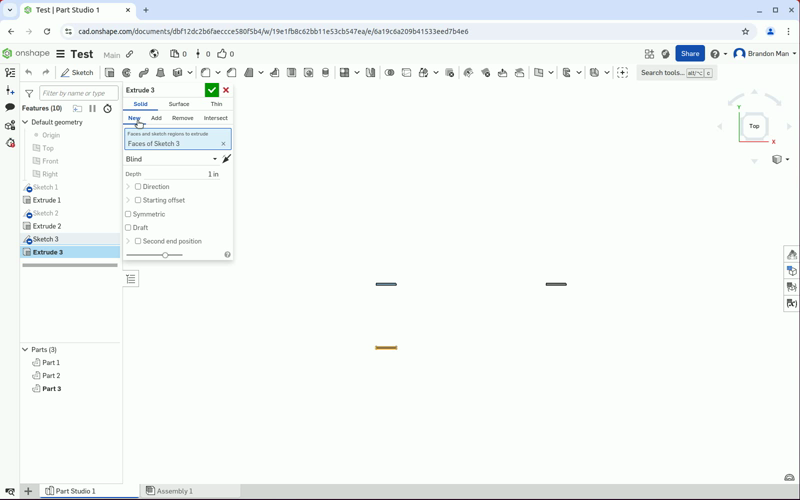
click(137, 120)
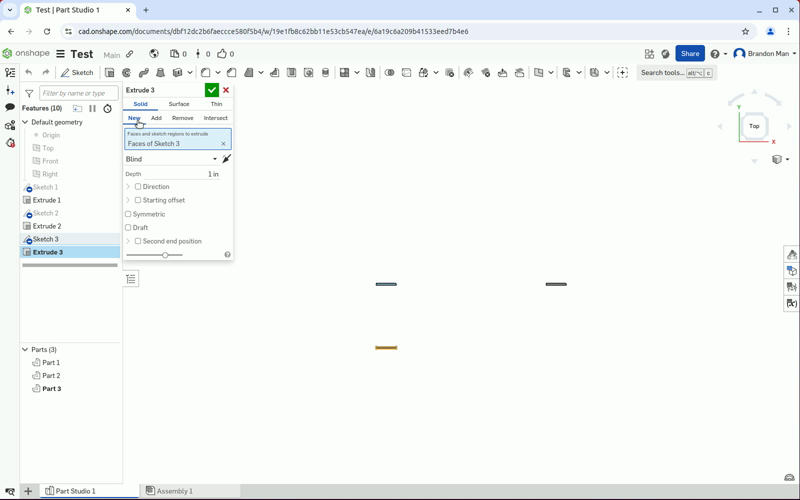
key(tab, 4)
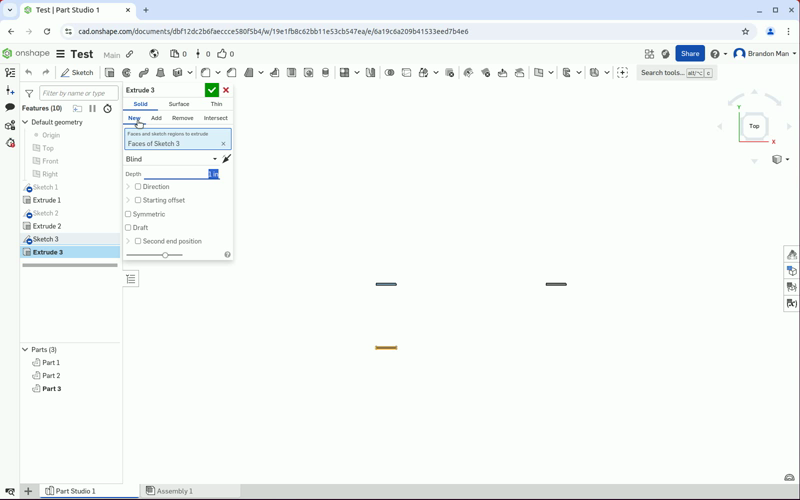
text(0.481)
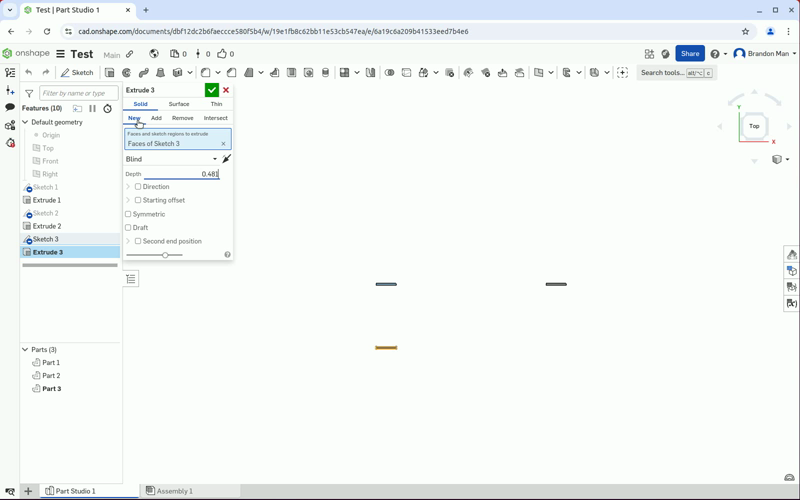
key(enter)
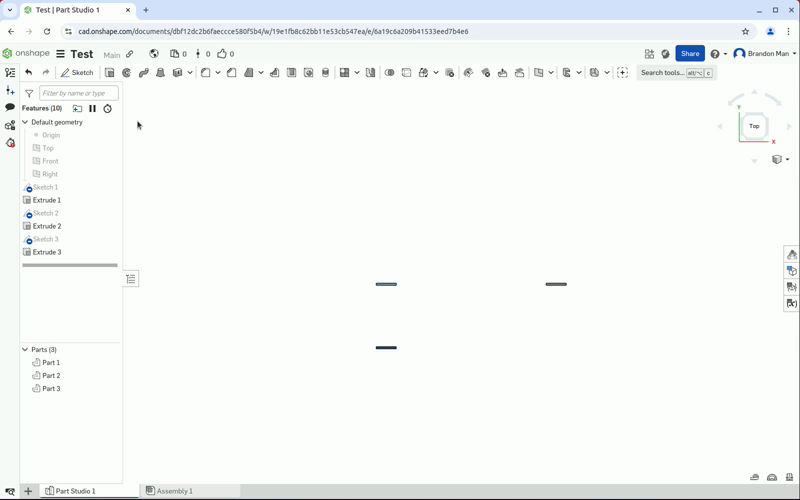
key(shift+h)
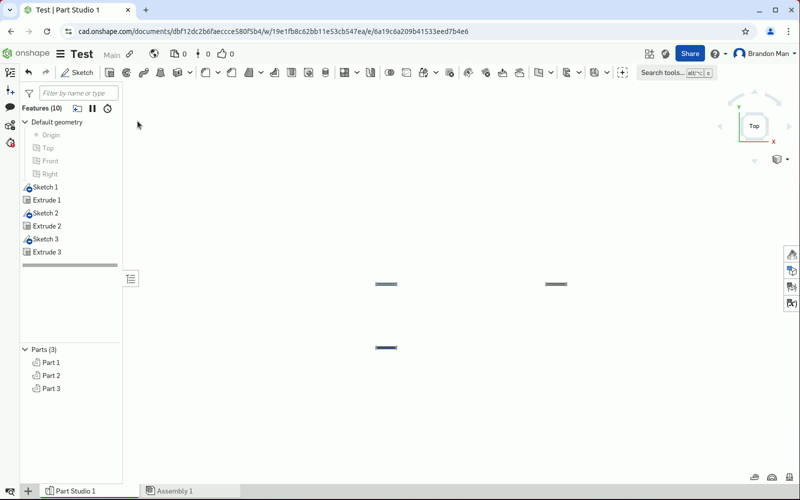
key(shift+h)
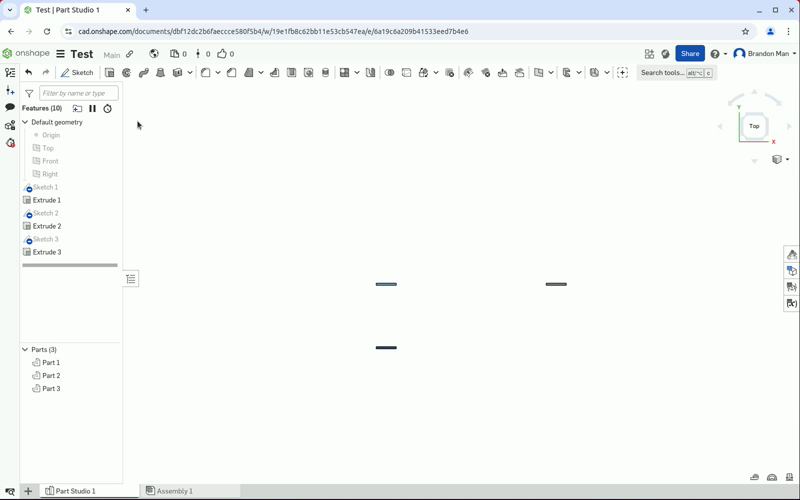
mouse_move(73, 189)
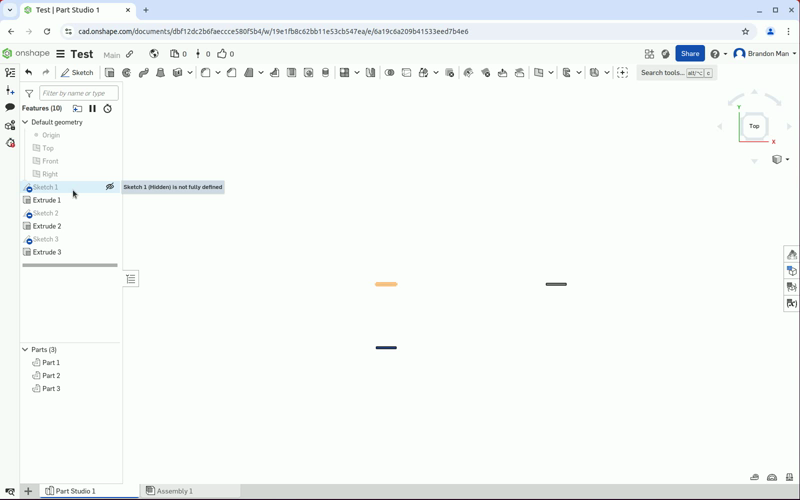
click(73, 189)
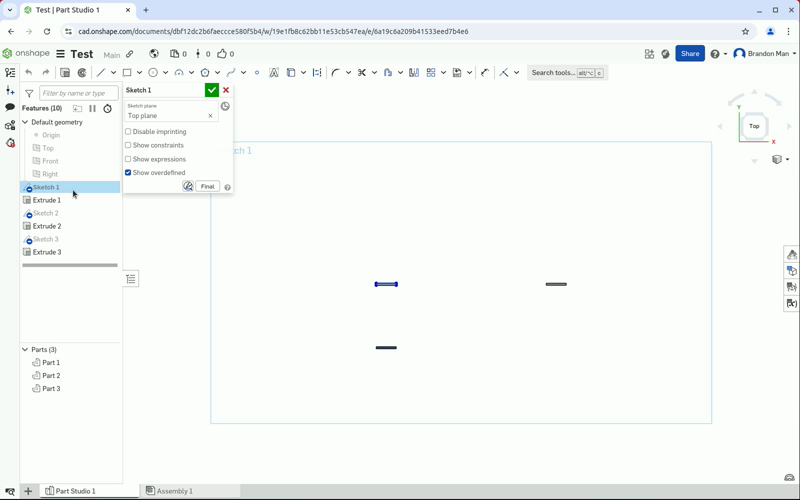
mouse_move(229, 92)
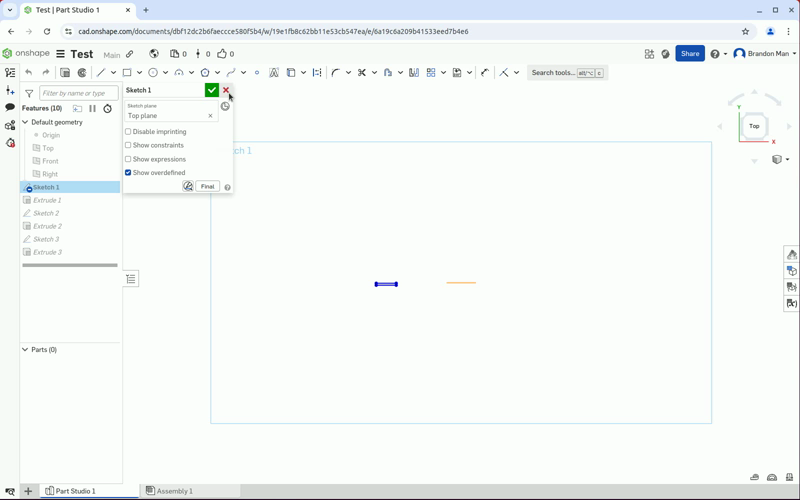
click(229, 92)
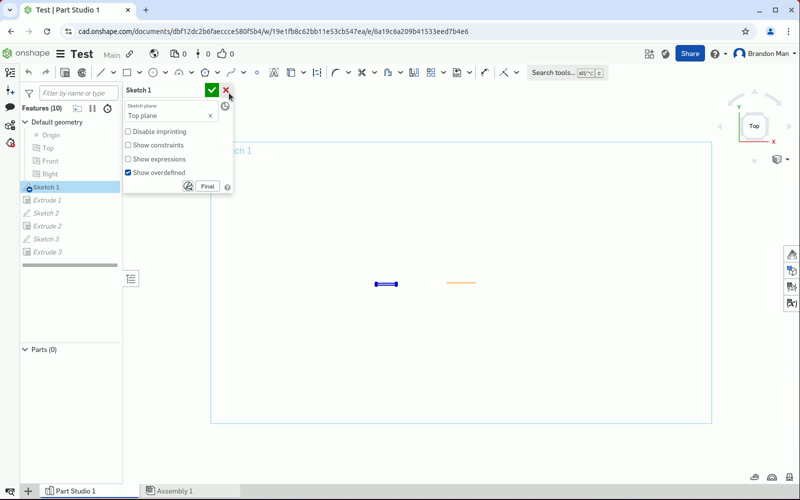
key(shift+s)
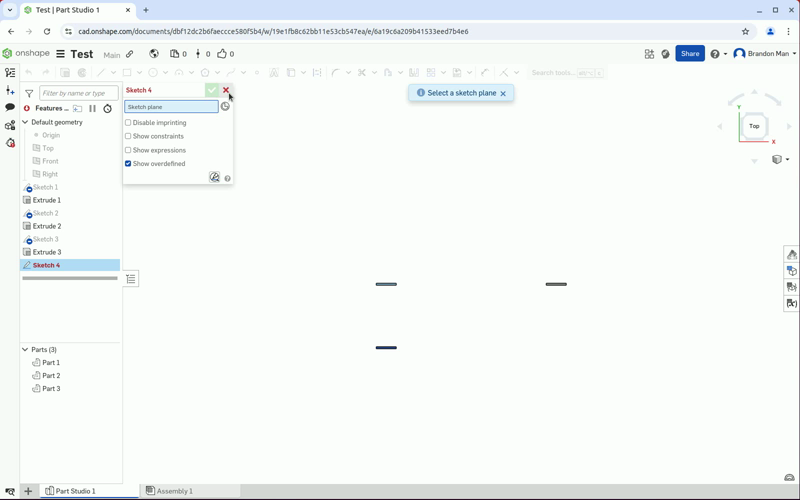
mouse_move(73, 150)
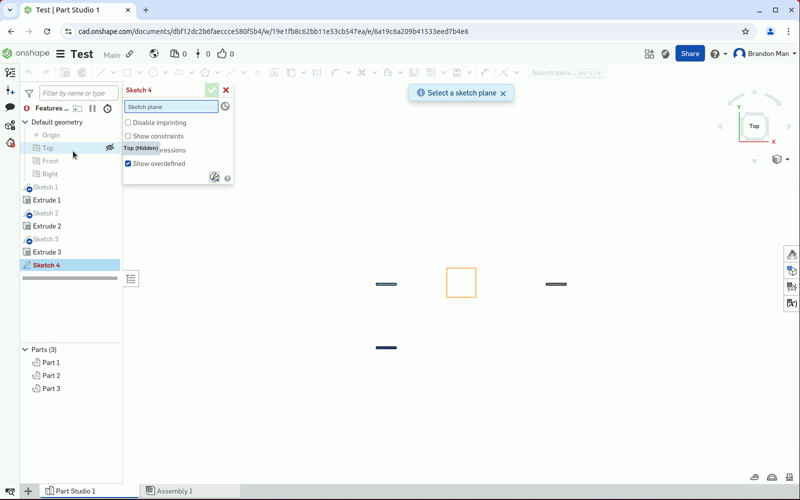
click(73, 150)
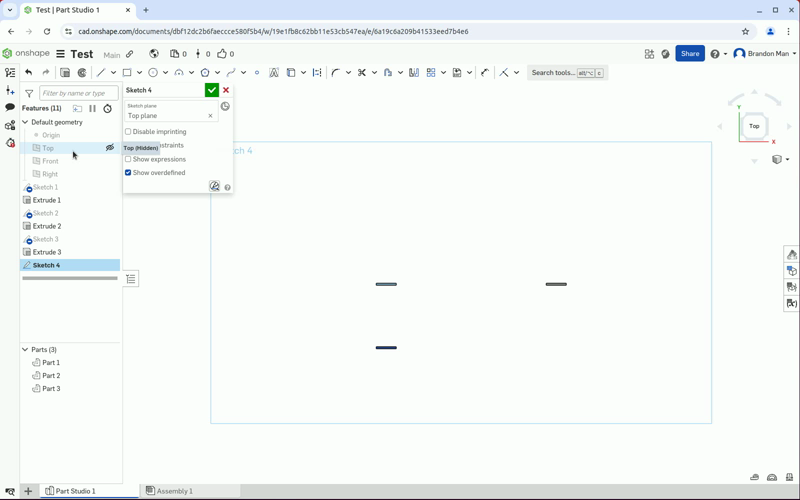
mouse_move(73, 352)
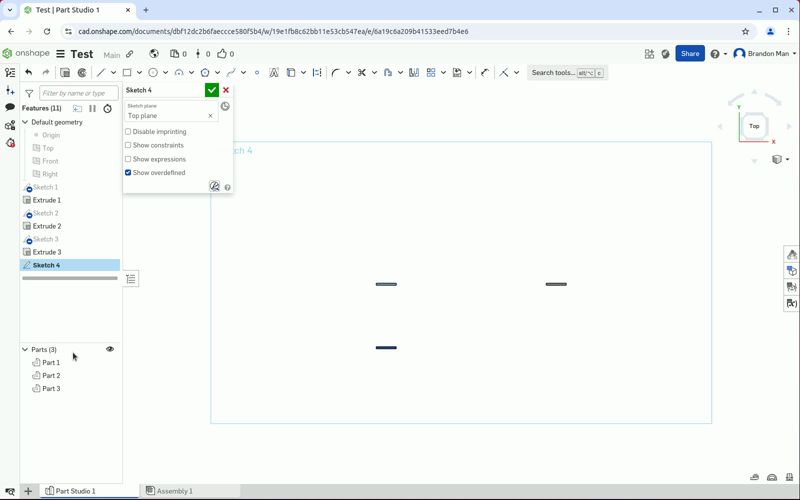
key(y)
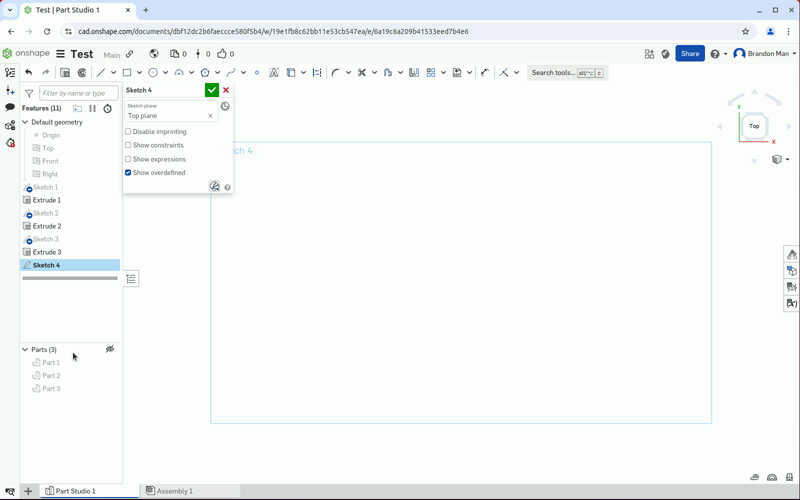
key(l)
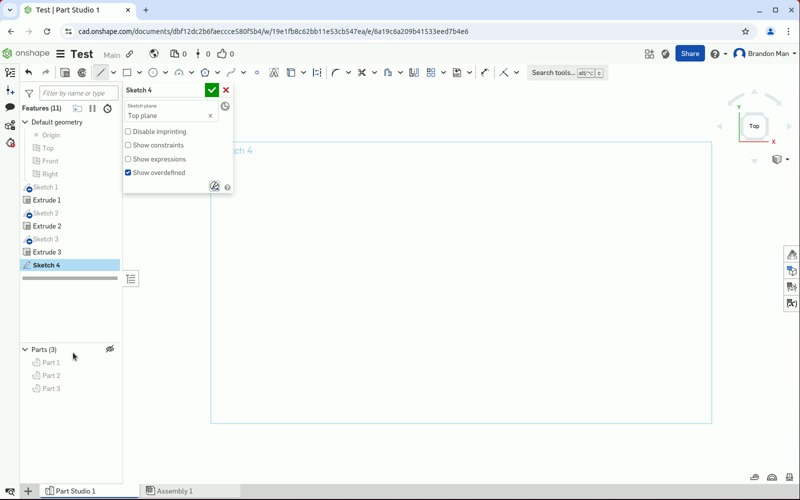
key_down(shift)
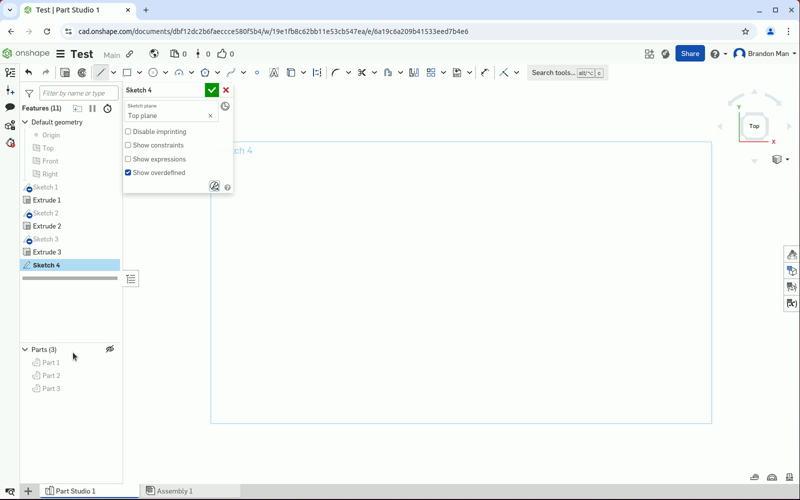
mouse_move(546, 348)
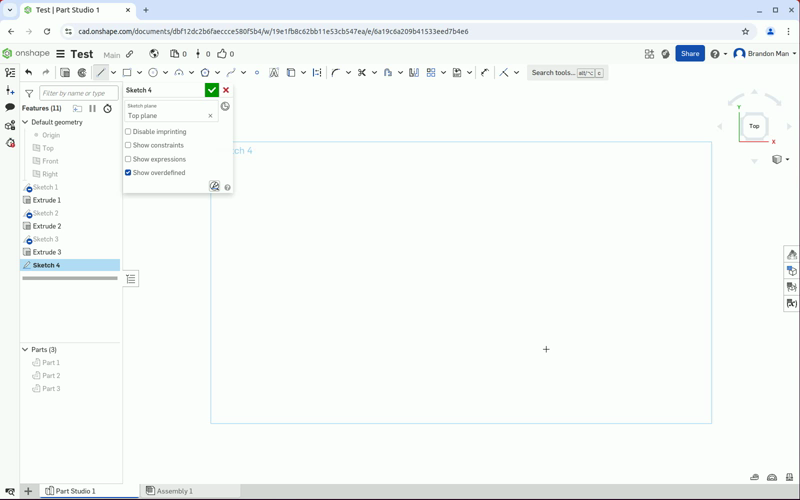
click(546, 348)
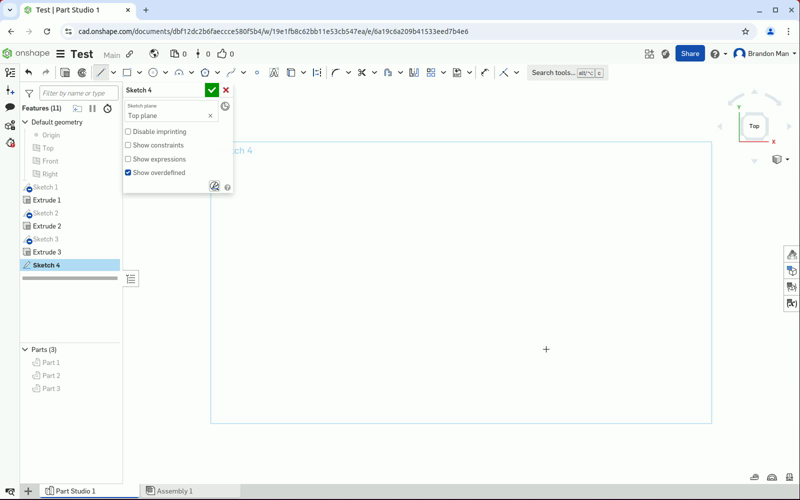
key_up(shift)
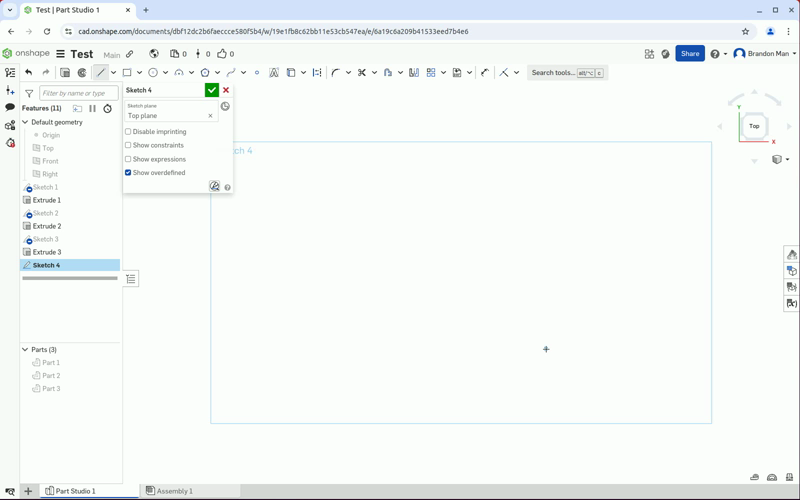
key_down(shift)
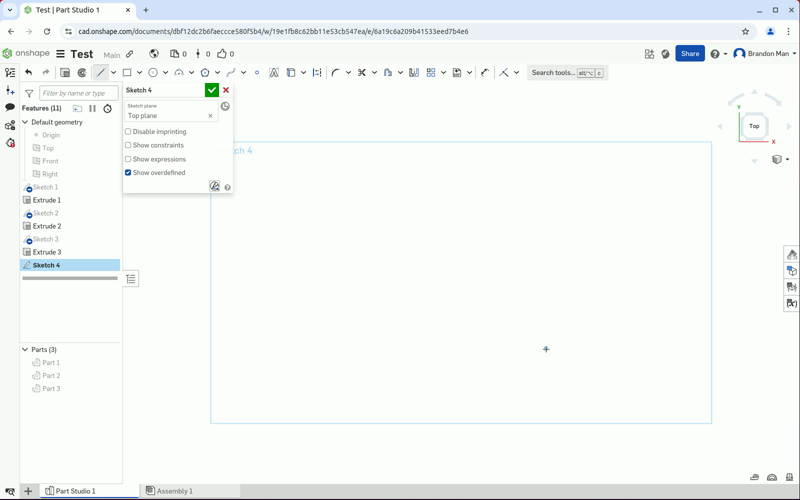
mouse_move(576, 348)
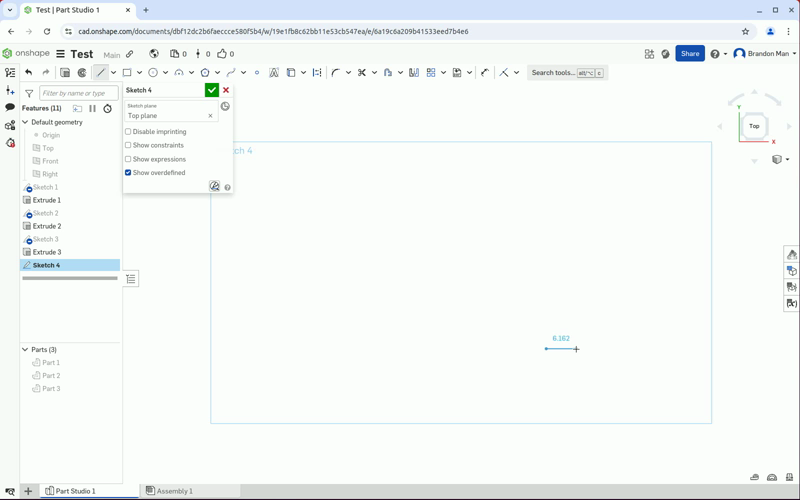
mouse_move(566, 348)
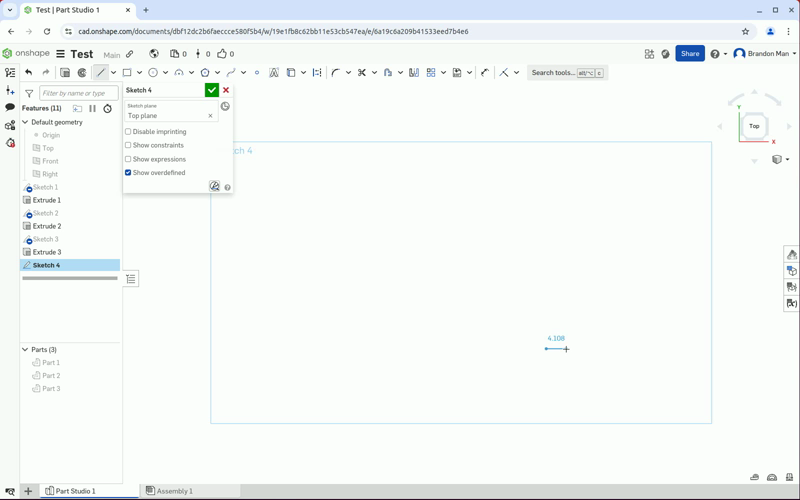
click(566, 348)
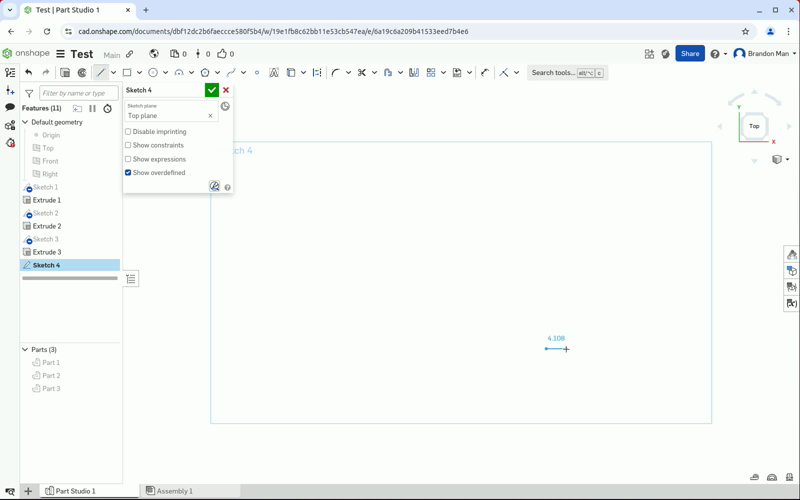
key_up(shift)
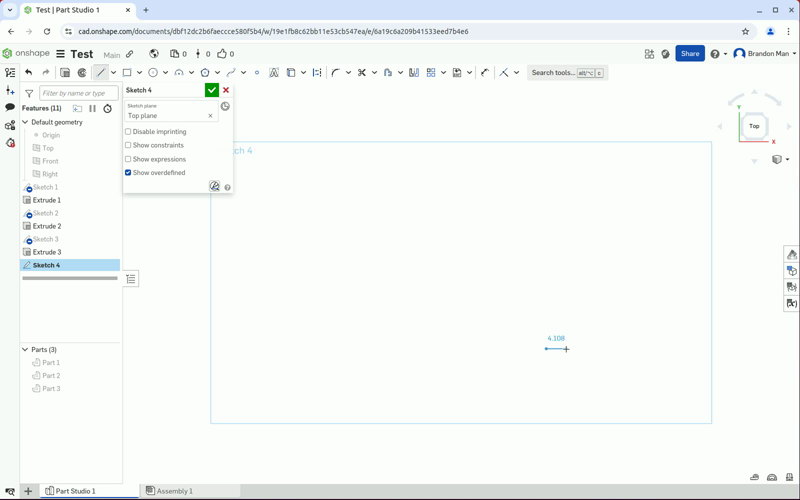
key_down(shift)
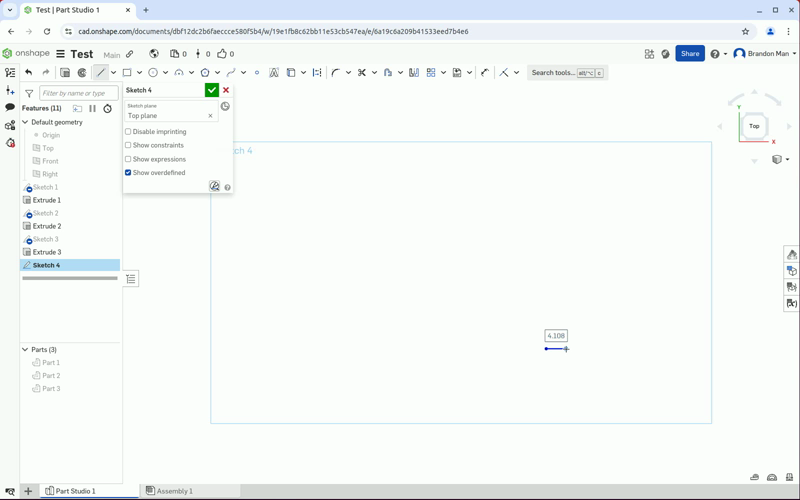
mouse_move(589, 348)
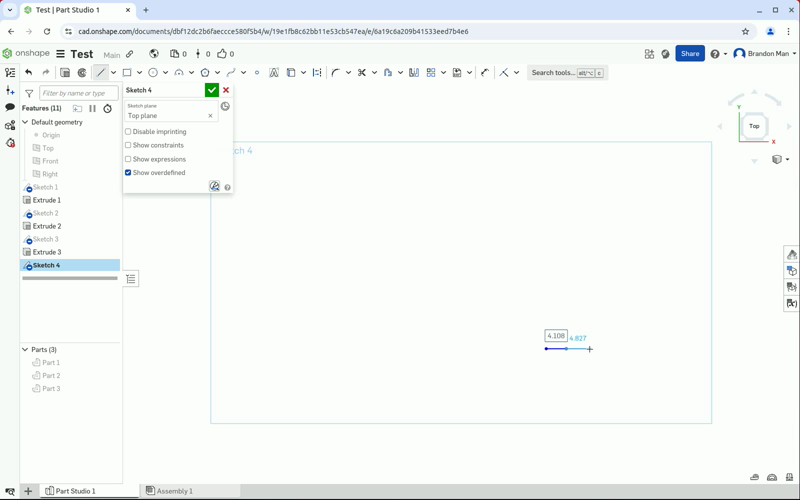
mouse_move(566, 346)
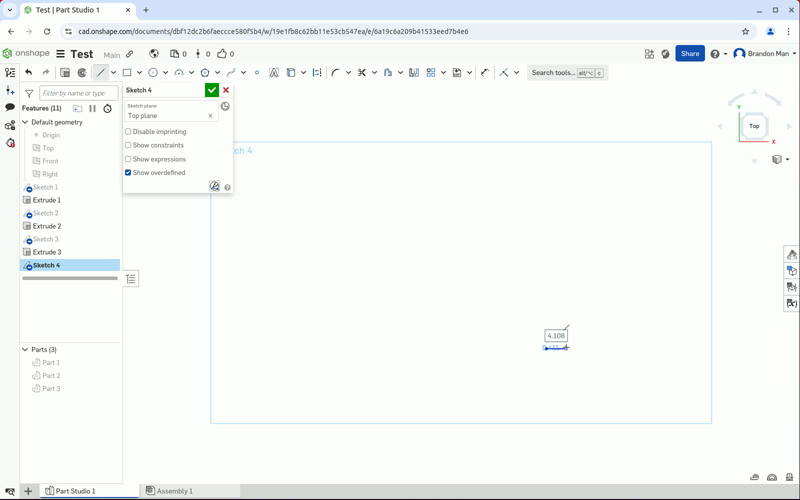
scroll(6)
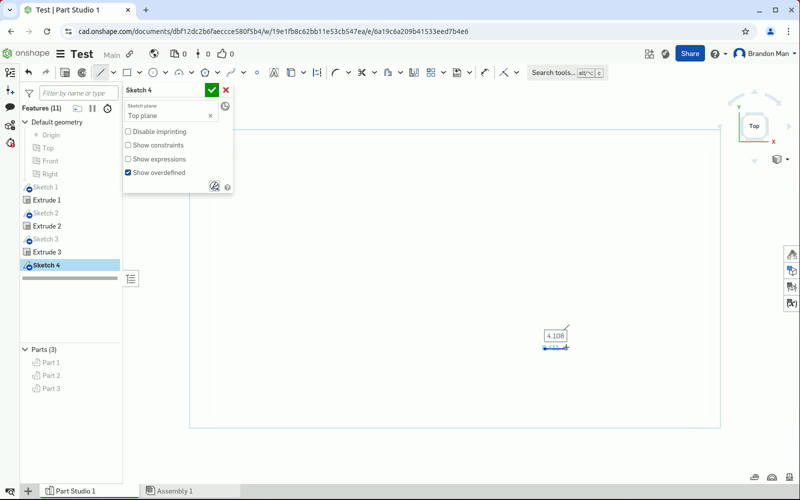
scroll(6)
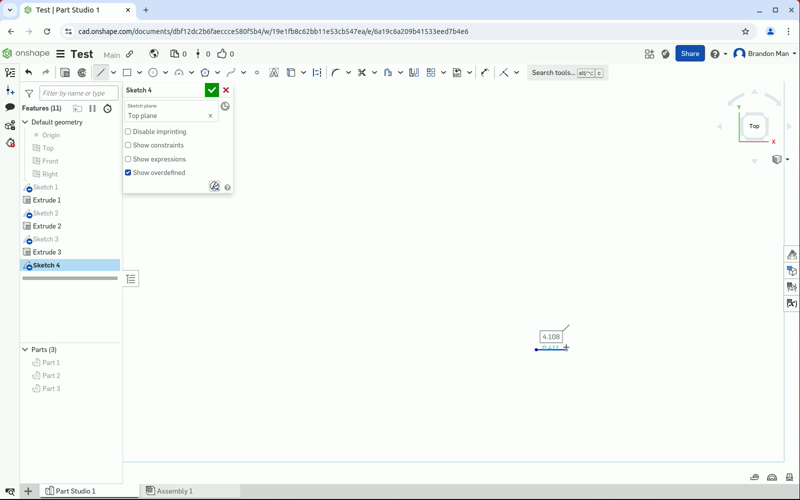
scroll(6)
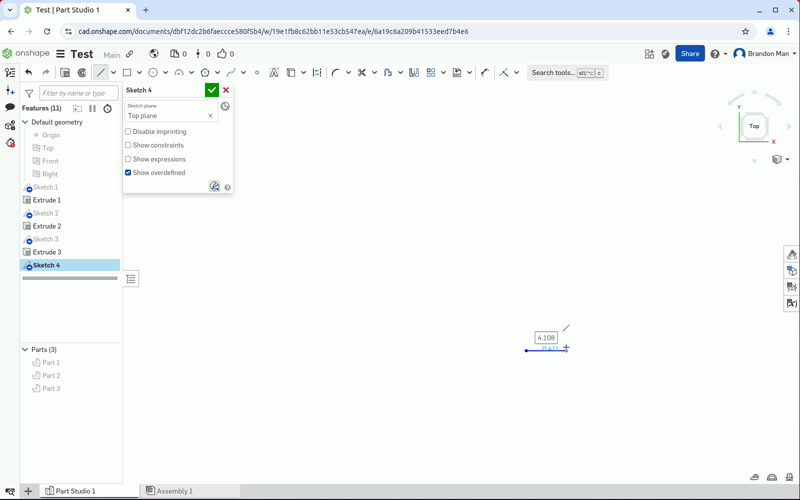
scroll(6)
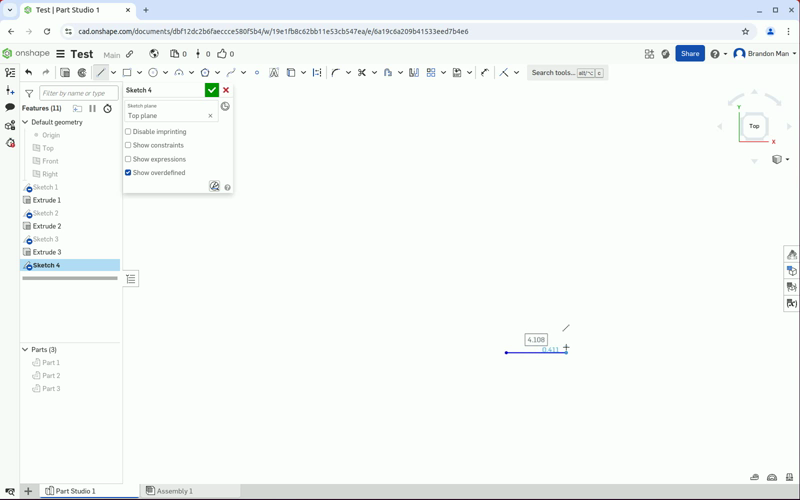
scroll(6)
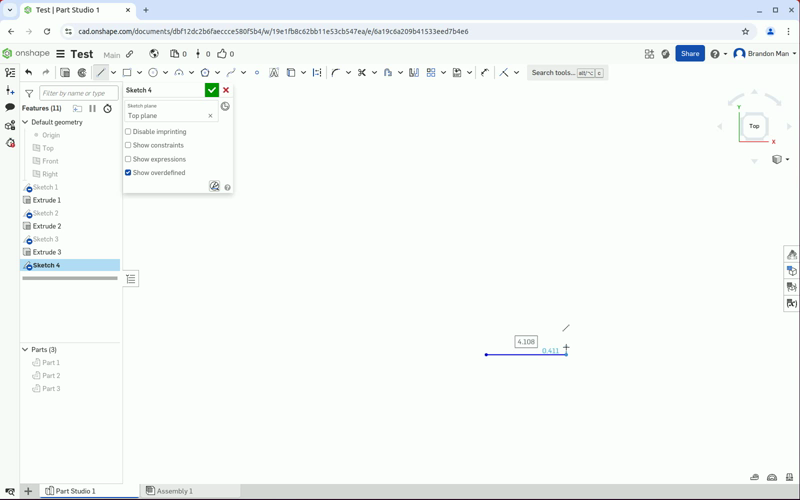
scroll(6)
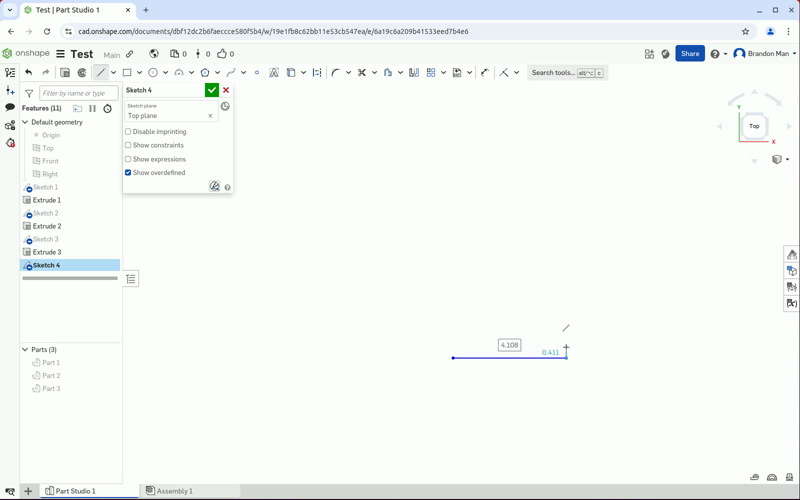
scroll(6)
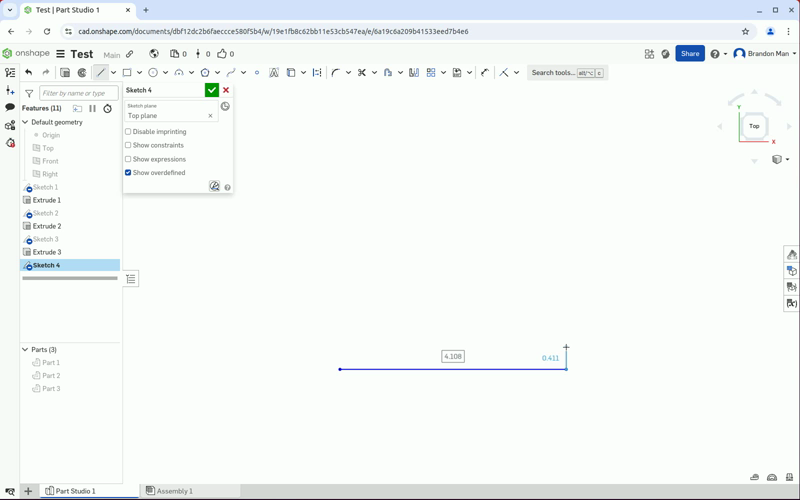
click(566, 346)
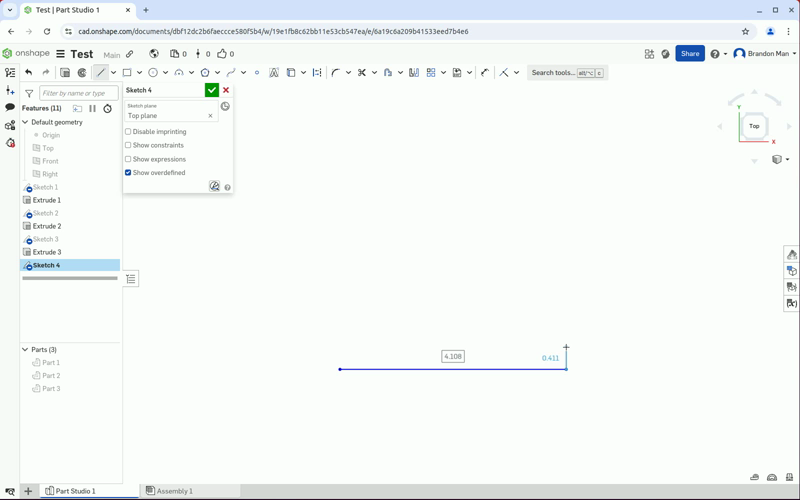
scroll(-6)
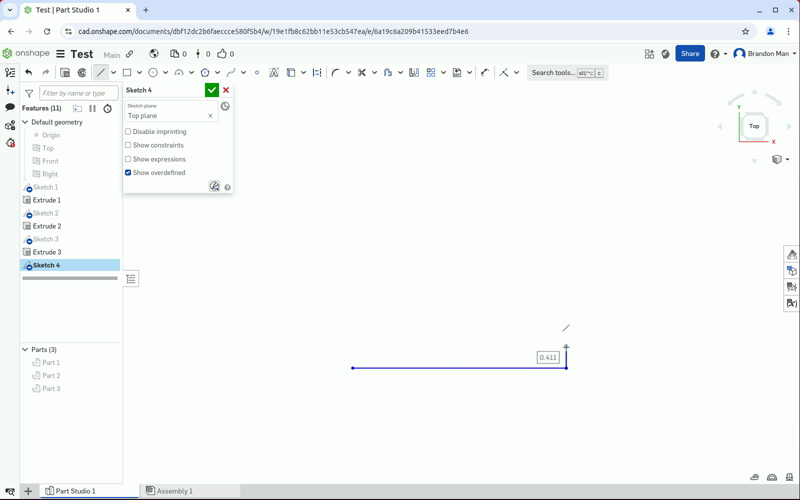
scroll(-6)
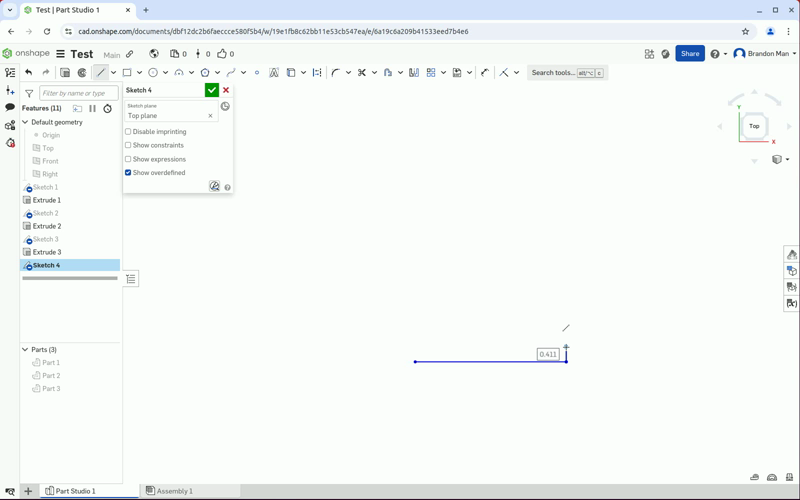
scroll(-6)
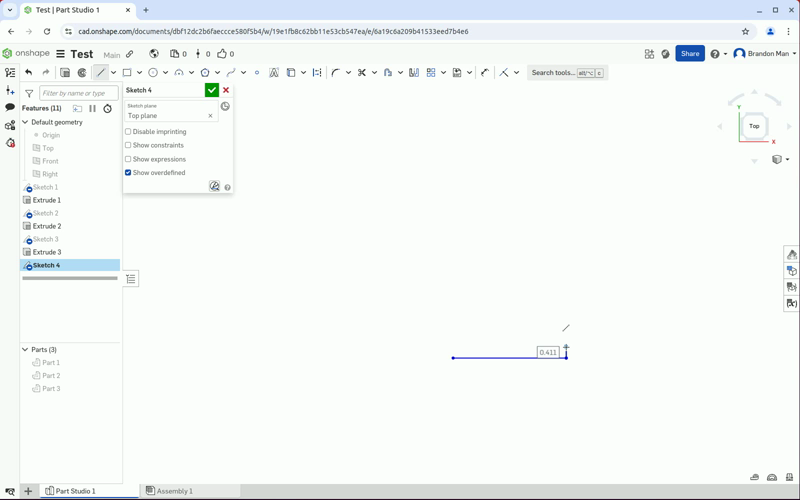
scroll(-6)
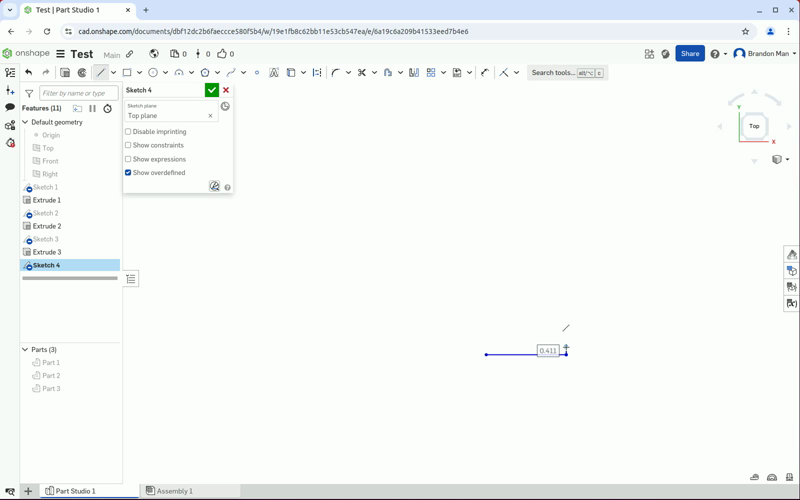
scroll(-6)
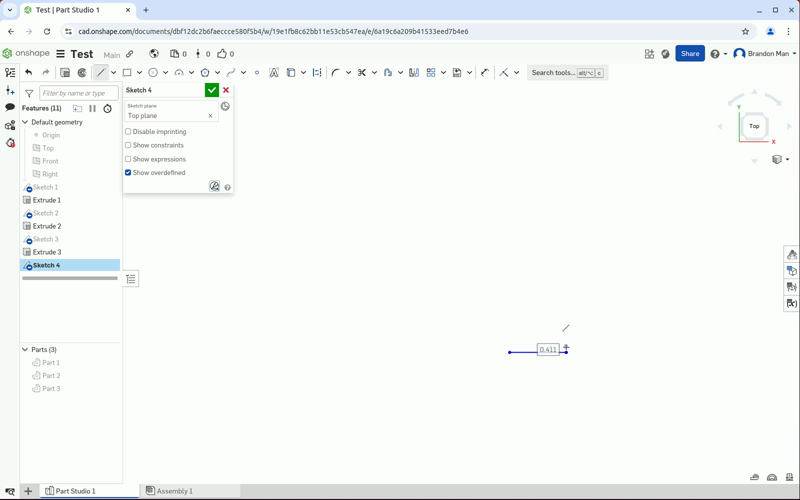
scroll(-6)
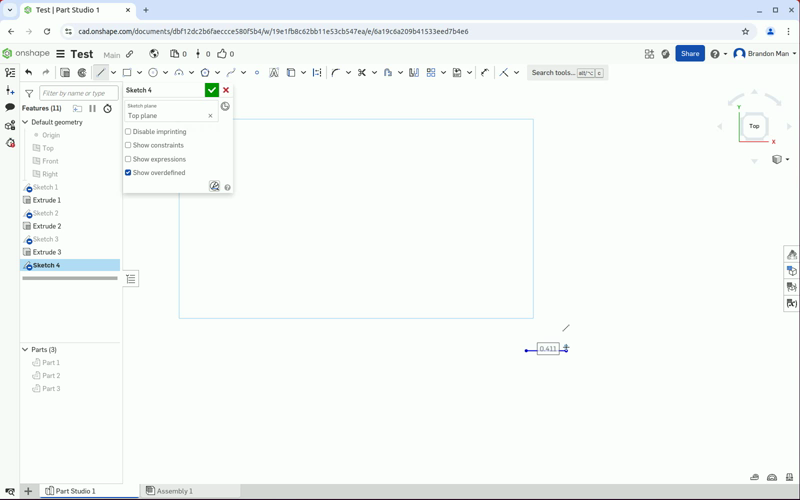
scroll(-6)
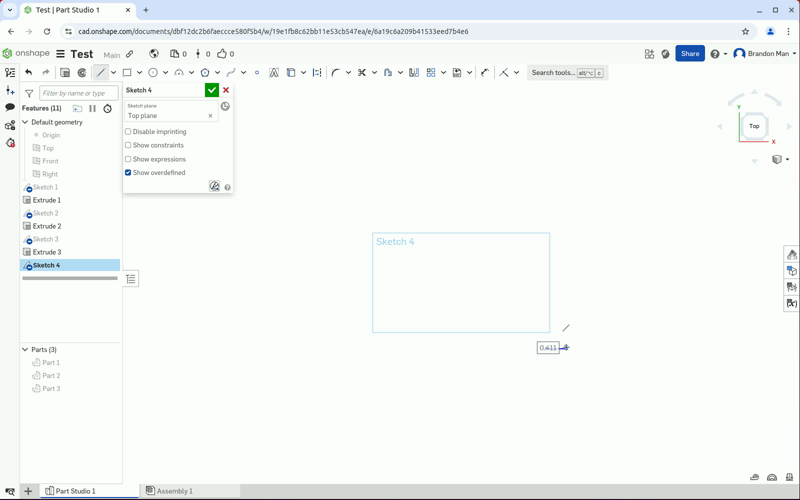
key_up(shift)
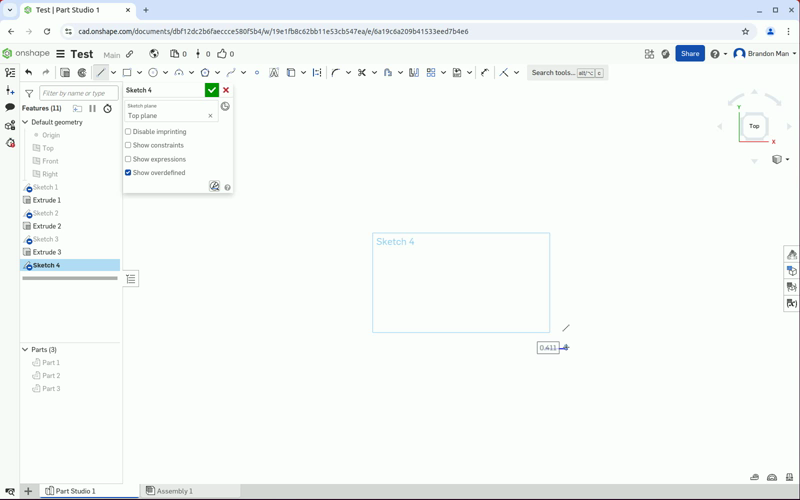
key_down(shift)
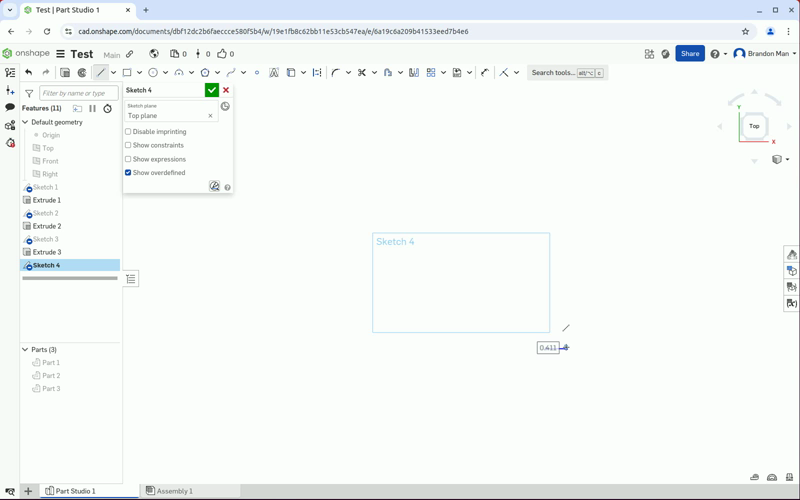
mouse_move(589, 346)
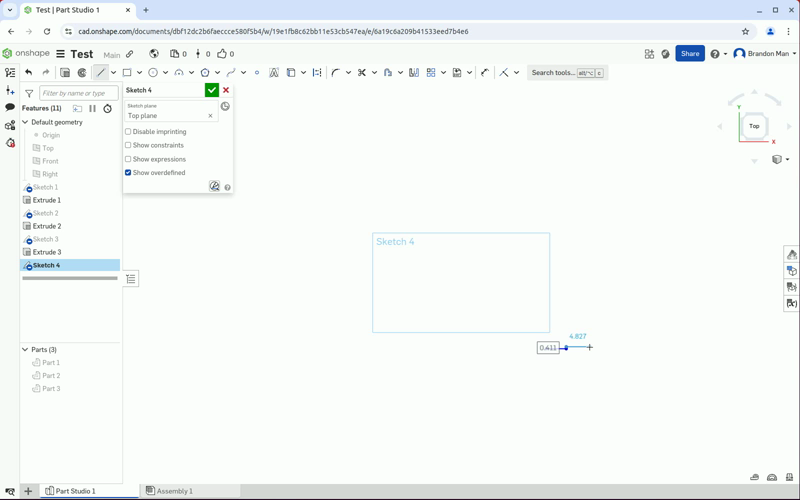
mouse_move(546, 346)
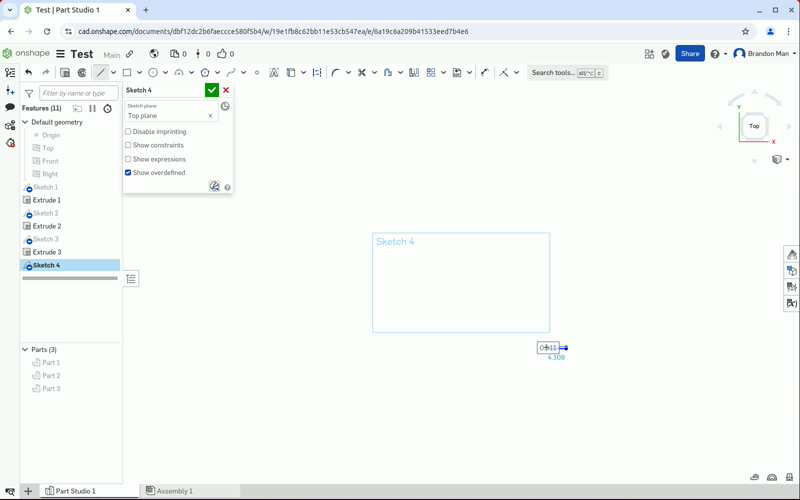
scroll(6)
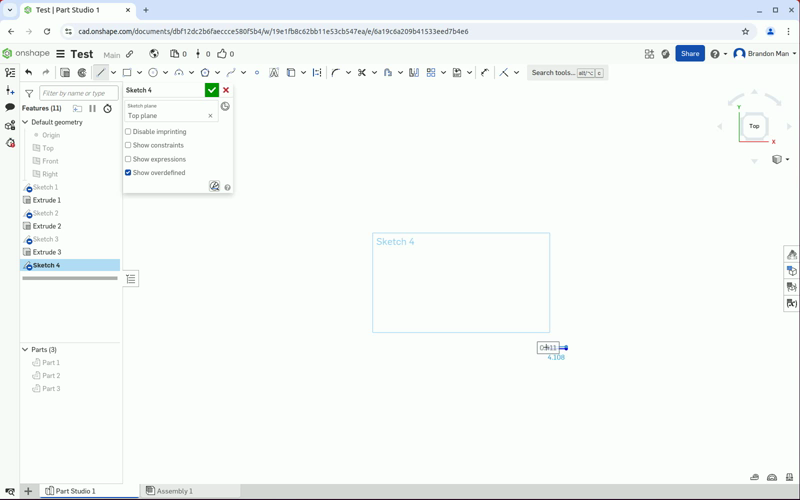
scroll(6)
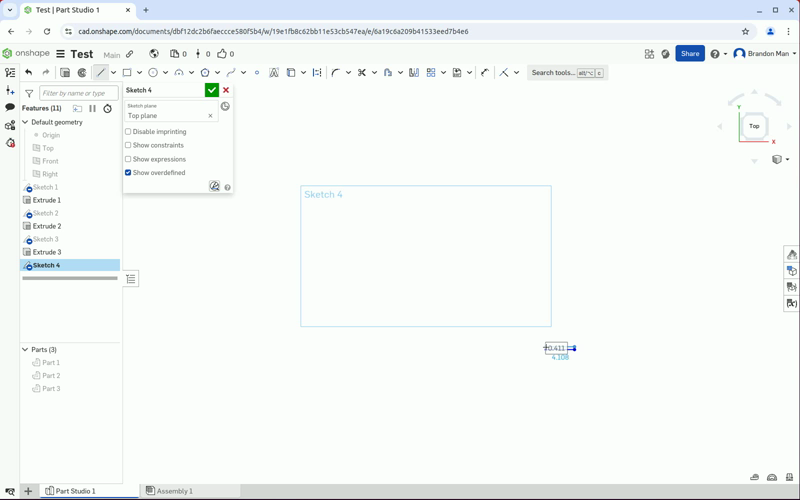
scroll(6)
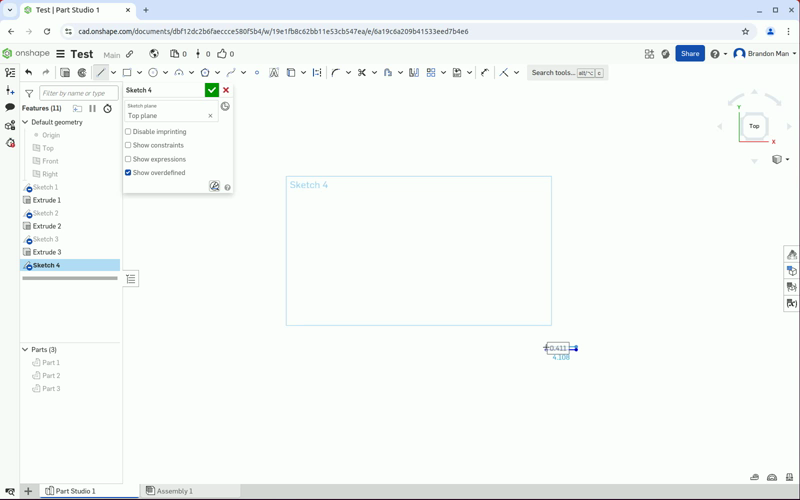
scroll(6)
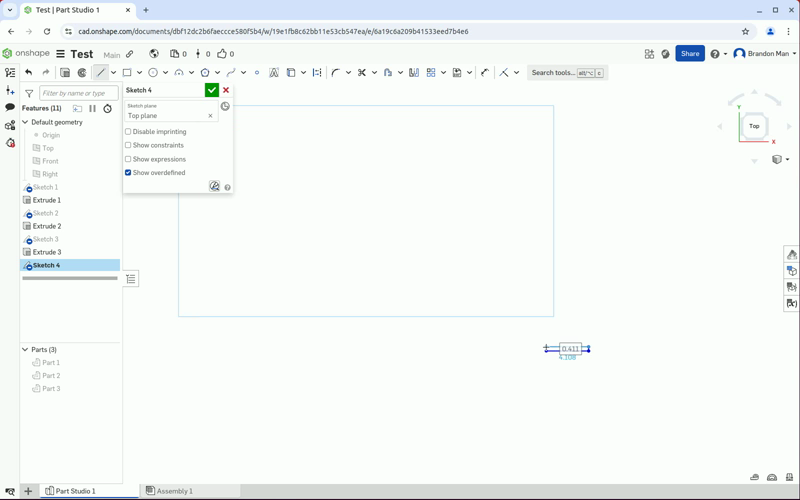
scroll(6)
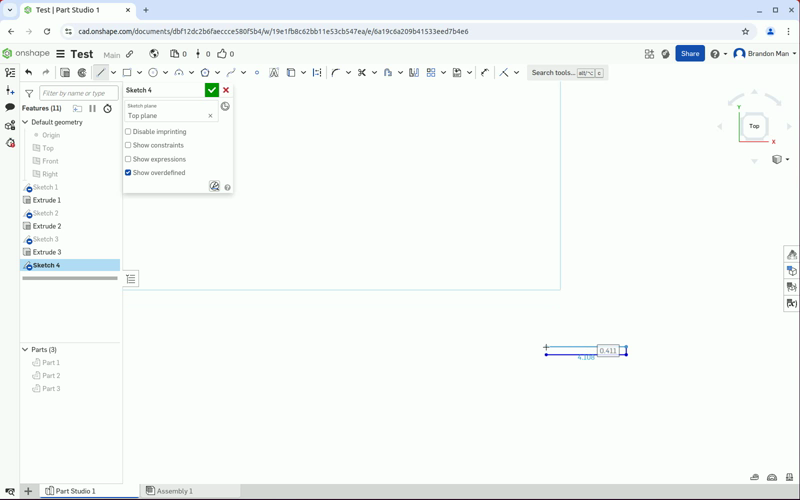
scroll(6)
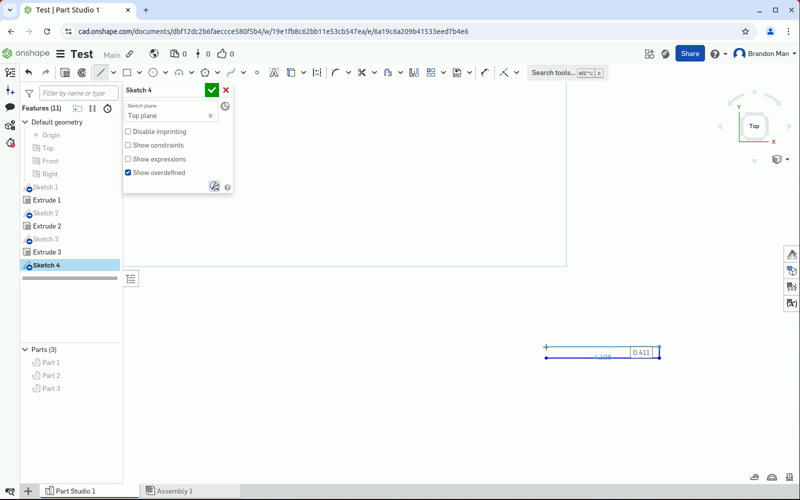
scroll(6)
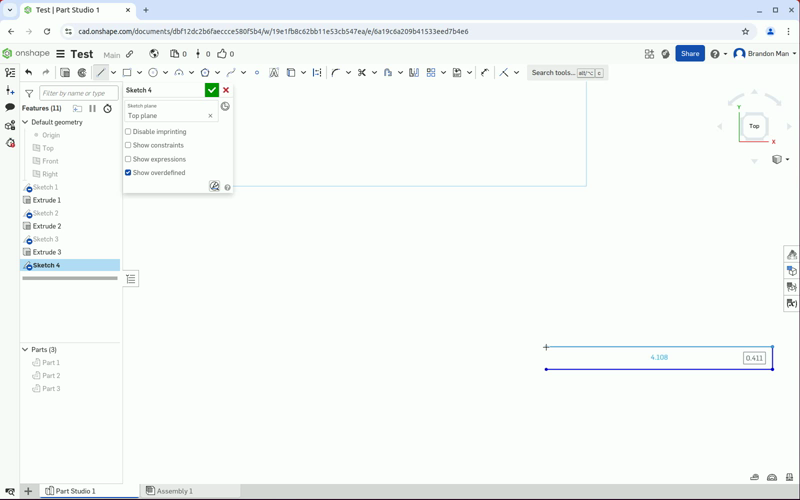
click(546, 346)
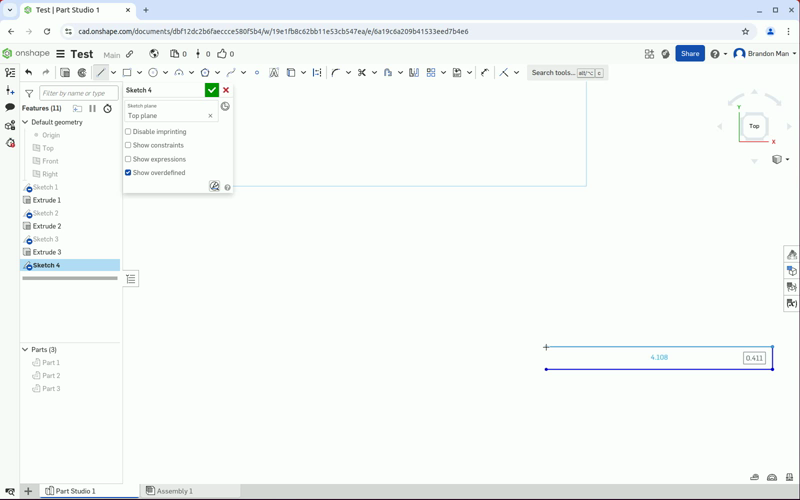
scroll(-6)
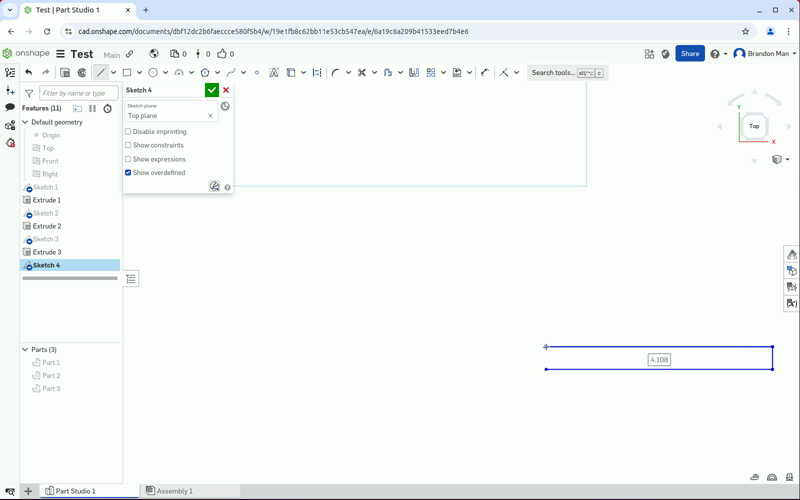
scroll(-6)
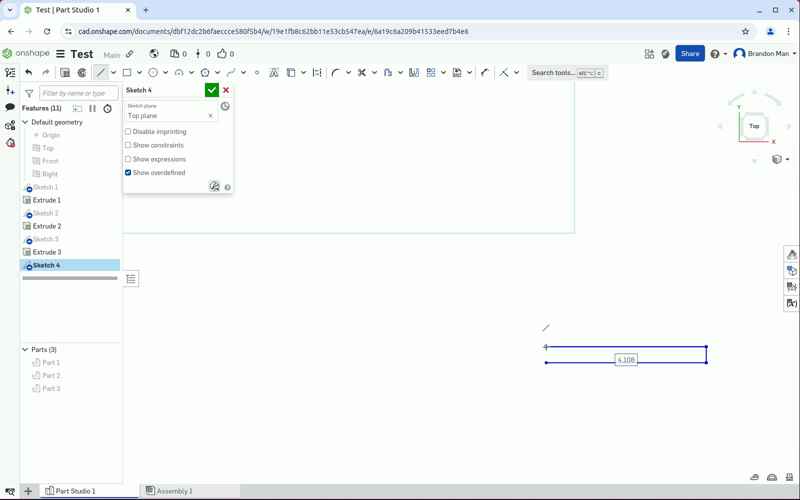
scroll(-6)
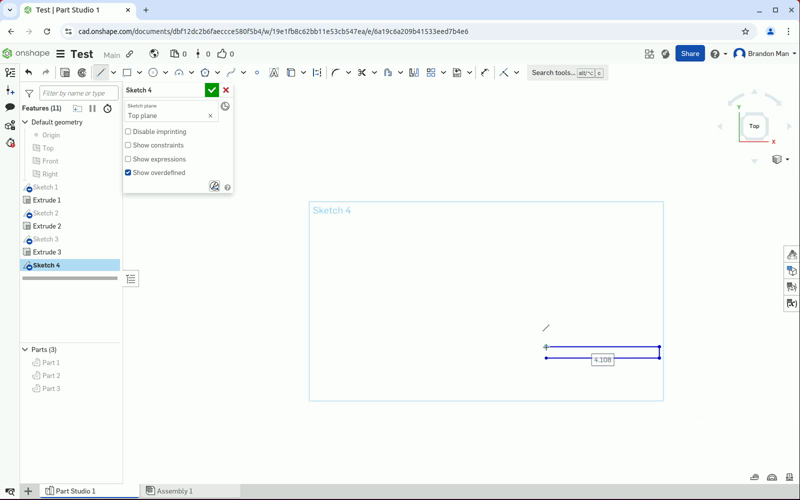
scroll(-6)
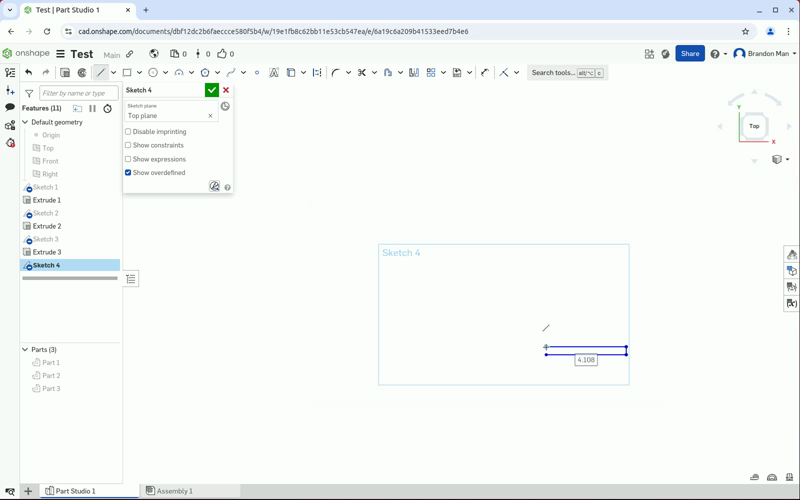
scroll(-6)
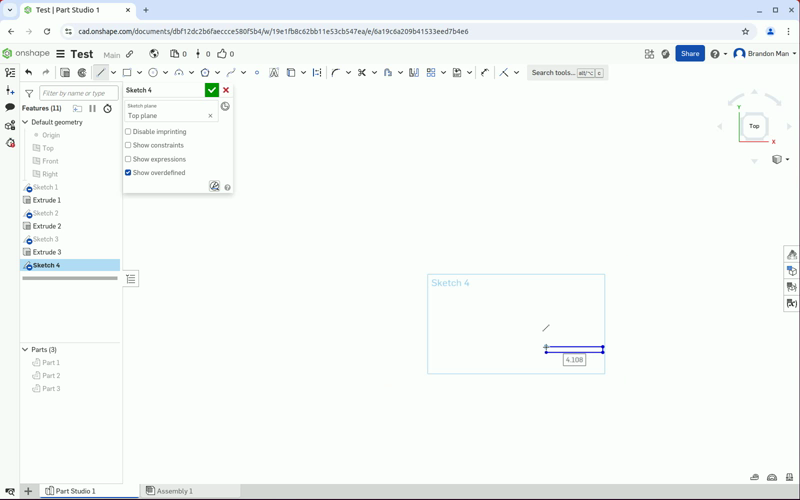
scroll(-6)
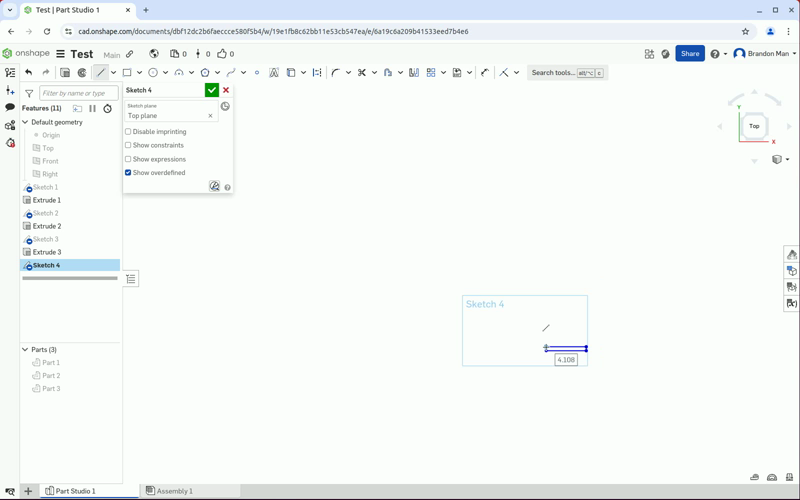
scroll(-6)
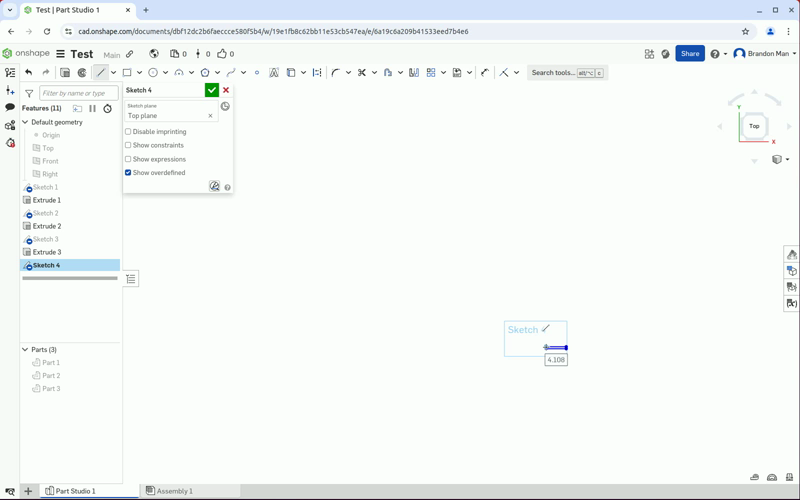
key_up(shift)
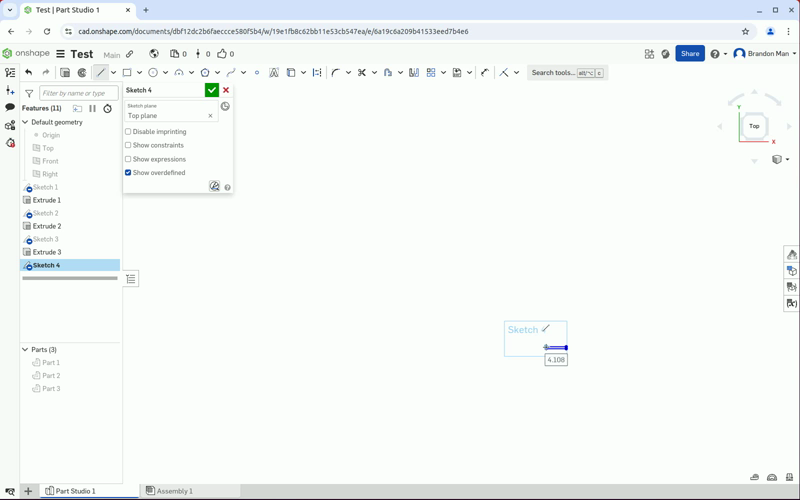
mouse_move(576, 346)
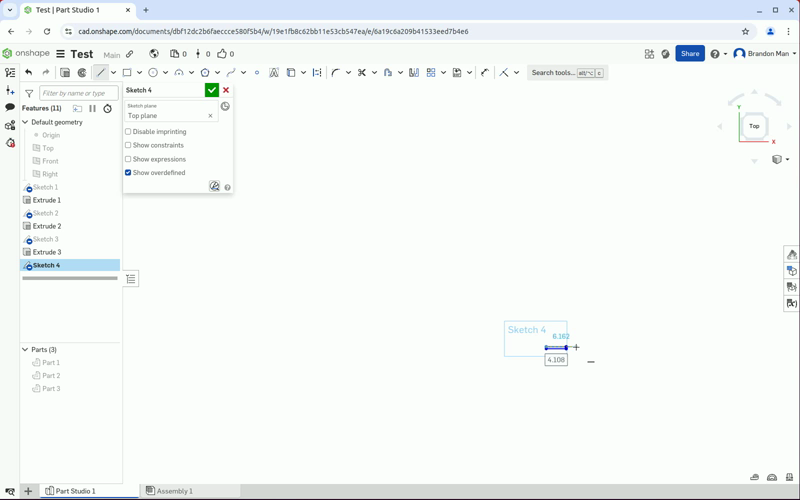
key_down(shift)
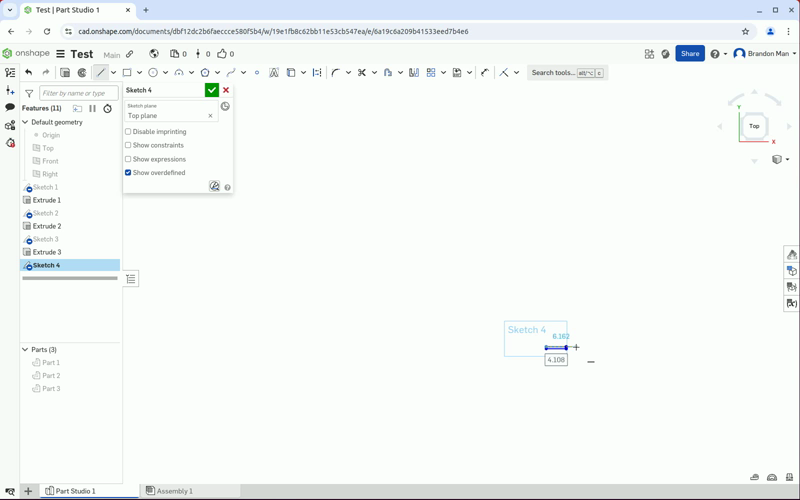
mouse_move(546, 348)
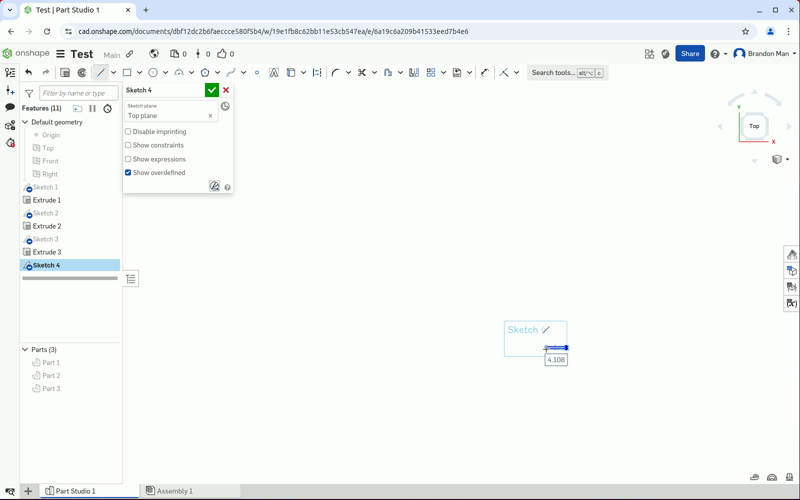
scroll(6)
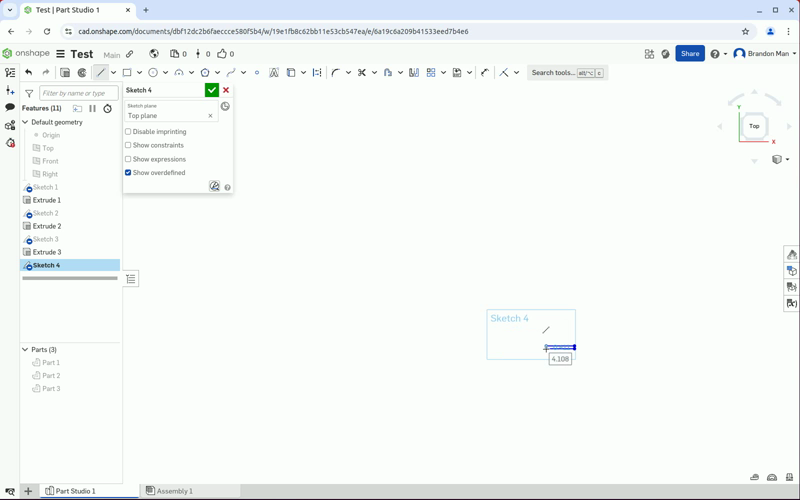
scroll(6)
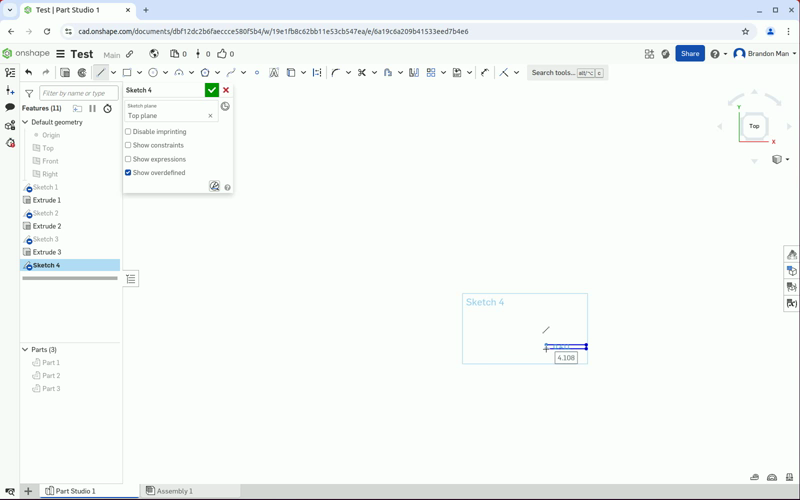
scroll(6)
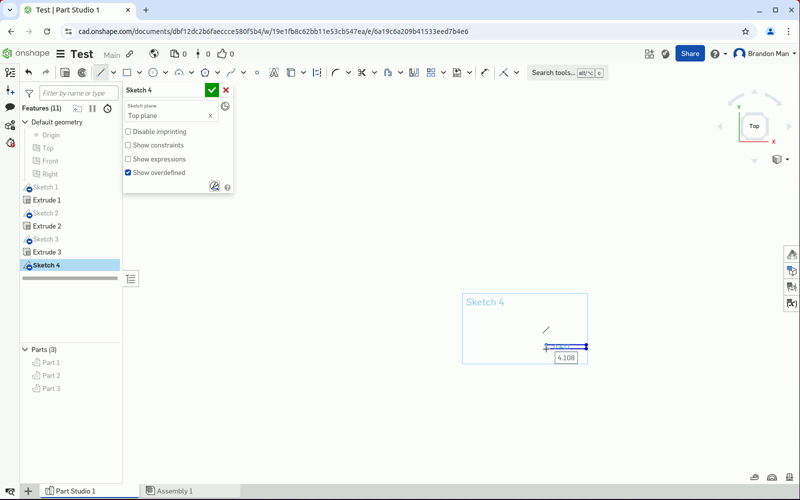
scroll(6)
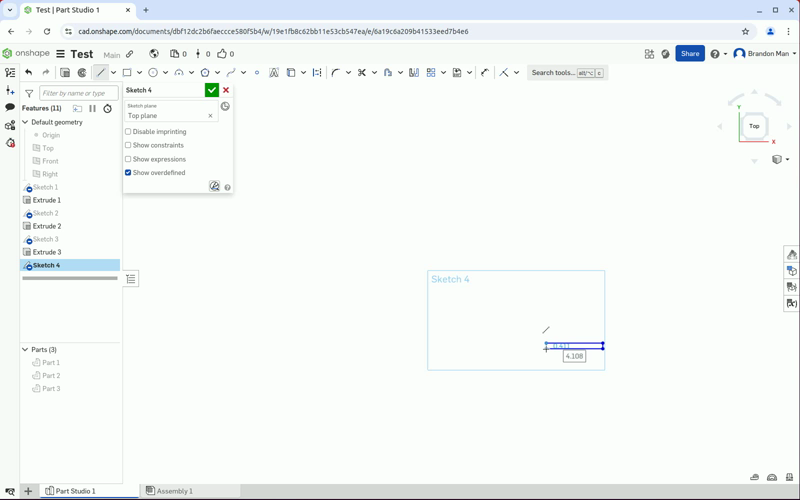
scroll(6)
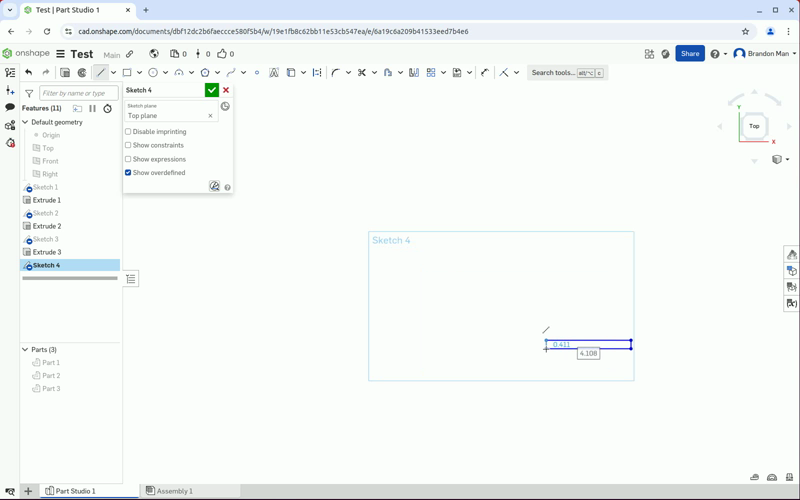
scroll(6)
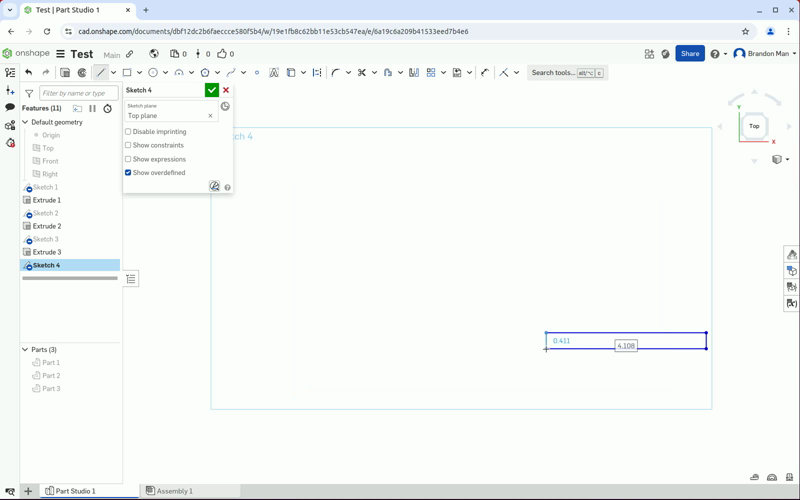
scroll(6)
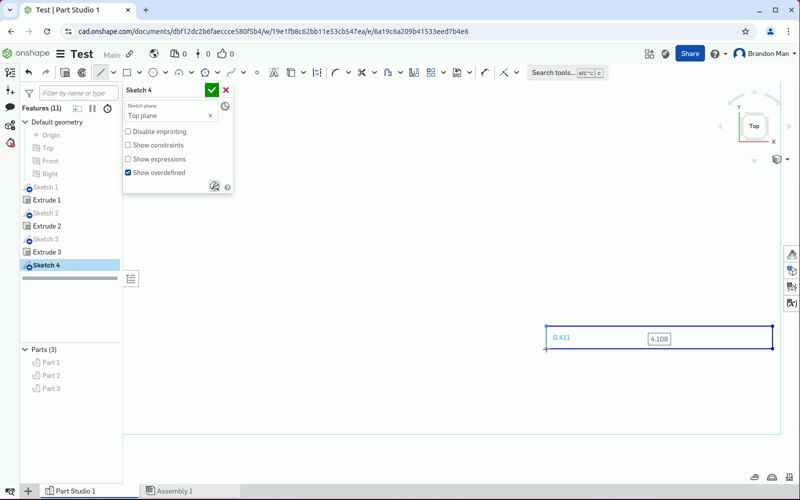
key_up(shift)
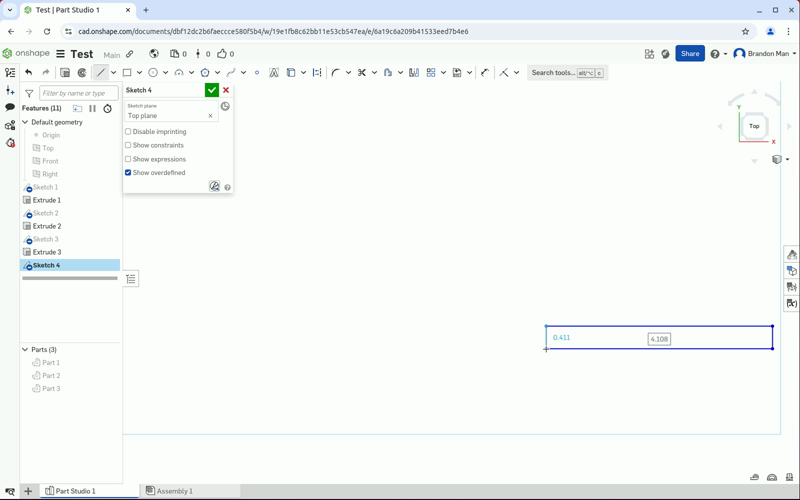
click(546, 348)
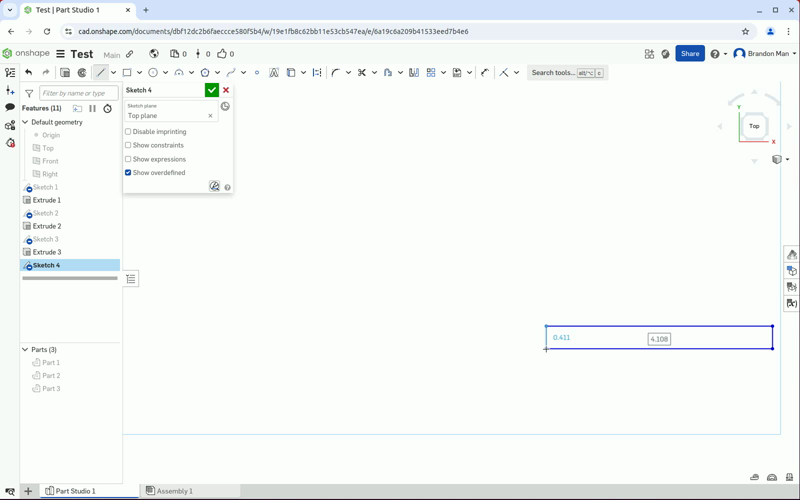
scroll(-6)
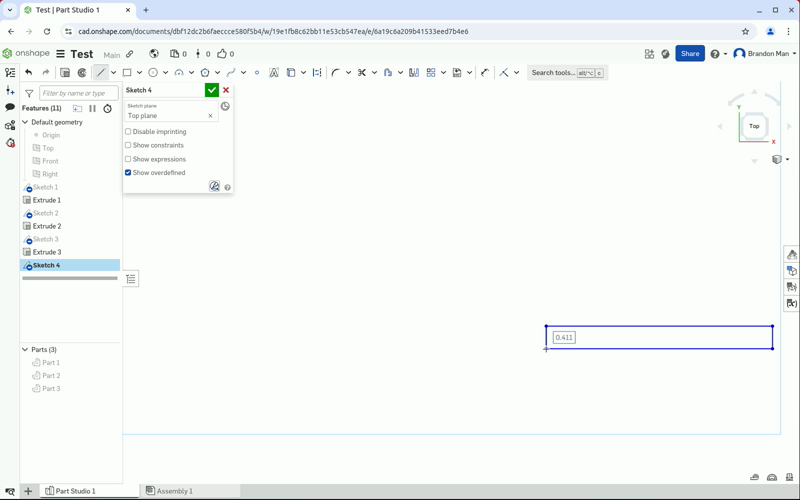
scroll(-6)
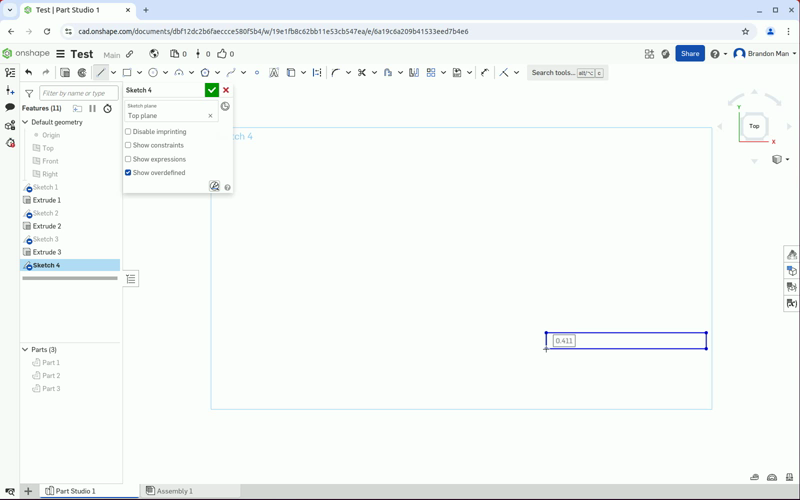
scroll(-6)
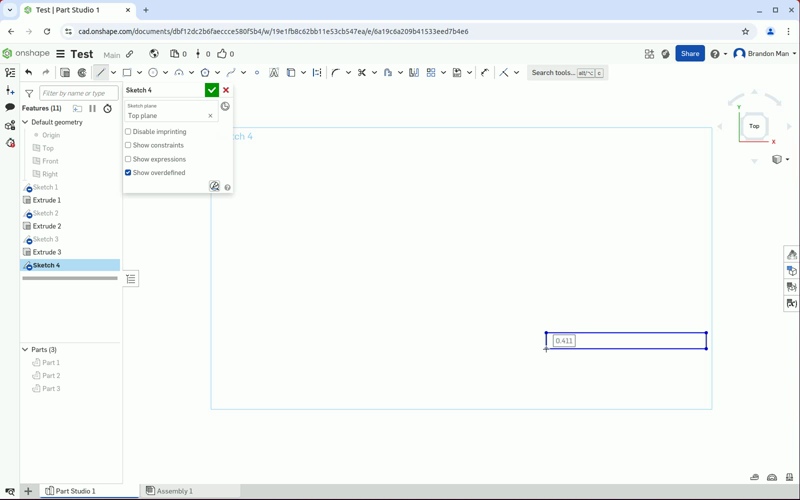
scroll(-6)
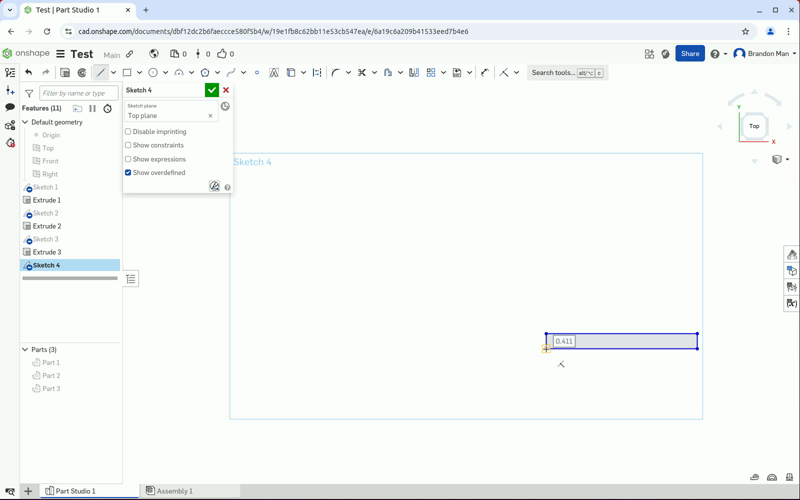
scroll(-6)
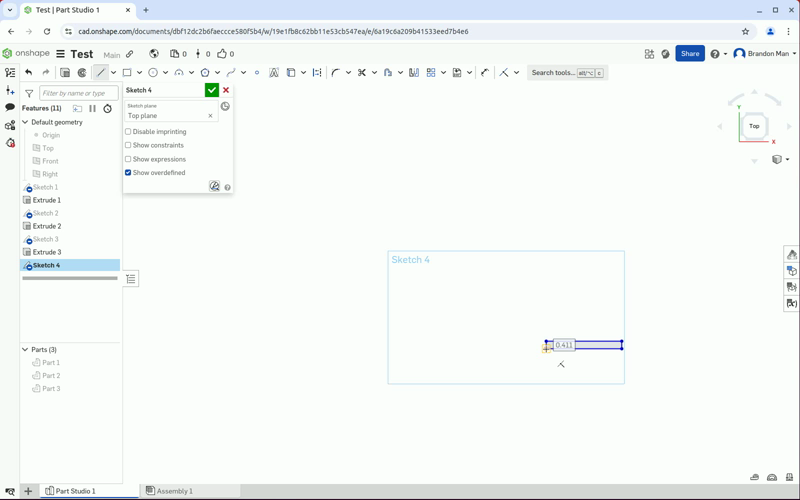
scroll(-6)
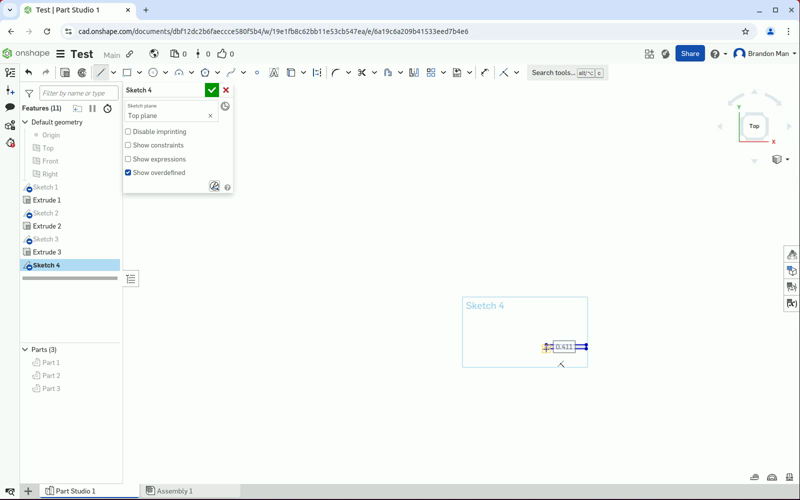
scroll(-6)
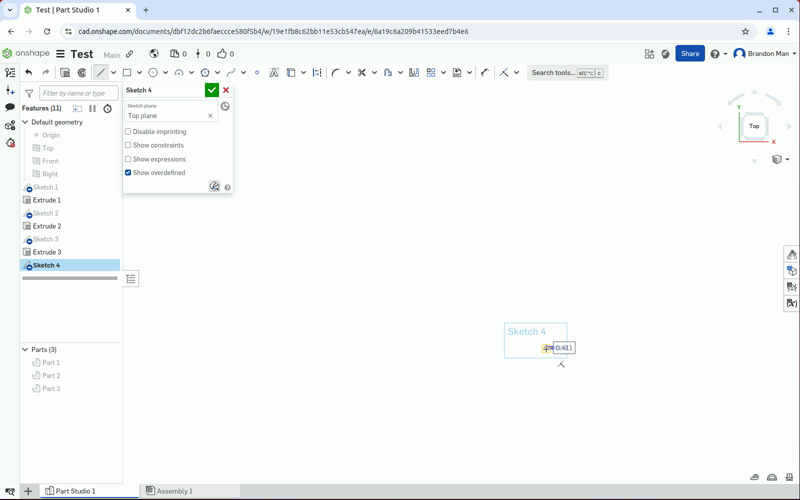
key(esc)
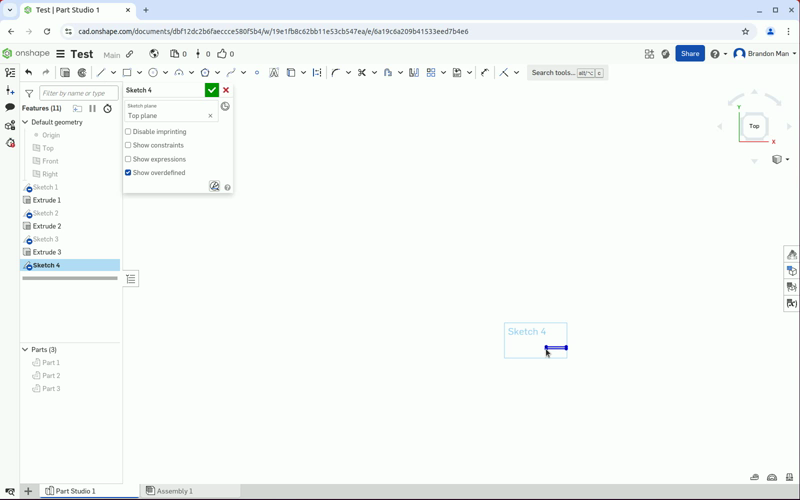
mouse_move(564, 347)
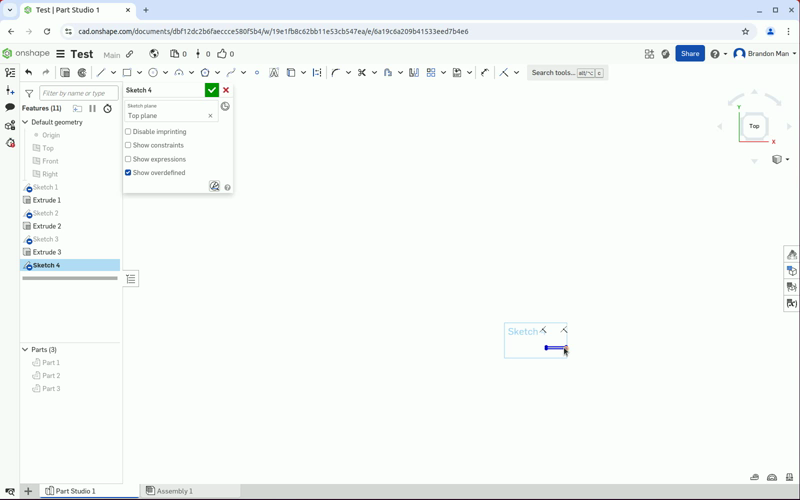
scroll(6)
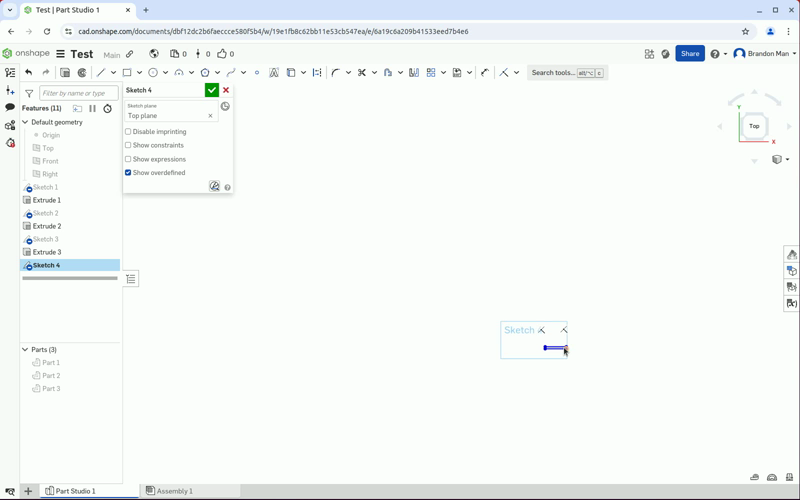
scroll(6)
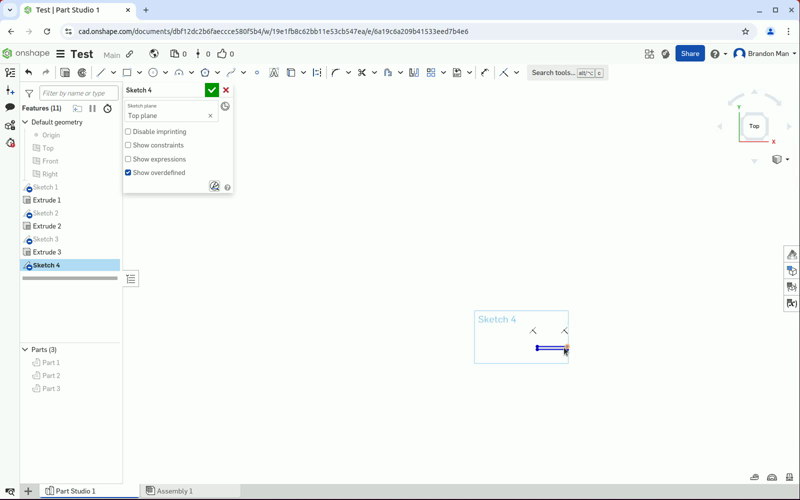
scroll(6)
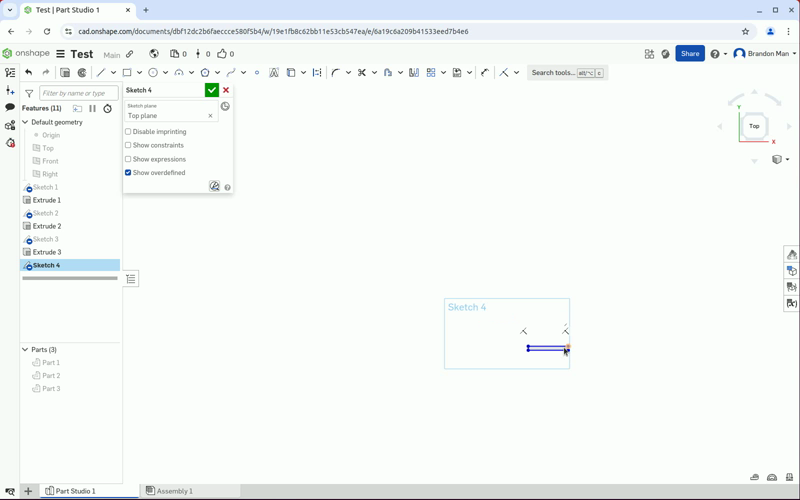
scroll(6)
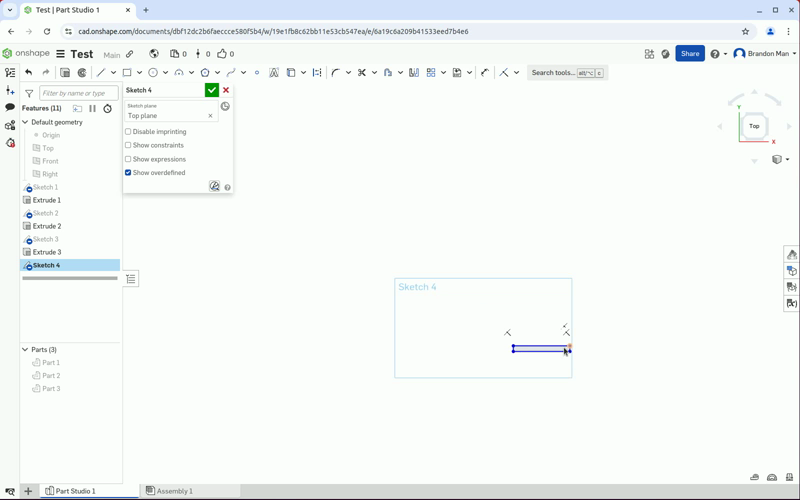
scroll(6)
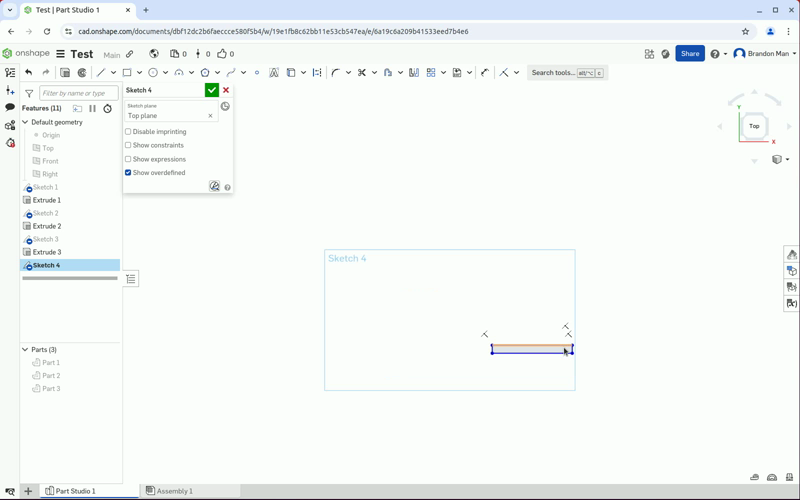
scroll(6)
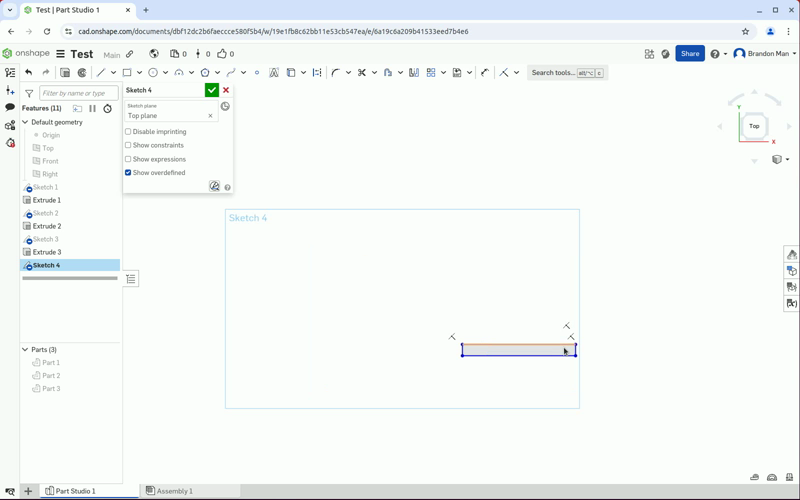
scroll(6)
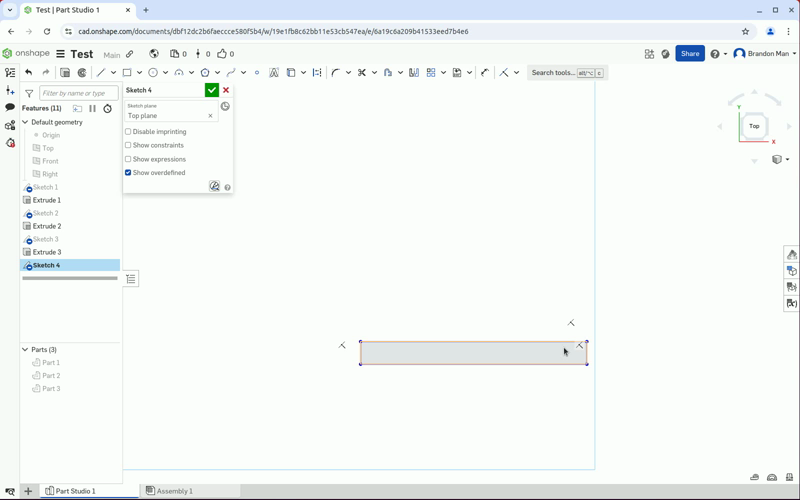
click(564, 347)
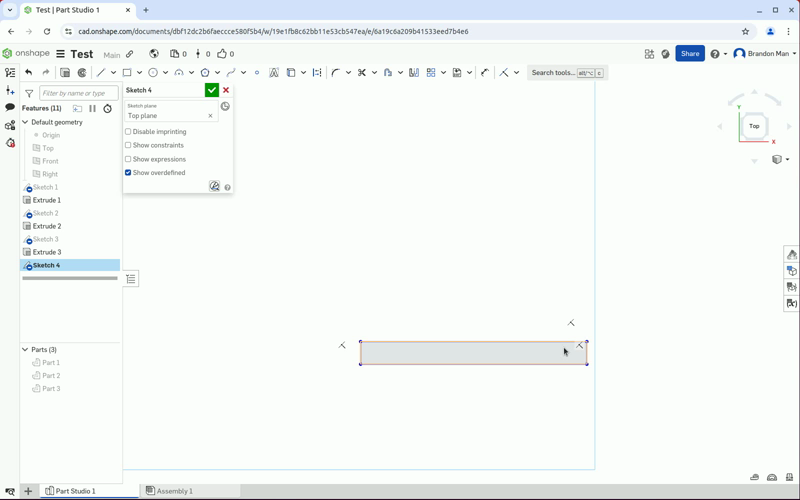
scroll(-6)
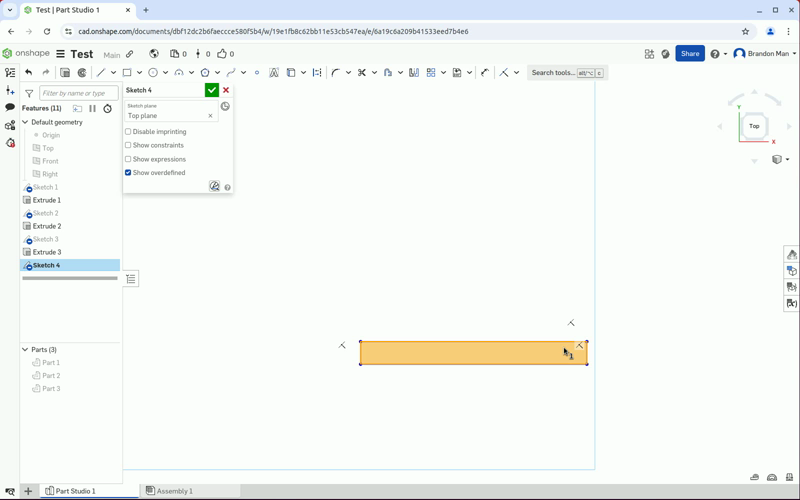
scroll(-6)
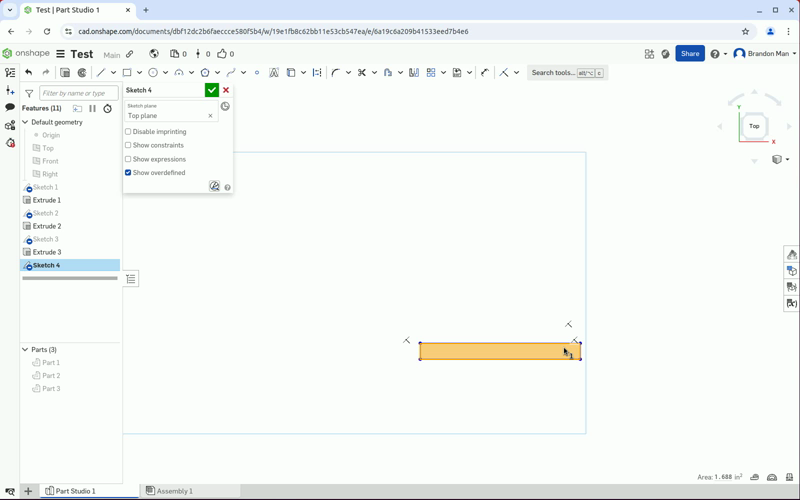
scroll(-6)
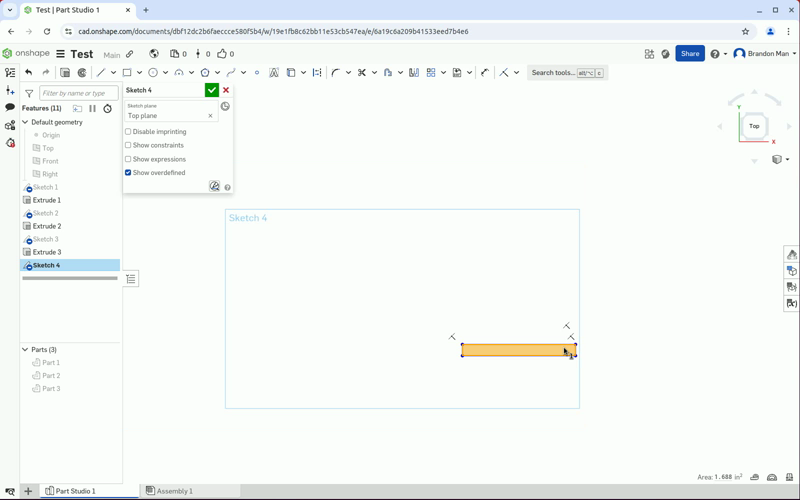
scroll(-6)
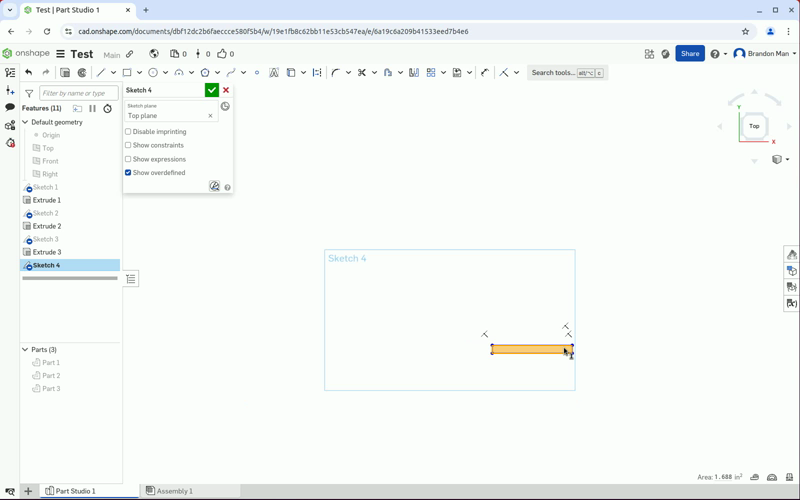
scroll(-6)
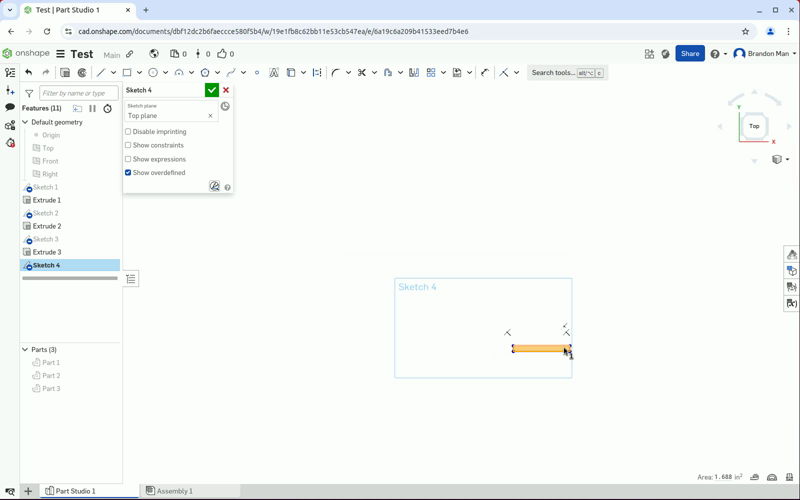
scroll(-6)
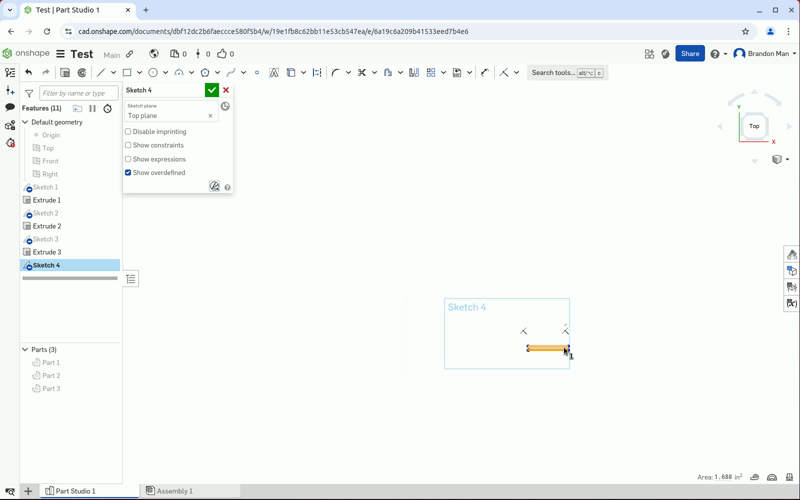
scroll(-6)
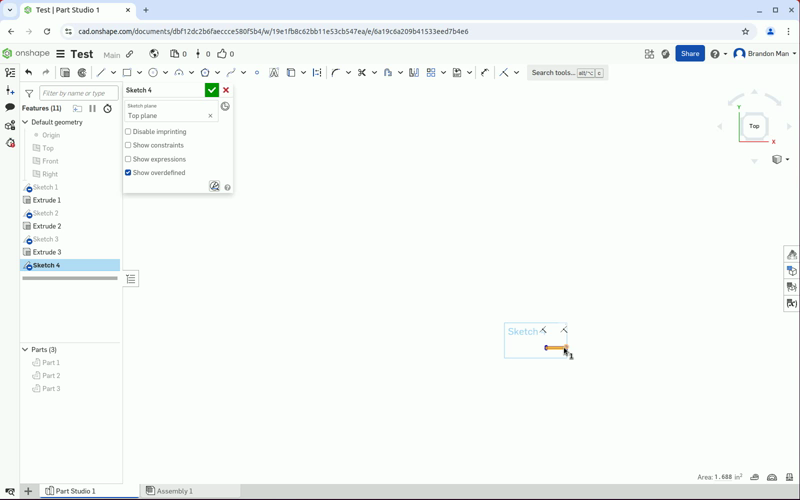
mouse_move(73, 352)
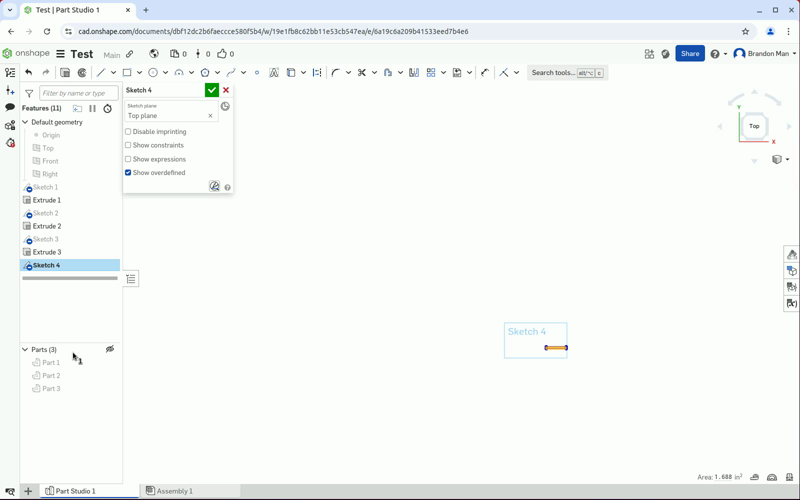
key(shift+y)
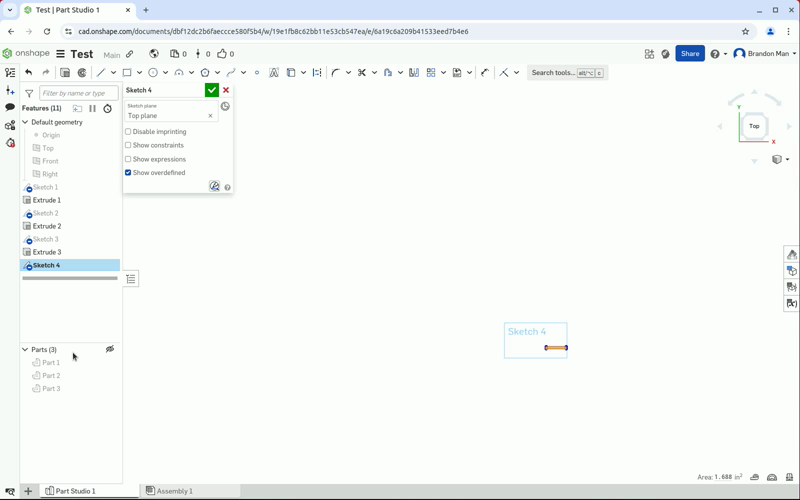
key(shift+e)
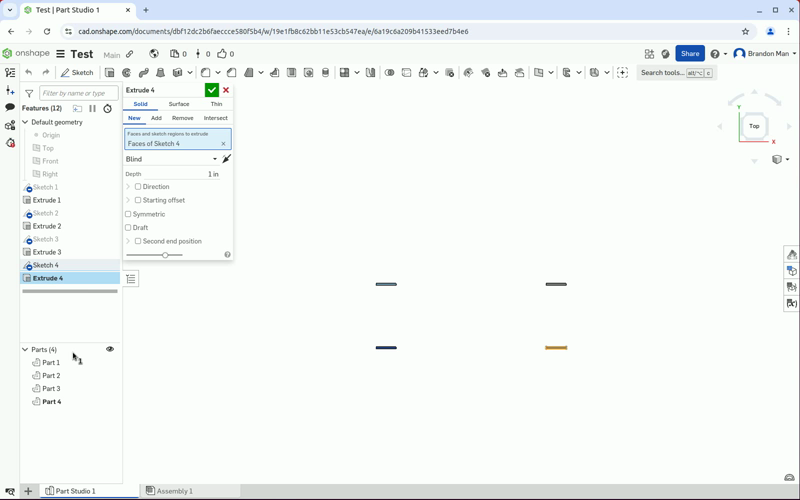
mouse_move(143, 106)
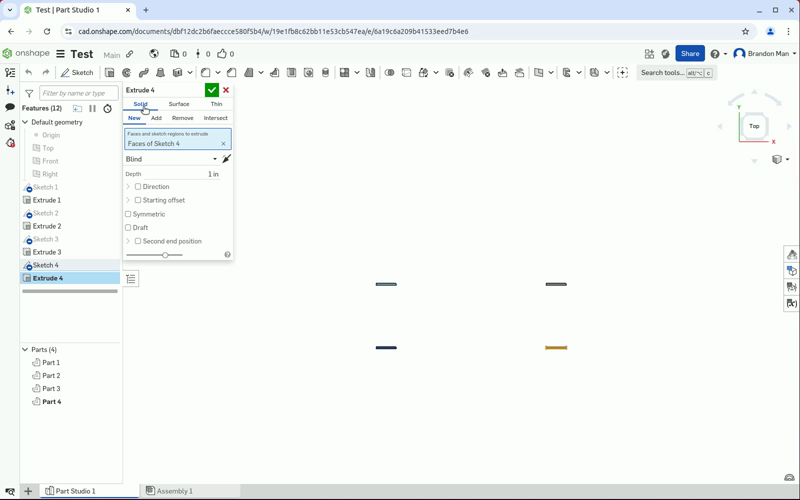
click(143, 106)
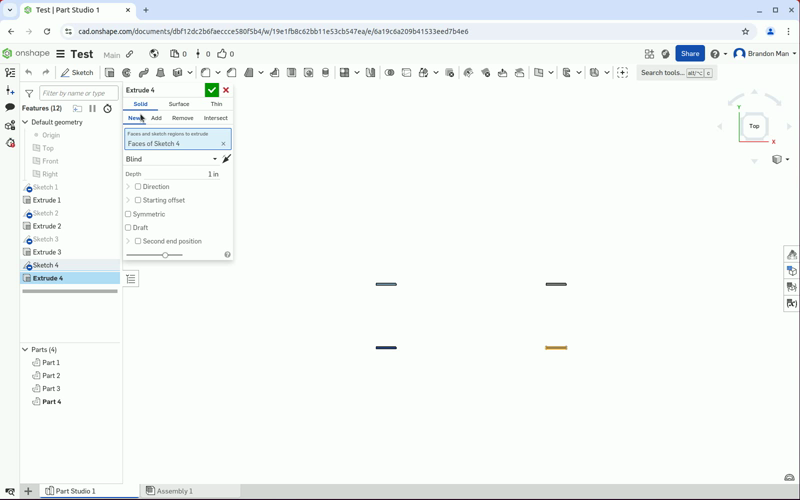
mouse_move(137, 120)
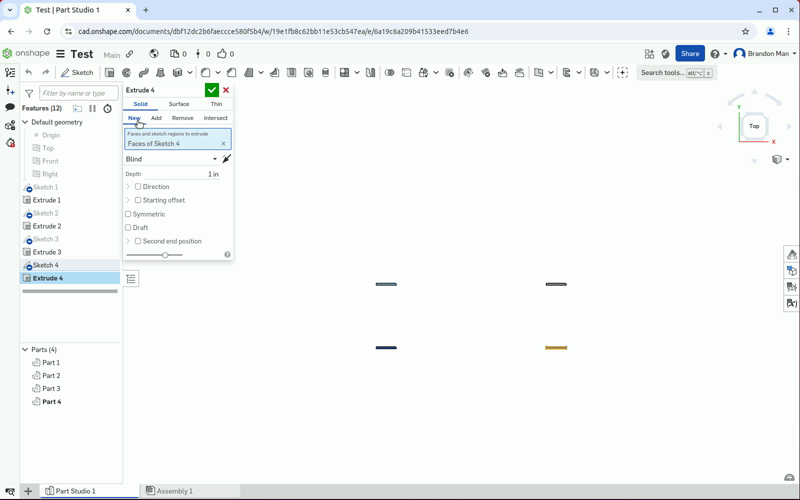
click(137, 120)
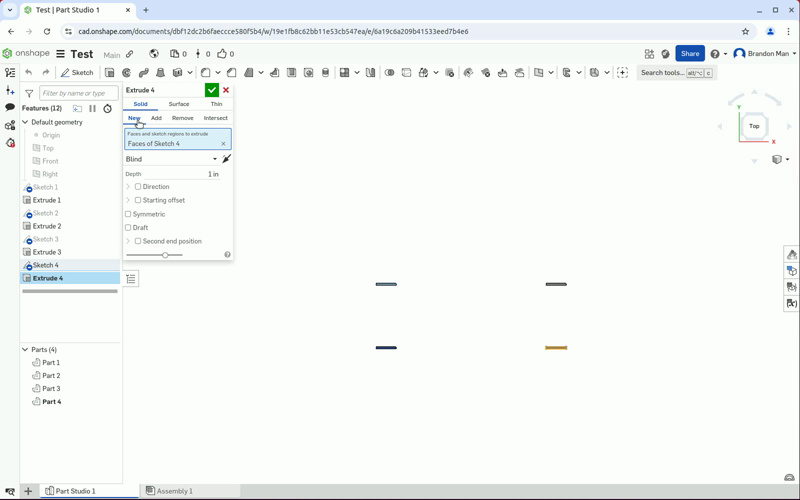
key(tab, 4)
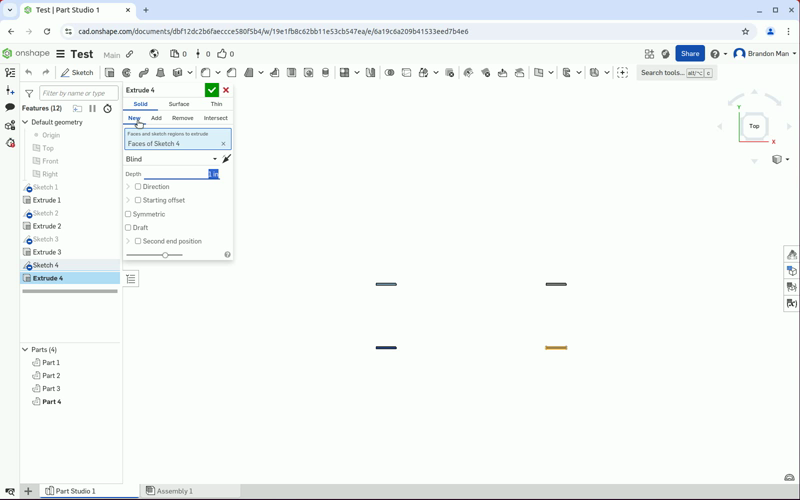
text(0.481)
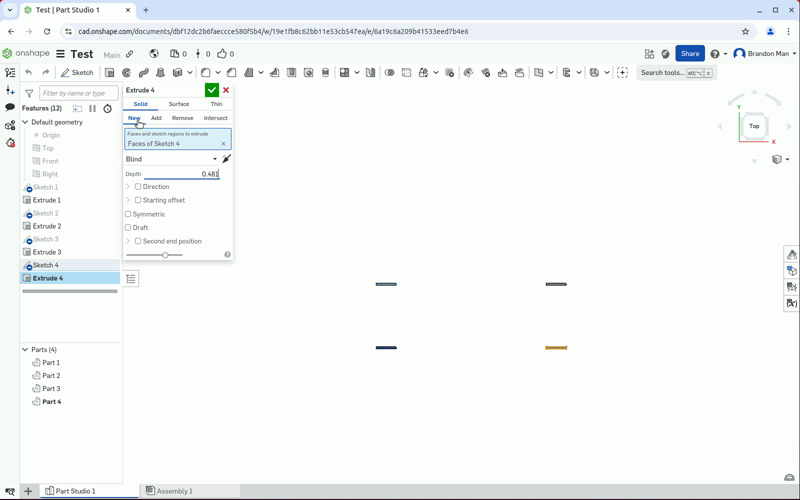
key(enter)
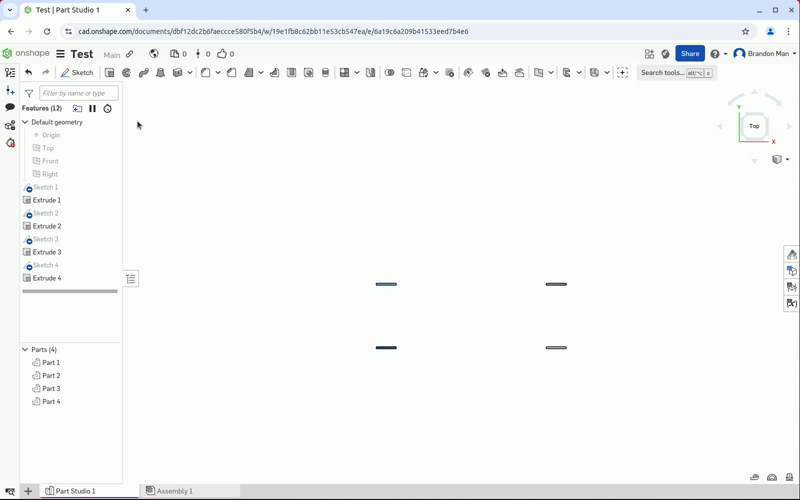
key(shift+h)
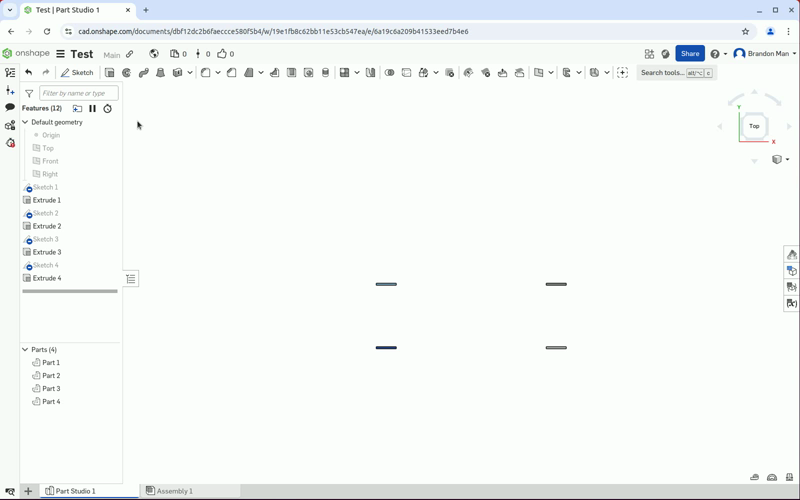
key(shift+h)
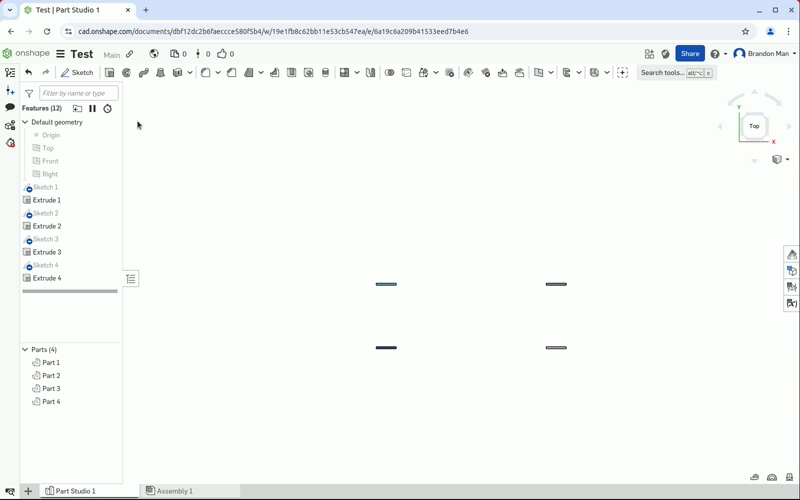
mouse_move(73, 189)
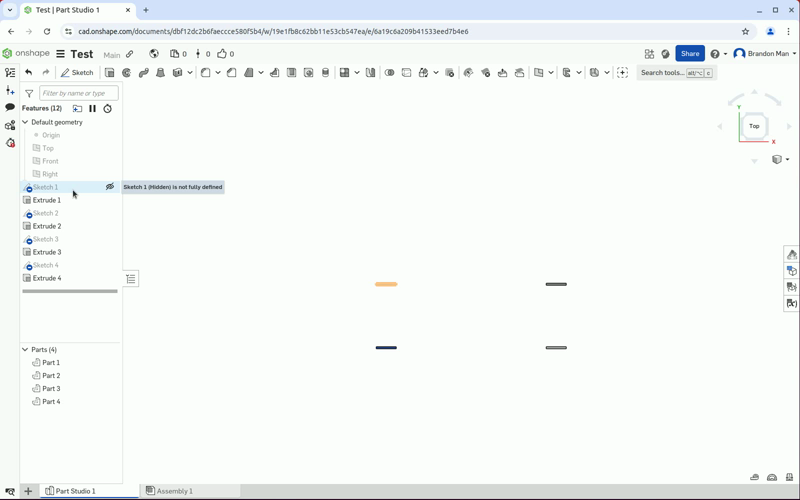
click(73, 189)
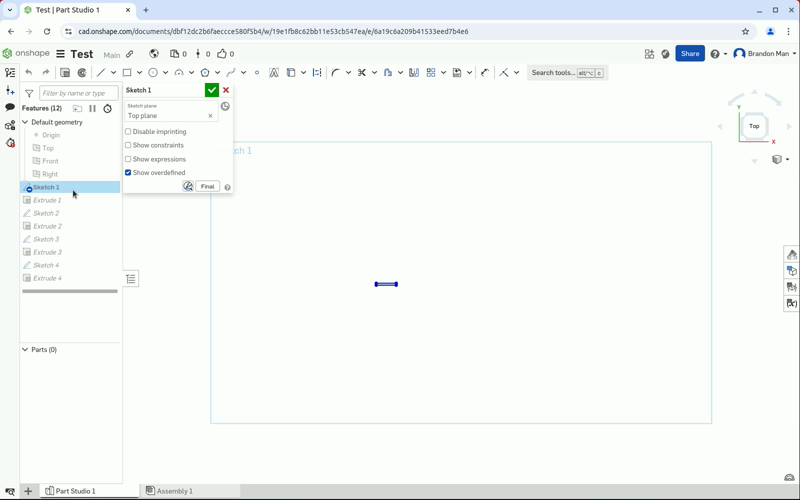
mouse_move(229, 92)
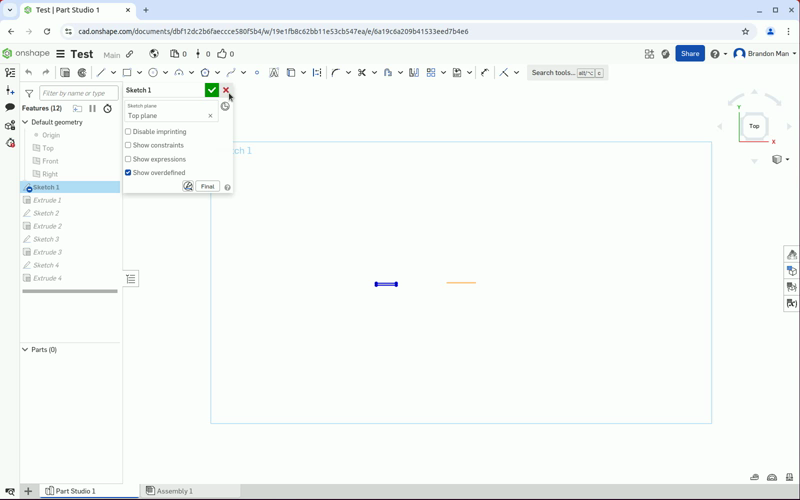
click(229, 92)
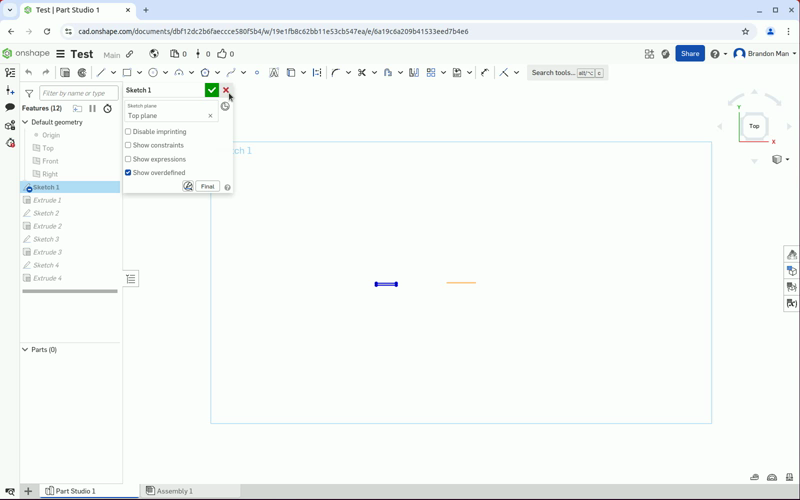
key(shift+s)
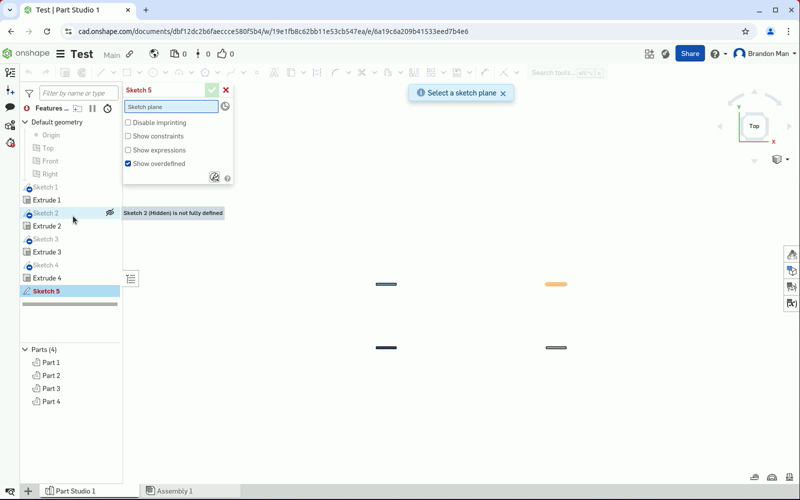
scroll(3)
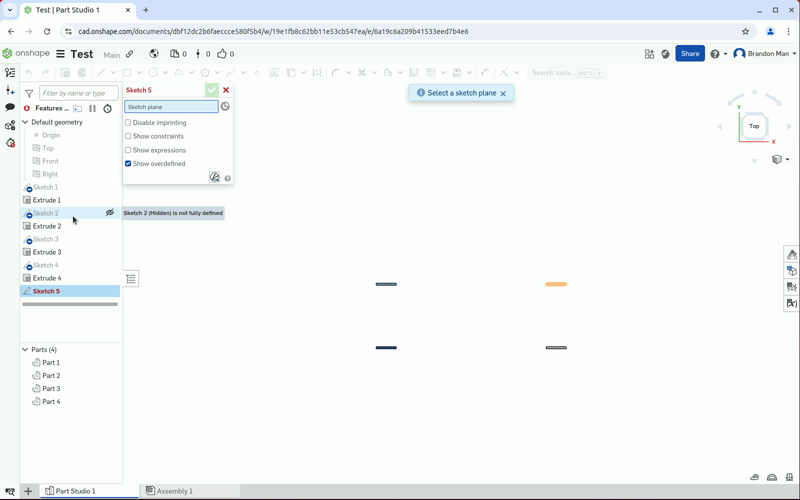
mouse_move(73, 150)
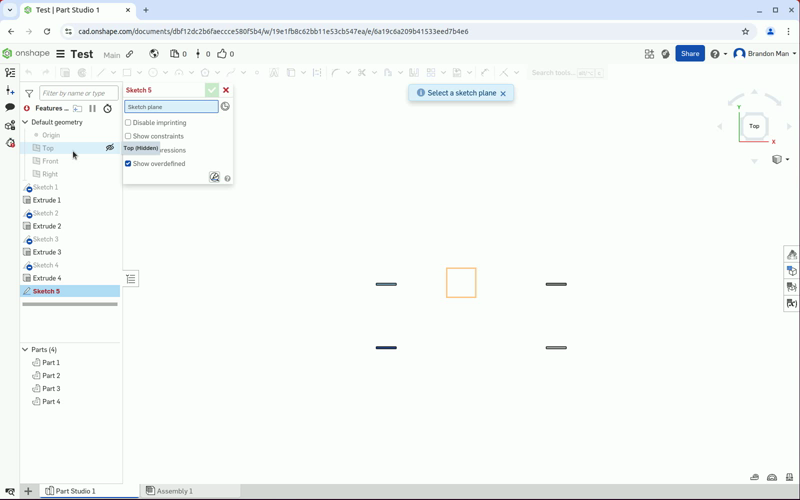
click(73, 150)
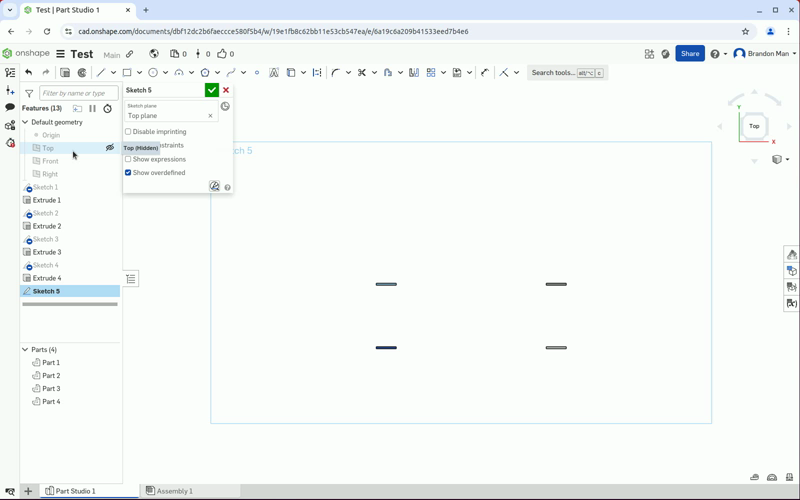
mouse_move(73, 352)
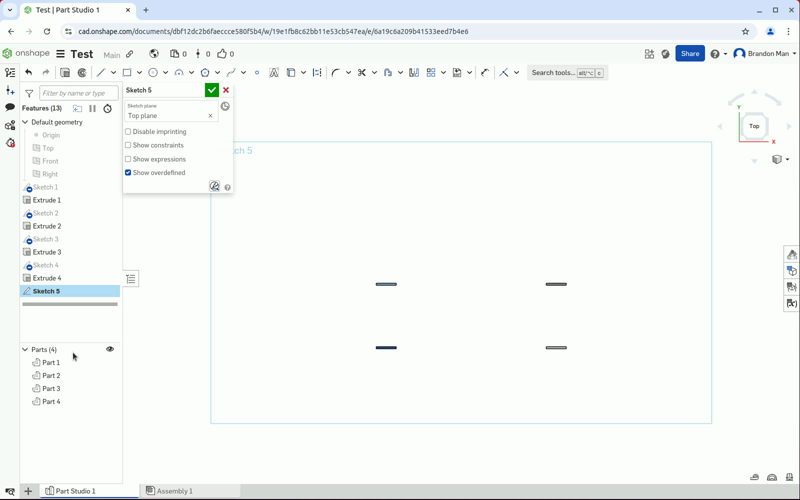
key(y)
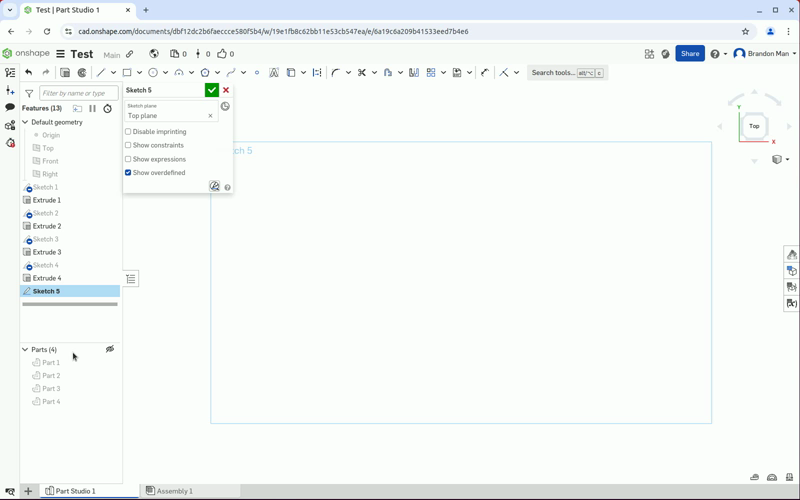
key(l)
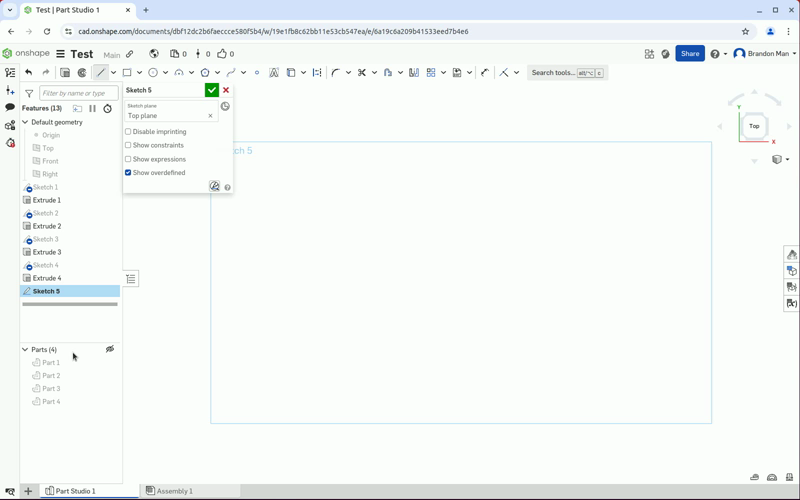
key_down(shift)
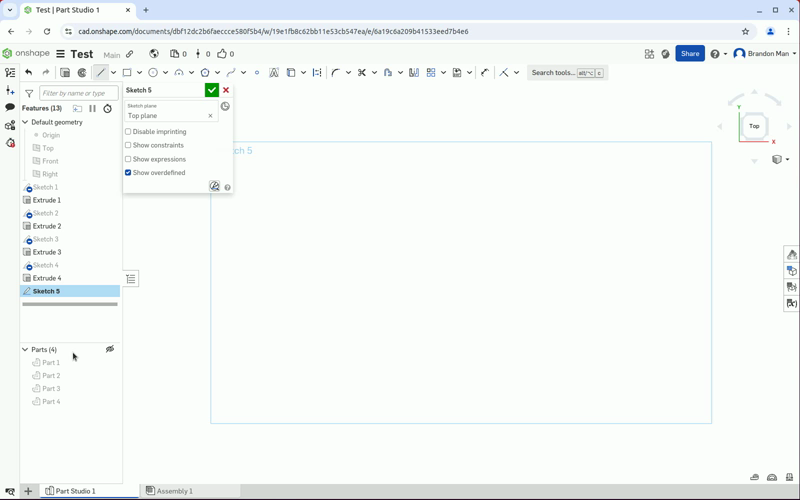
mouse_move(368, 346)
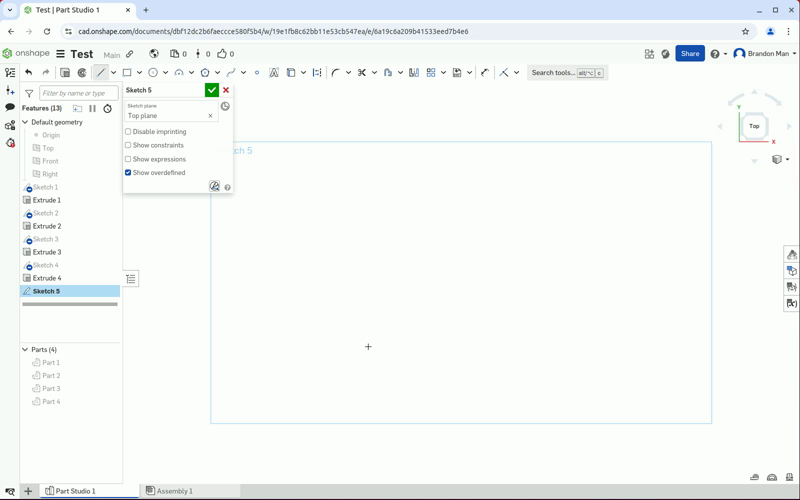
click(368, 346)
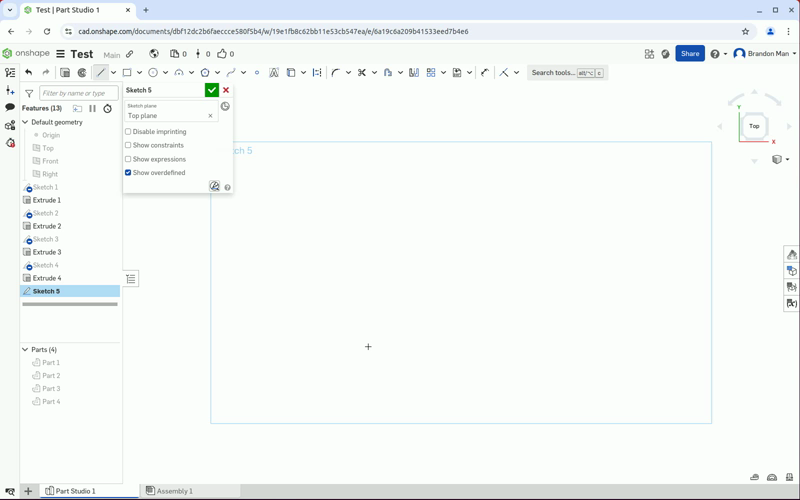
key_up(shift)
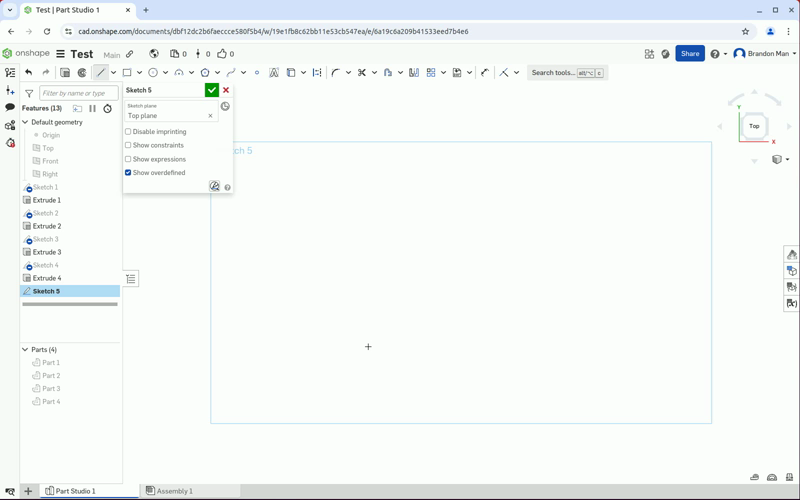
key_down(shift)
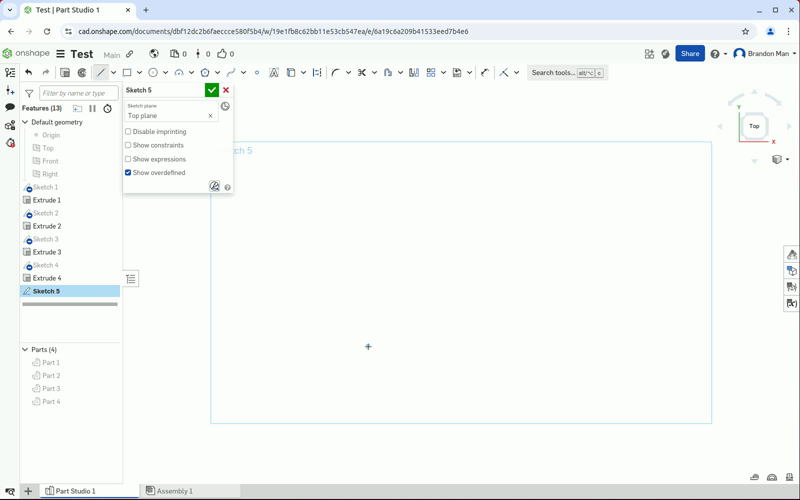
mouse_move(398, 346)
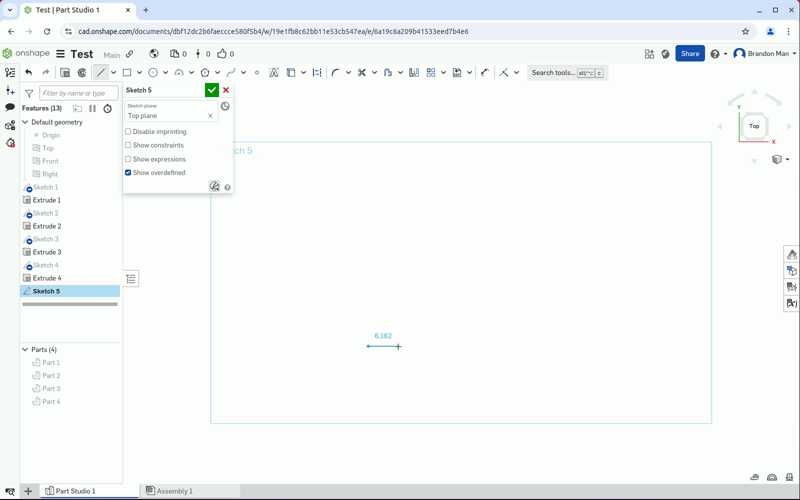
mouse_move(376, 346)
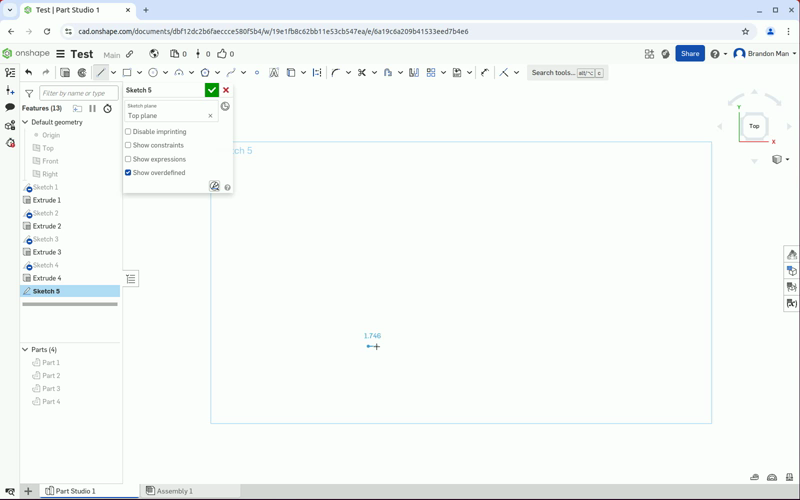
click(376, 346)
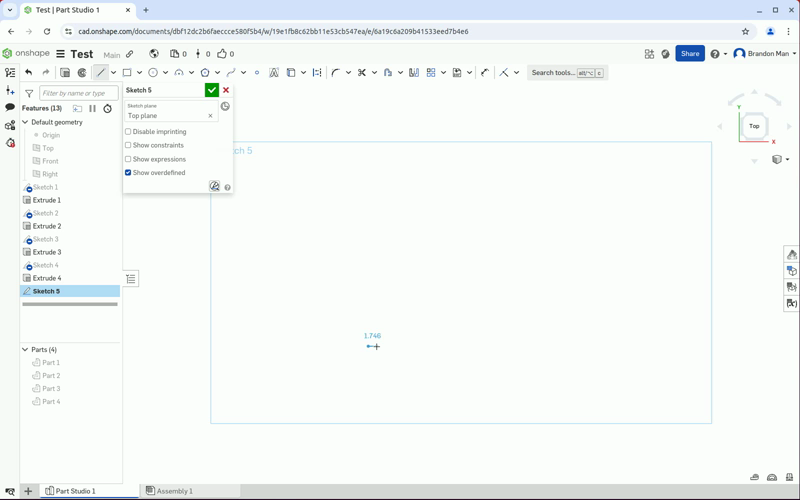
key_up(shift)
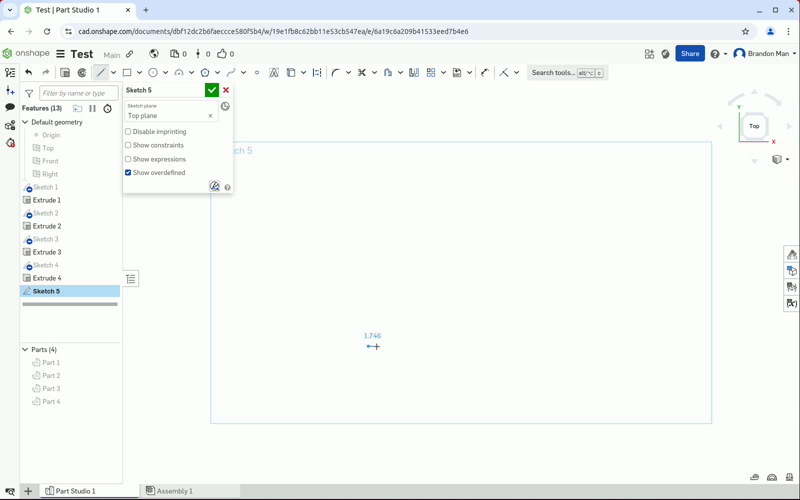
key_down(shift)
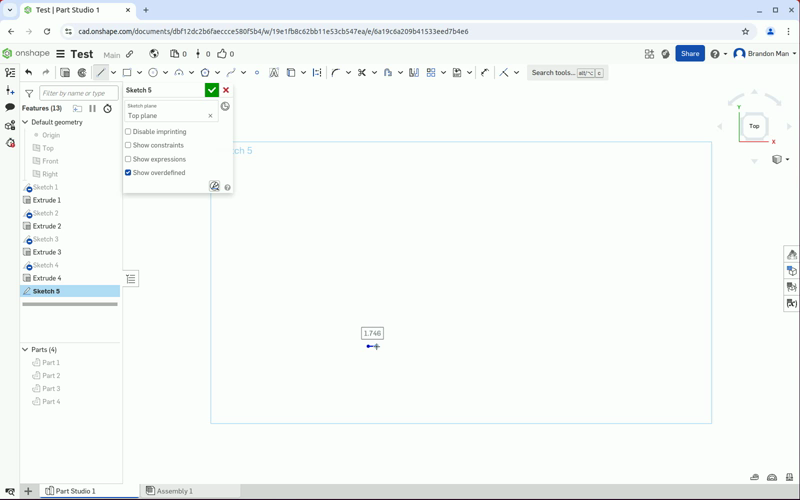
mouse_move(406, 346)
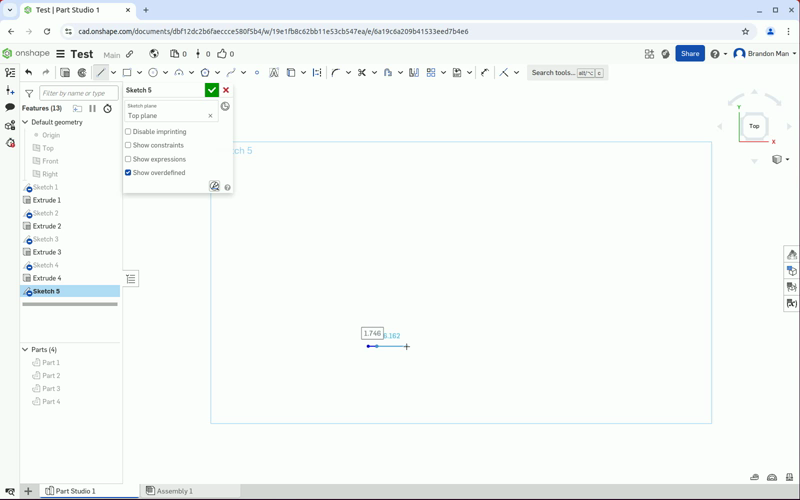
mouse_move(396, 346)
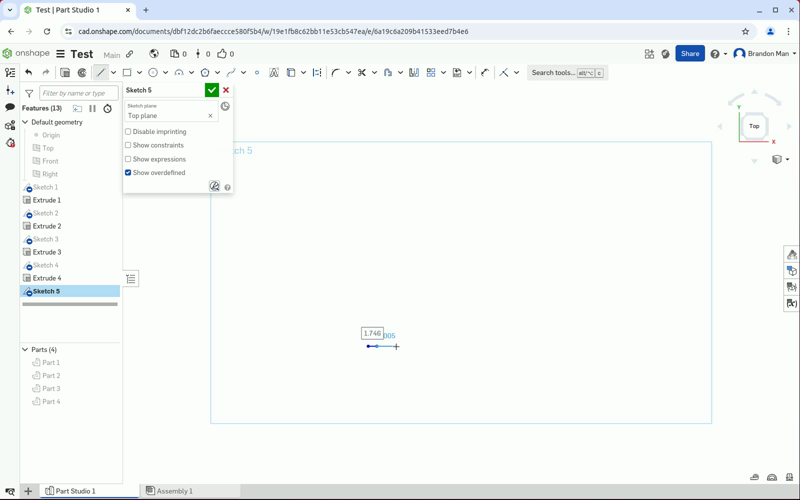
click(396, 346)
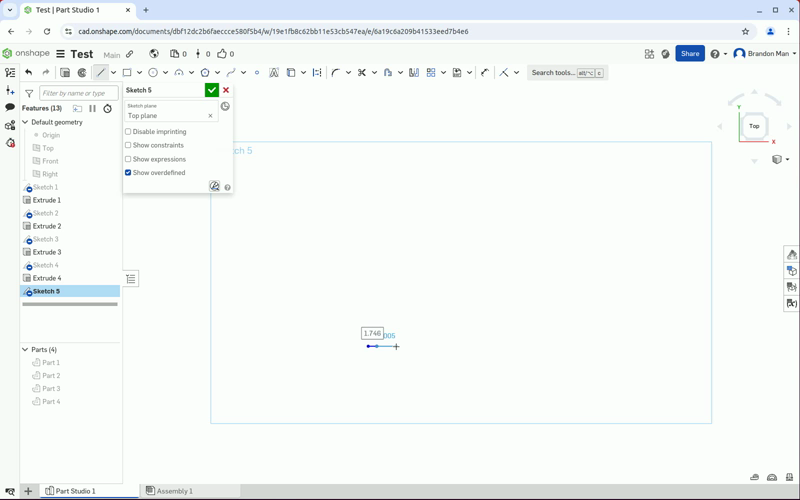
key_up(shift)
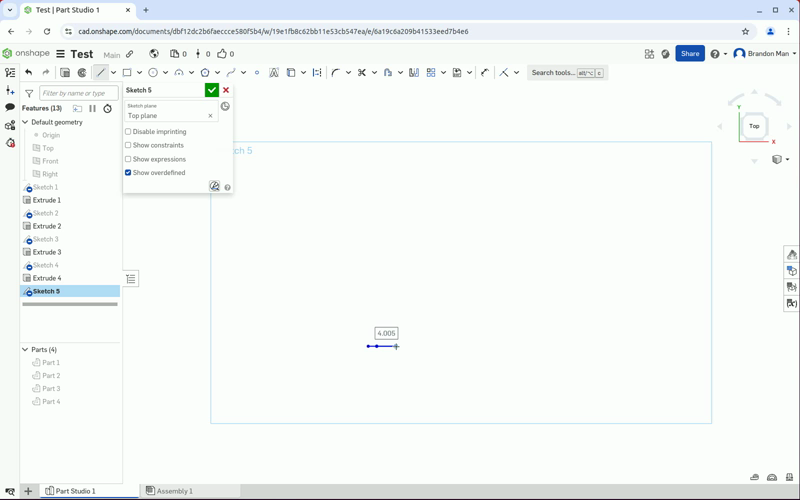
key_down(shift)
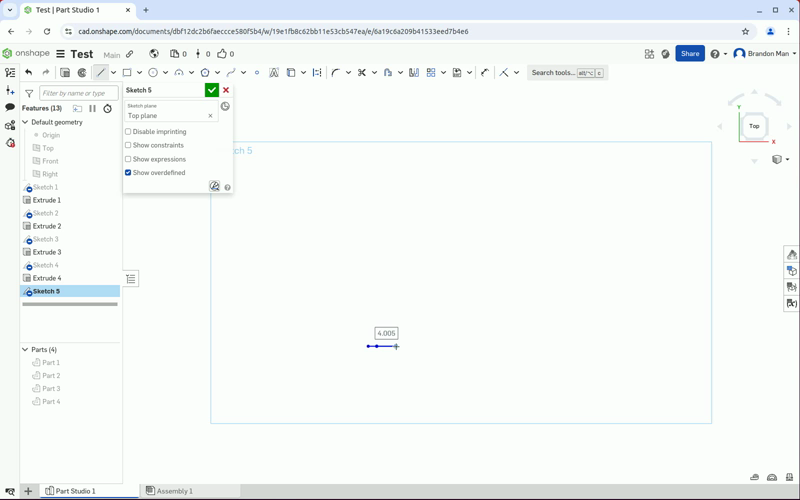
mouse_move(544, 346)
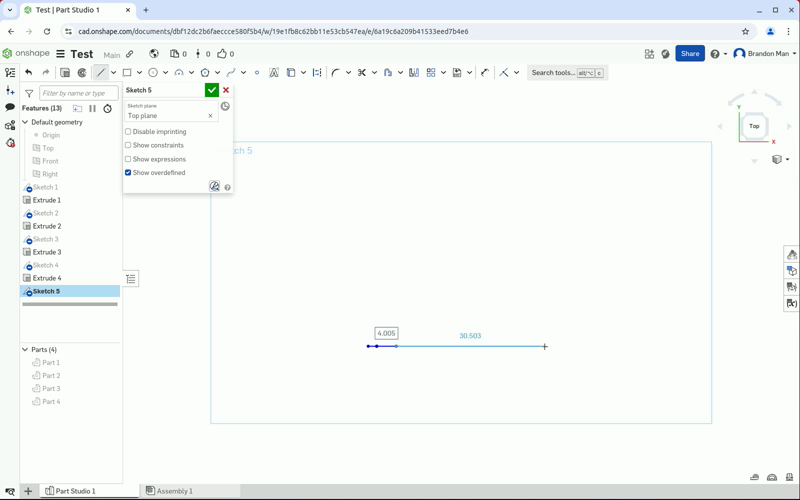
click(544, 346)
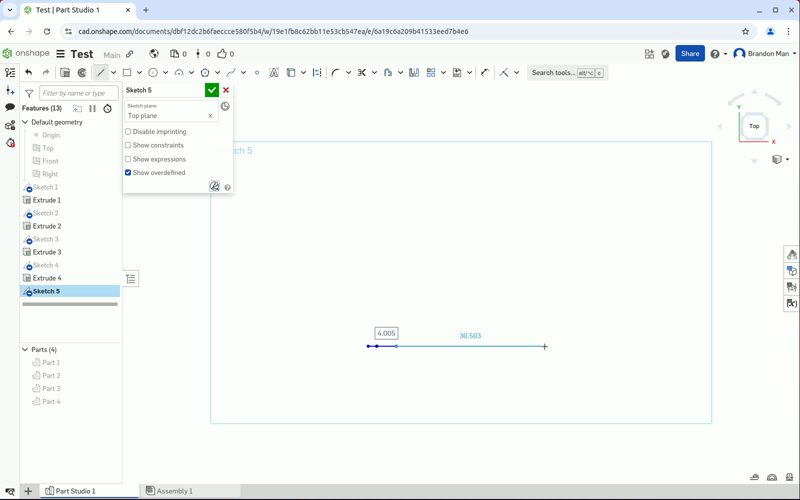
key_up(shift)
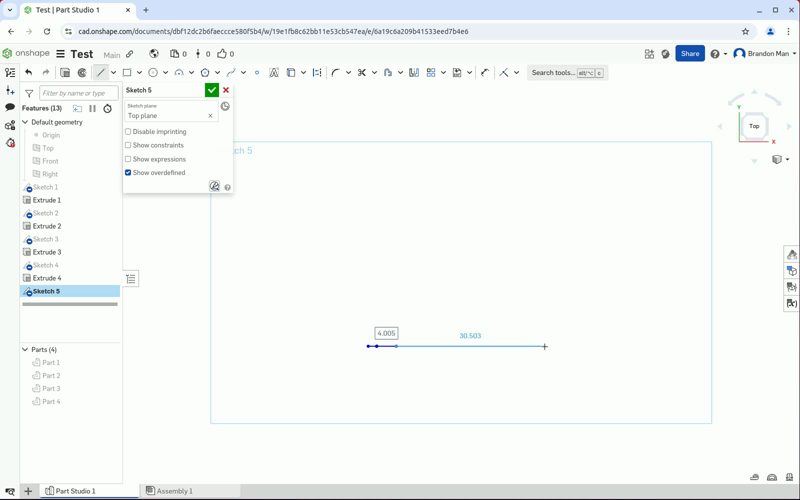
key_down(shift)
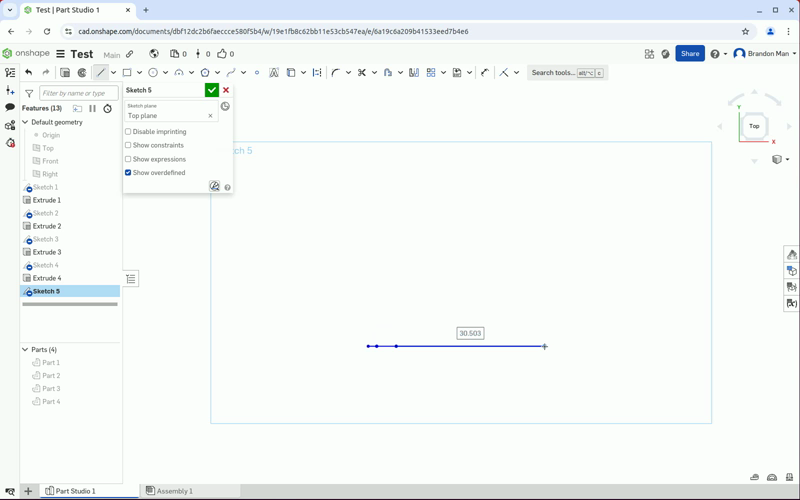
mouse_move(574, 346)
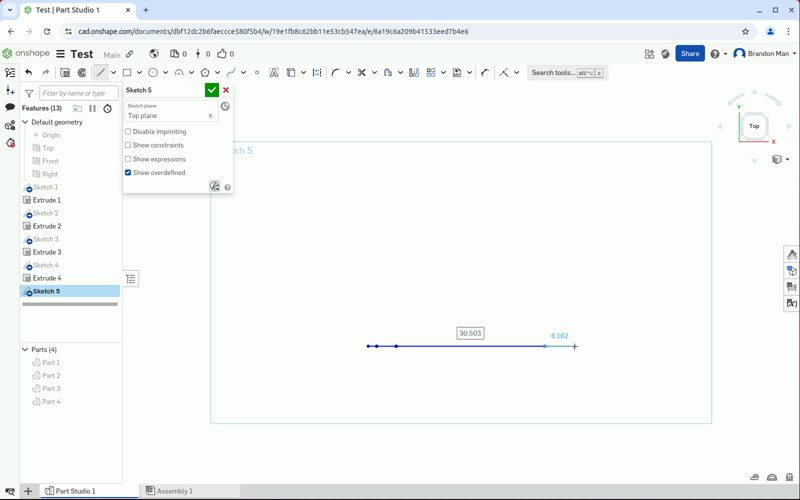
mouse_move(563, 346)
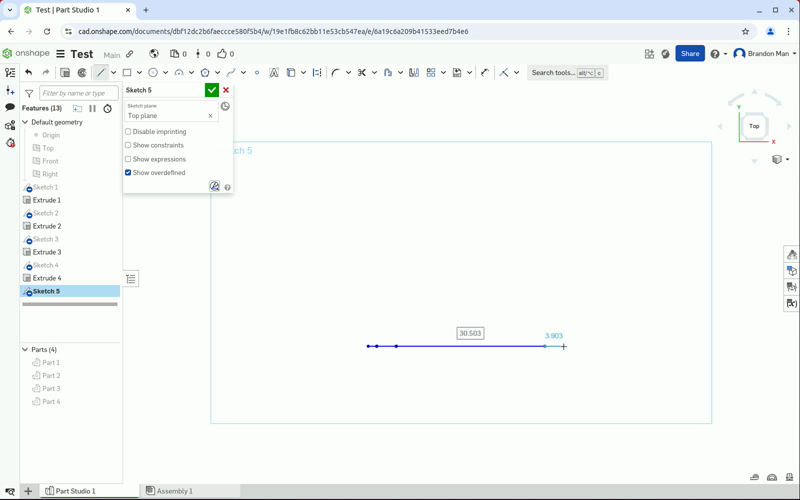
click(563, 346)
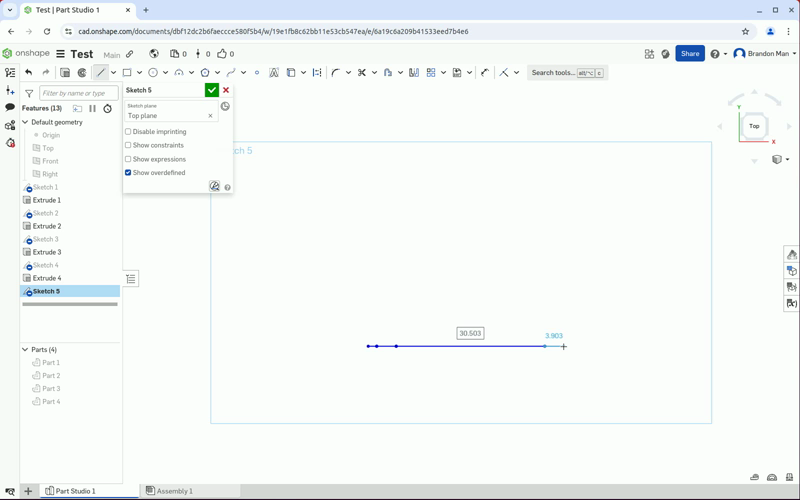
key_up(shift)
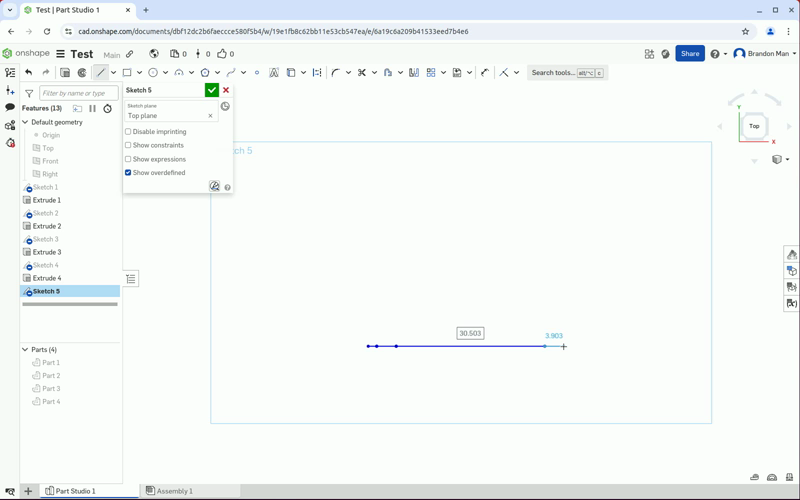
key_down(shift)
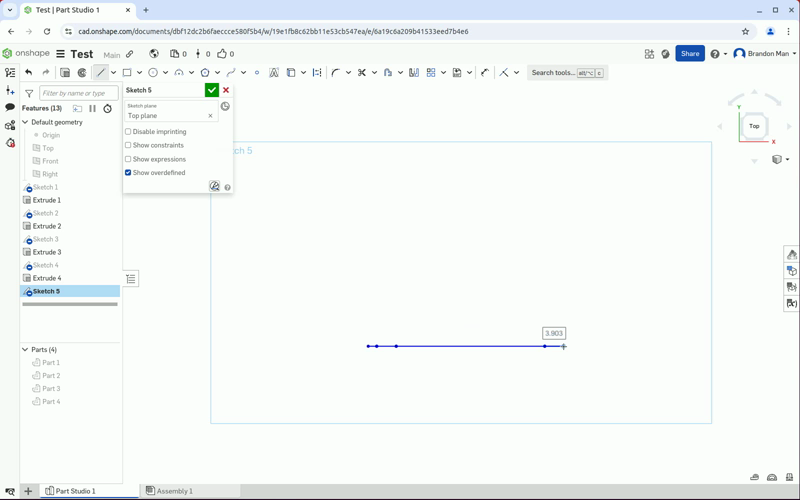
mouse_move(589, 346)
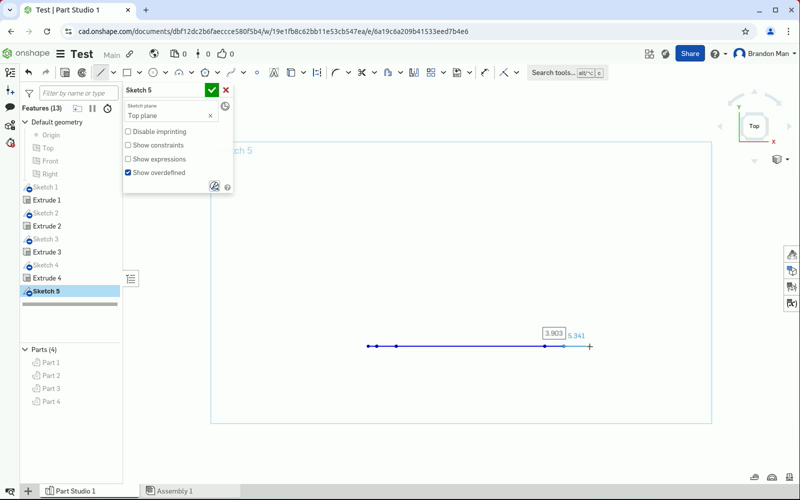
mouse_move(572, 346)
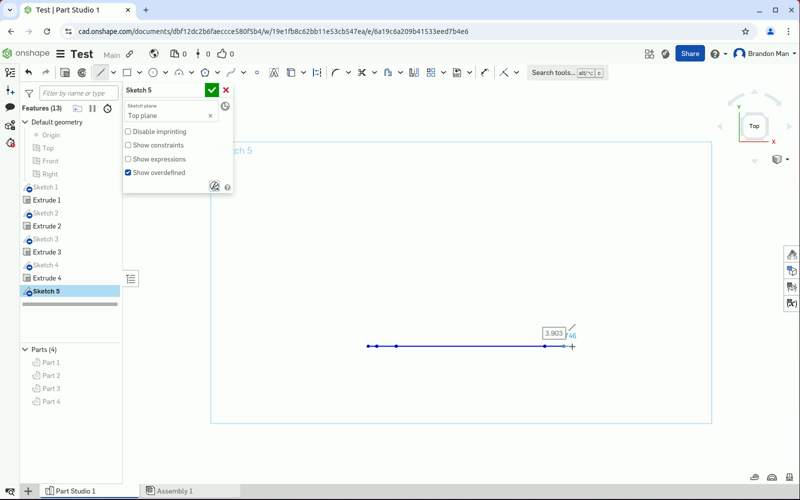
click(572, 346)
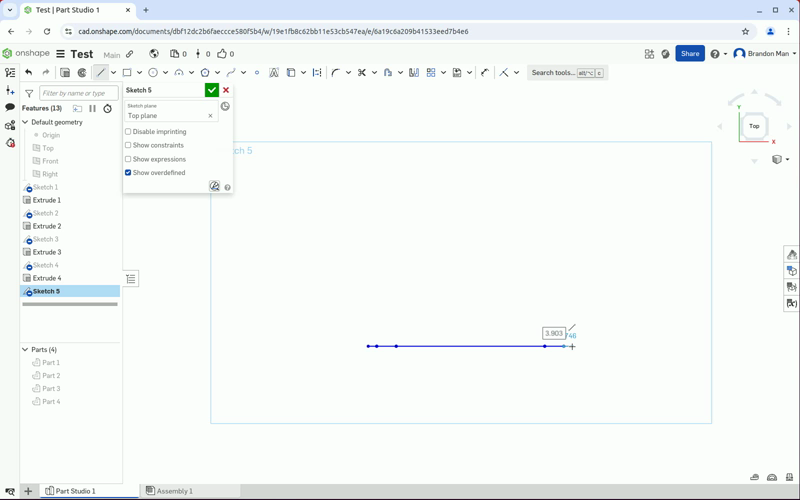
key_up(shift)
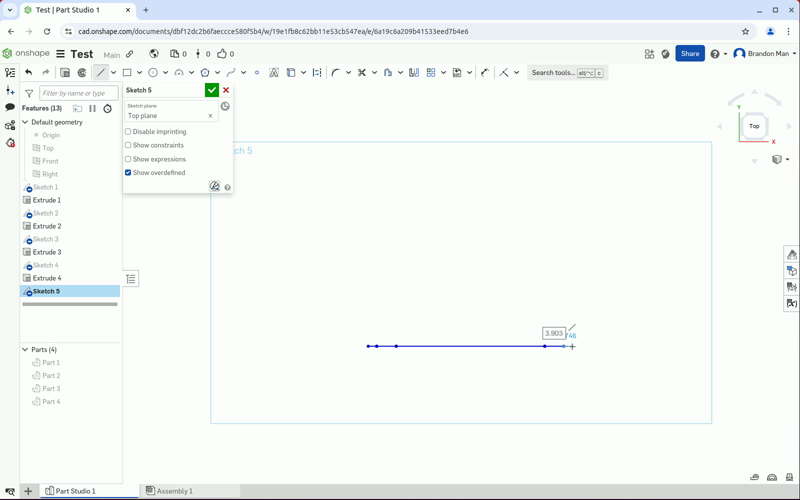
key_down(shift)
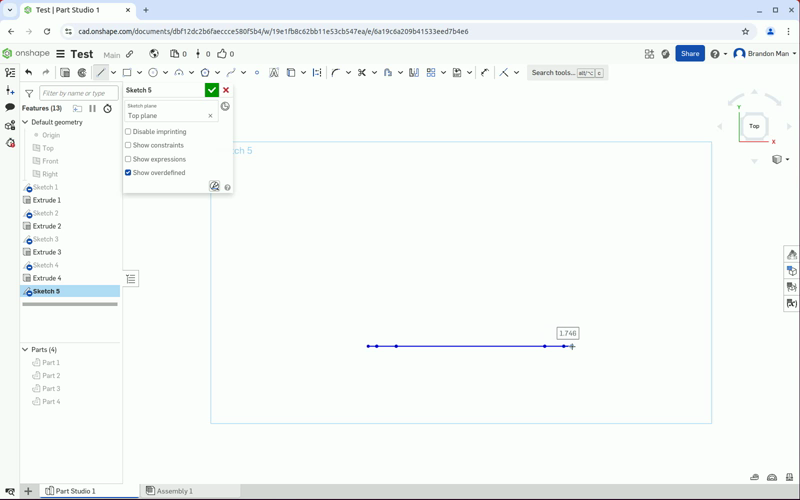
mouse_move(572, 285)
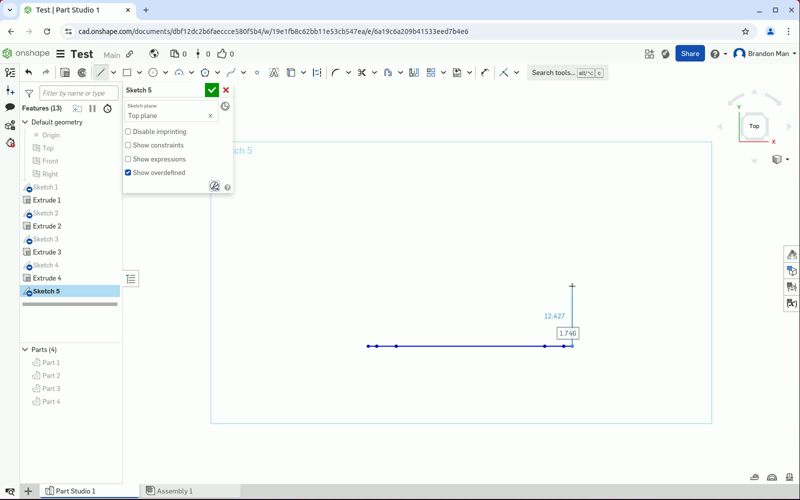
click(572, 285)
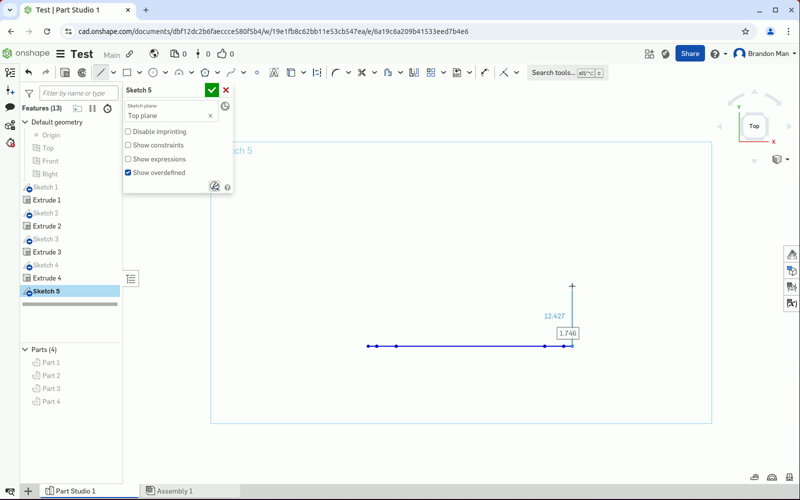
key_up(shift)
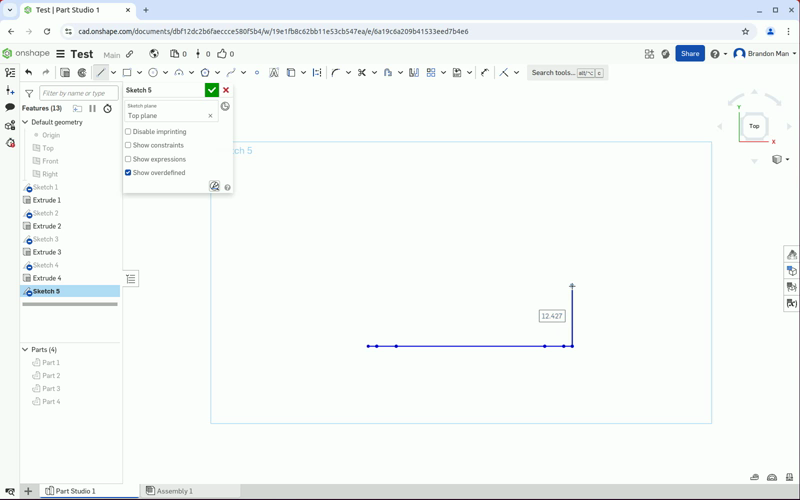
key_down(shift)
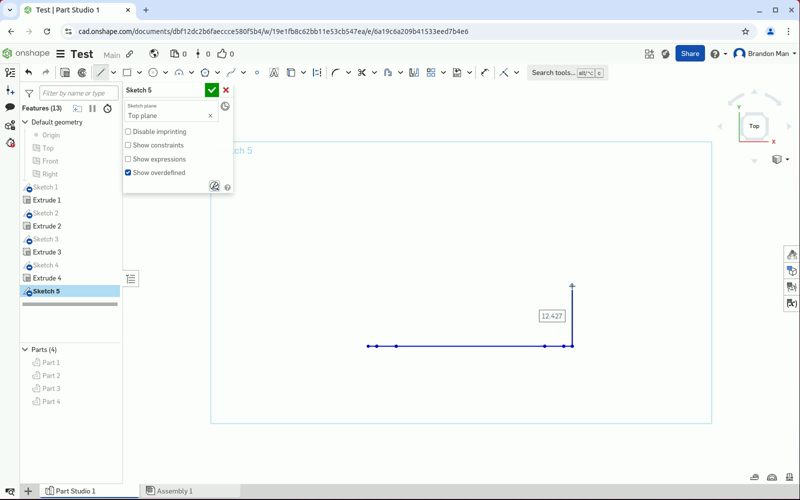
mouse_move(589, 285)
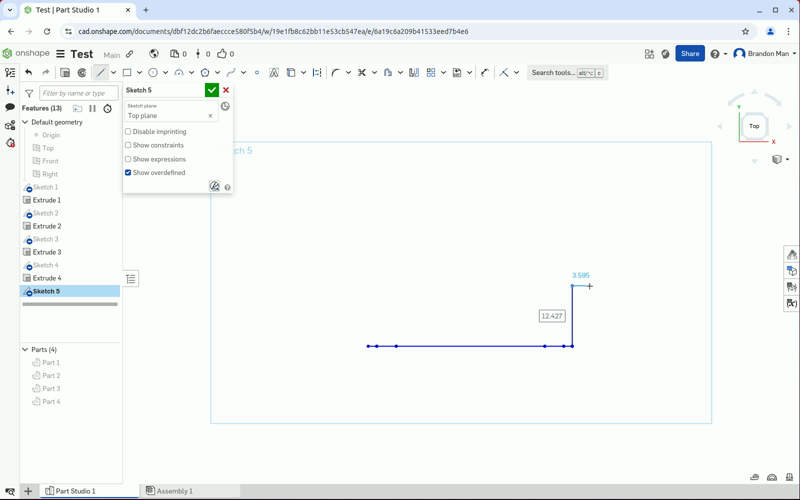
mouse_move(563, 285)
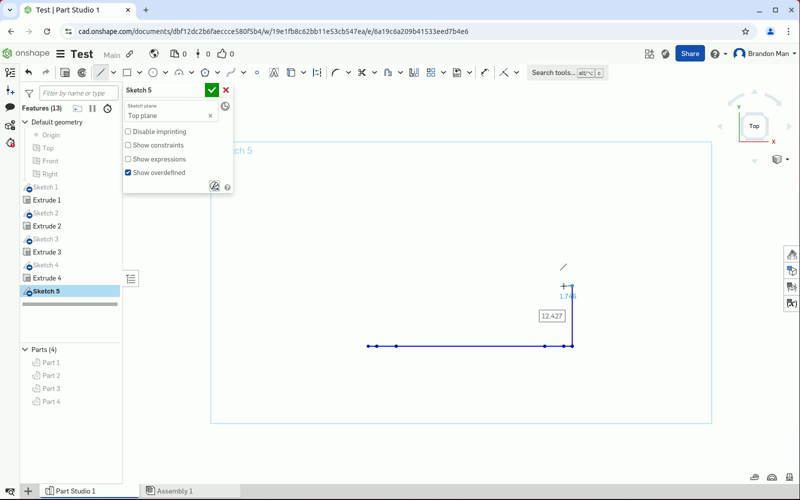
click(563, 285)
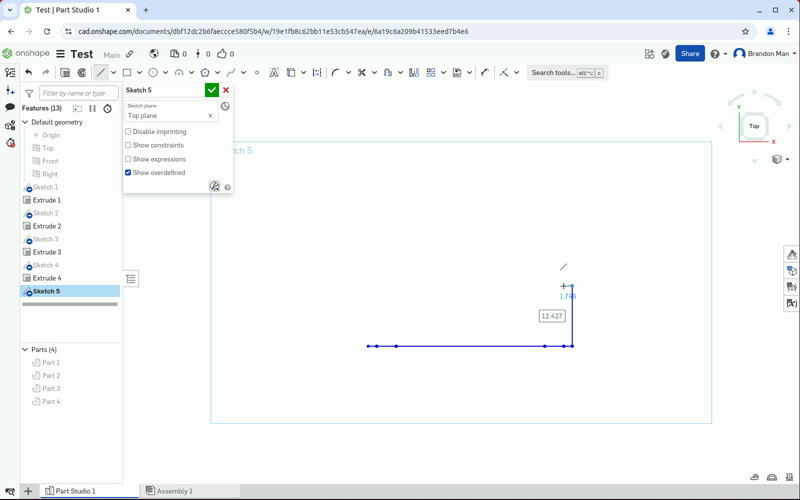
key_up(shift)
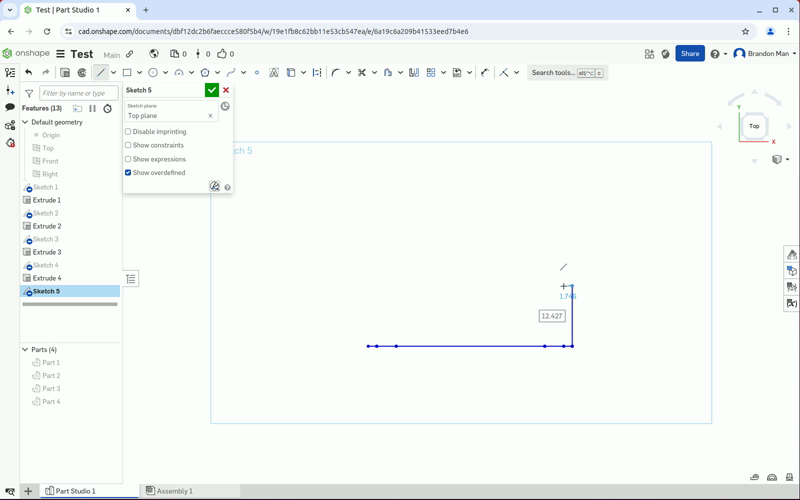
key_down(shift)
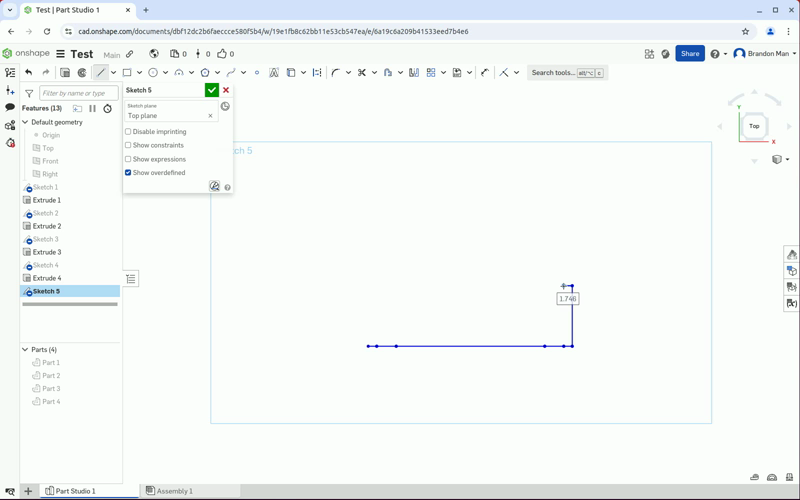
mouse_move(589, 285)
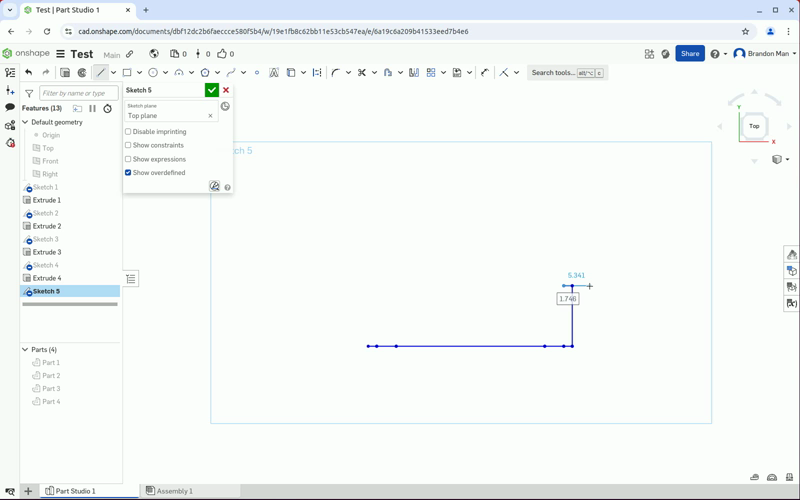
mouse_move(544, 285)
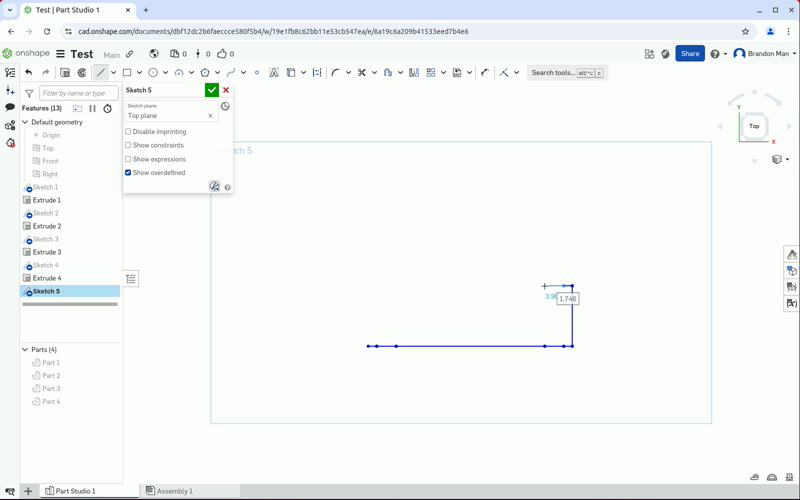
click(544, 285)
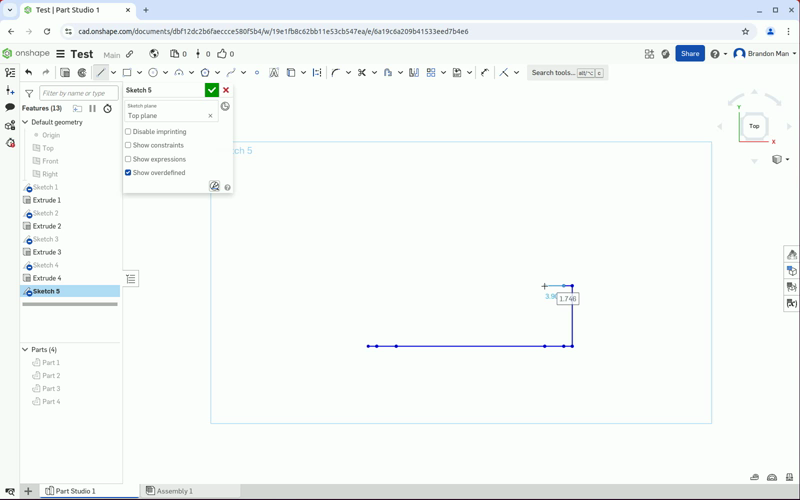
key_up(shift)
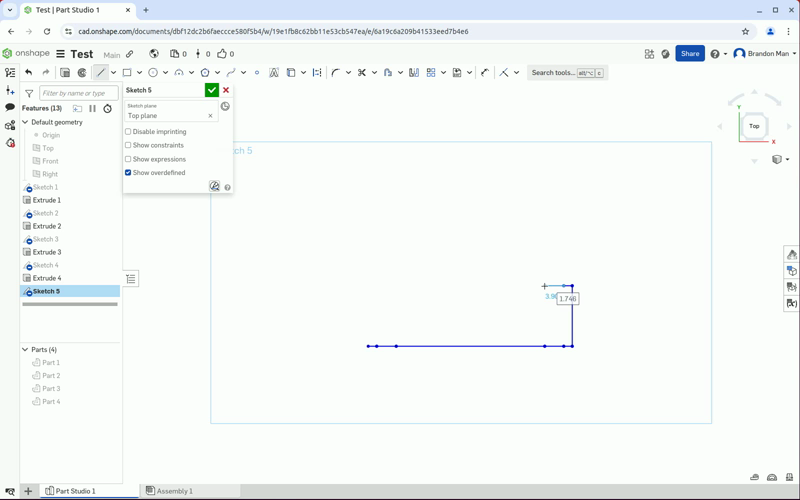
key_down(shift)
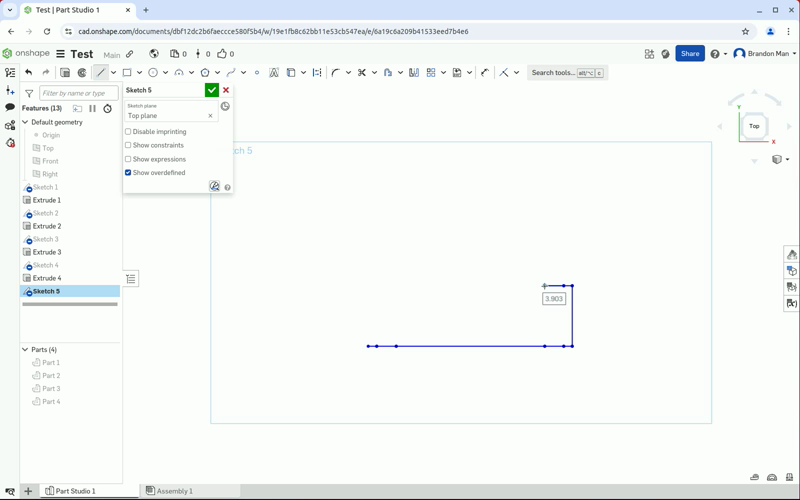
mouse_move(396, 285)
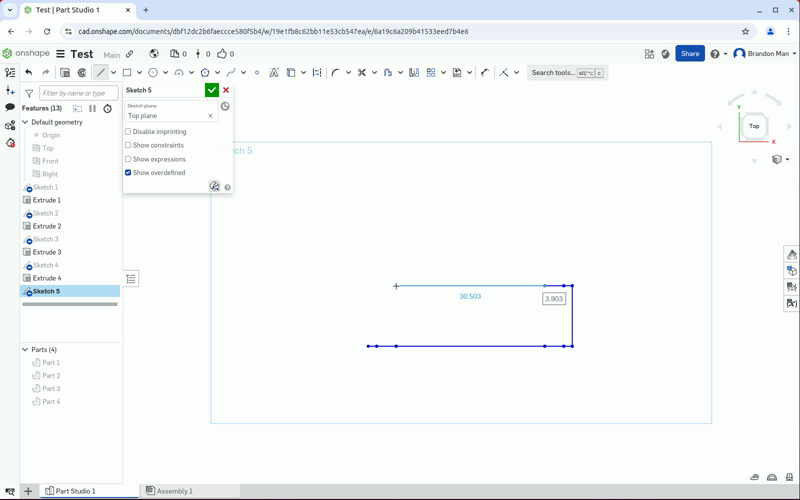
click(396, 285)
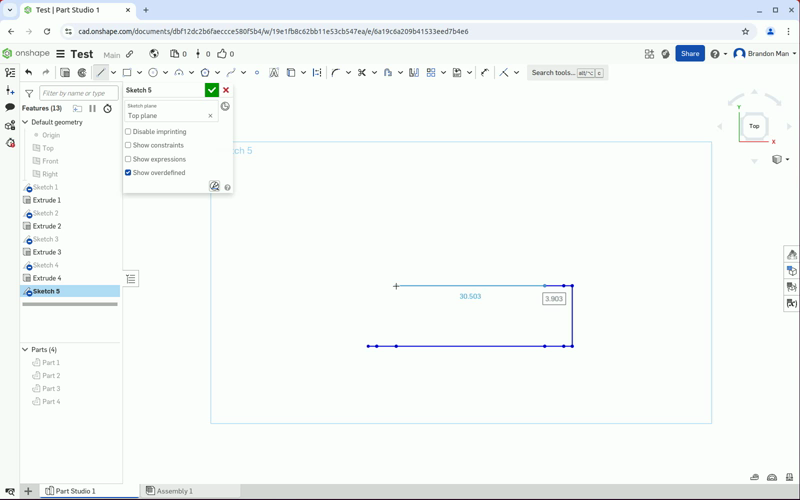
key_up(shift)
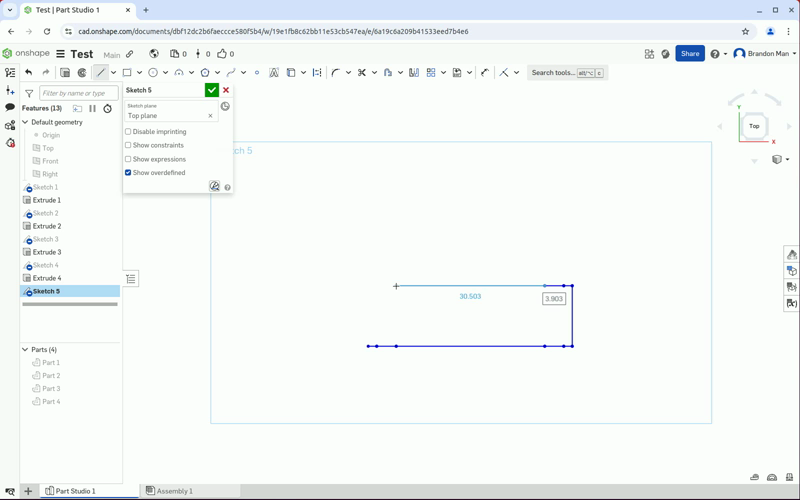
key_down(shift)
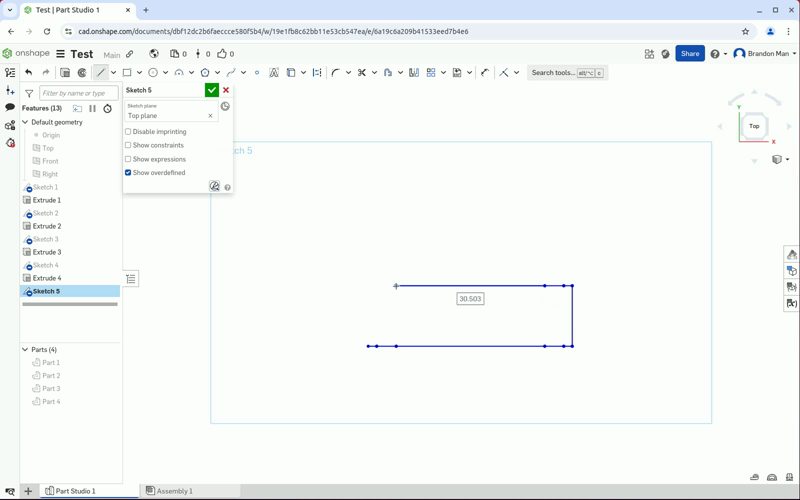
mouse_move(426, 285)
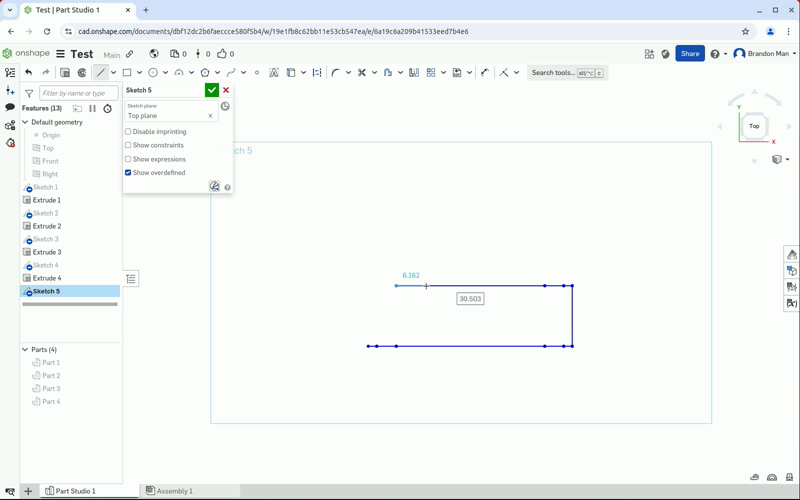
mouse_move(376, 285)
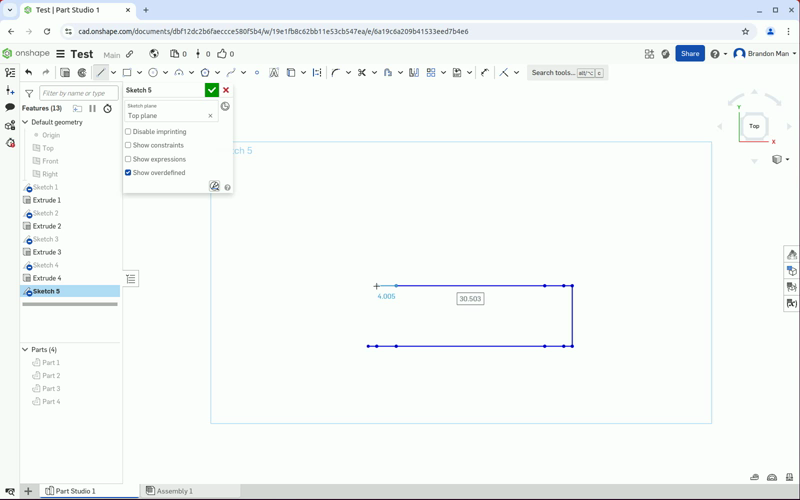
click(376, 285)
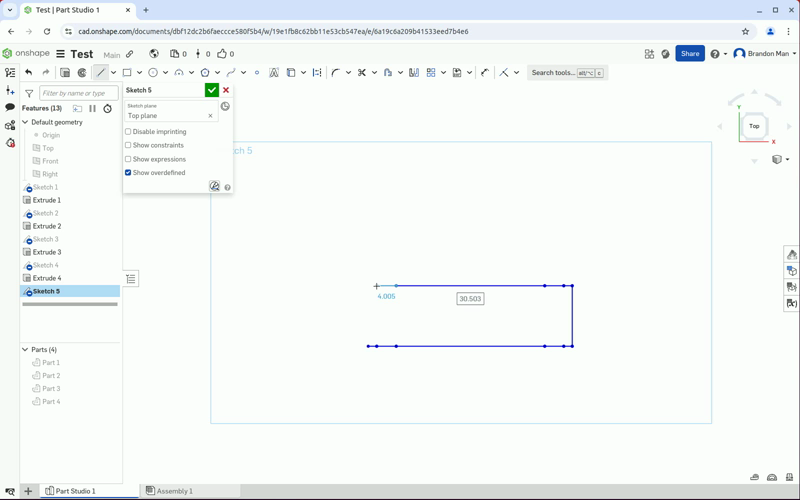
key_up(shift)
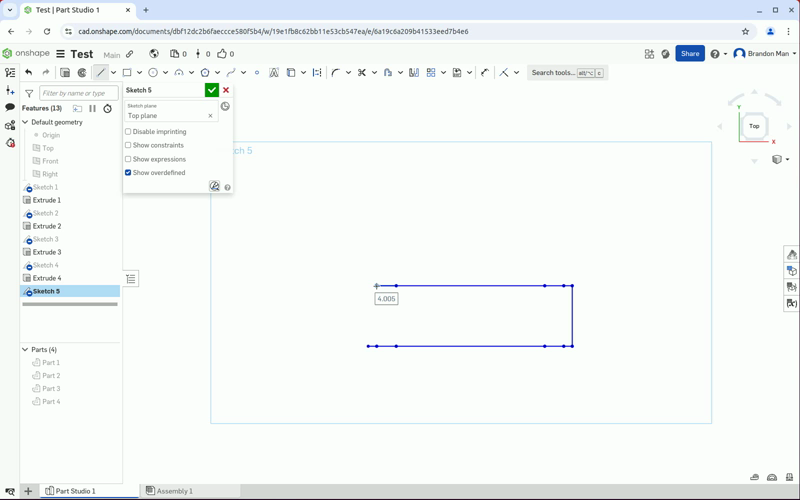
key_down(shift)
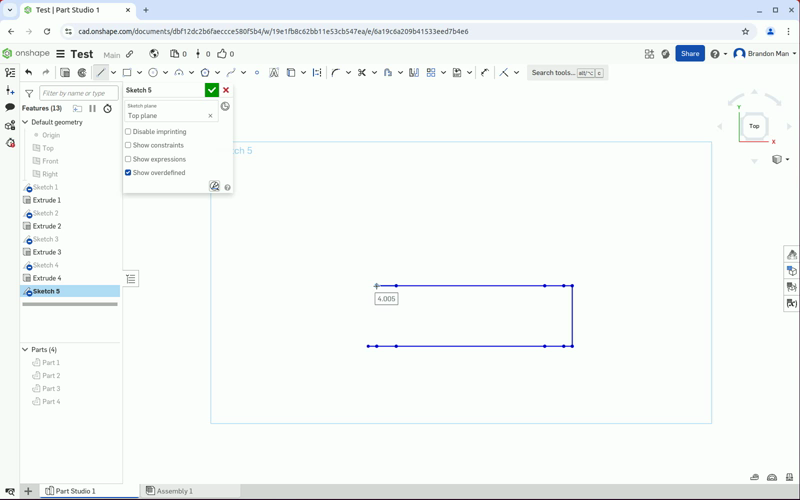
mouse_move(406, 285)
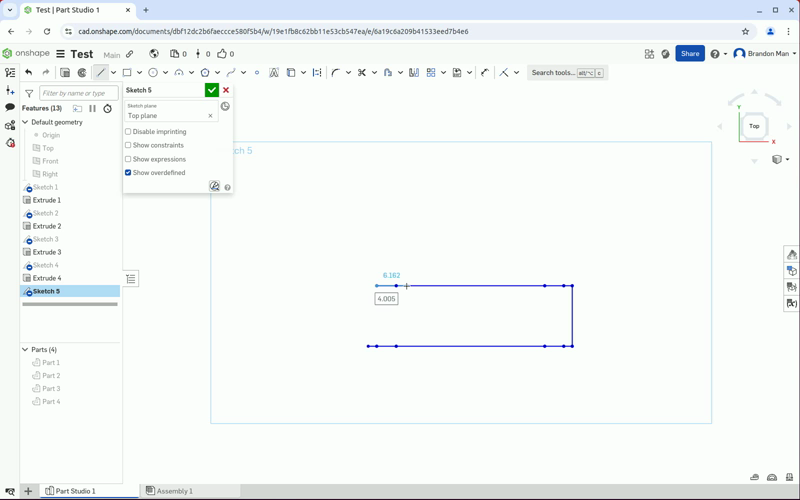
mouse_move(368, 285)
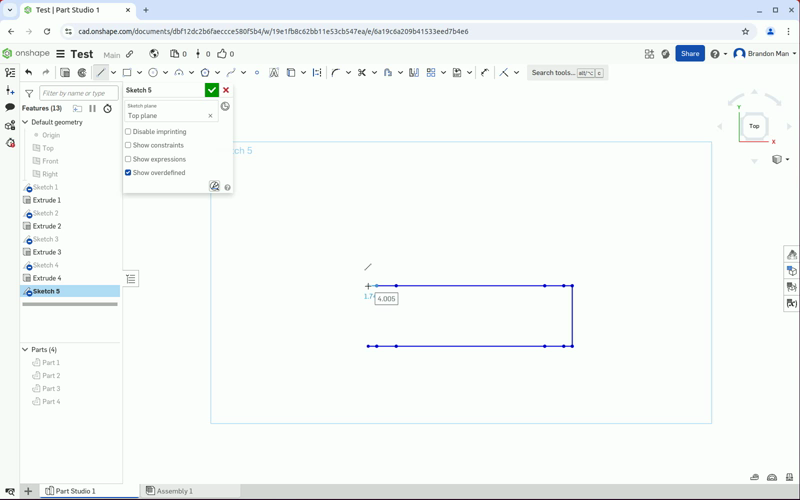
click(368, 285)
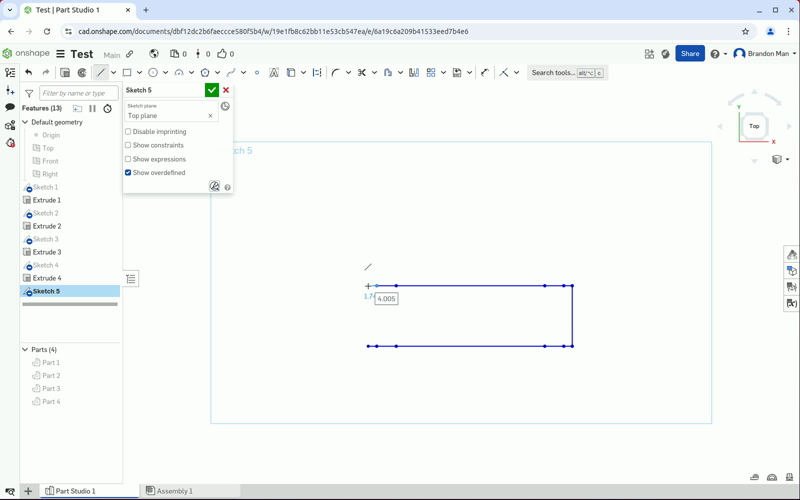
key_up(shift)
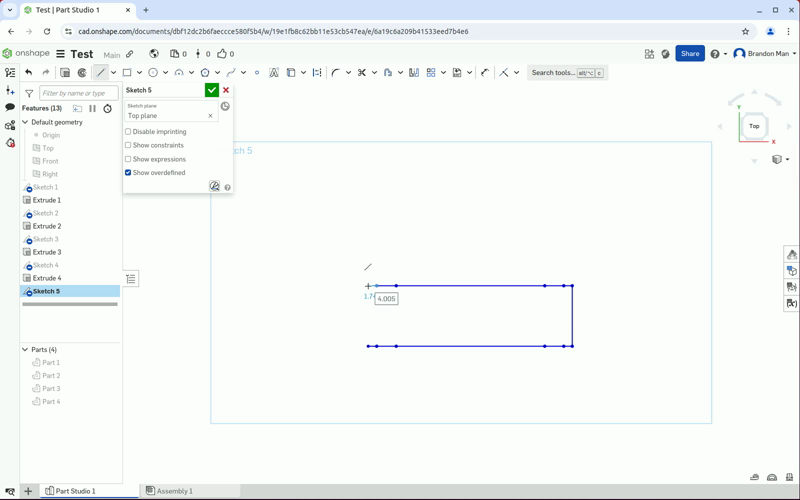
key_down(shift)
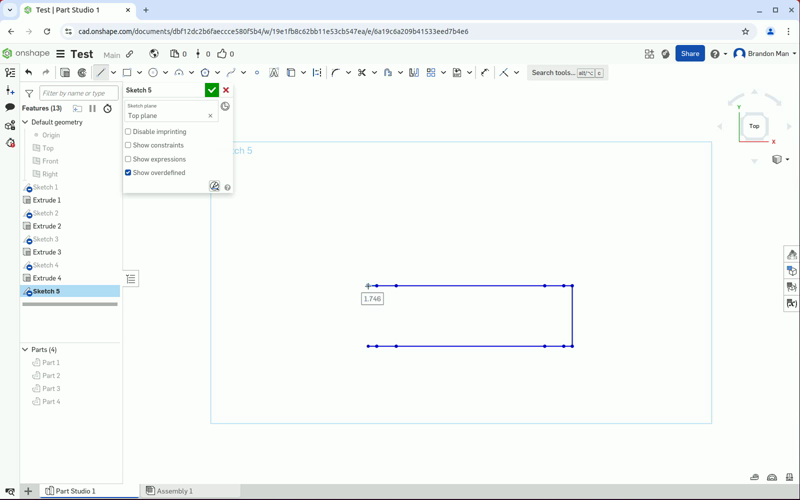
mouse_move(368, 346)
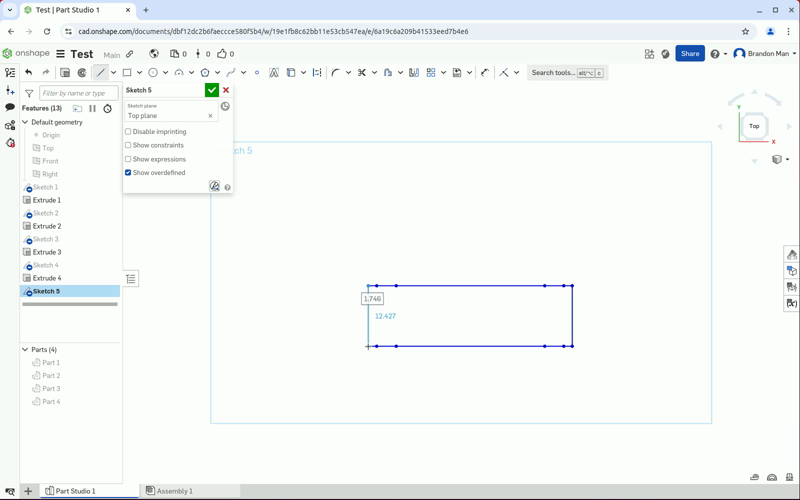
key_up(shift)
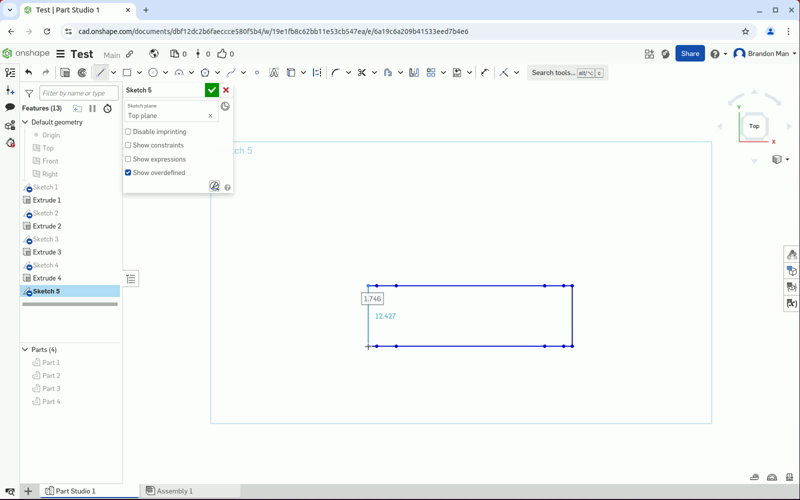
click(368, 346)
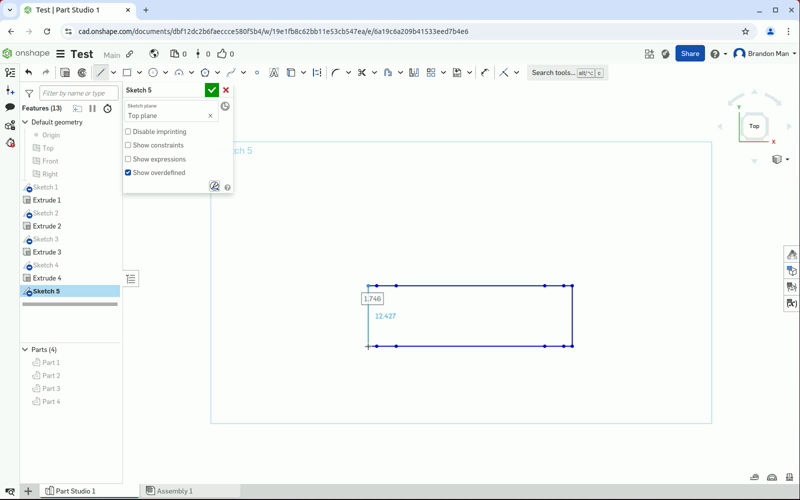
key(esc)
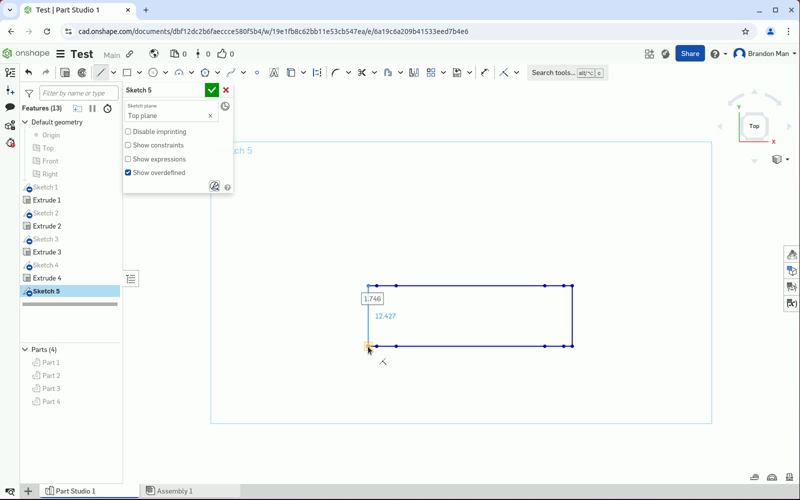
key(l)
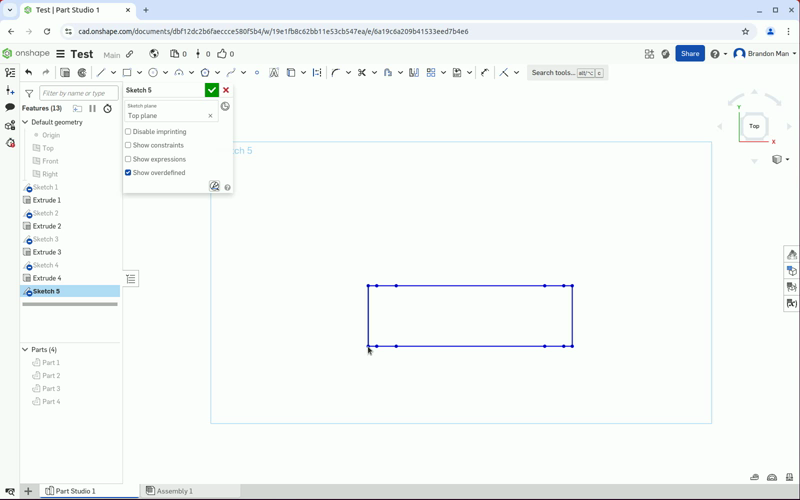
key_down(shift)
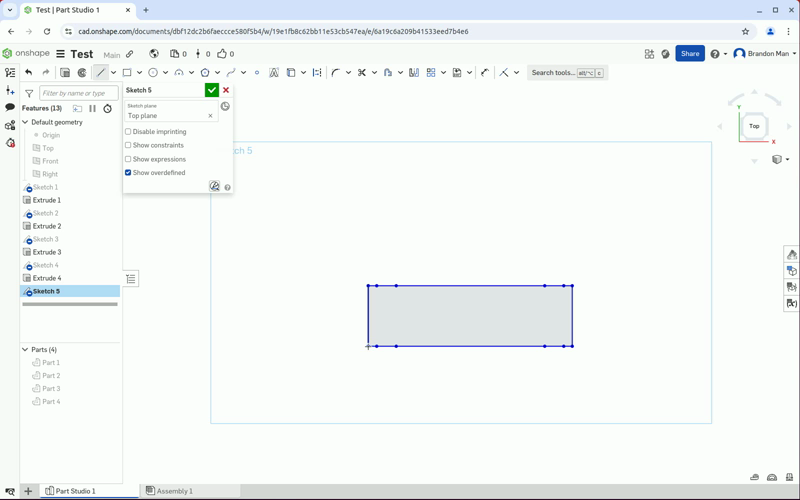
mouse_move(370, 324)
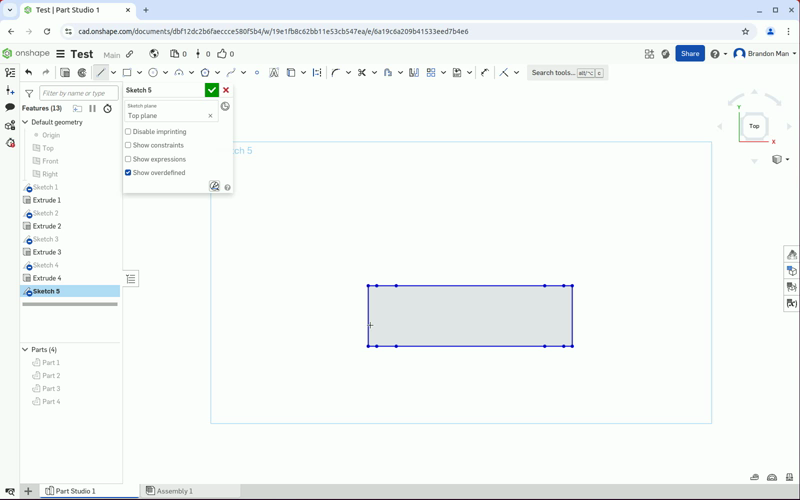
click(370, 324)
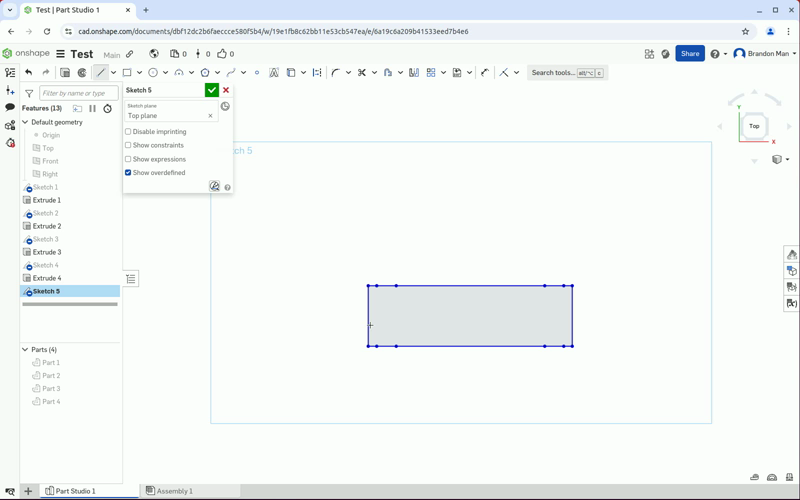
key_up(shift)
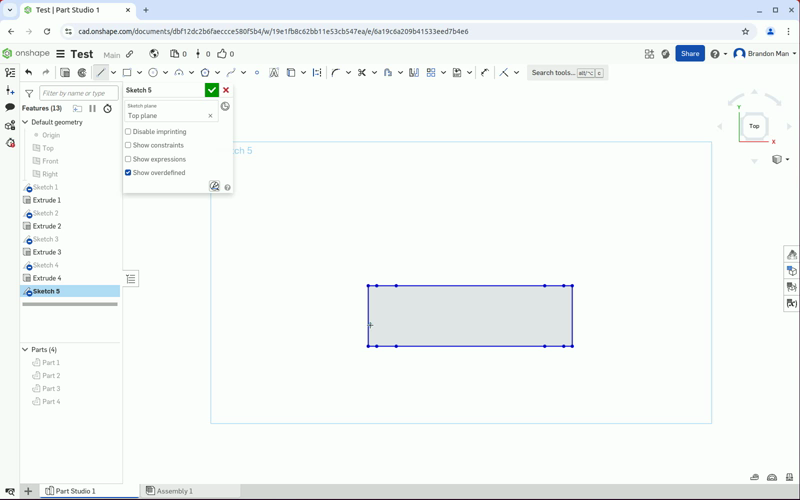
key_down(shift)
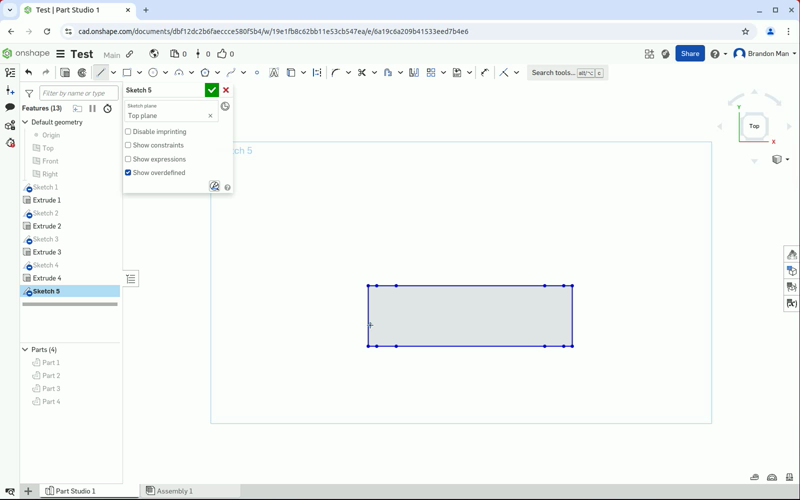
mouse_move(400, 324)
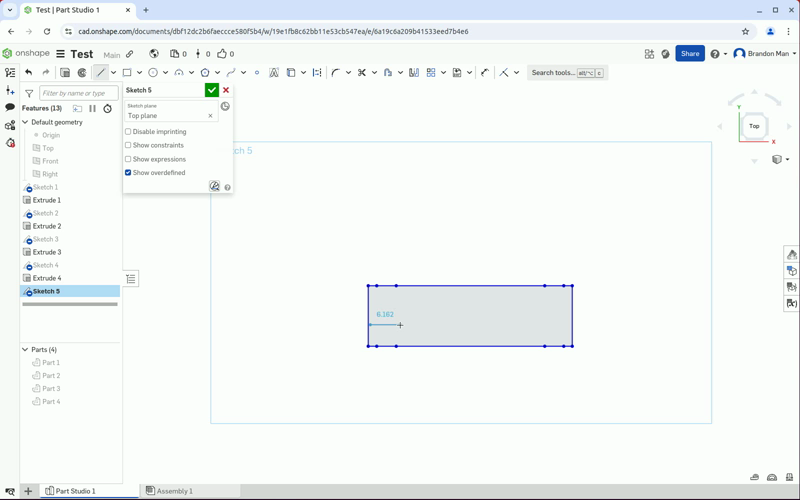
mouse_move(372, 324)
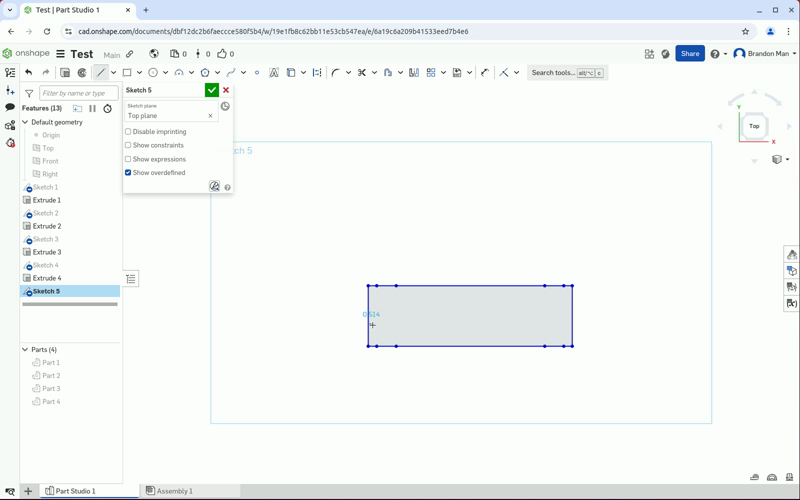
scroll(6)
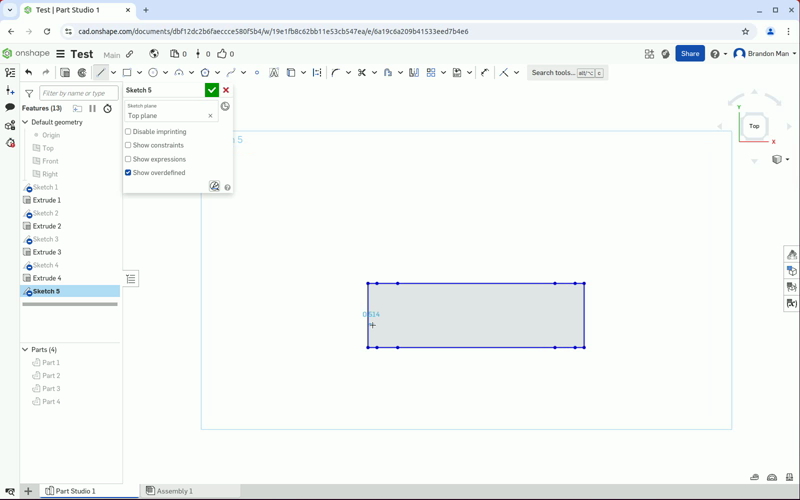
scroll(6)
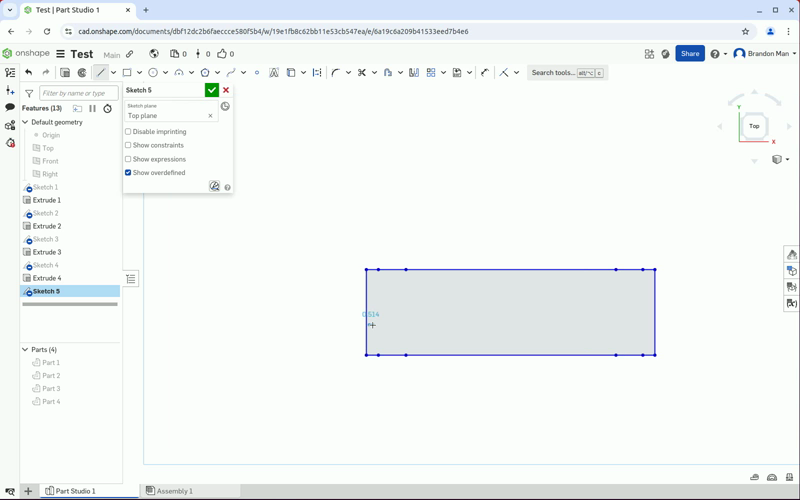
scroll(6)
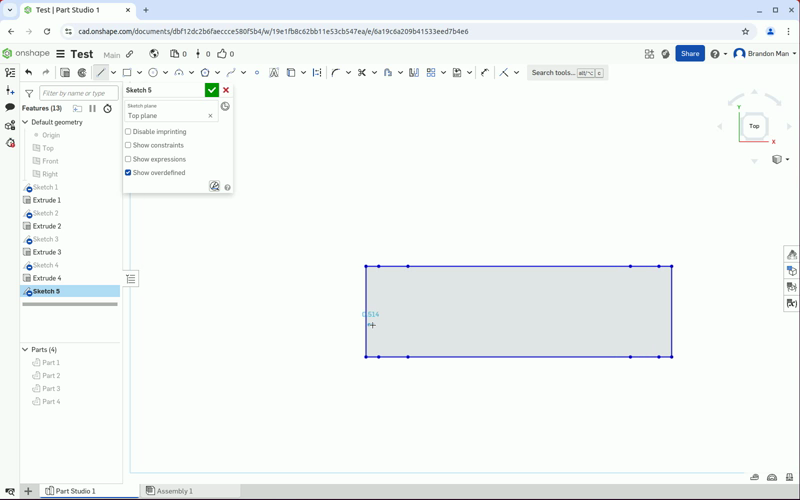
scroll(6)
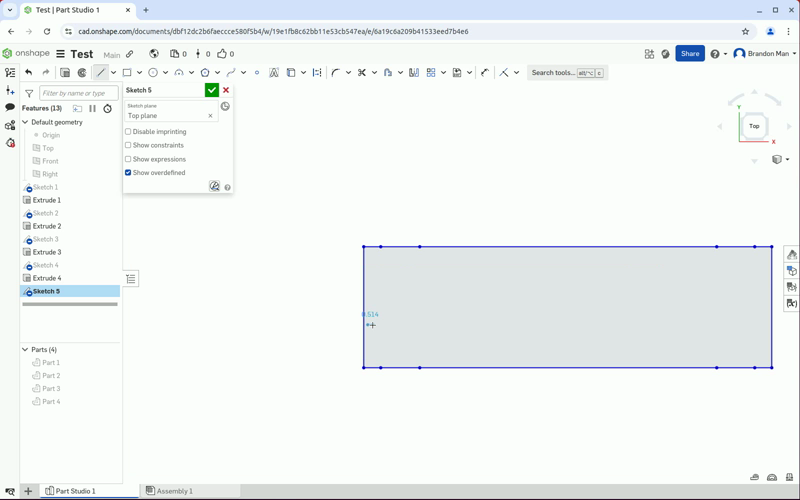
scroll(6)
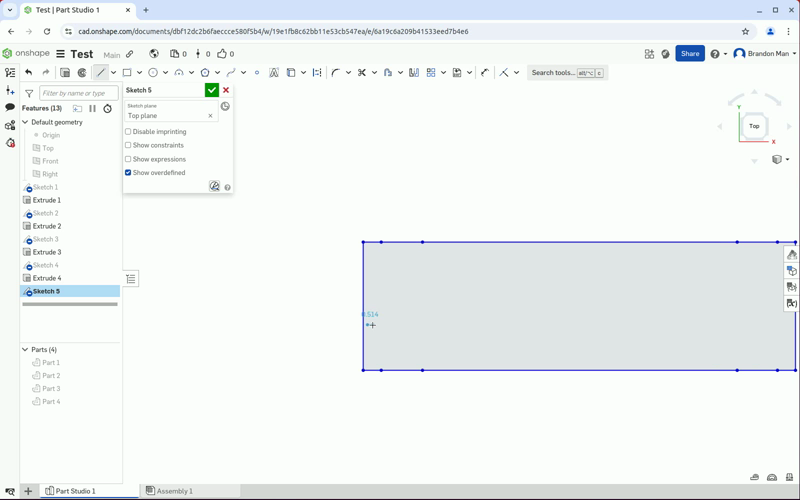
scroll(6)
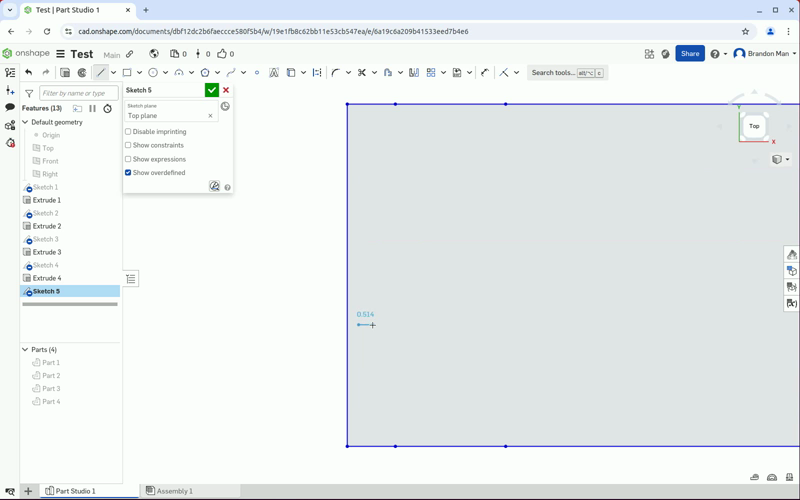
scroll(6)
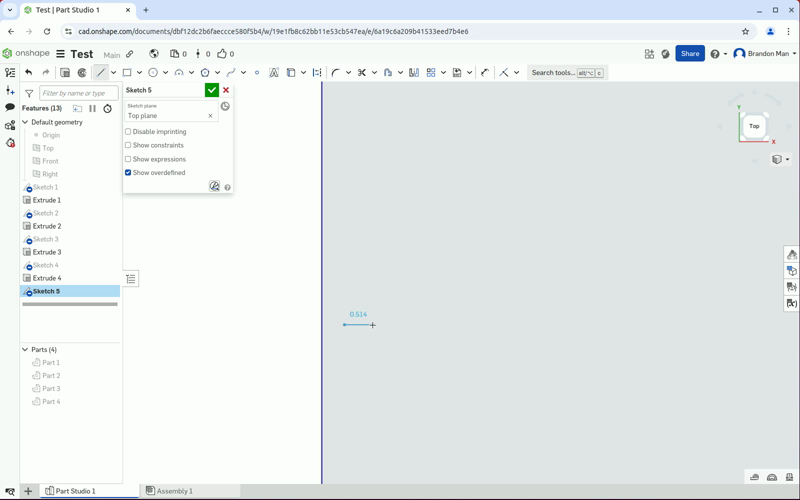
click(372, 324)
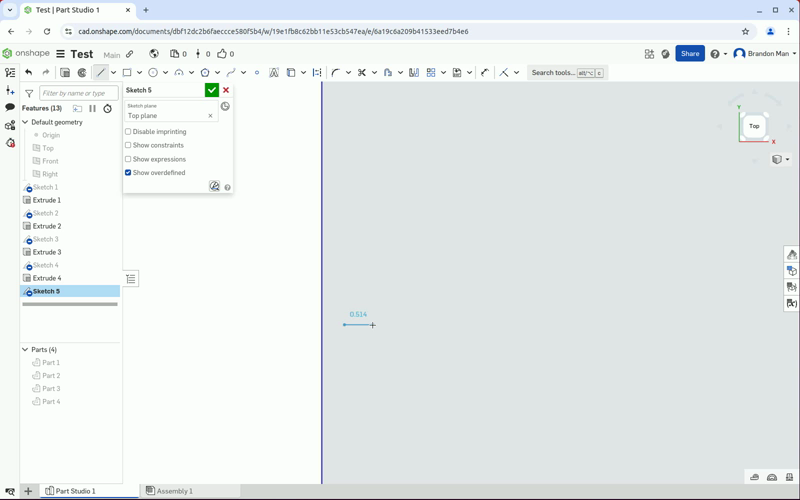
scroll(-6)
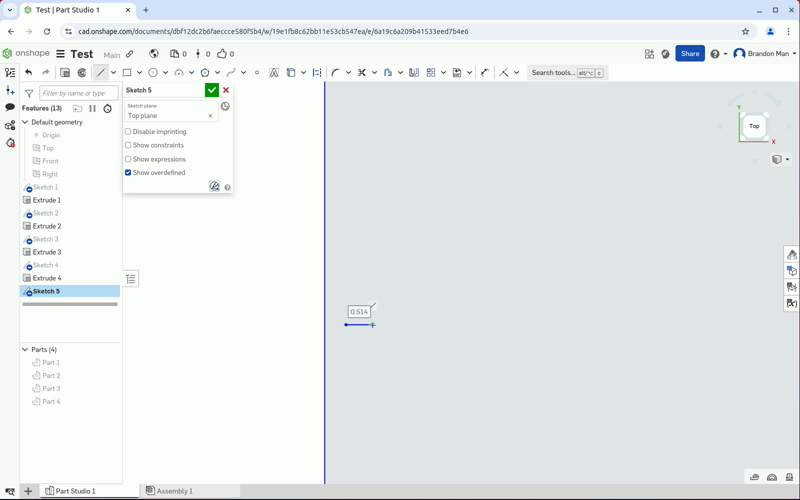
scroll(-6)
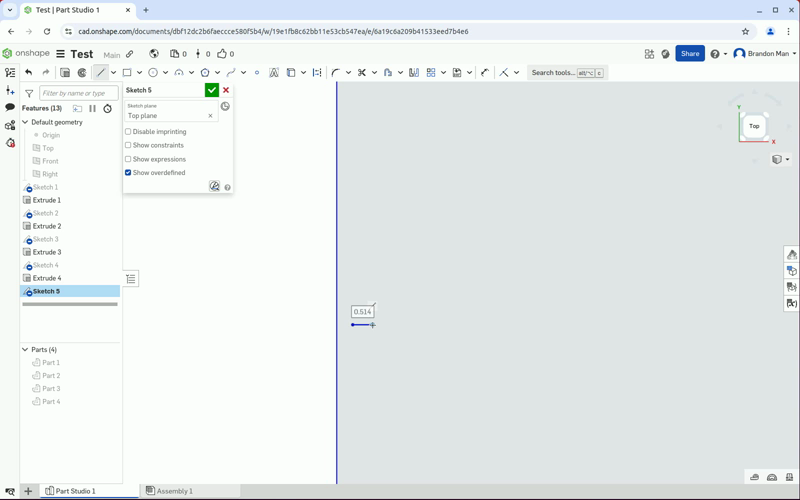
scroll(-6)
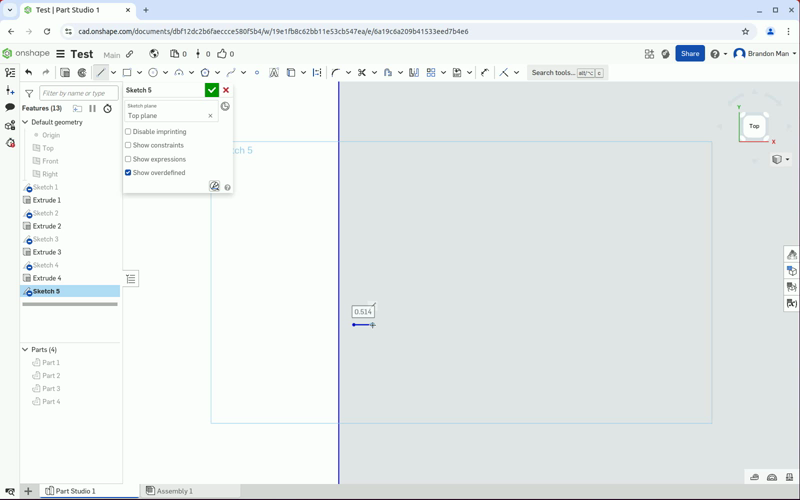
scroll(-6)
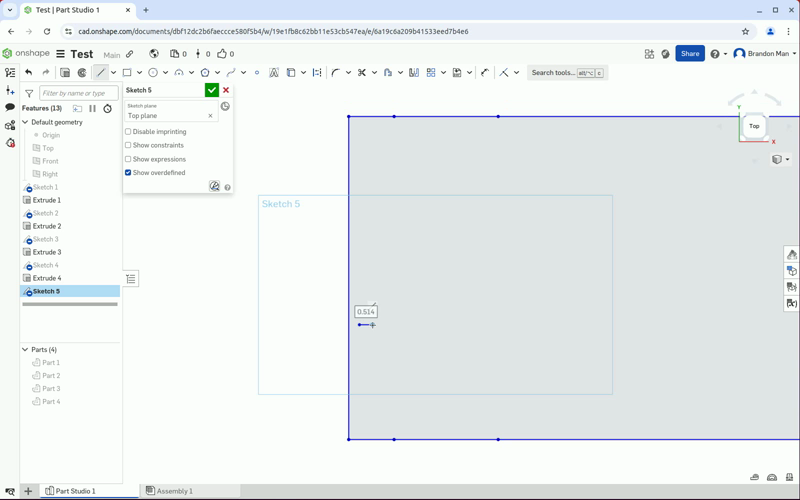
scroll(-6)
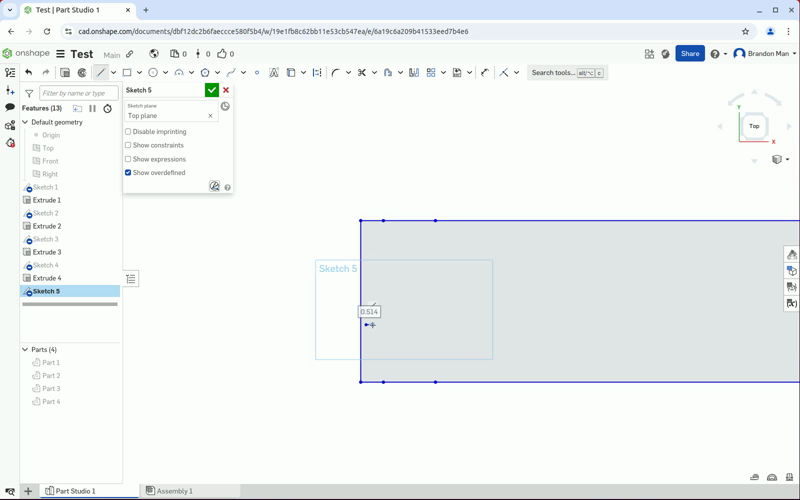
scroll(-6)
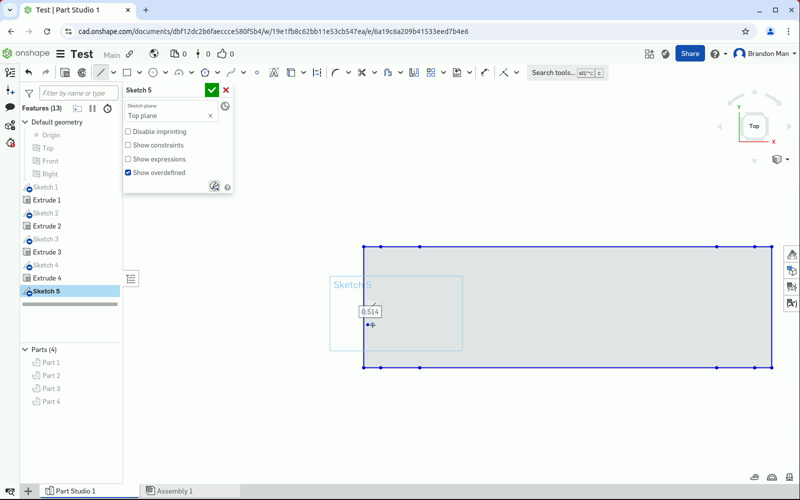
scroll(-6)
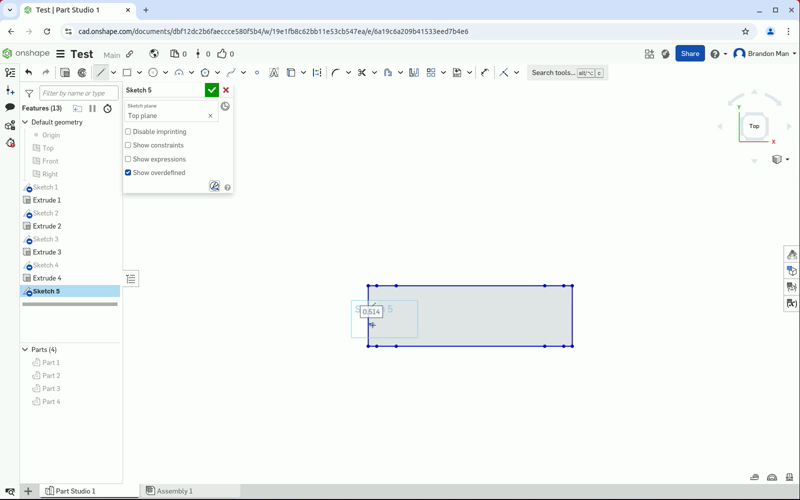
key_up(shift)
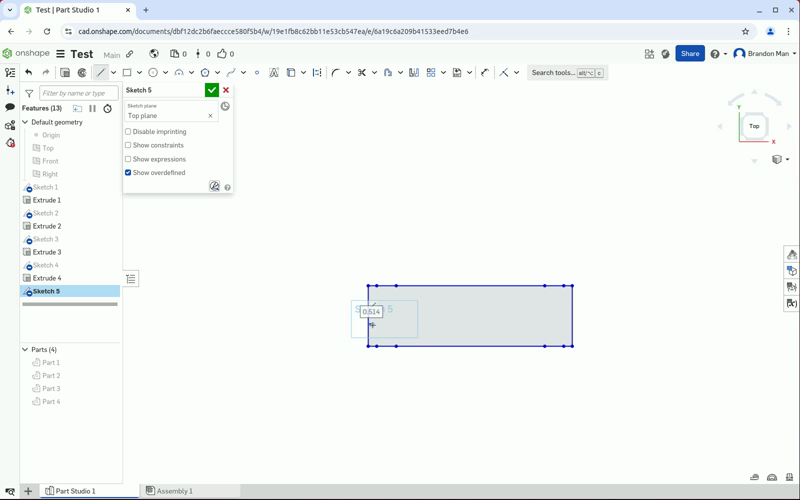
key_down(shift)
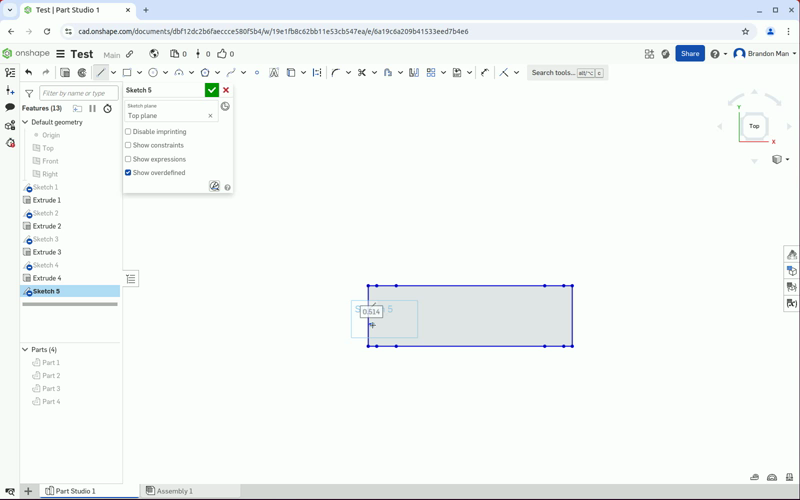
mouse_move(402, 324)
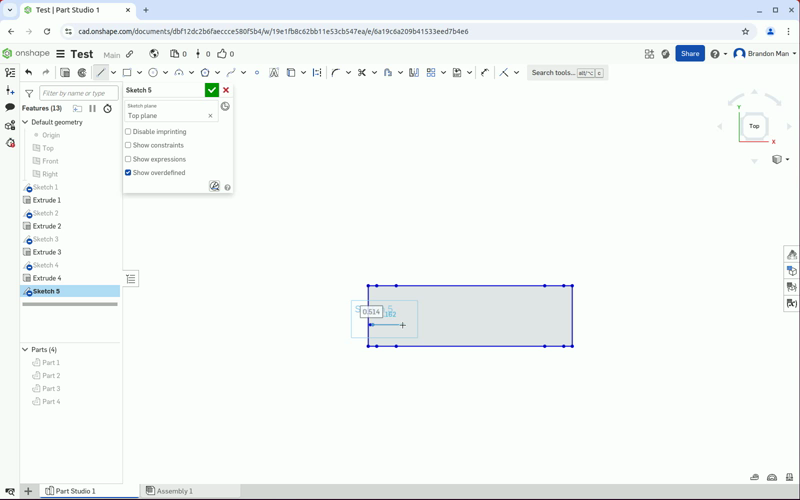
mouse_move(372, 305)
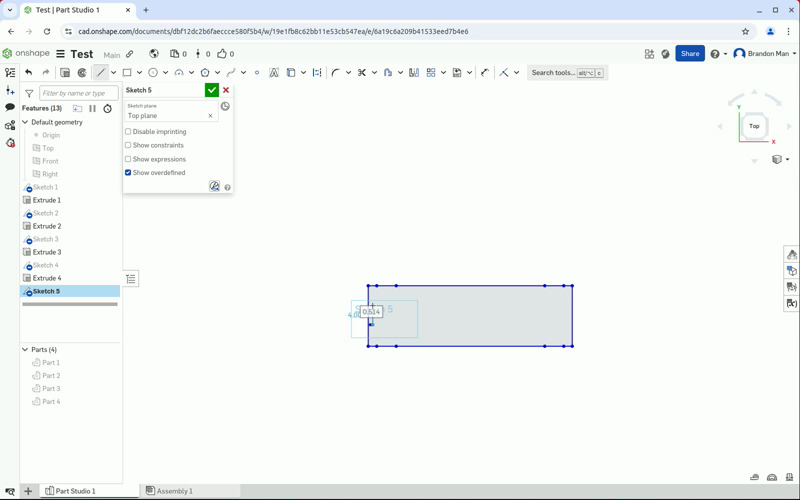
click(372, 305)
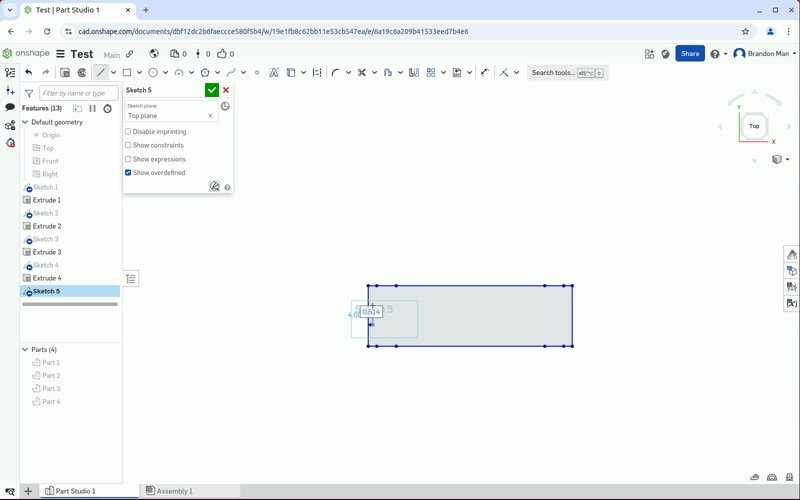
key_up(shift)
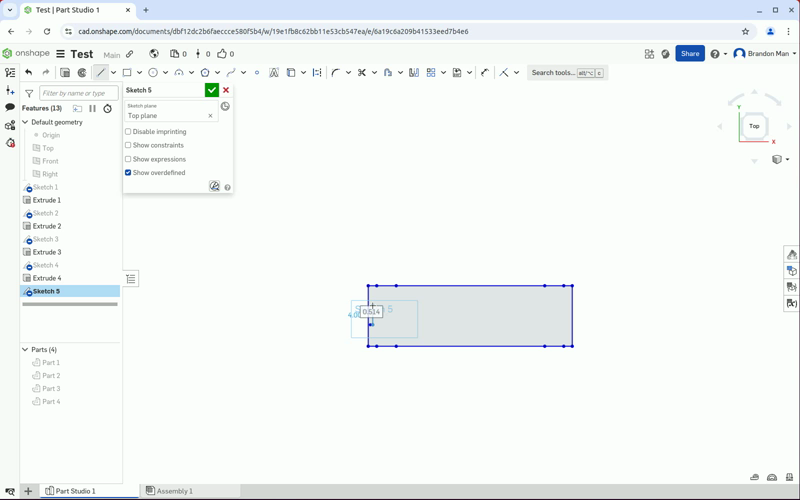
key_down(shift)
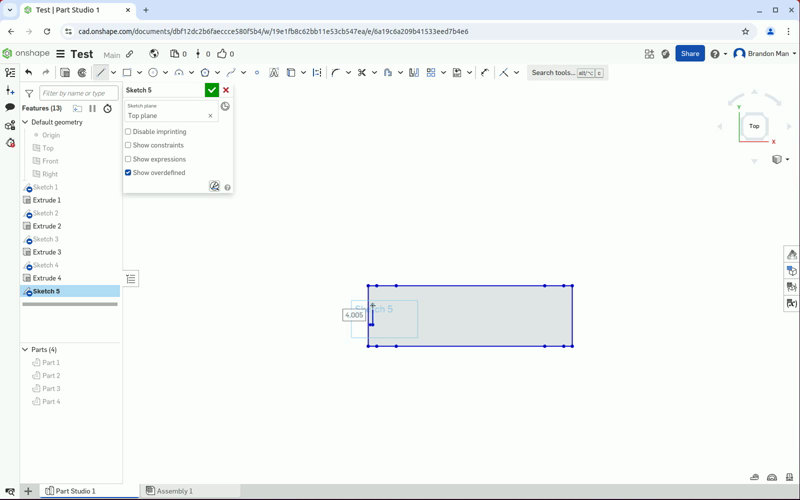
mouse_move(402, 305)
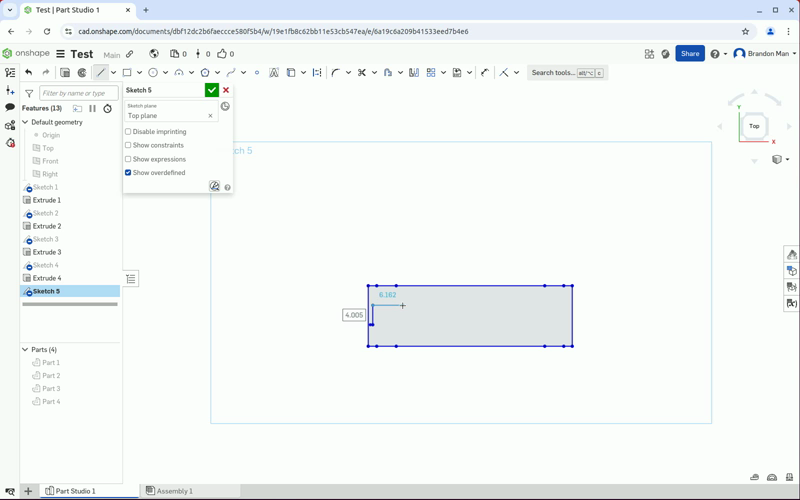
mouse_move(370, 305)
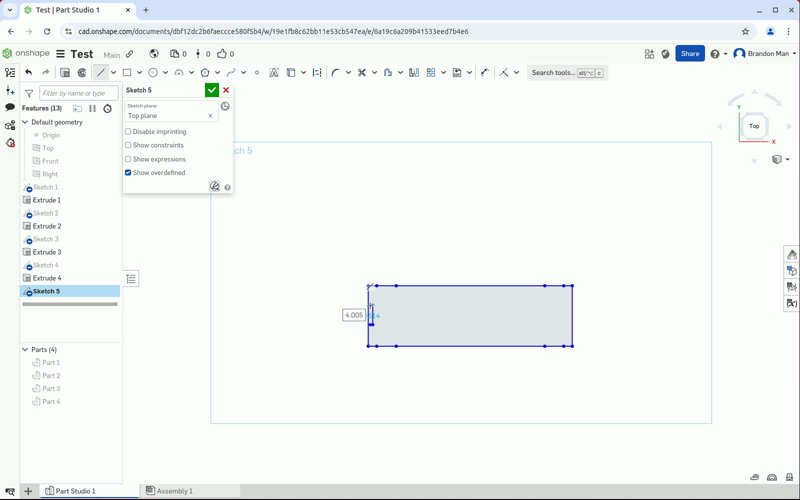
scroll(6)
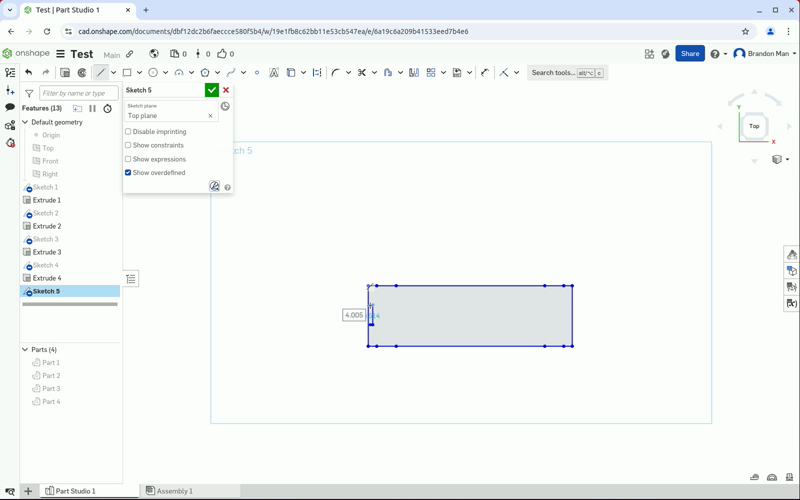
scroll(6)
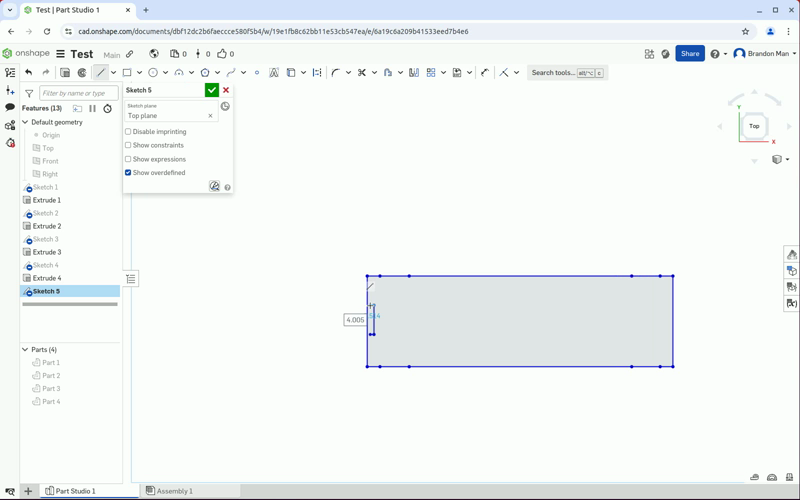
scroll(6)
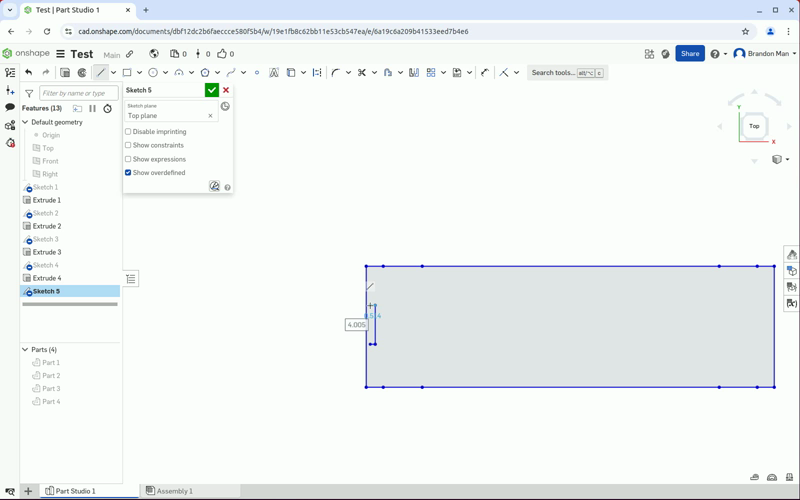
scroll(6)
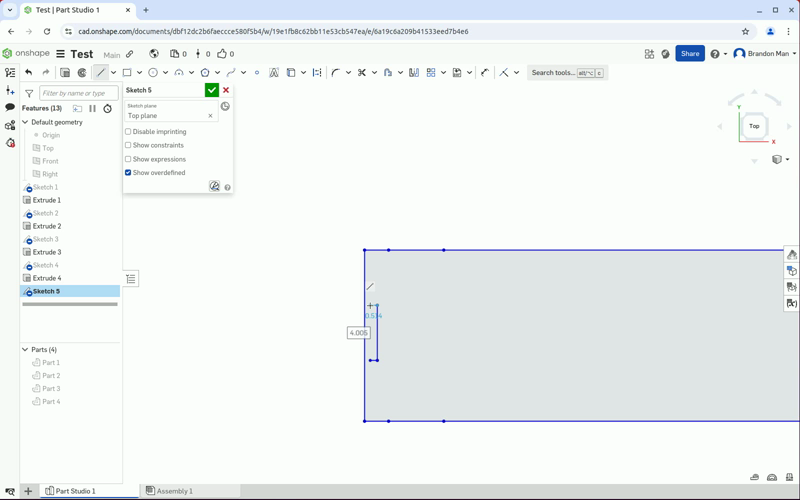
scroll(6)
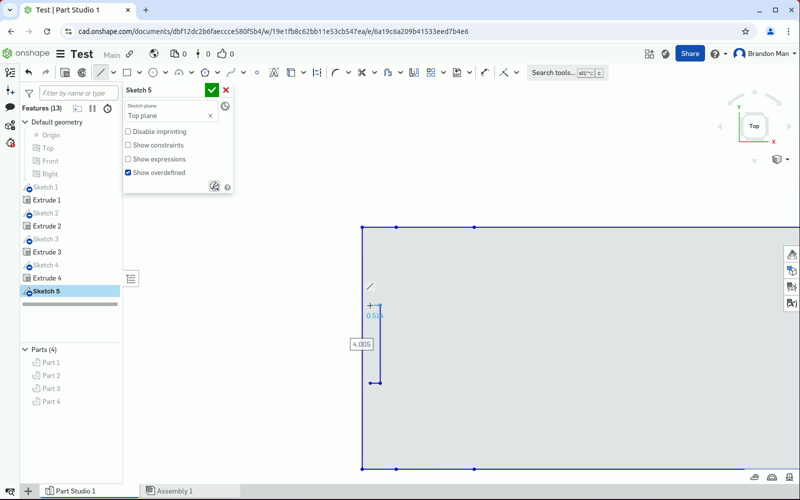
scroll(6)
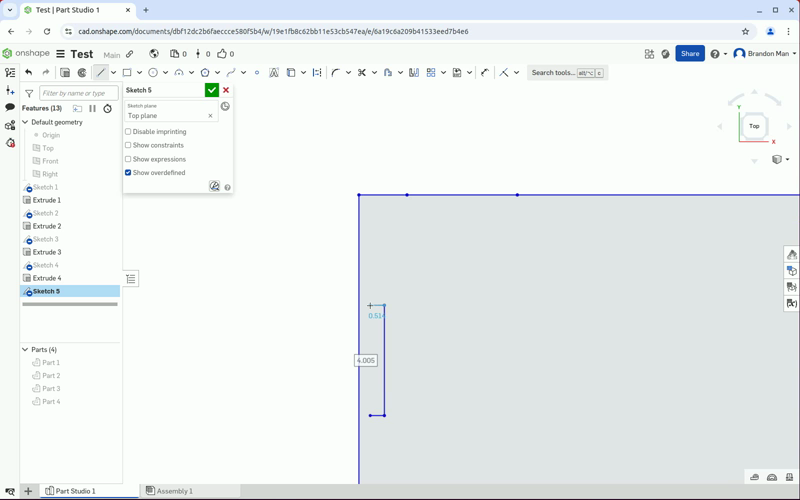
scroll(6)
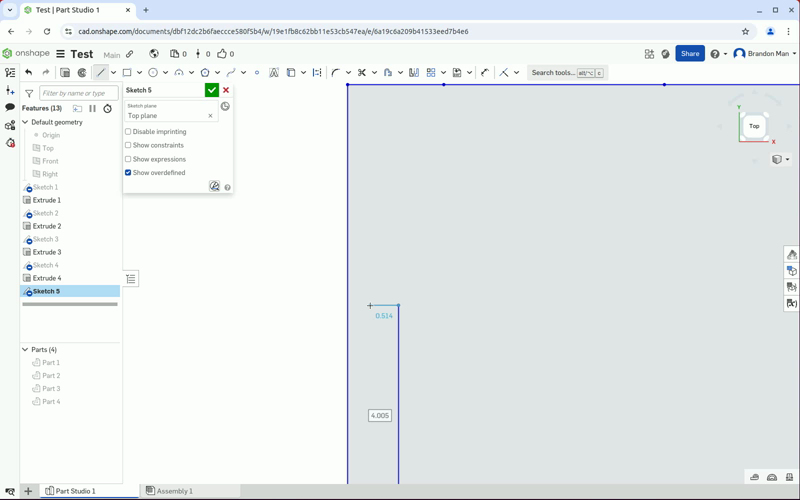
click(370, 305)
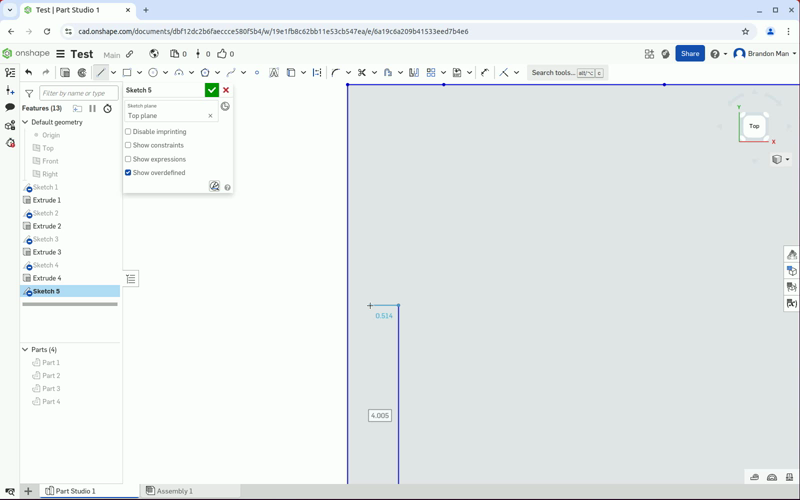
scroll(-6)
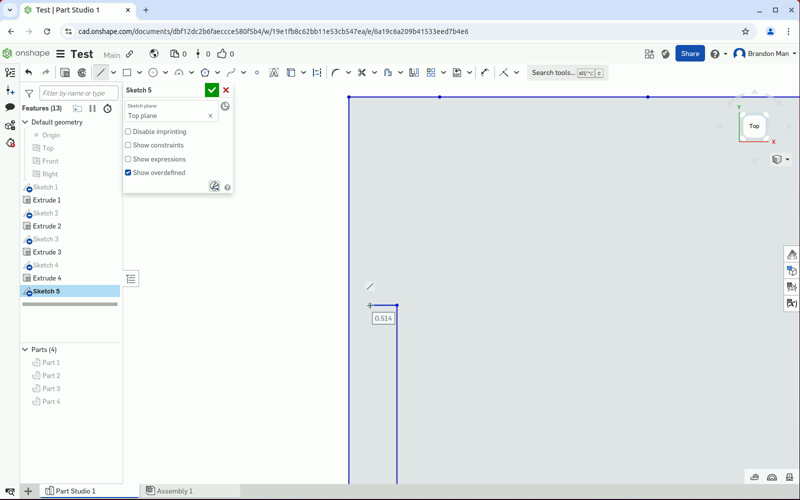
scroll(-6)
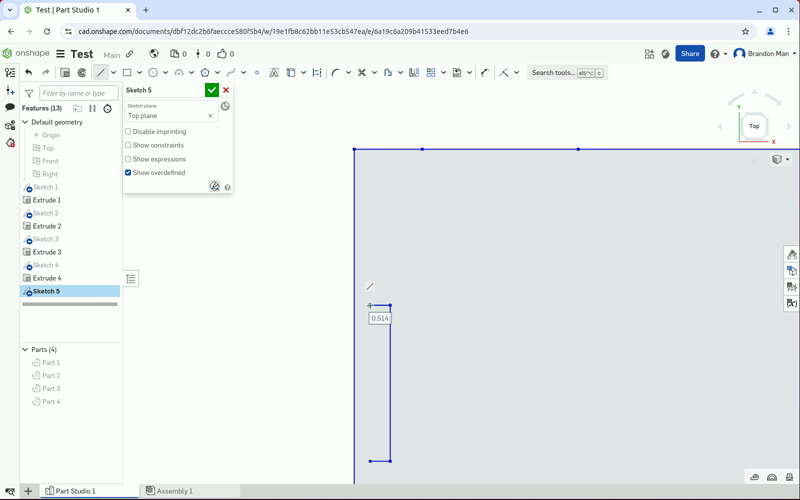
scroll(-6)
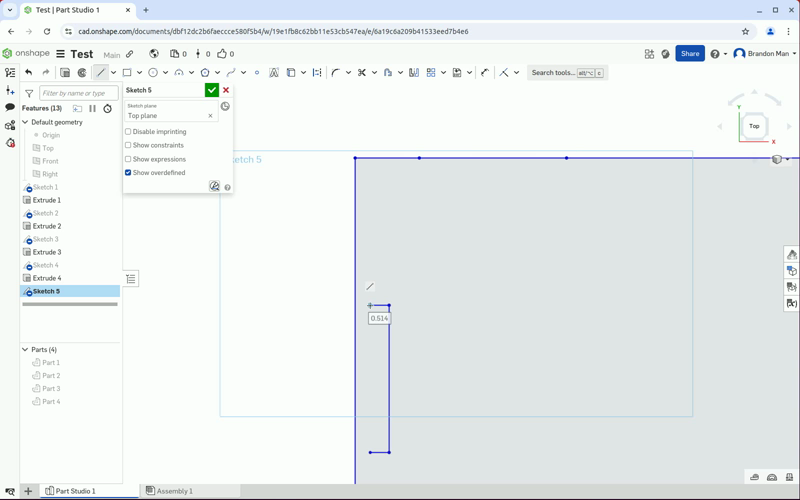
scroll(-6)
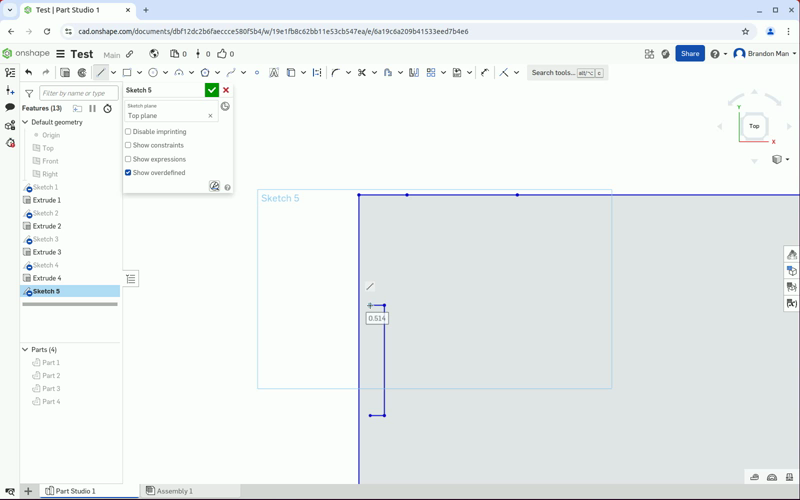
scroll(-6)
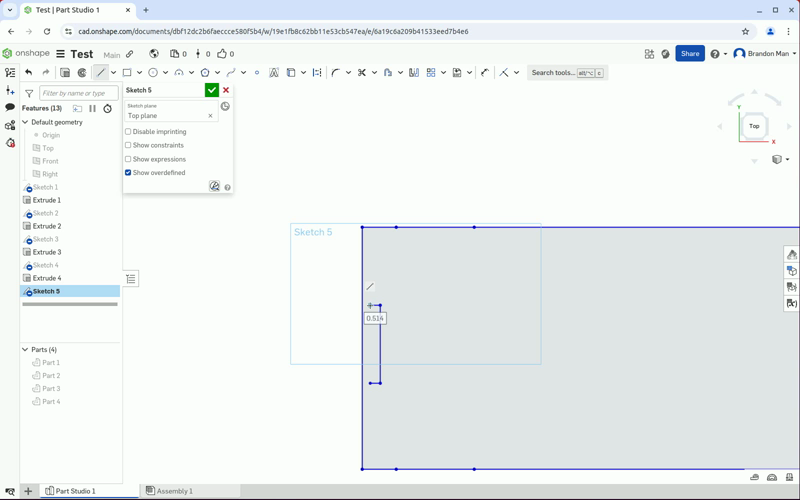
scroll(-6)
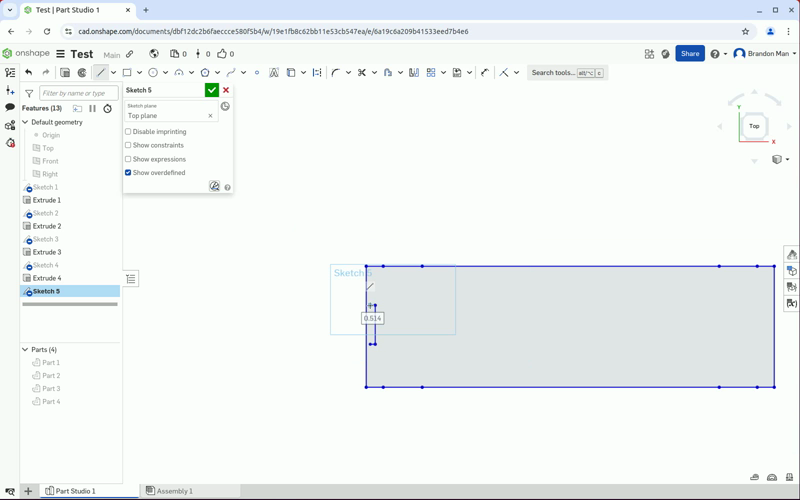
scroll(-6)
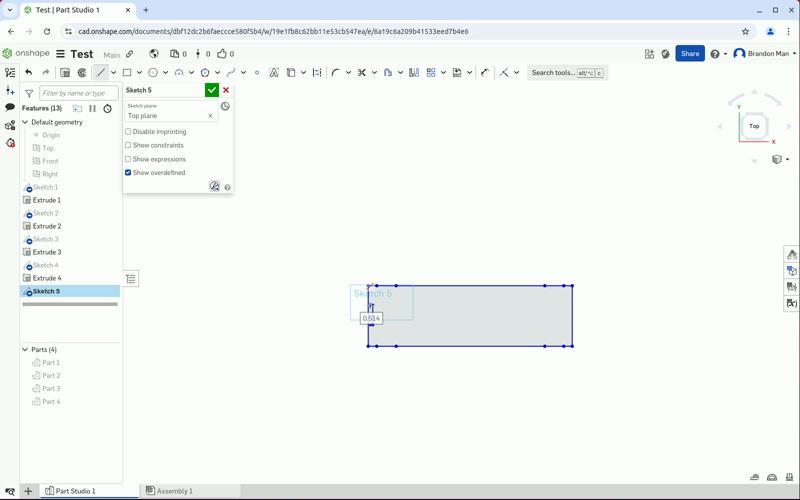
key_up(shift)
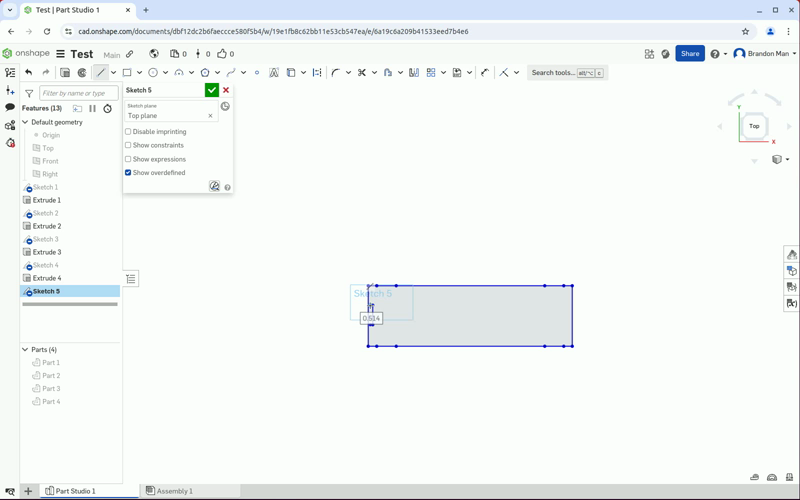
mouse_move(400, 305)
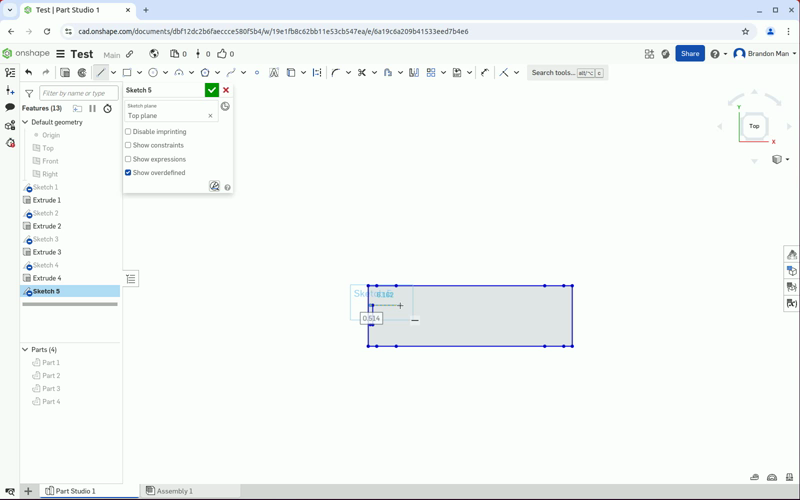
key_down(shift)
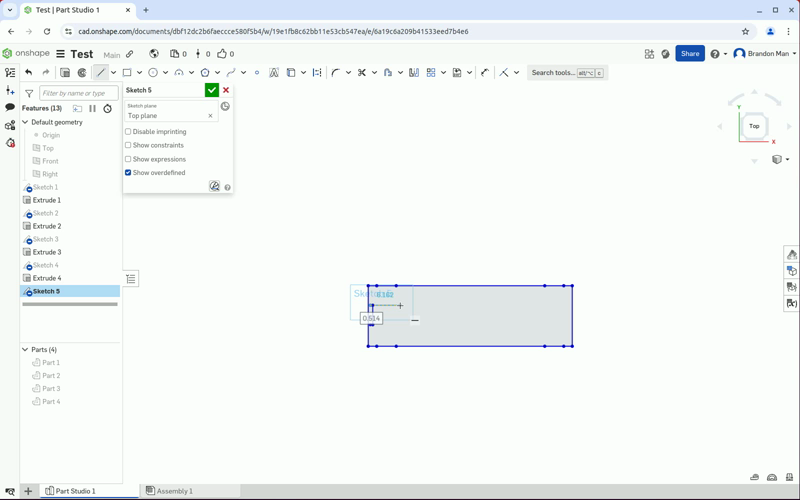
mouse_move(370, 324)
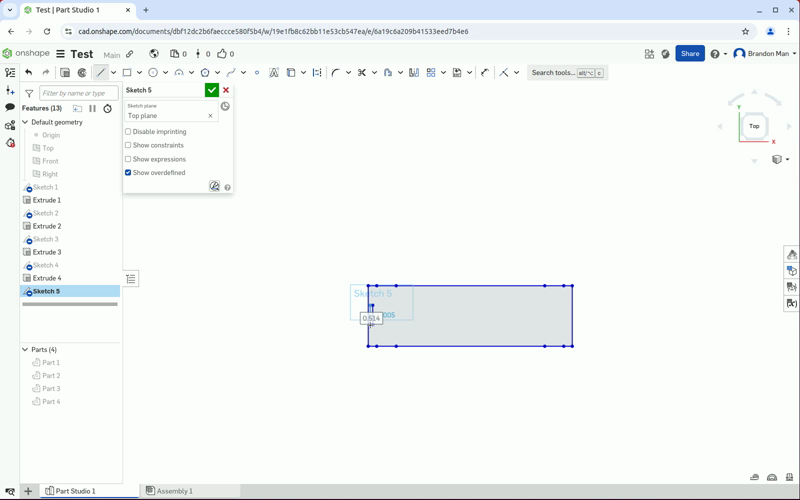
scroll(6)
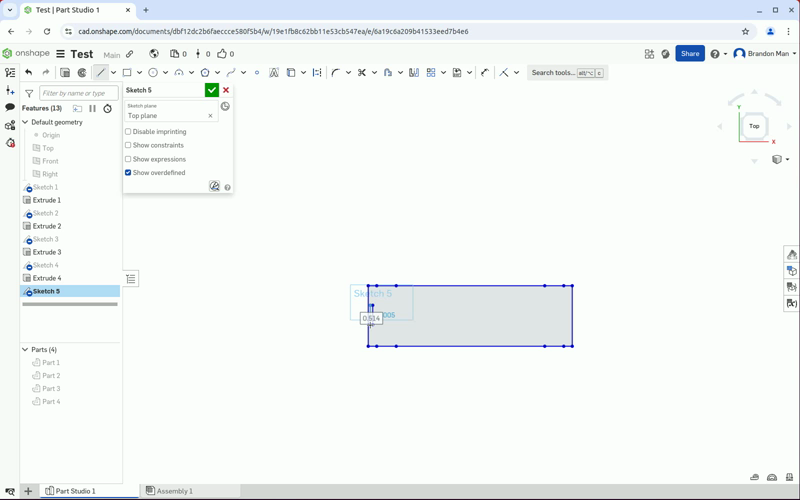
scroll(6)
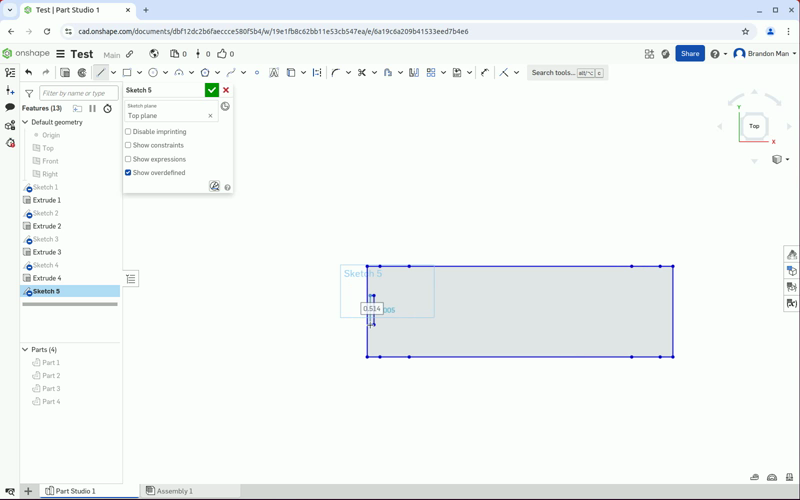
scroll(6)
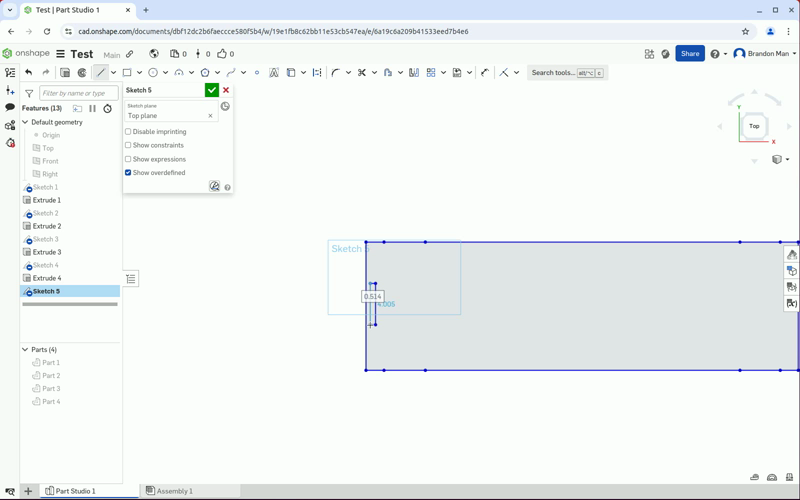
scroll(6)
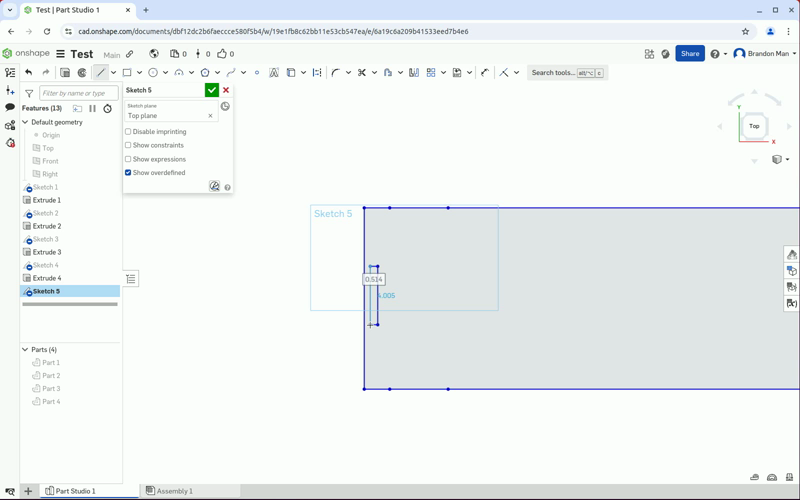
scroll(6)
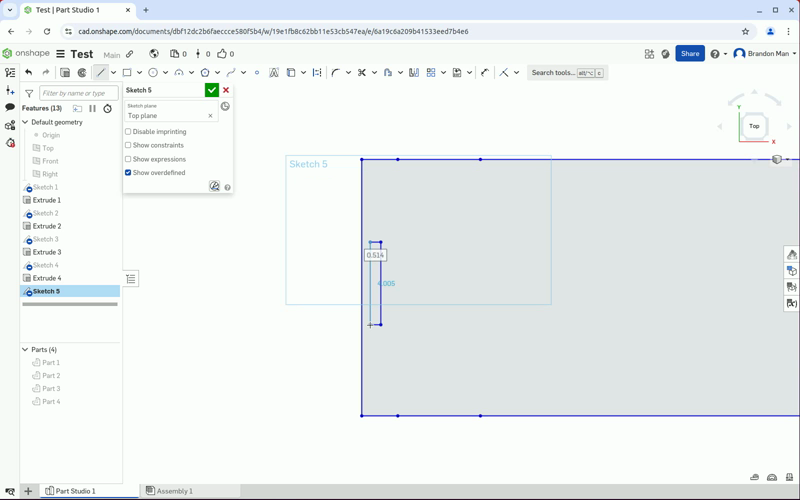
scroll(6)
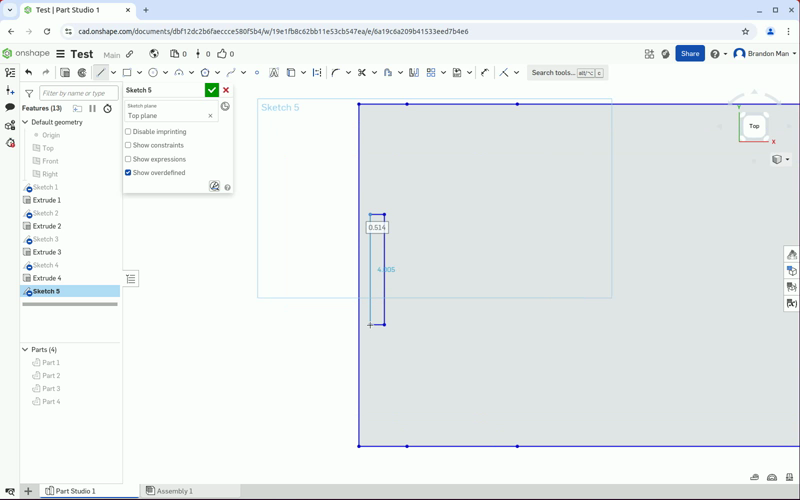
scroll(6)
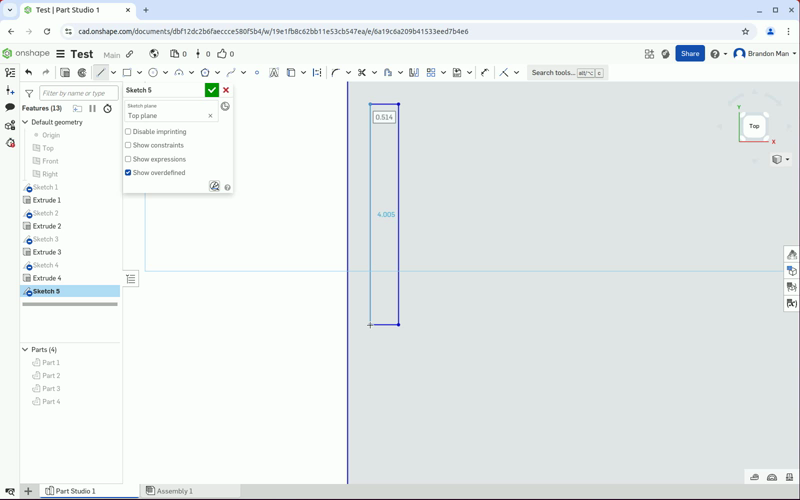
key_up(shift)
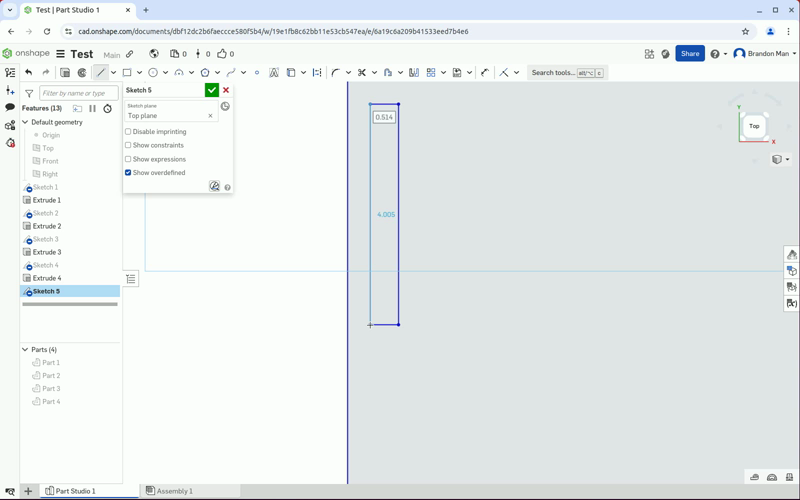
click(370, 324)
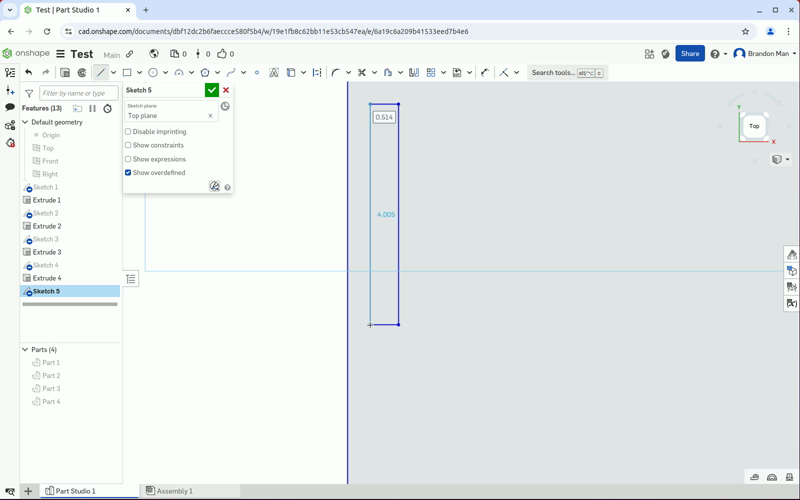
scroll(-6)
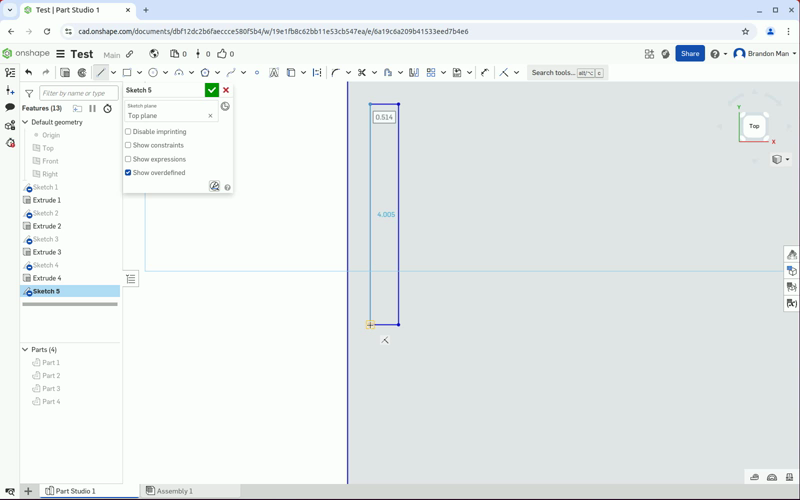
scroll(-6)
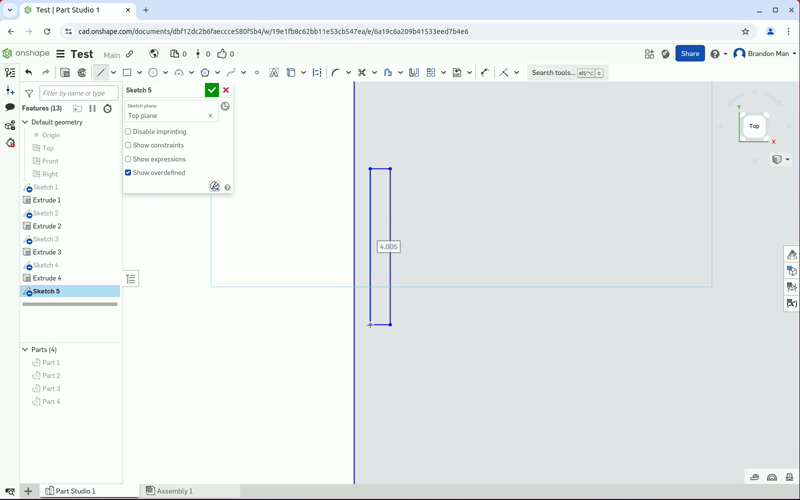
scroll(-6)
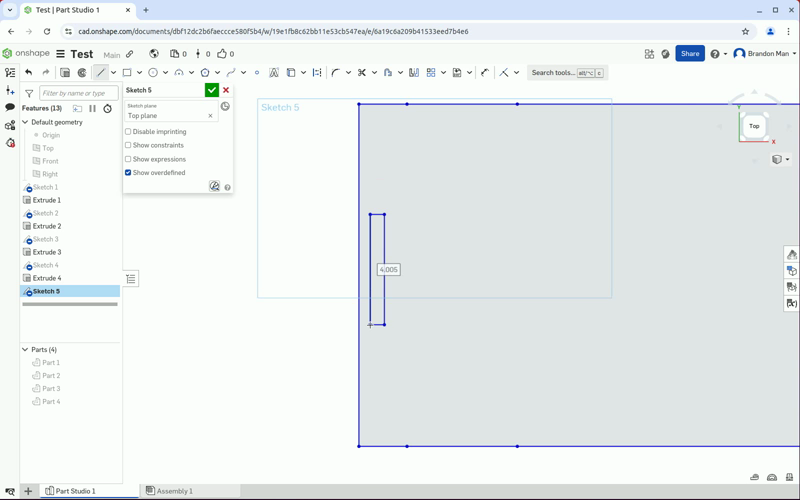
scroll(-6)
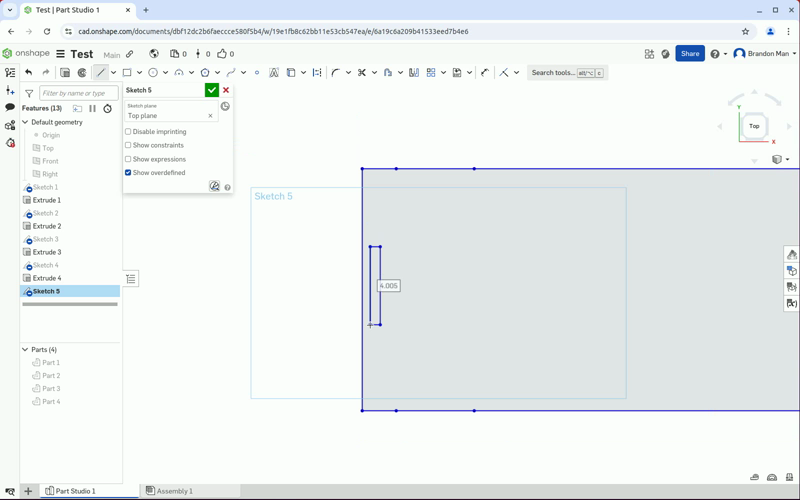
scroll(-6)
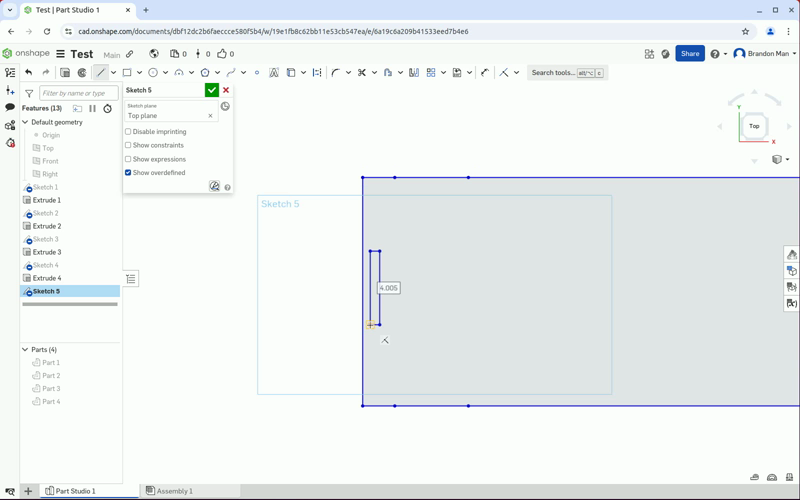
scroll(-6)
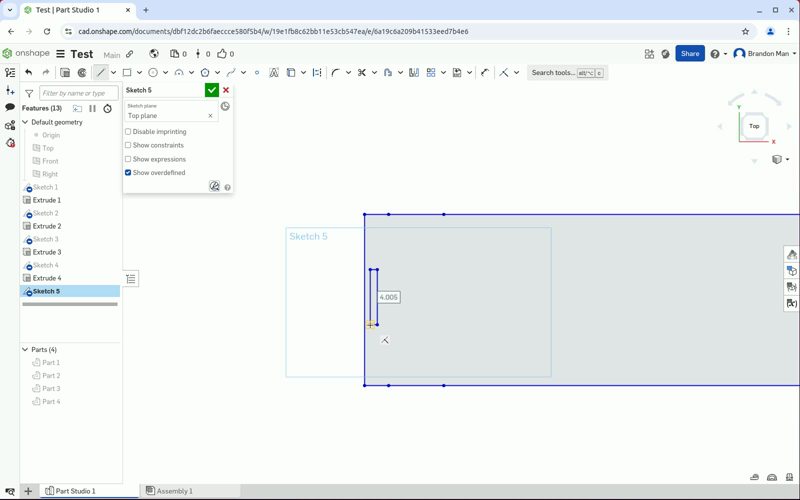
scroll(-6)
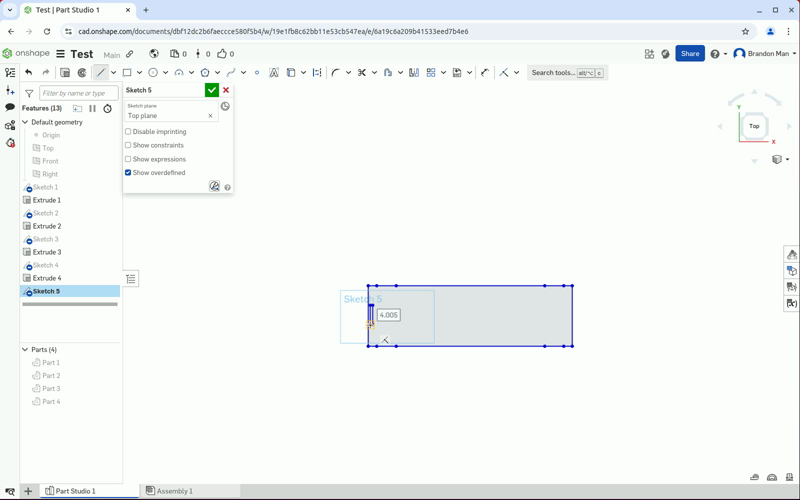
key(esc)
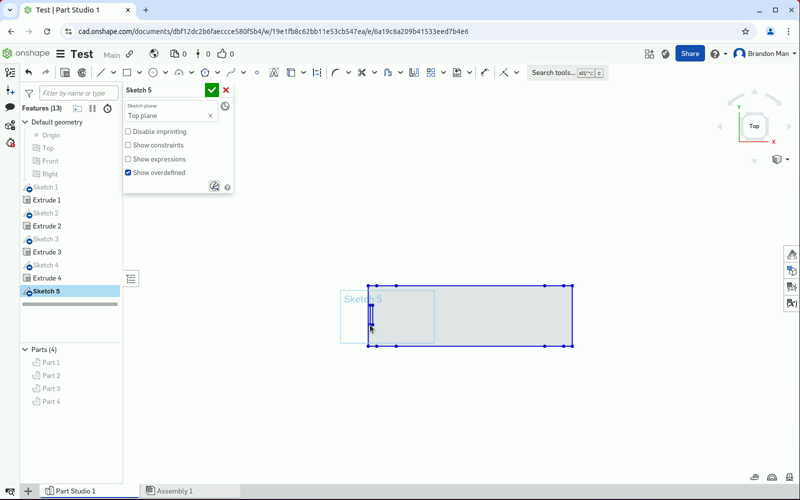
mouse_move(400, 311)
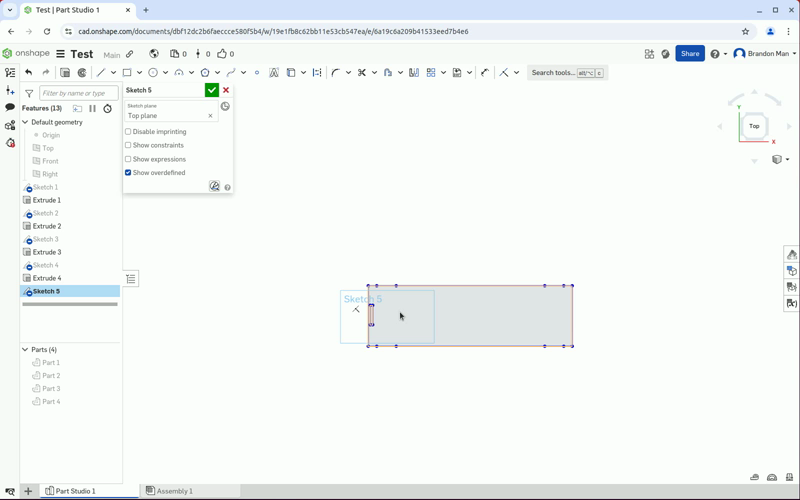
click(400, 311)
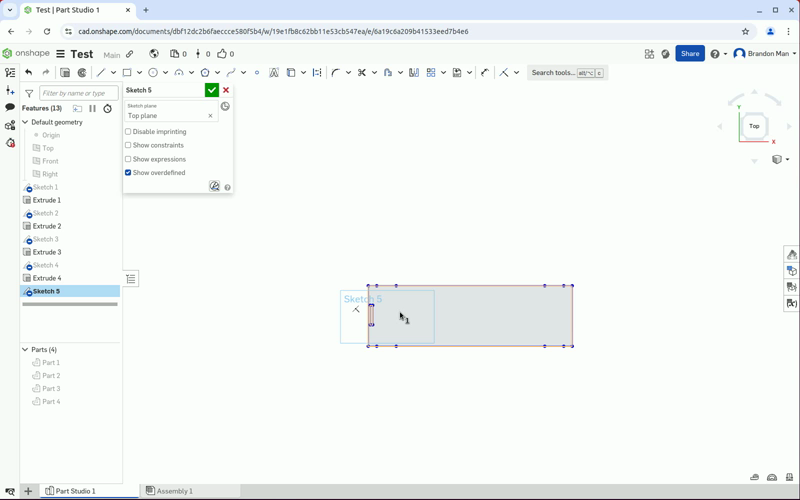
mouse_move(73, 352)
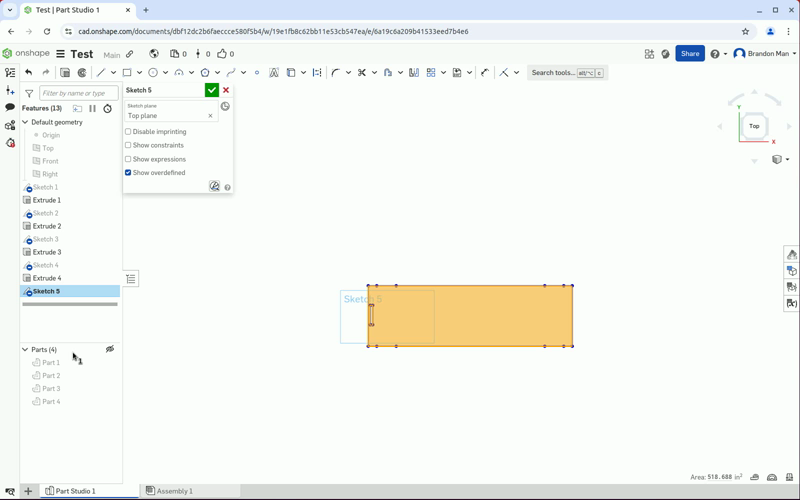
key(shift+y)
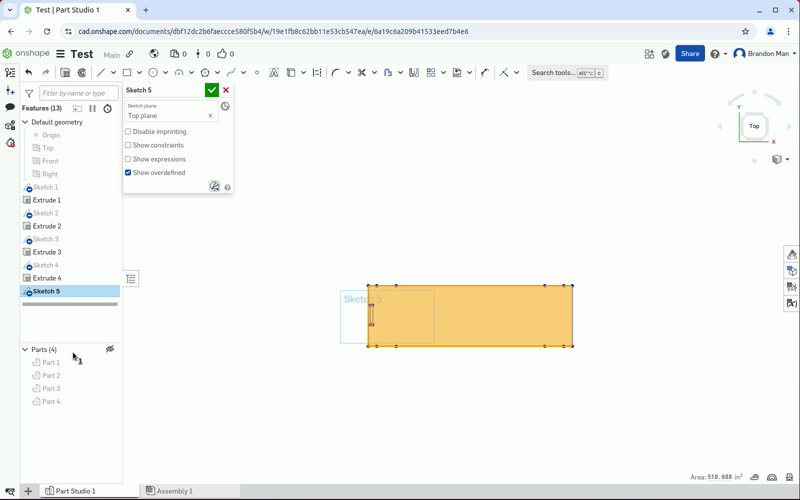
key(shift+e)
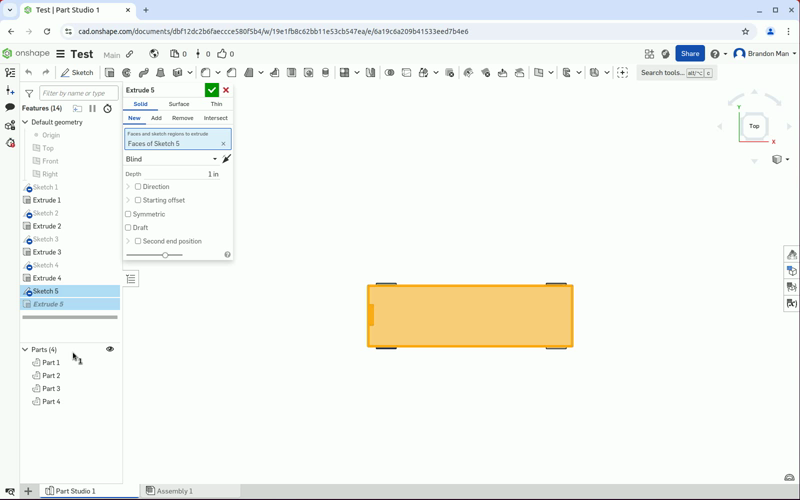
mouse_move(143, 106)
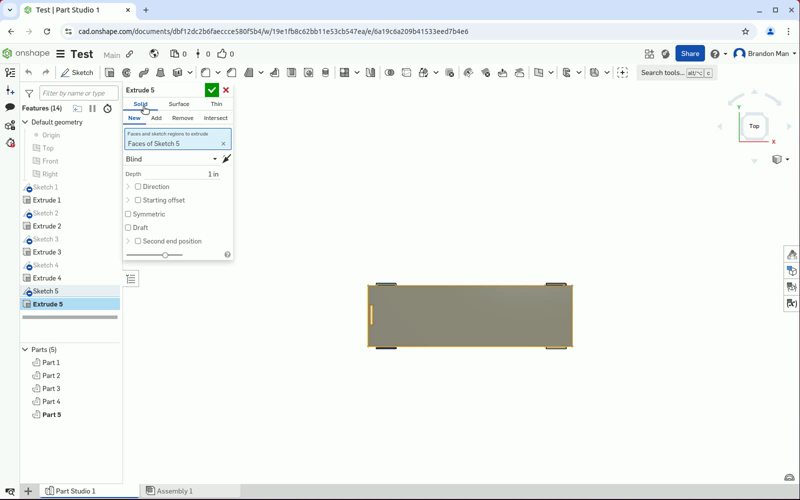
click(143, 106)
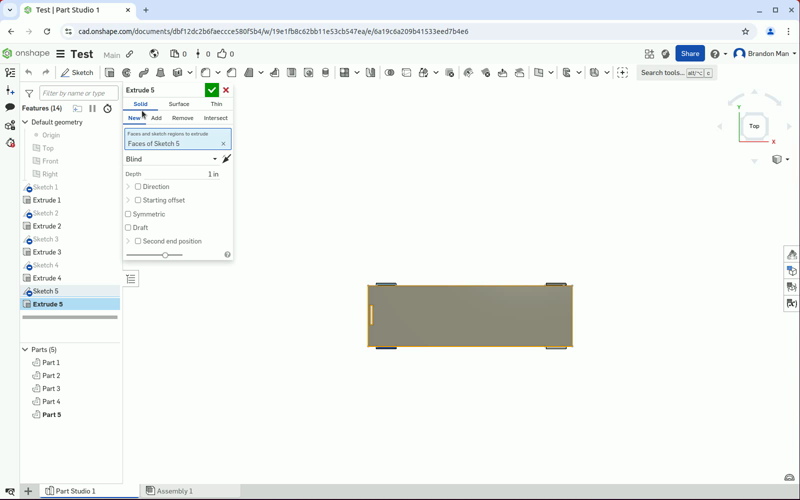
mouse_move(137, 120)
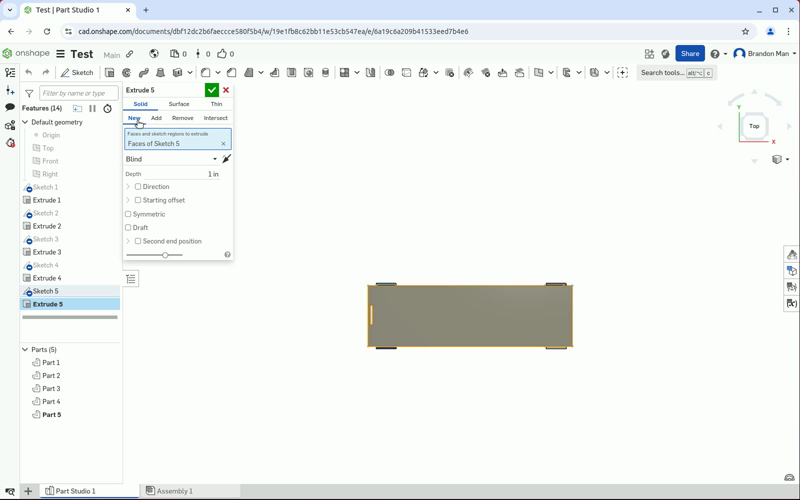
click(137, 120)
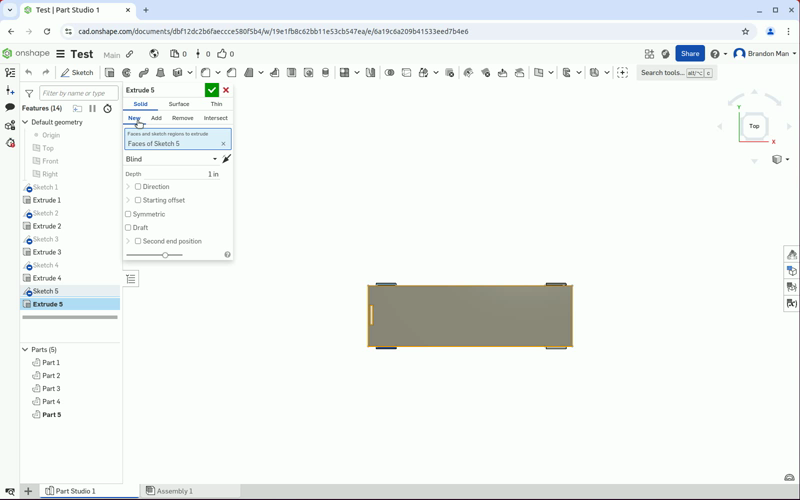
key(tab, 4)
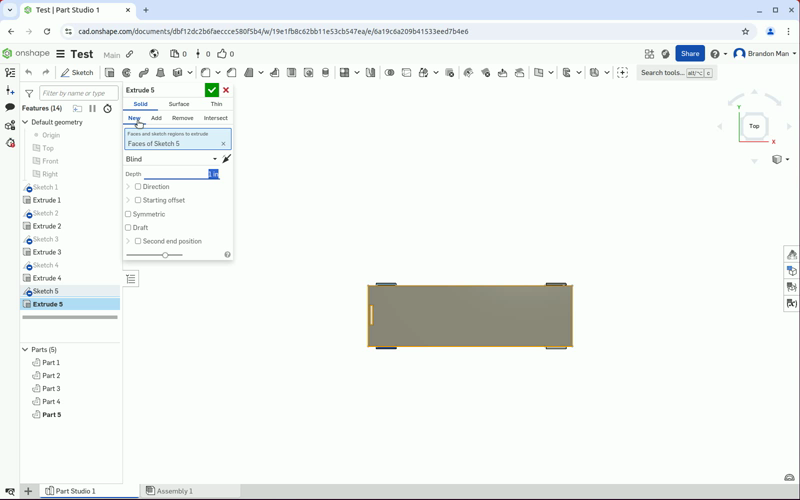
text(0.481)
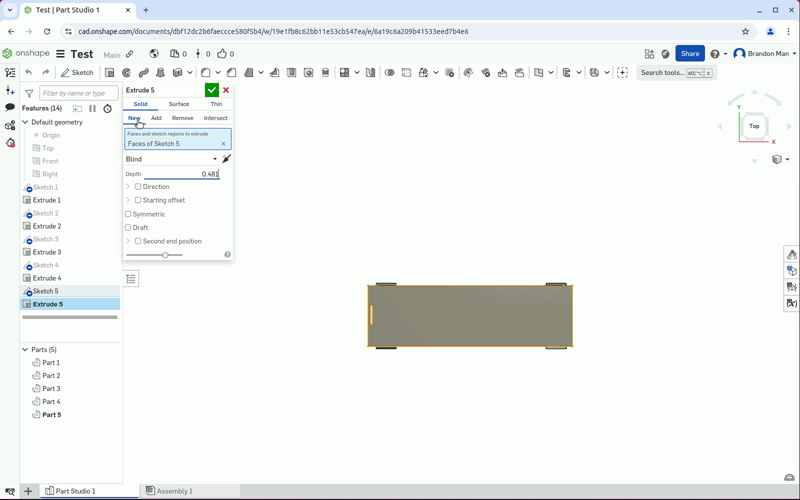
key(enter)
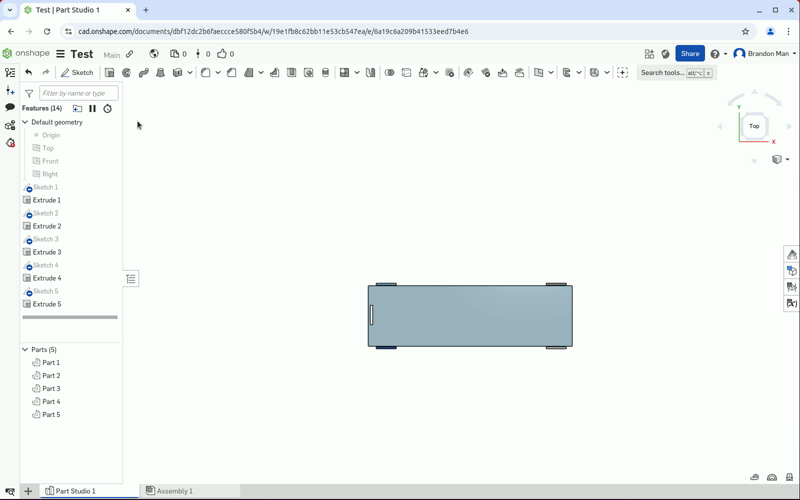
key(shift+h)
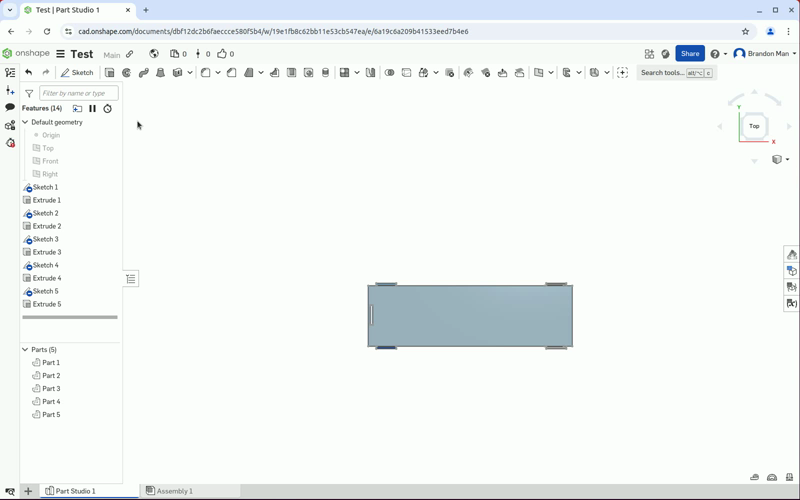
key(shift+h)
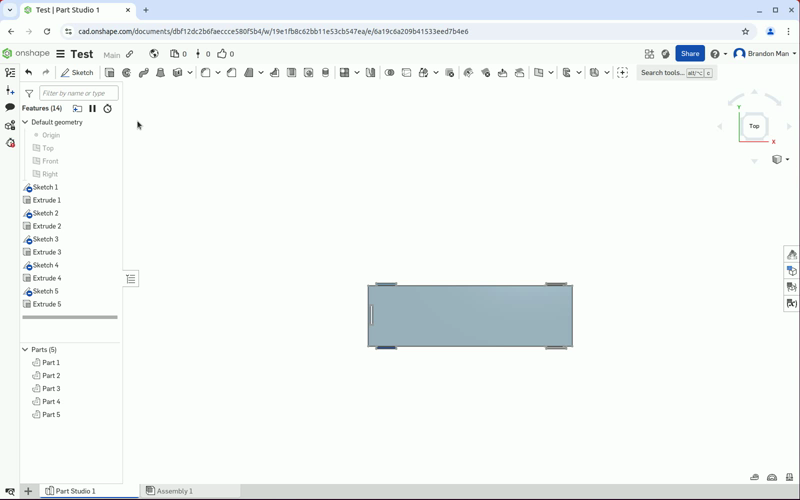
key(shift+7)
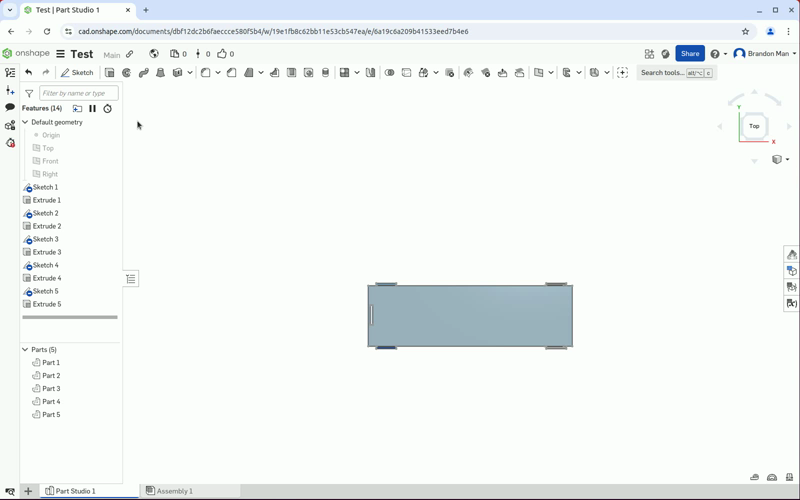
key(up, 3)
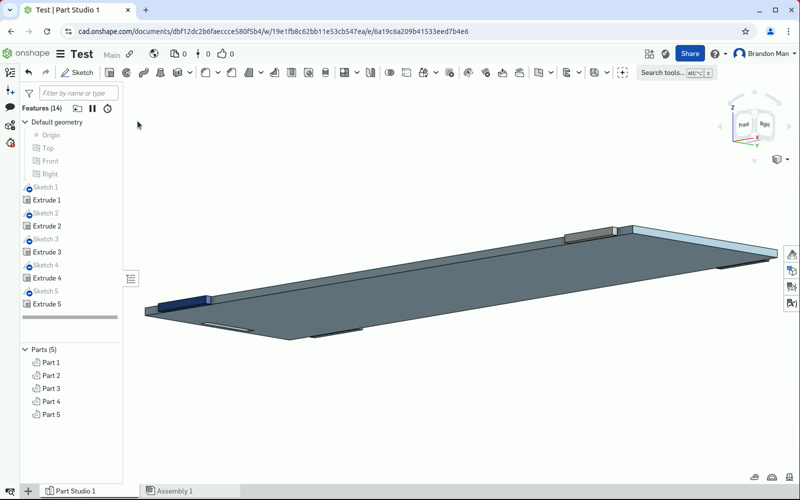
key(left, 3)
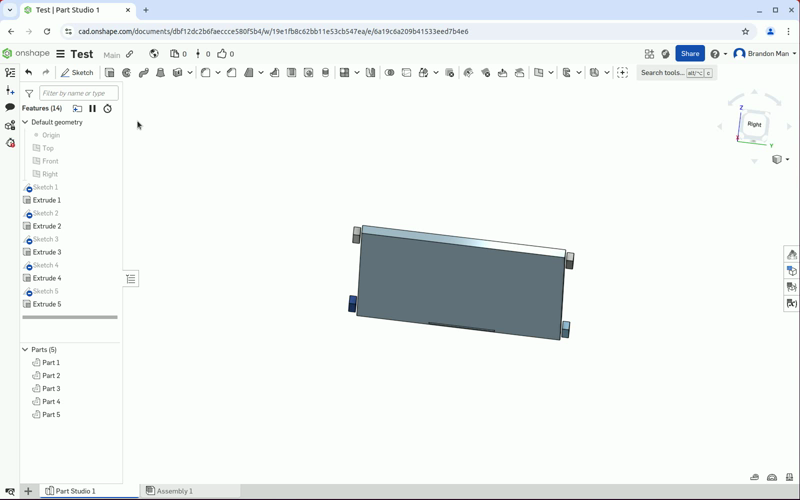
key(right, 3)
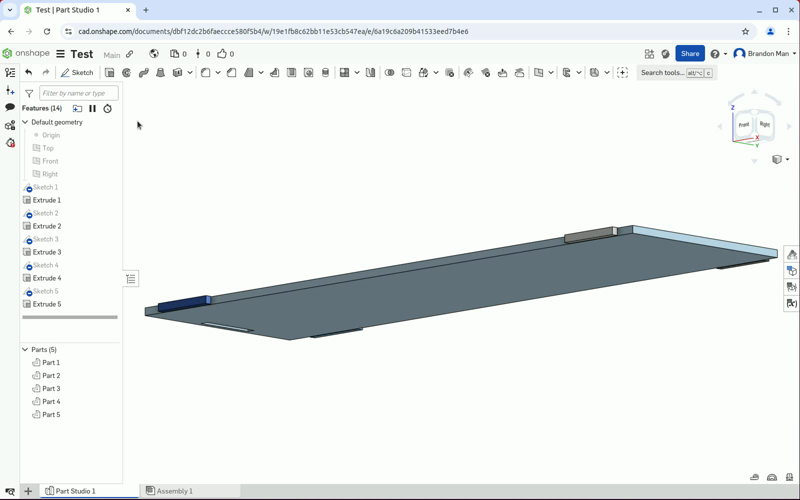
key(down, 3)
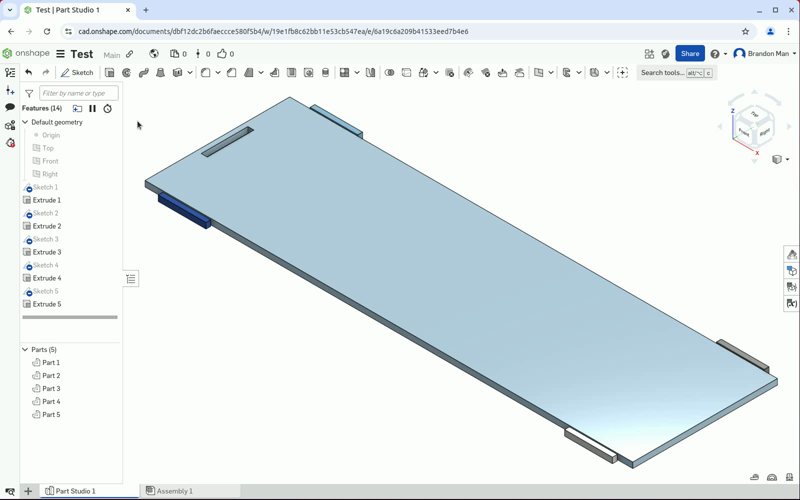
mouse_move(73, 189)
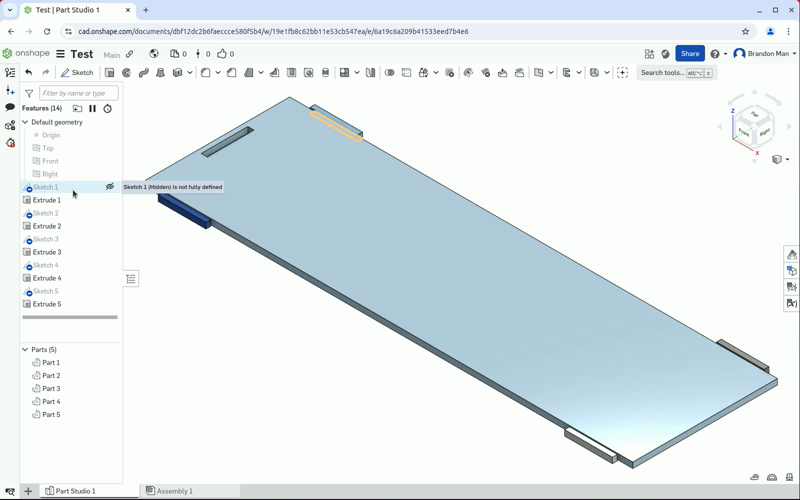
click(73, 189)